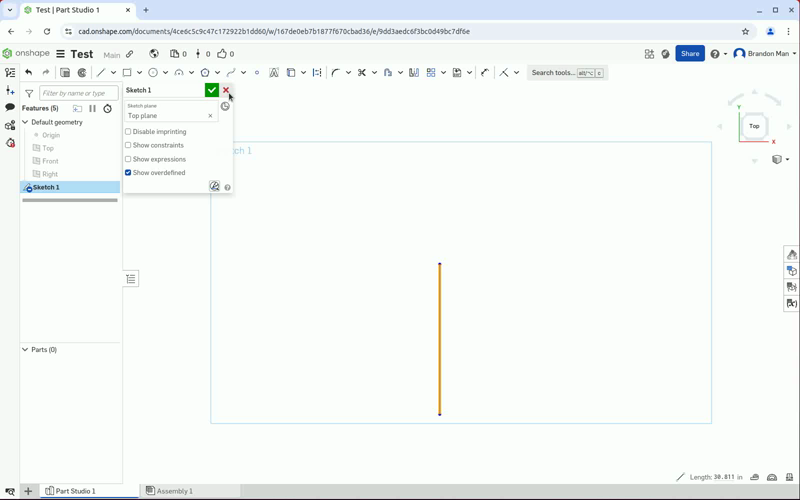
key(shift+h)
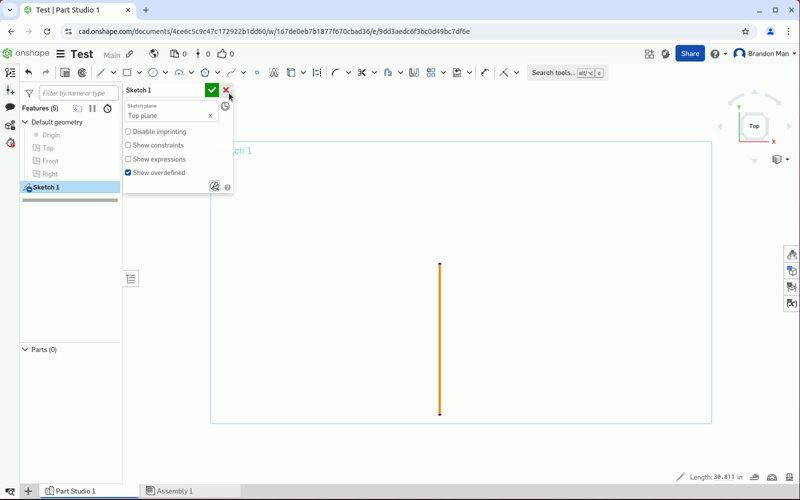
key(shift+s)
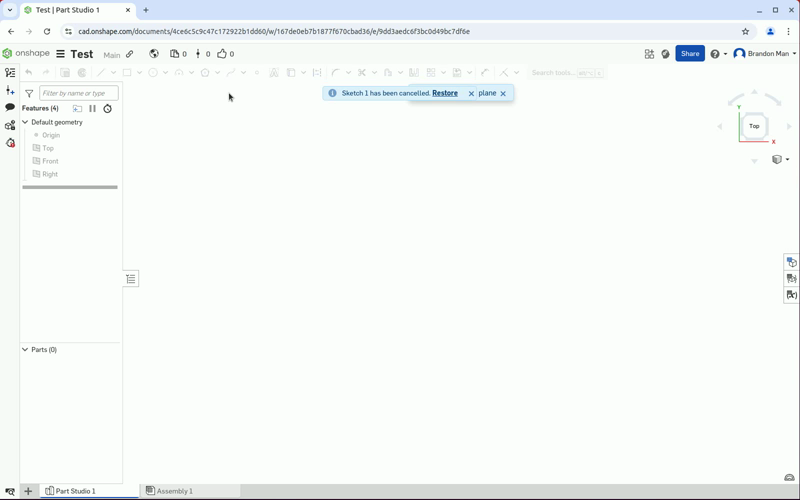
mouse_move(73, 150)
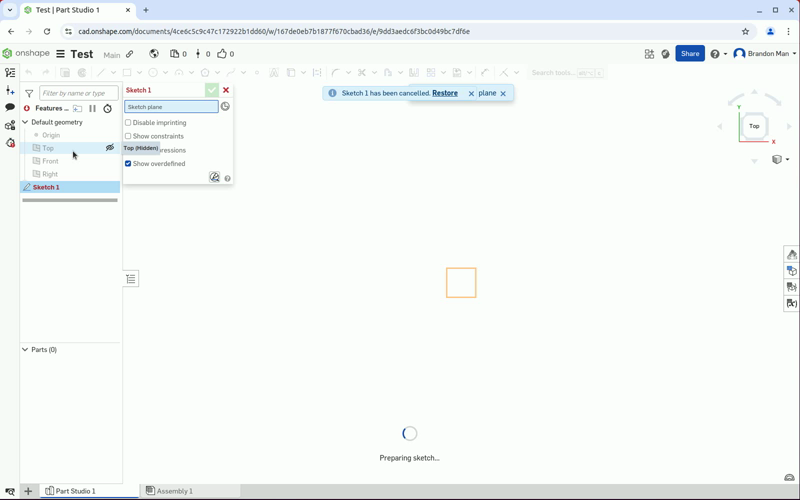
click(73, 150)
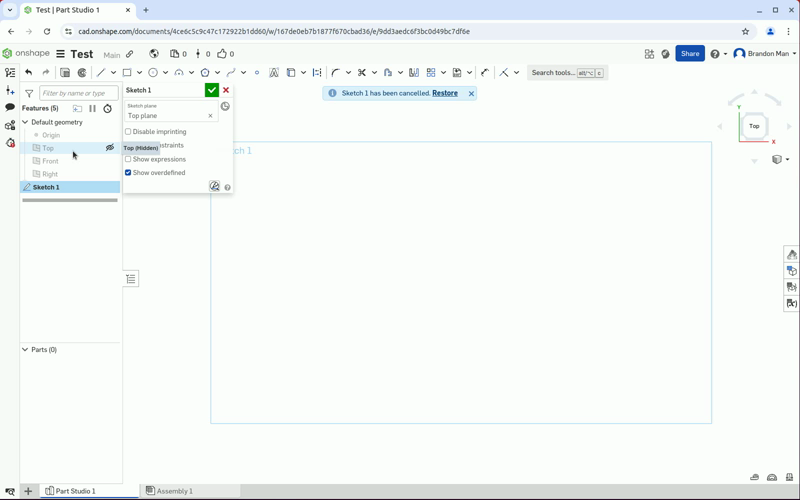
mouse_move(73, 352)
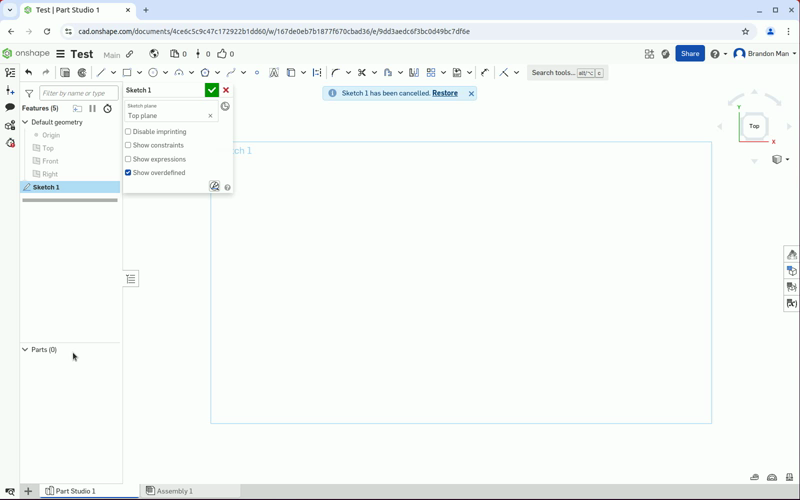
key(y)
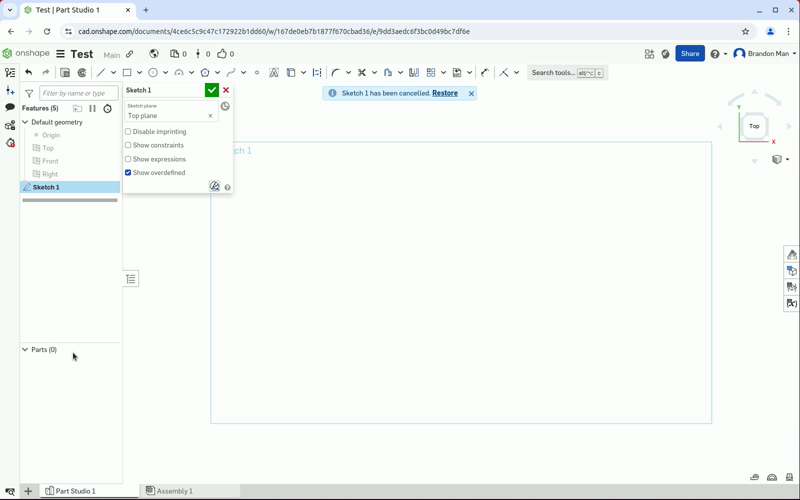
key(l)
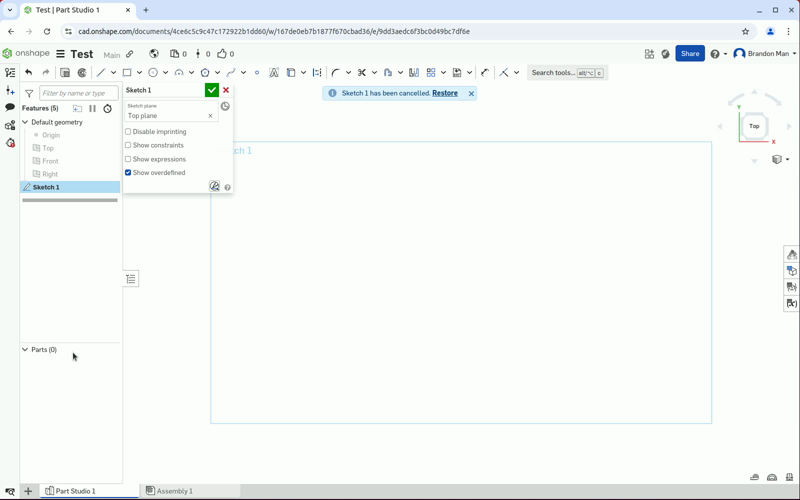
key_down(shift)
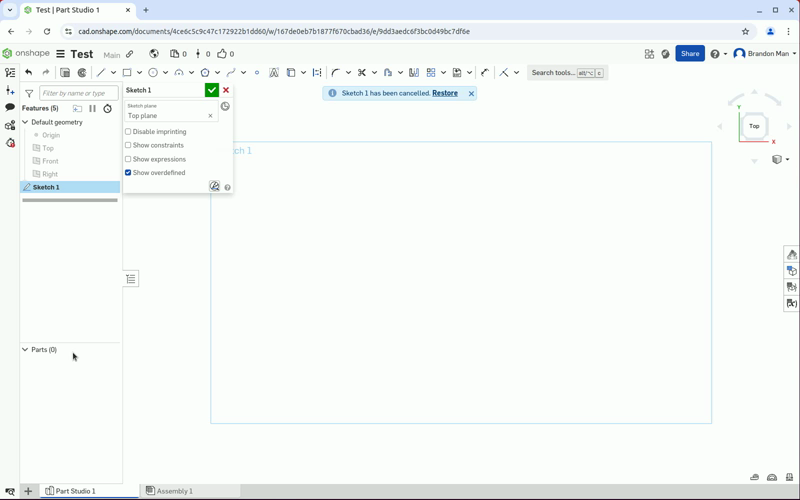
mouse_move(348, 354)
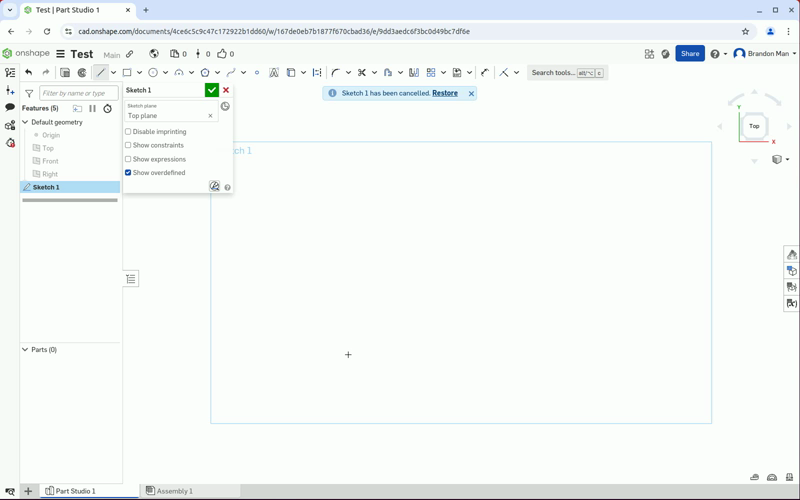
click(348, 354)
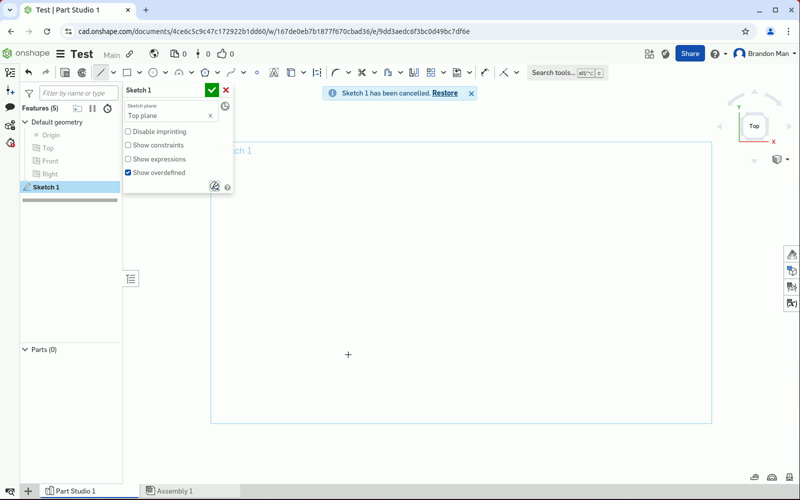
key_up(shift)
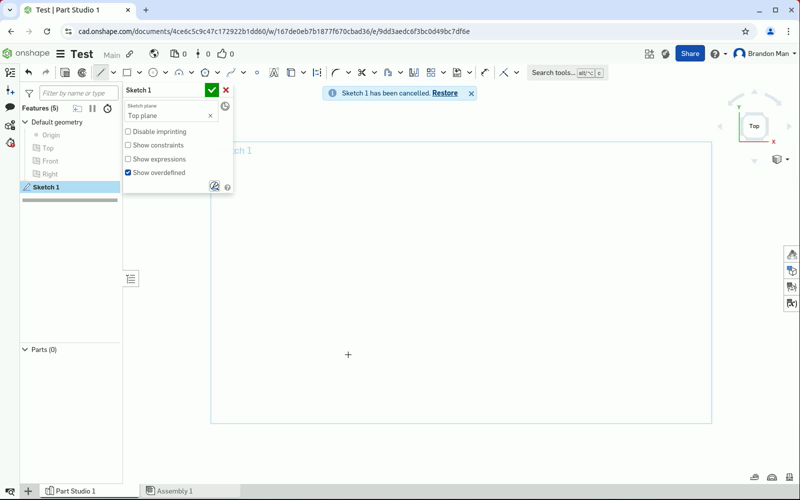
key_down(shift)
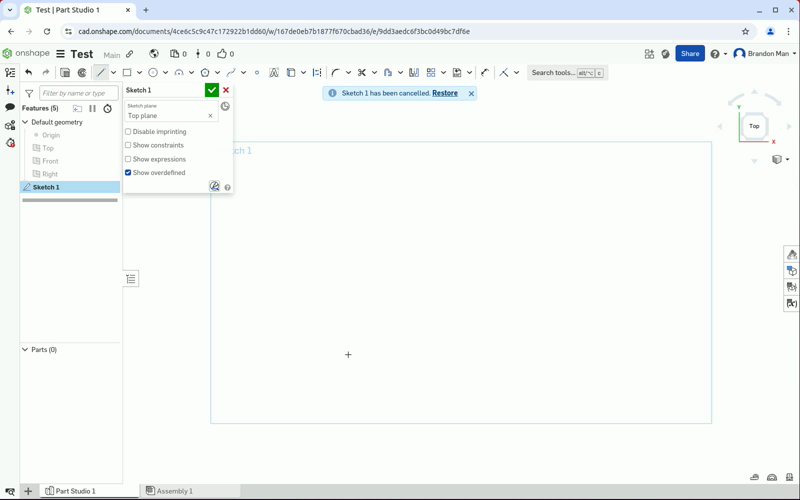
mouse_move(572, 354)
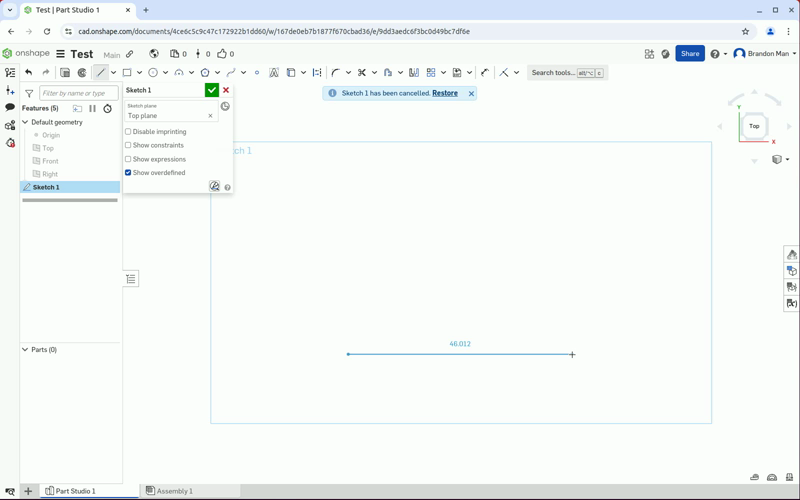
click(572, 354)
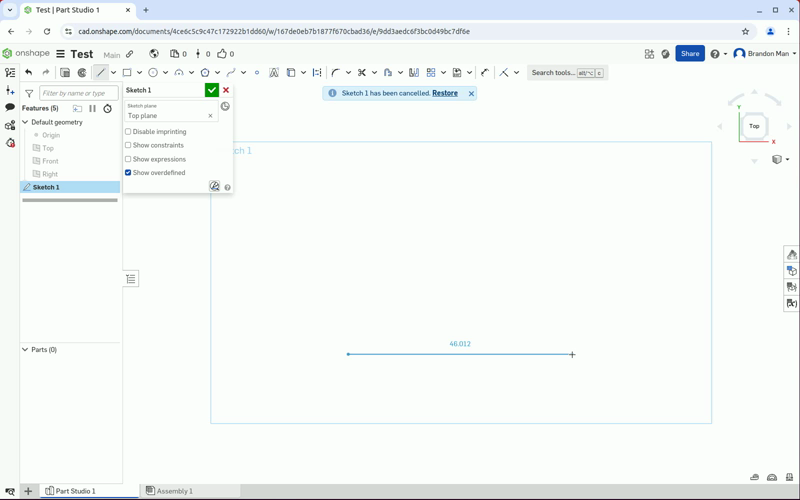
key_up(shift)
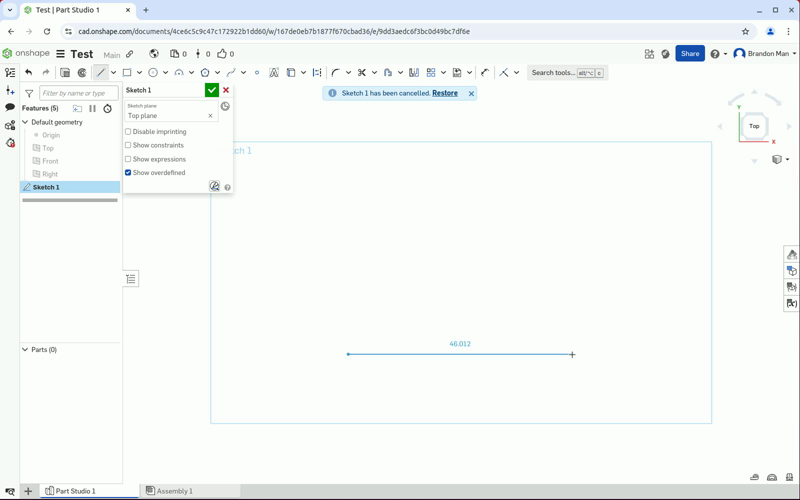
key_down(shift)
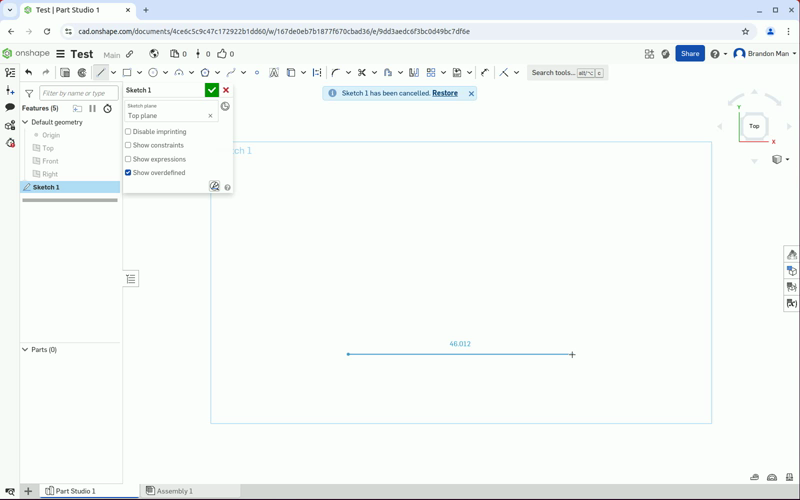
mouse_move(572, 210)
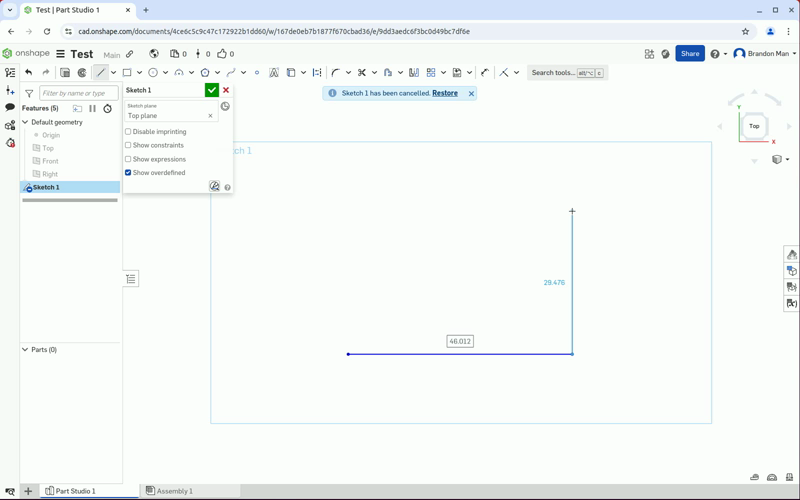
click(572, 210)
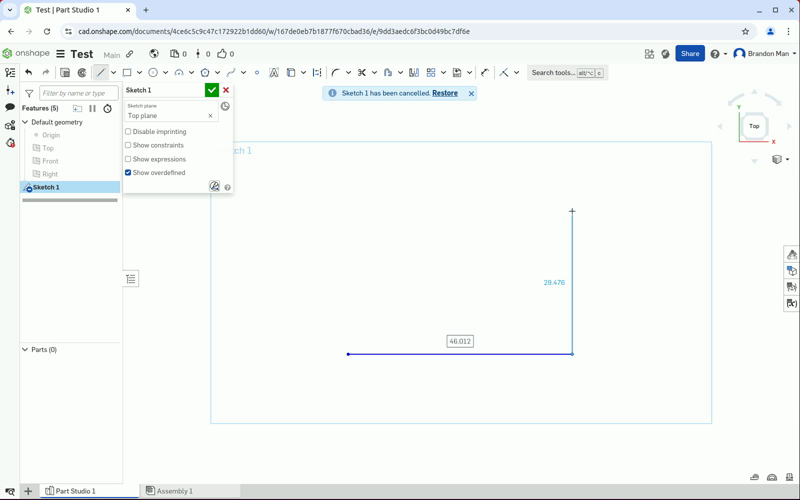
key_up(shift)
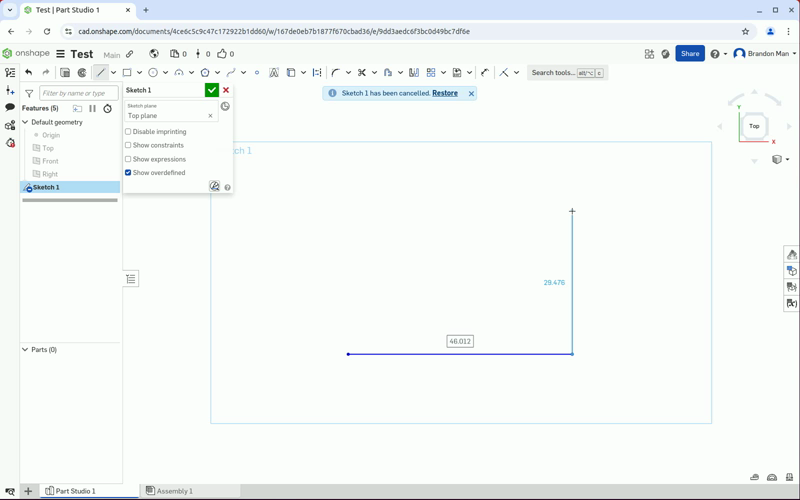
key_down(shift)
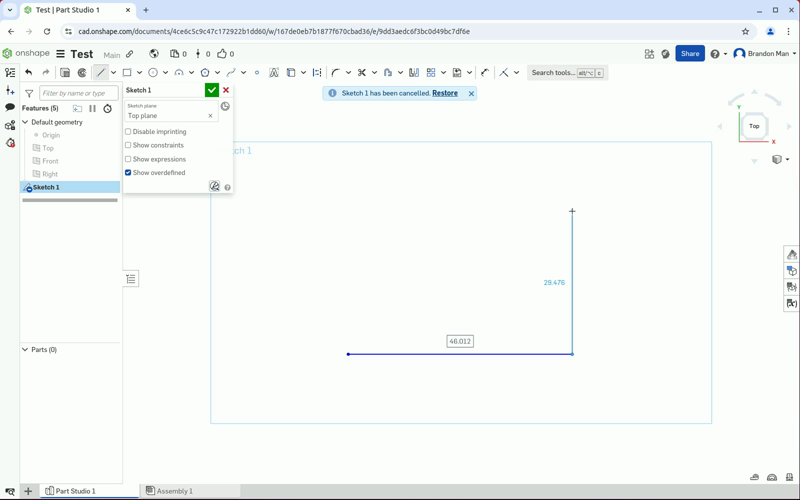
mouse_move(348, 210)
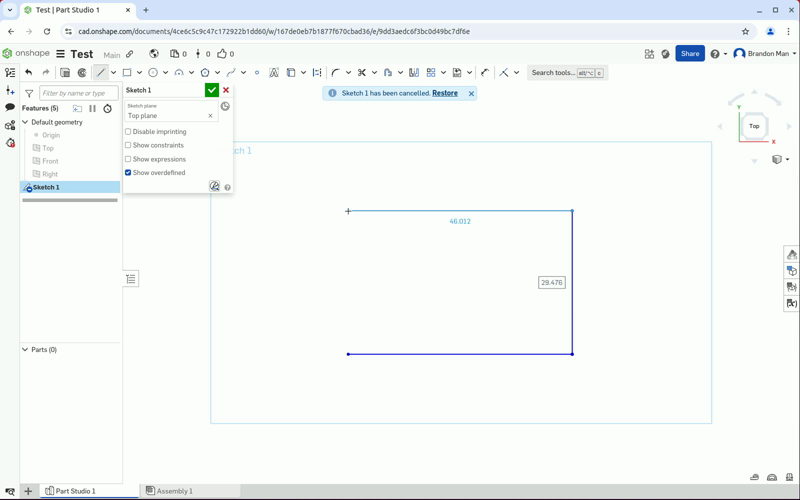
click(348, 210)
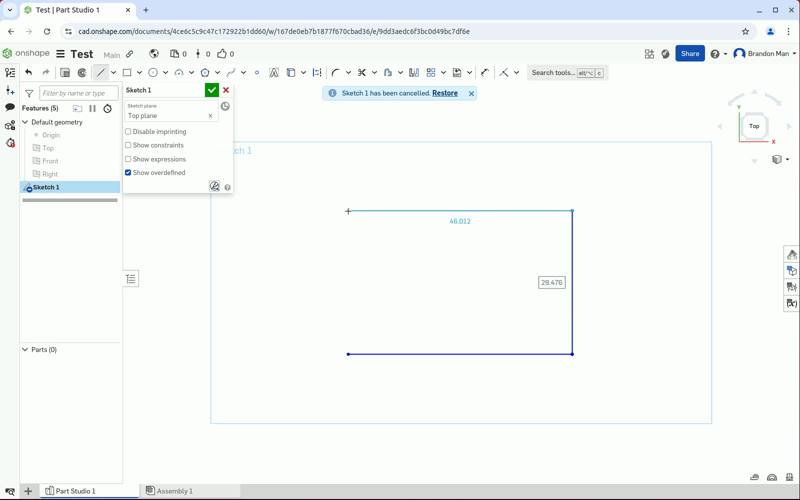
key_up(shift)
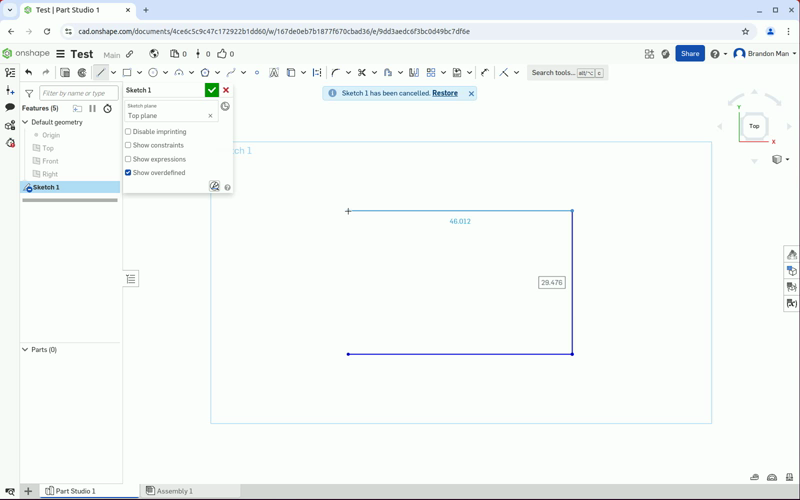
key_down(shift)
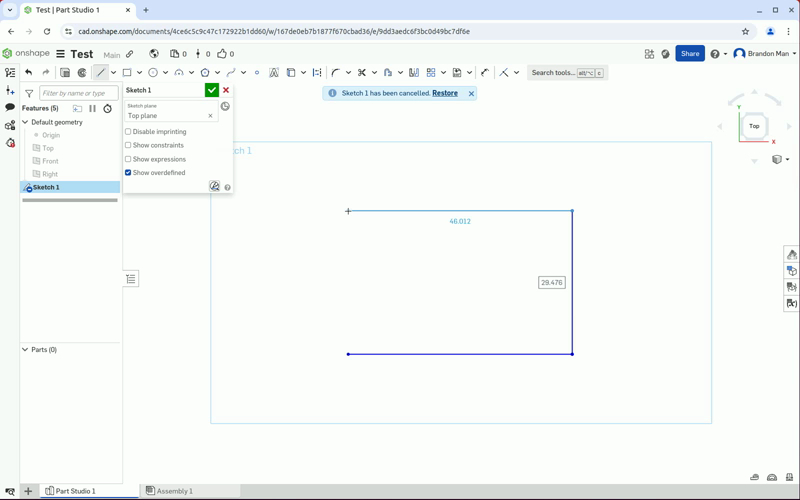
mouse_move(348, 354)
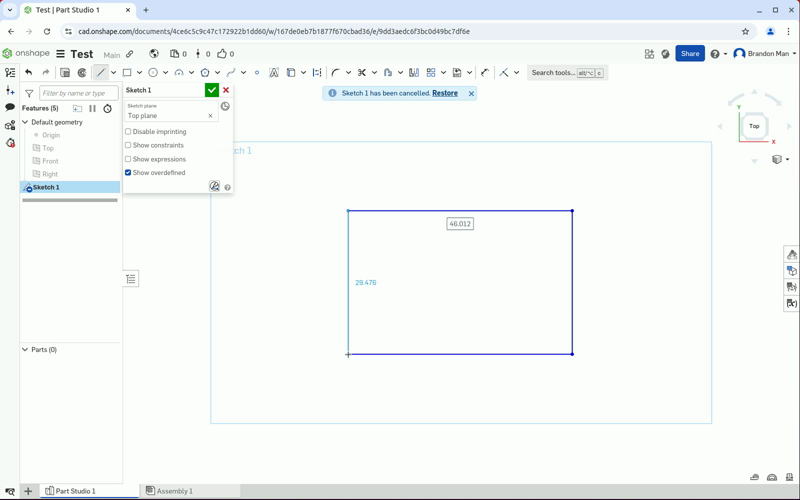
key_up(shift)
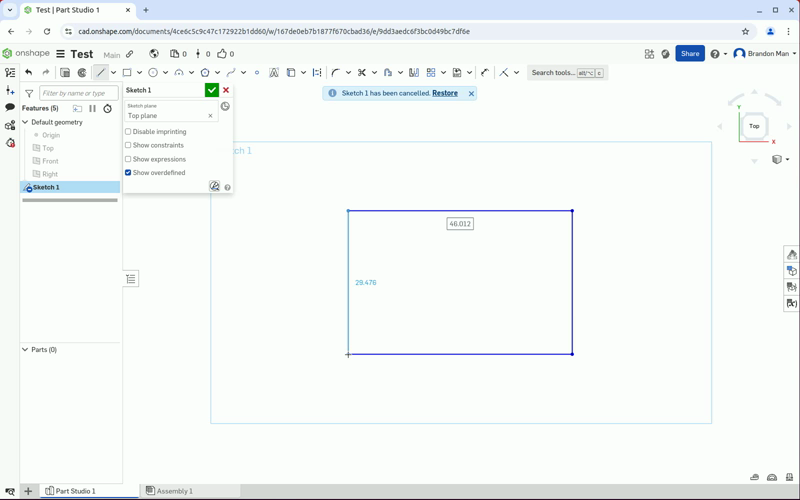
click(348, 354)
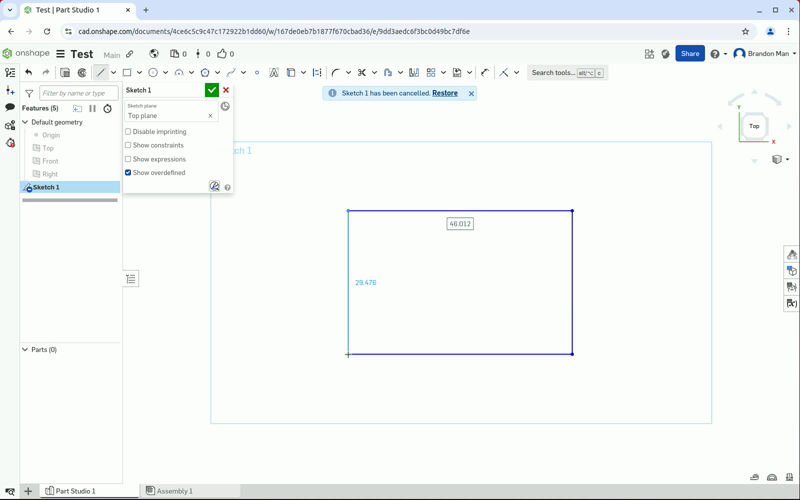
key(esc)
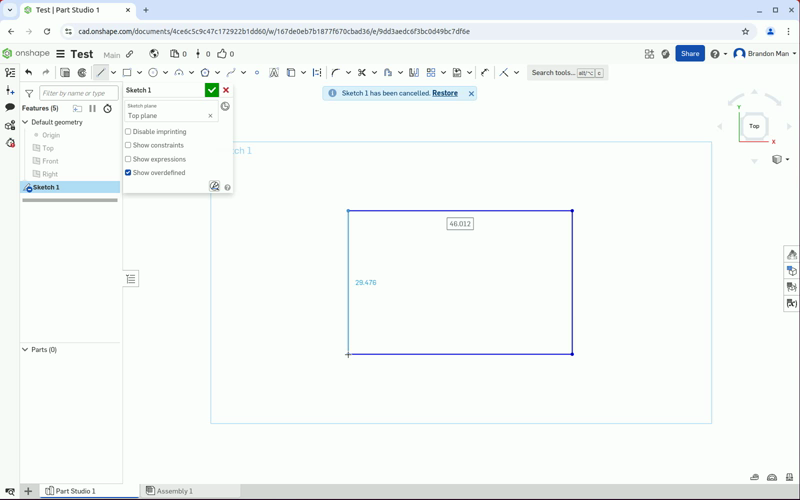
mouse_move(547, 273)
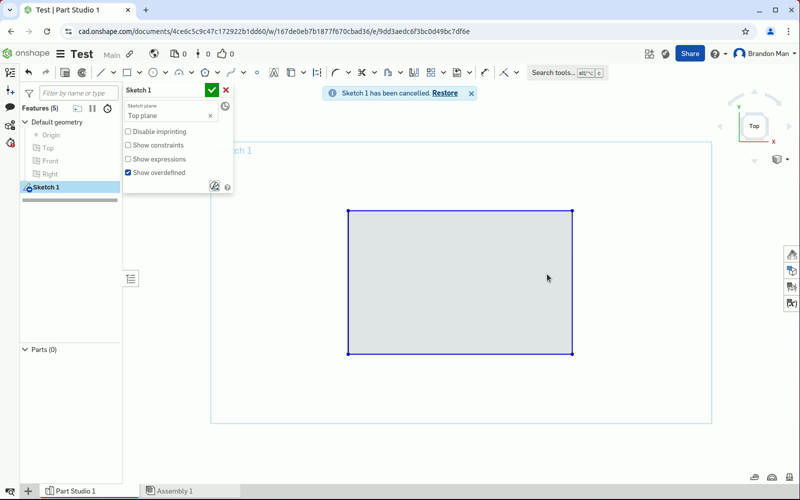
click(547, 273)
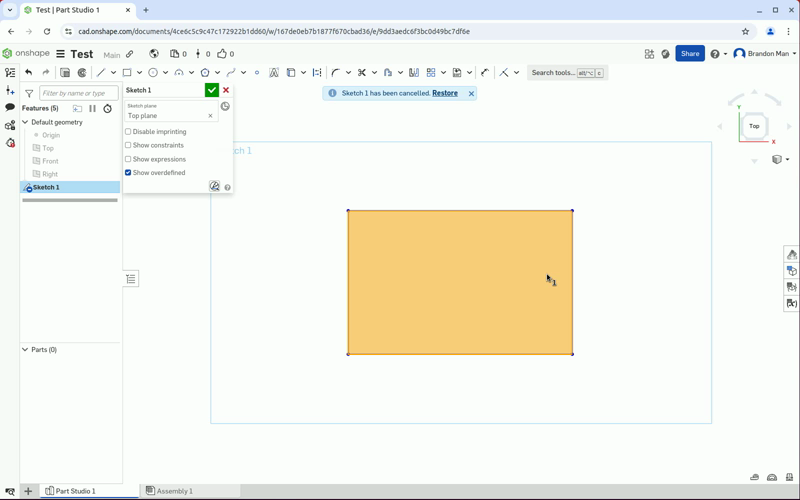
mouse_move(73, 352)
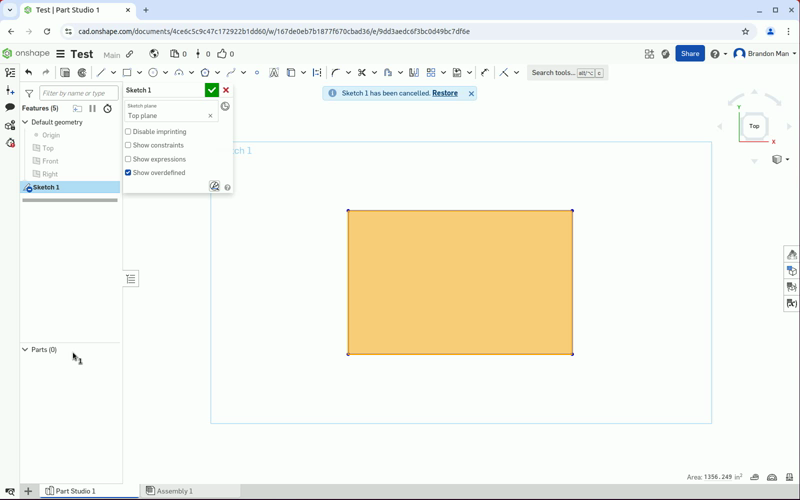
key(shift+y)
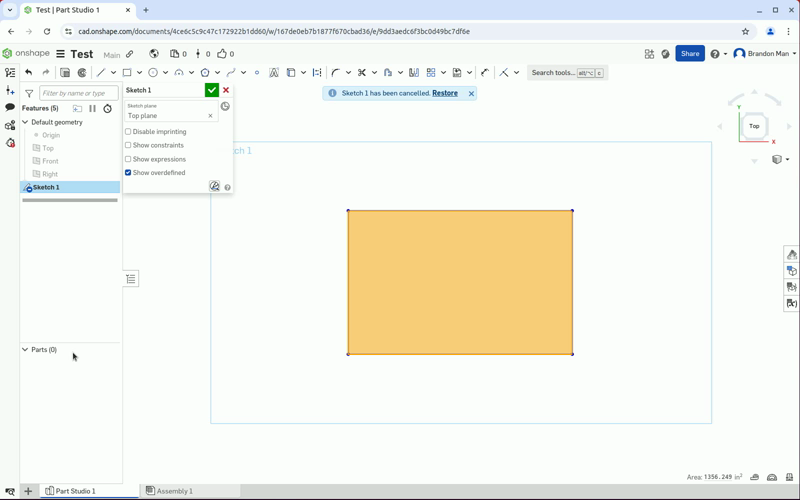
key(shift+e)
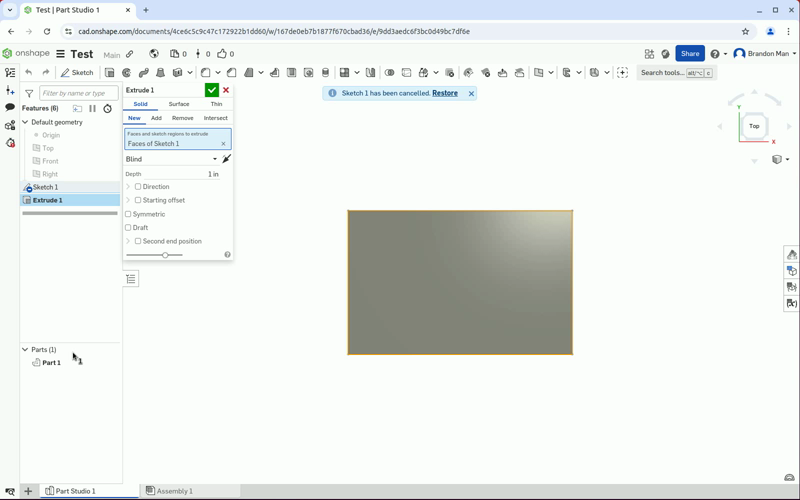
mouse_move(143, 106)
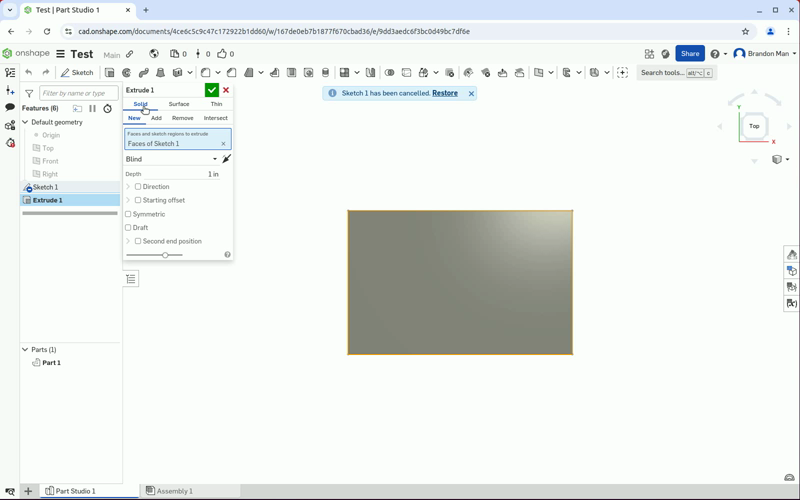
click(143, 106)
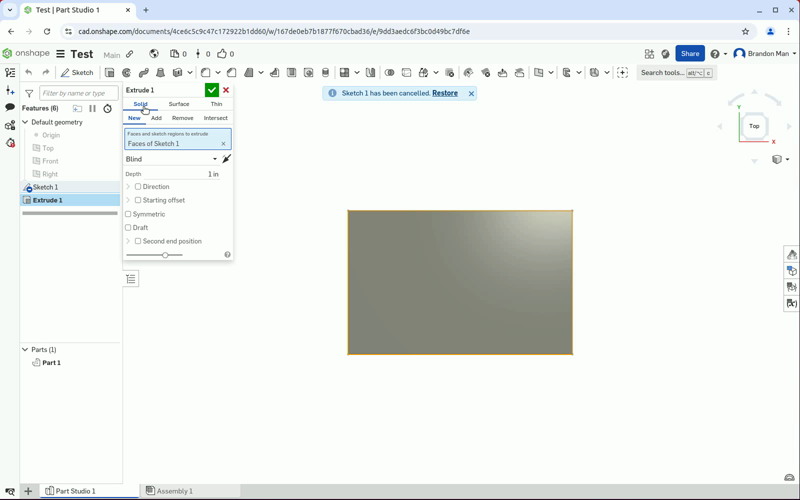
mouse_move(137, 120)
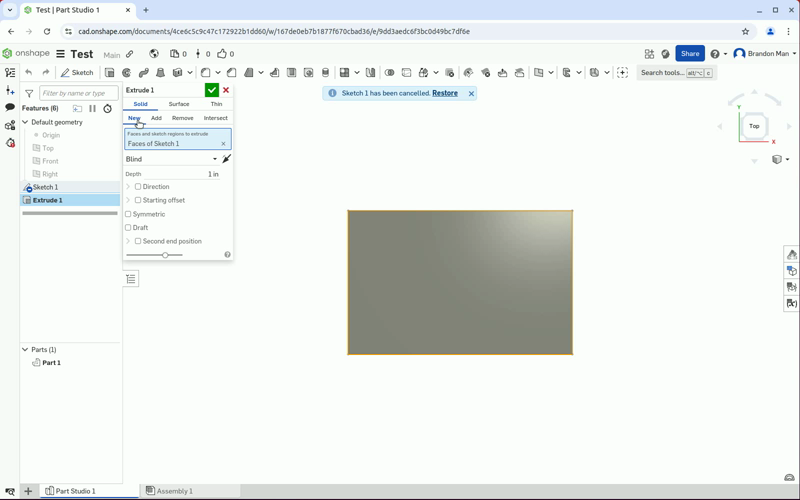
click(137, 120)
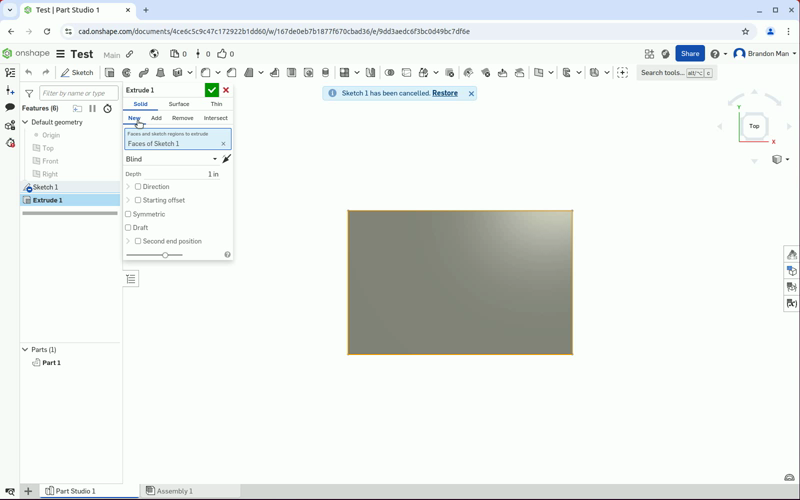
key(tab, 4)
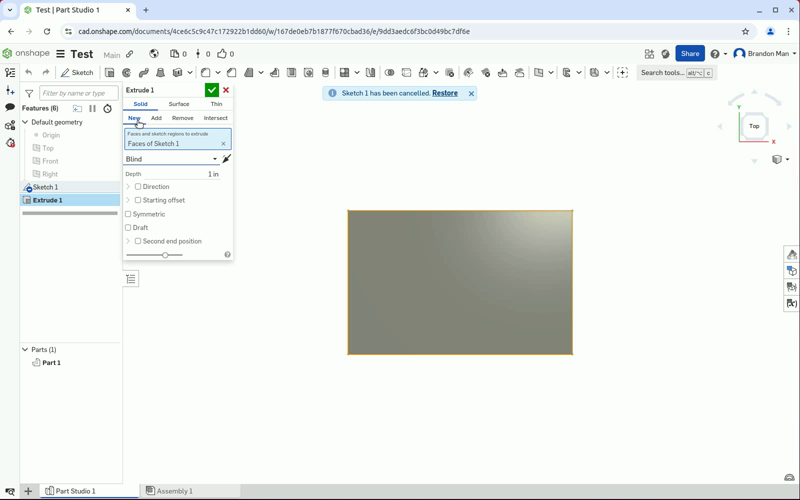
text(0.722)
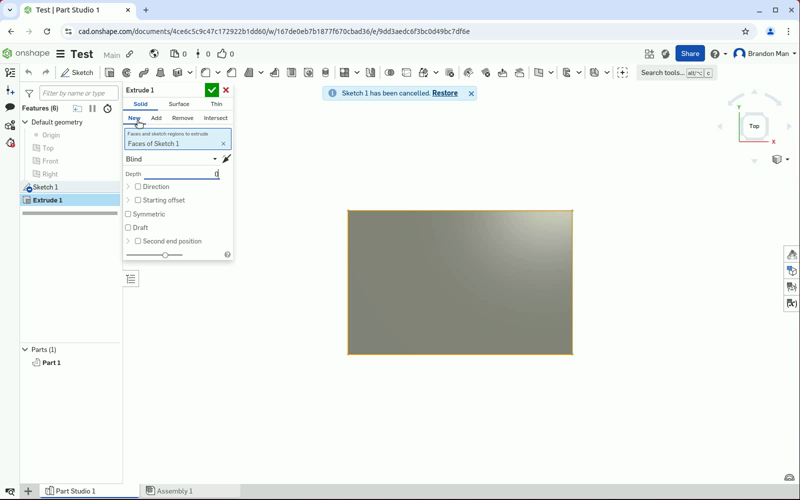
key(enter)
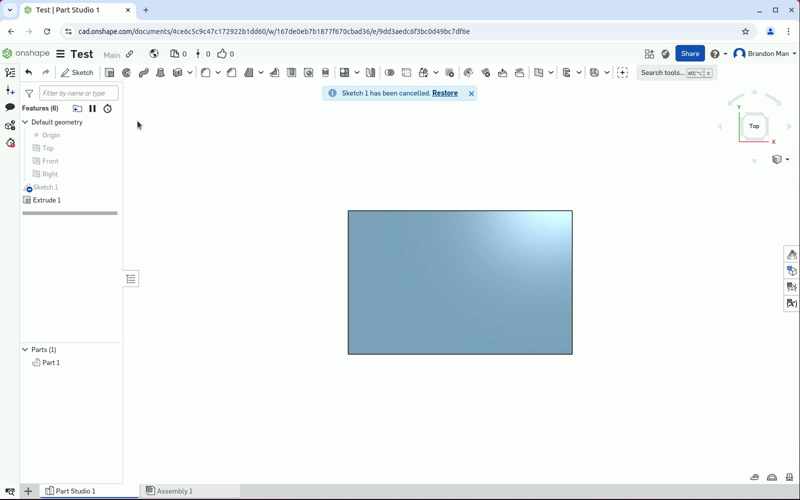
key(shift+h)
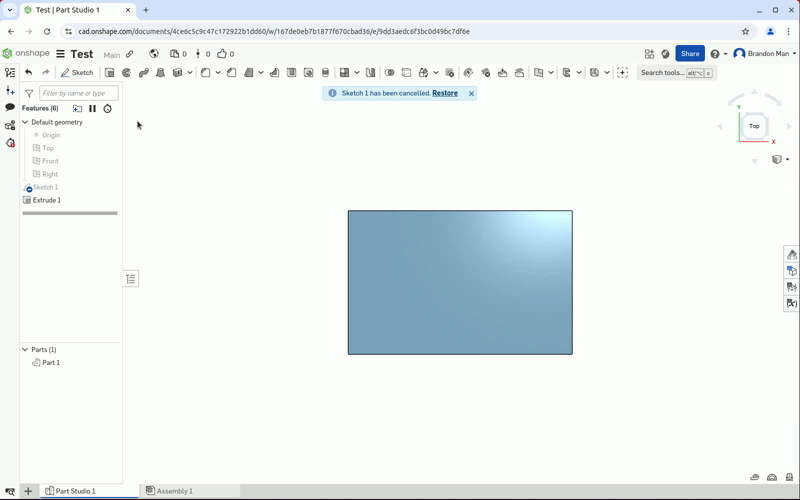
key(shift+h)
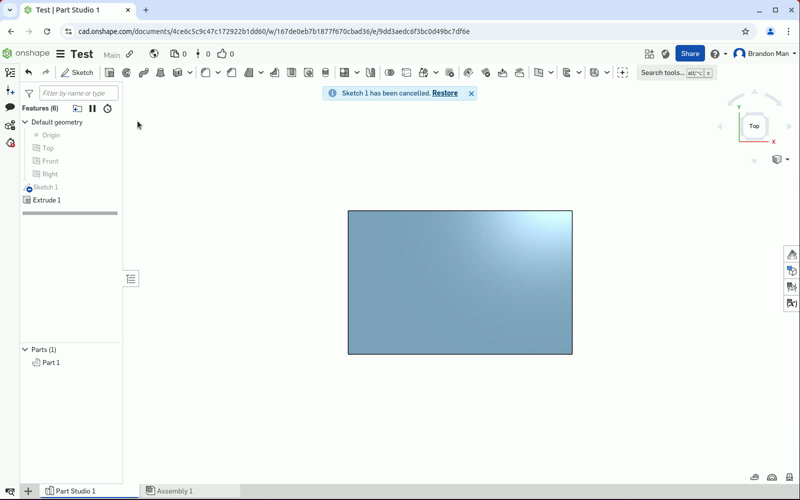
mouse_move(73, 189)
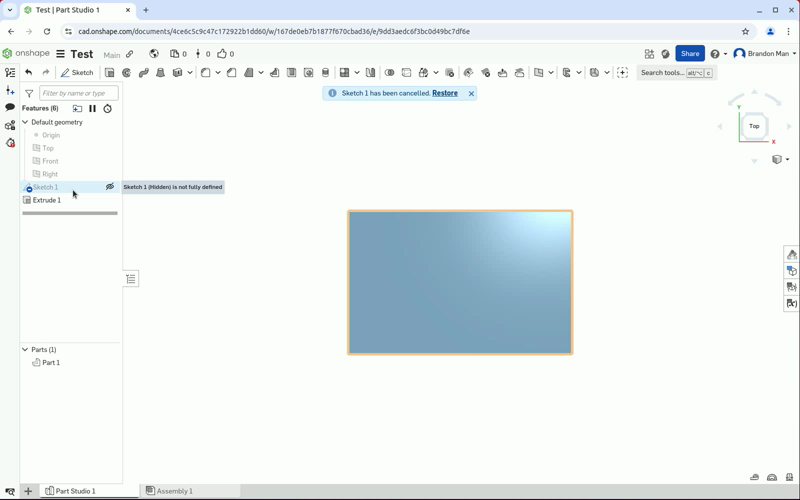
click(73, 189)
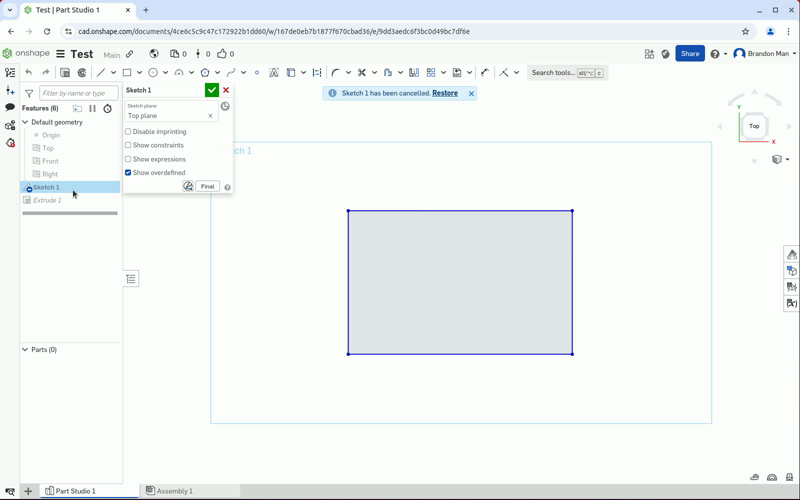
mouse_move(229, 92)
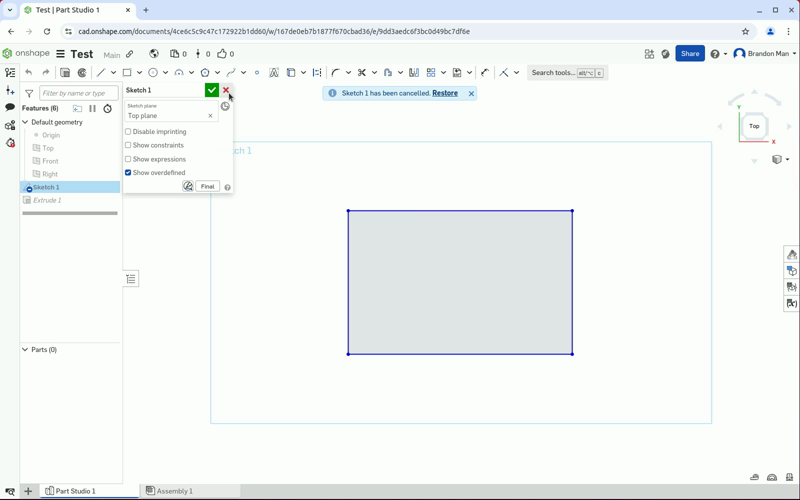
click(229, 92)
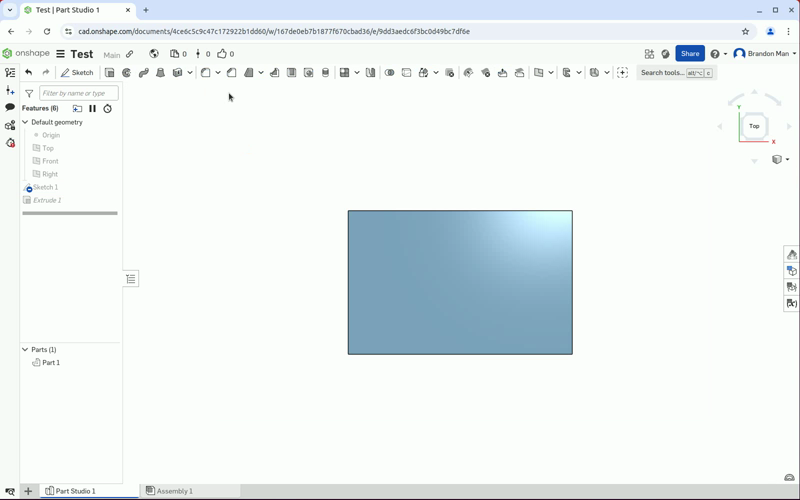
mouse_move(541, 75)
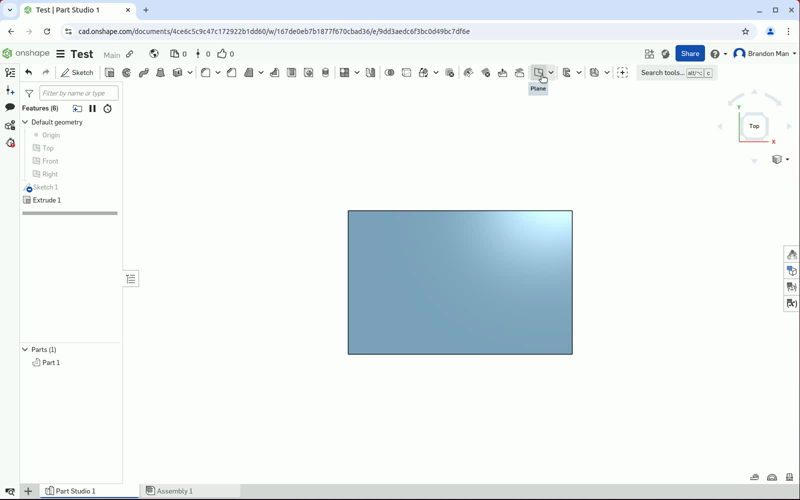
click(541, 75)
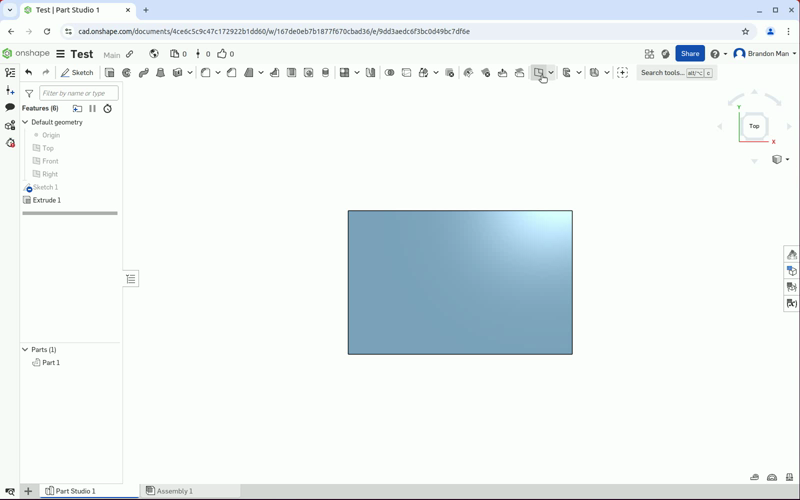
mouse_move(73, 150)
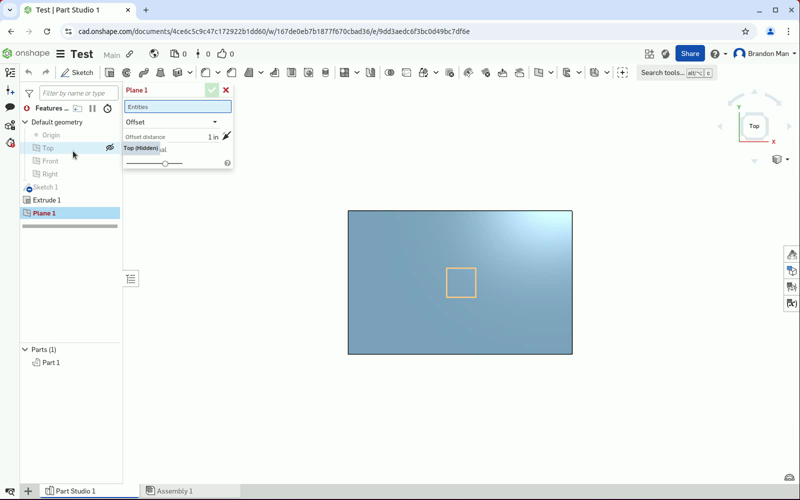
click(73, 150)
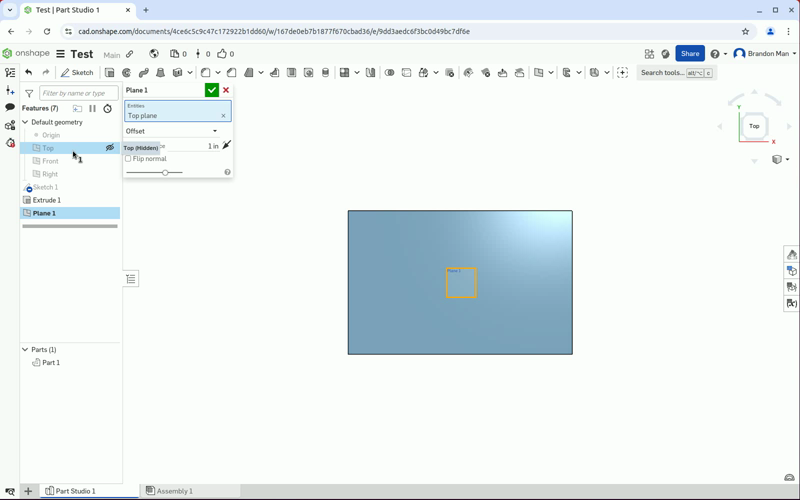
key(tab, 2)
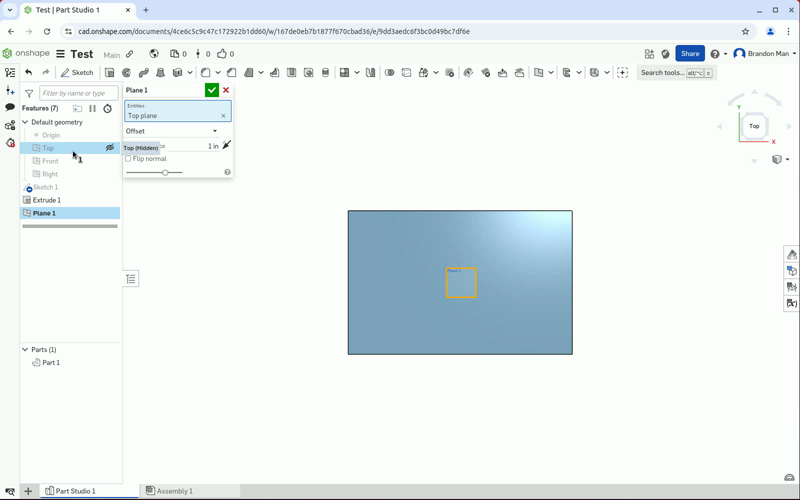
text(0.709)
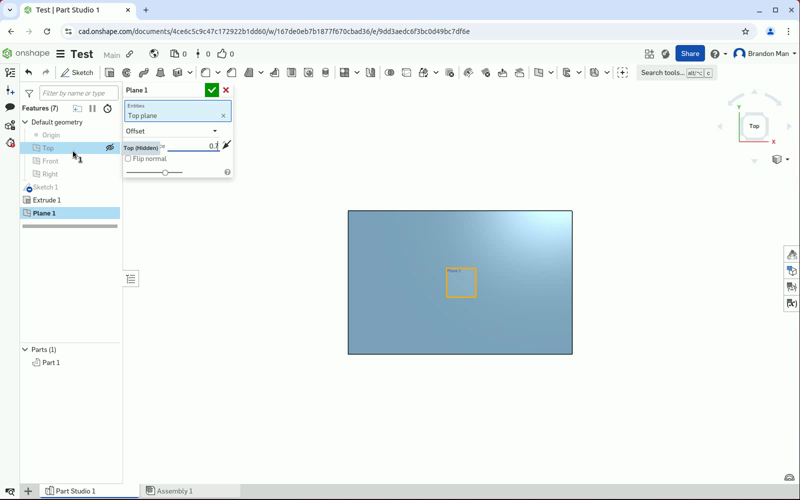
key(enter, 2)
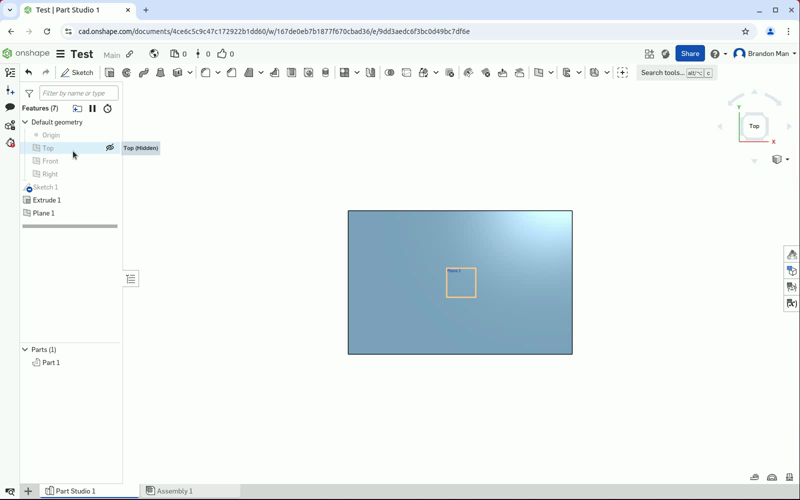
key(shift+s)
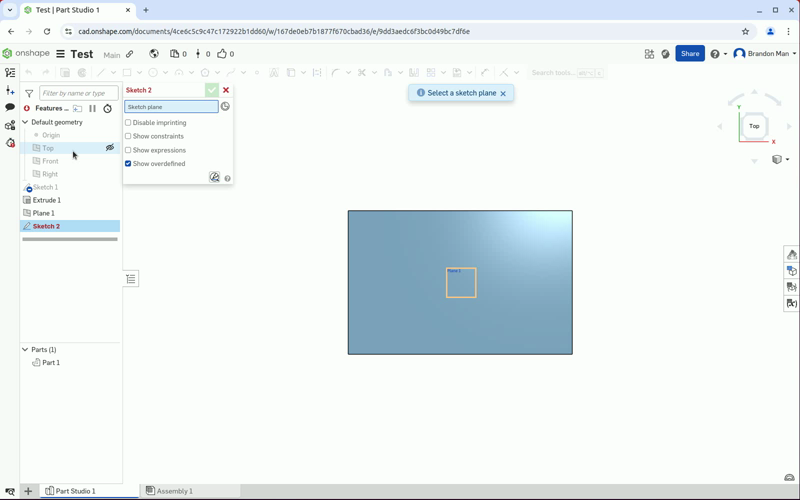
mouse_move(73, 215)
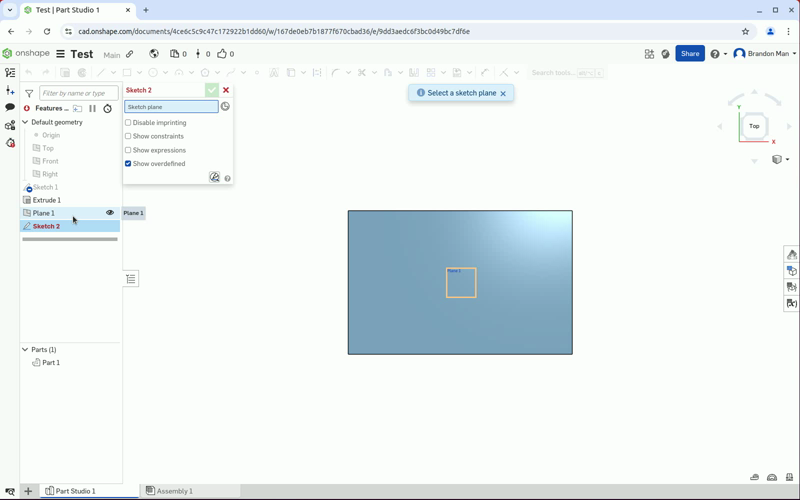
click(73, 215)
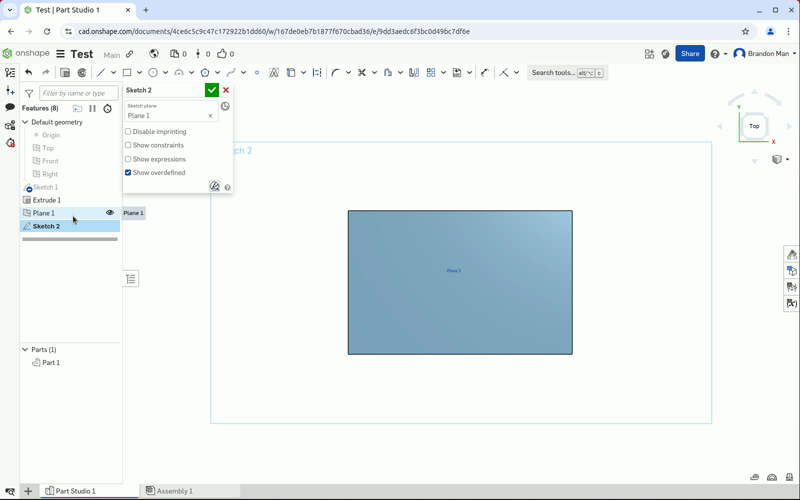
mouse_move(73, 352)
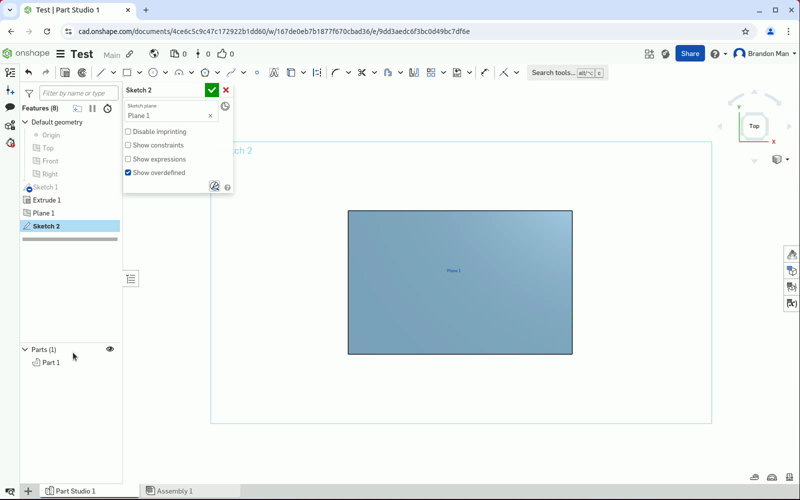
key(y)
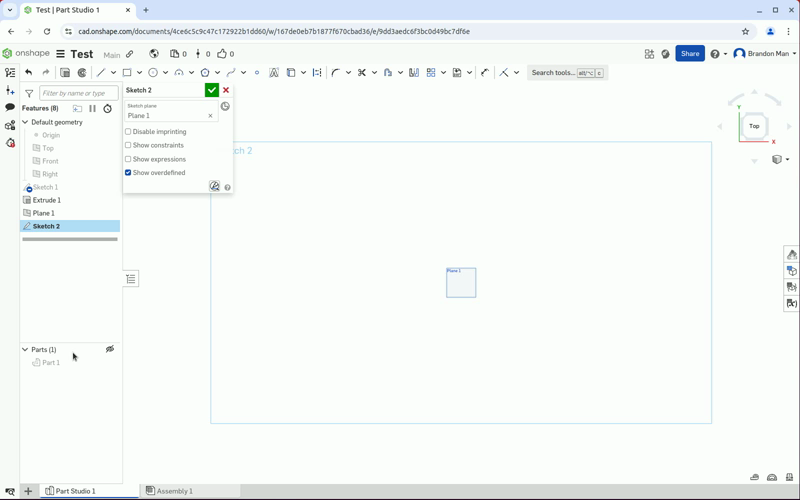
key(l)
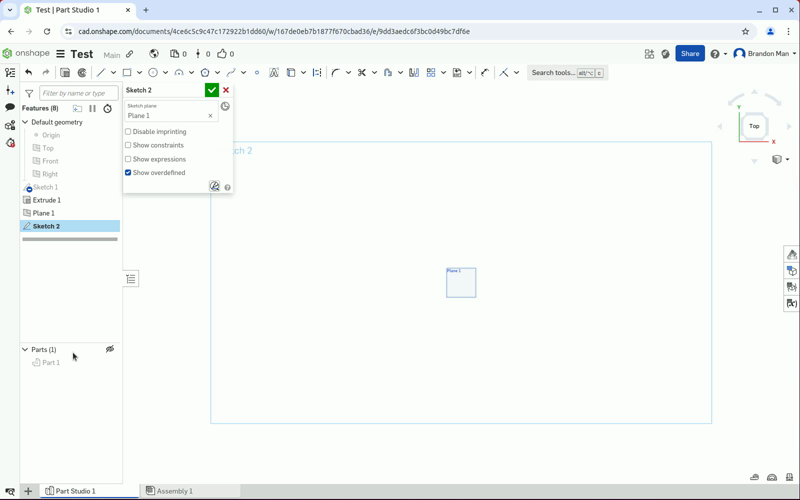
key_down(shift)
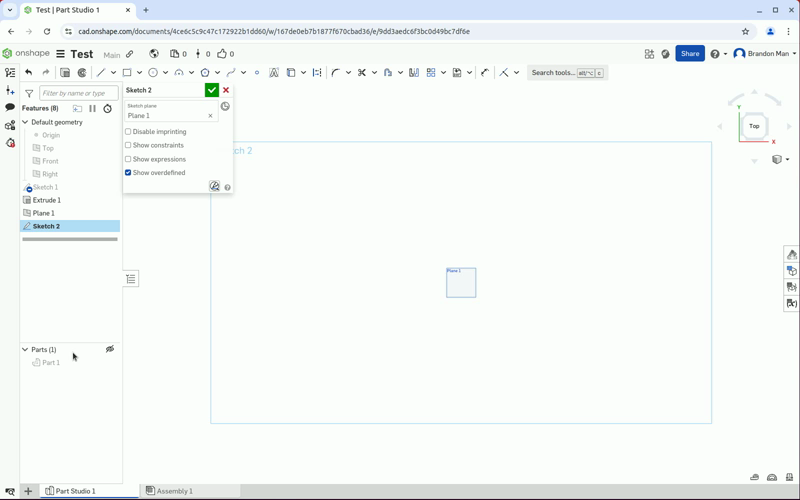
mouse_move(561, 347)
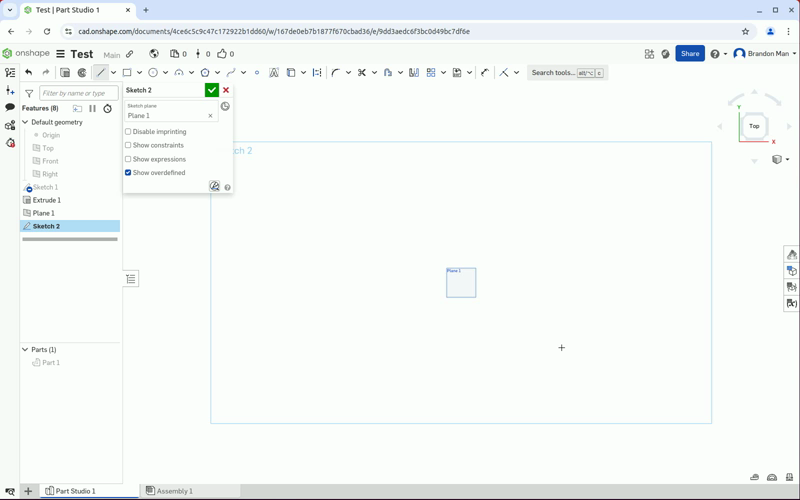
click(561, 347)
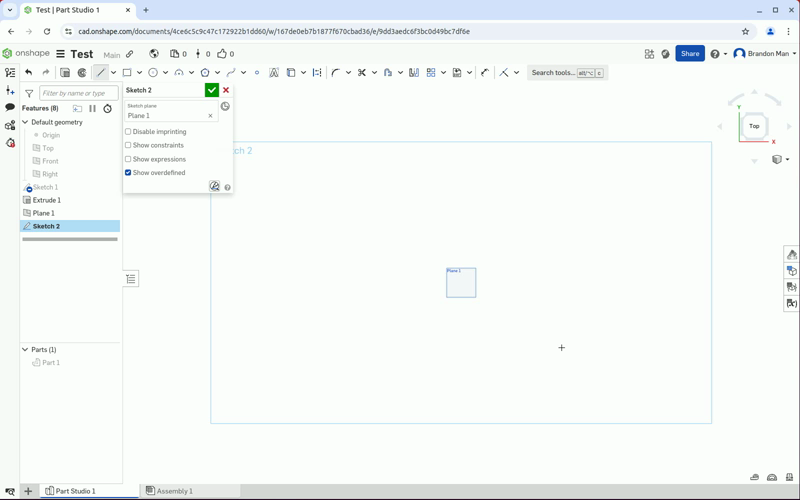
key_up(shift)
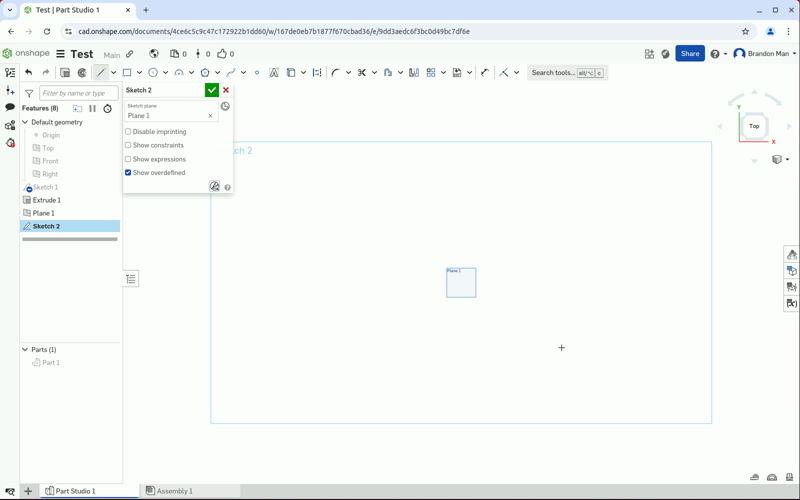
key_down(shift)
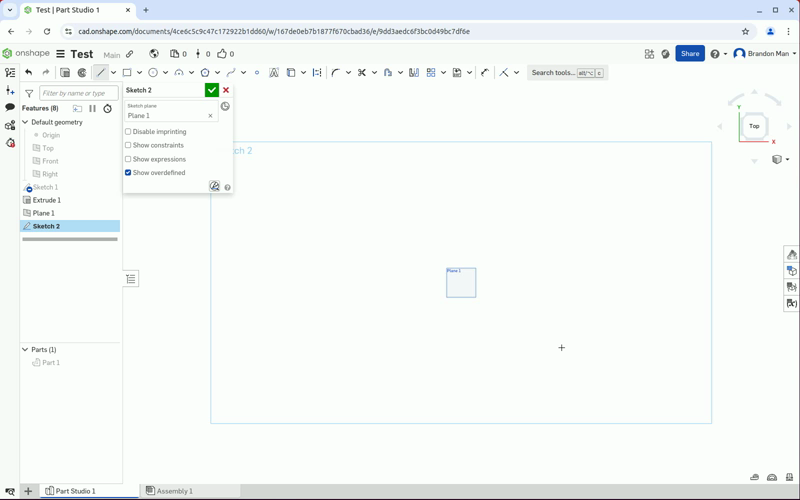
mouse_move(589, 347)
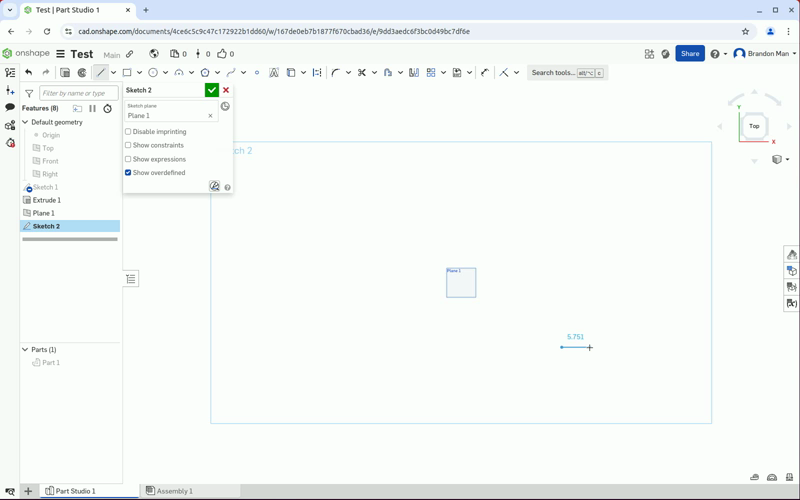
mouse_move(569, 347)
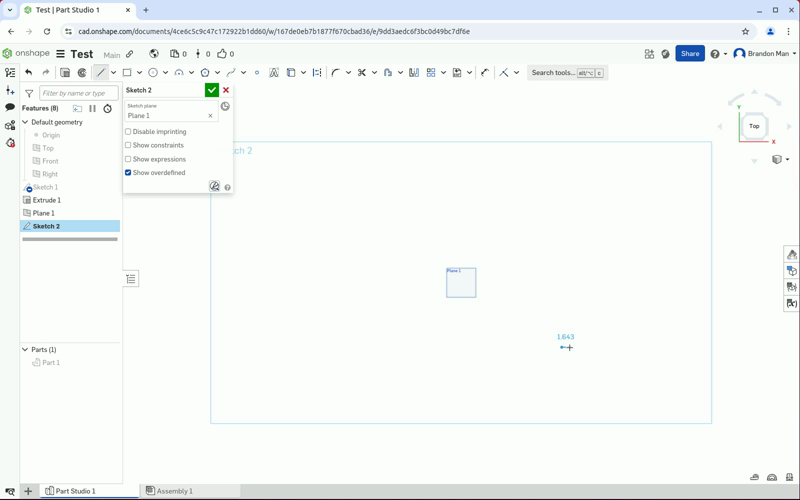
click(569, 347)
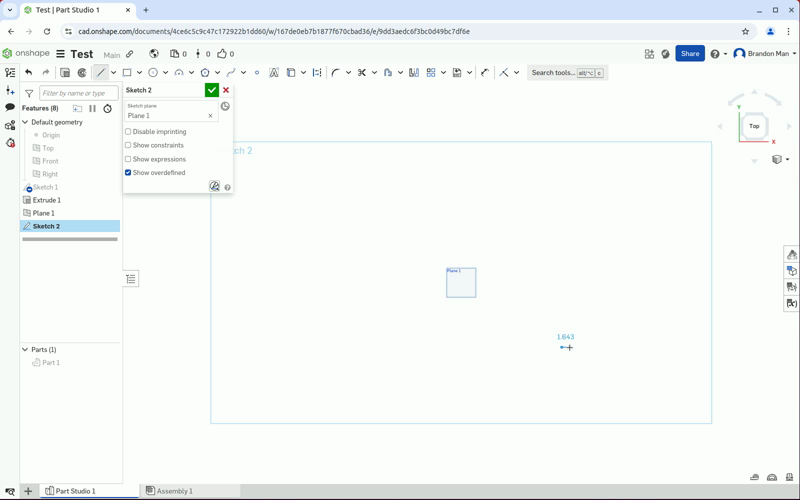
key_up(shift)
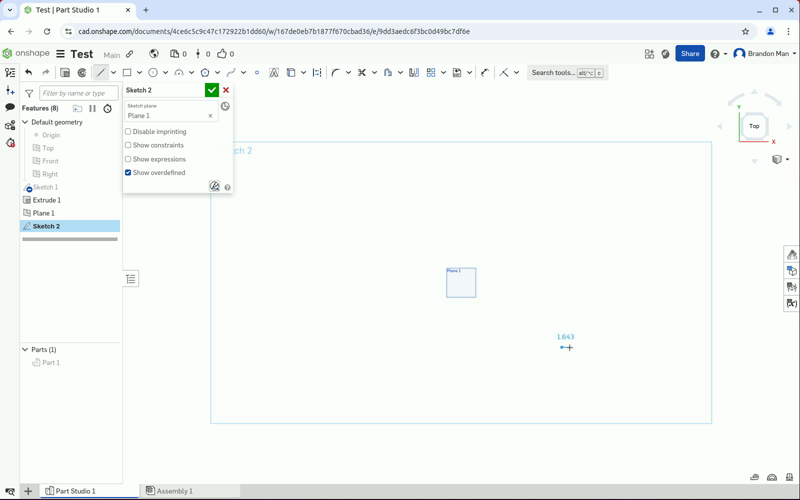
key_down(shift)
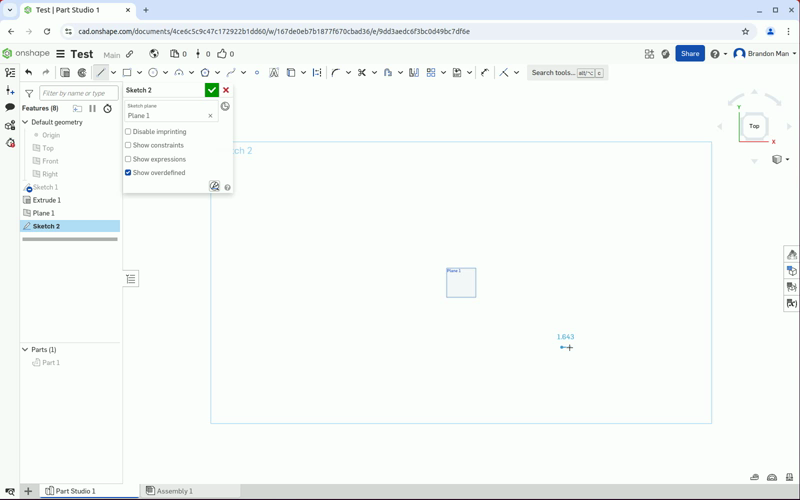
mouse_move(569, 219)
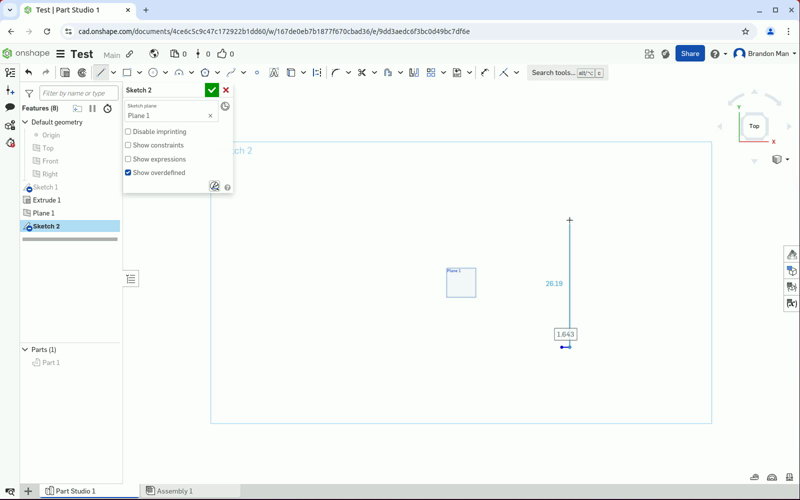
click(569, 219)
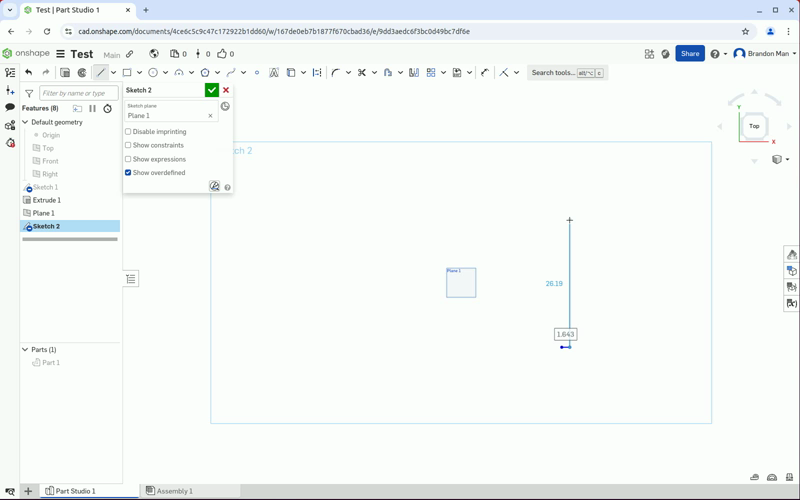
key_up(shift)
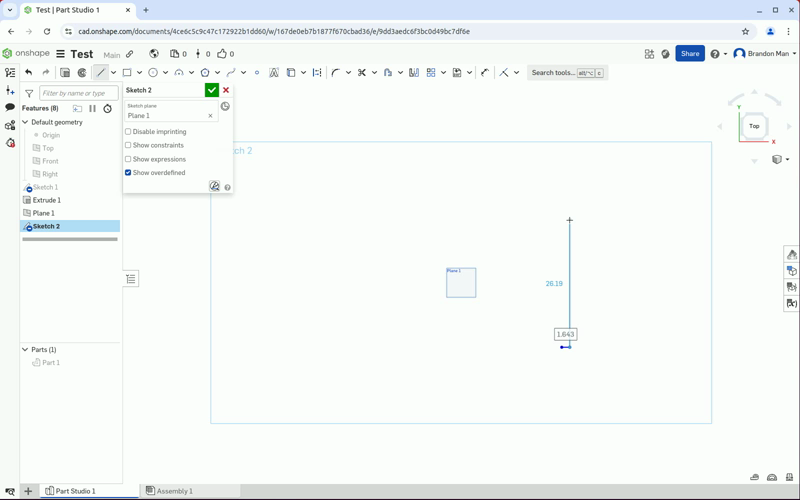
key_down(shift)
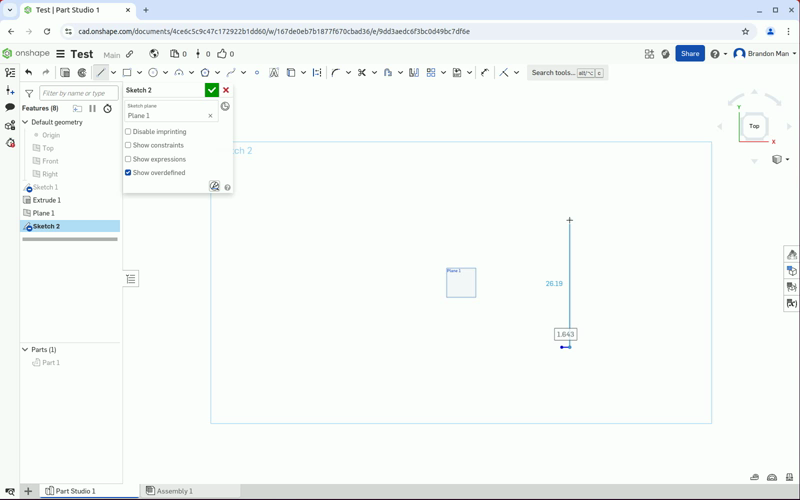
mouse_move(589, 219)
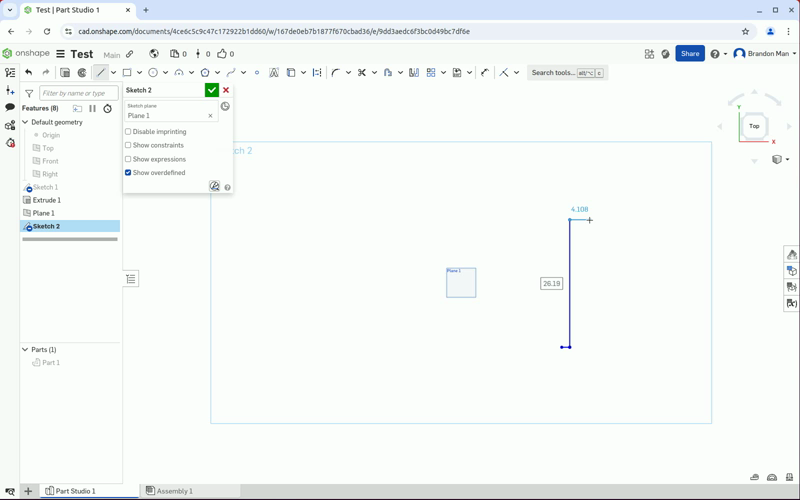
mouse_move(561, 219)
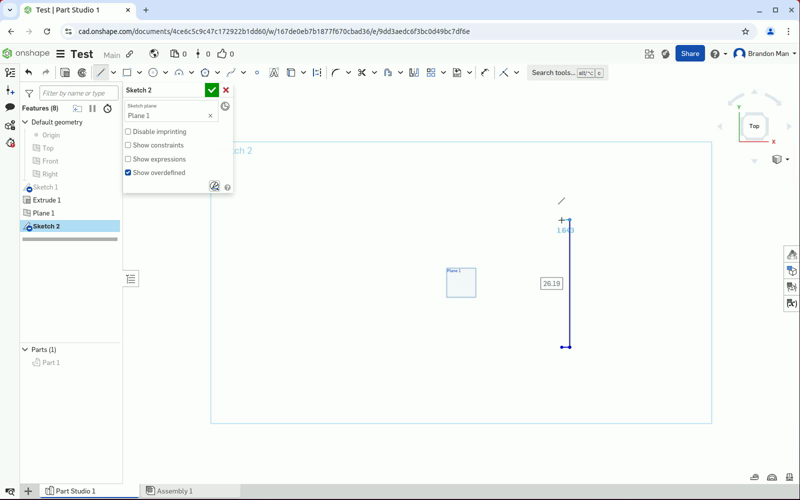
click(561, 219)
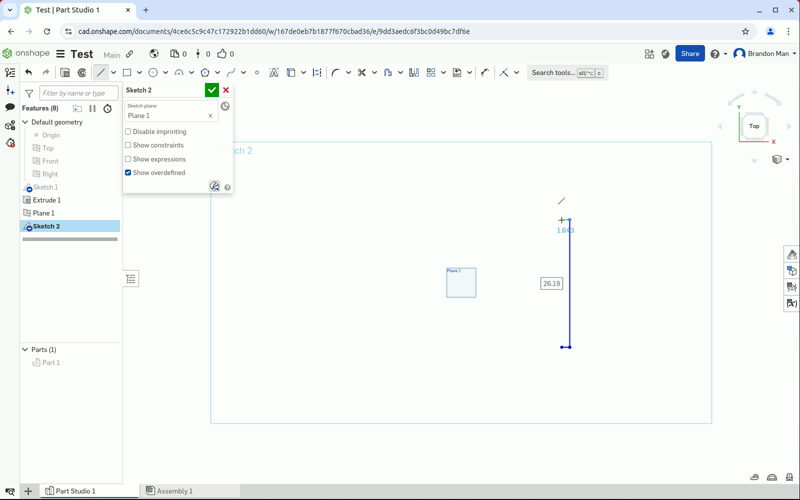
key_up(shift)
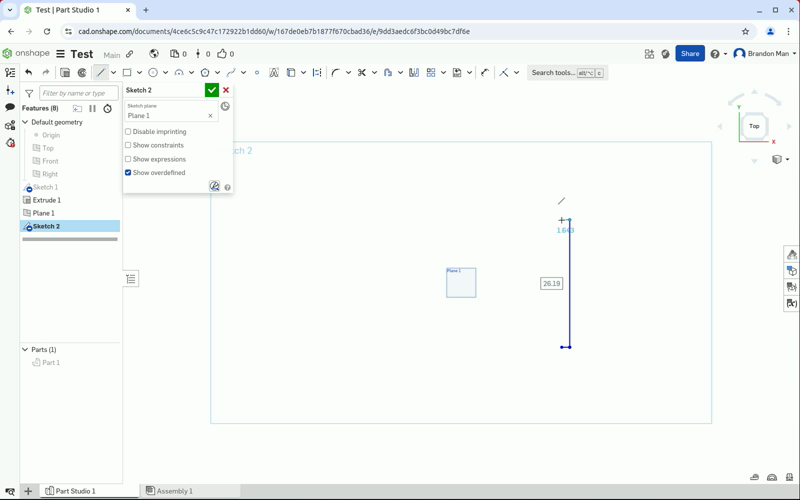
key_down(shift)
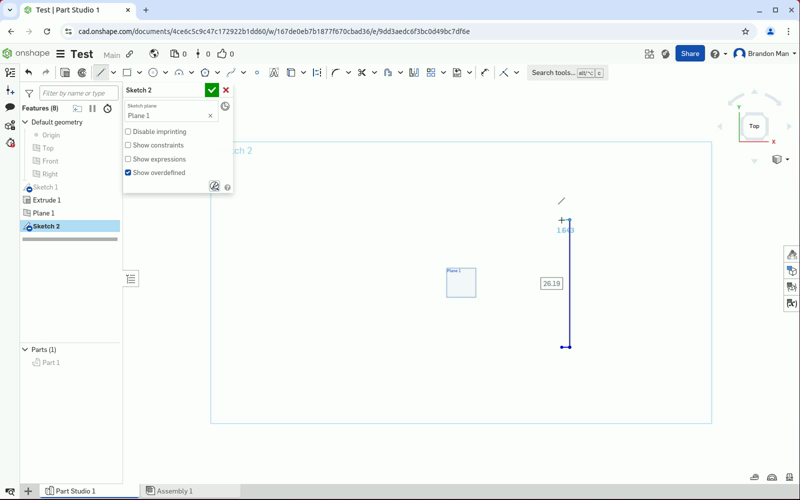
mouse_move(561, 347)
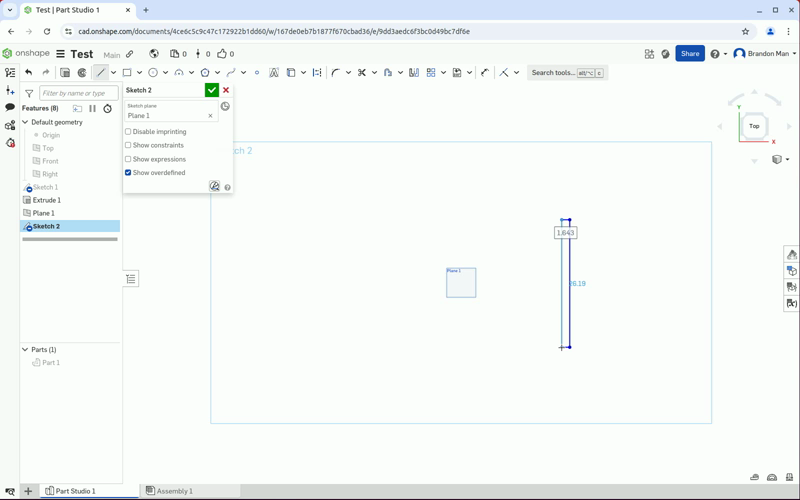
key_up(shift)
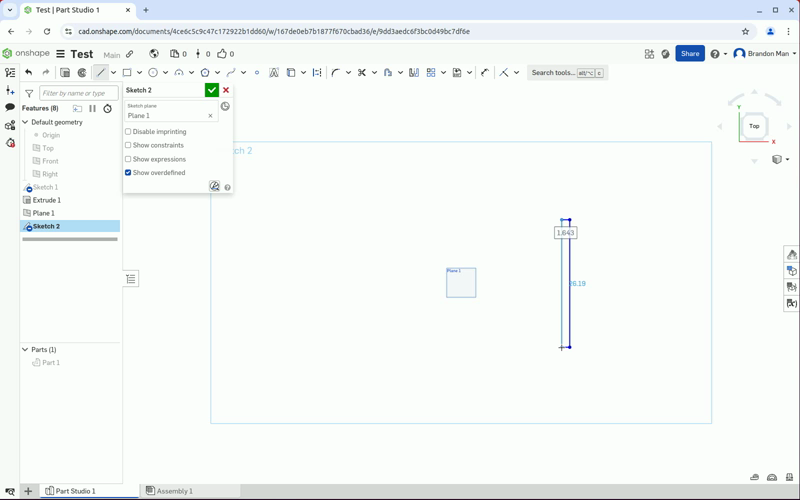
click(561, 347)
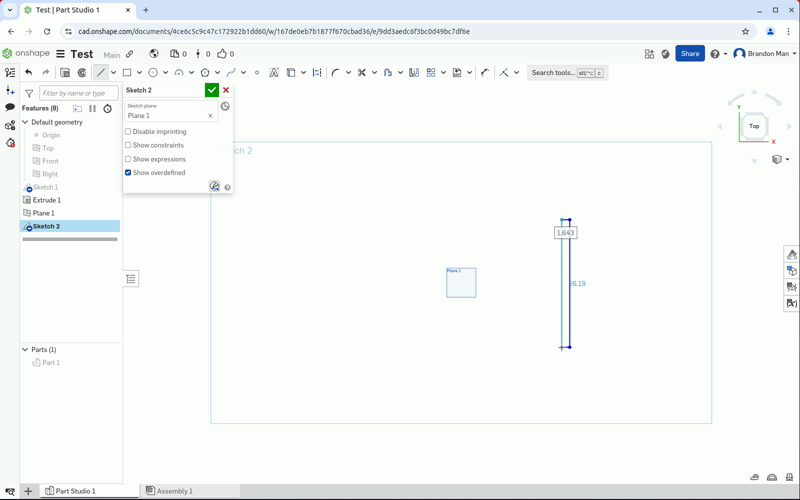
key(esc)
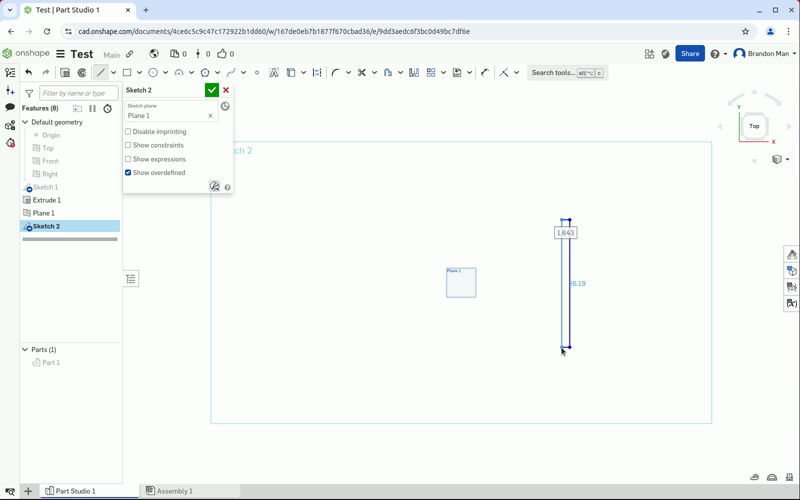
mouse_move(567, 272)
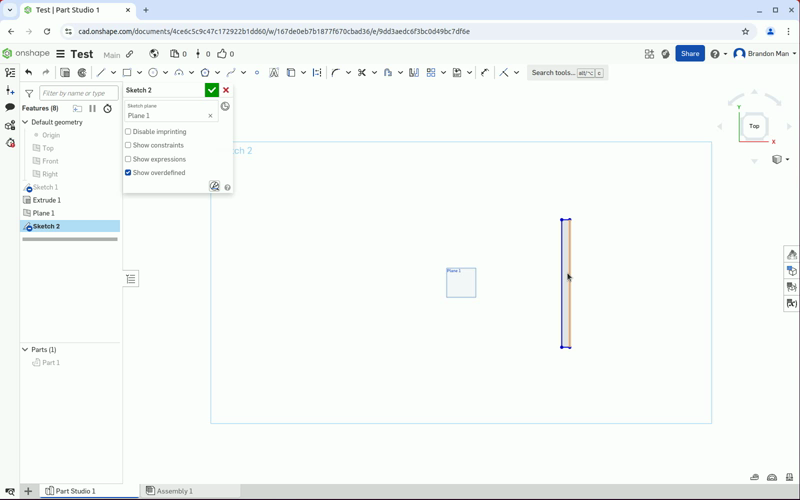
scroll(6)
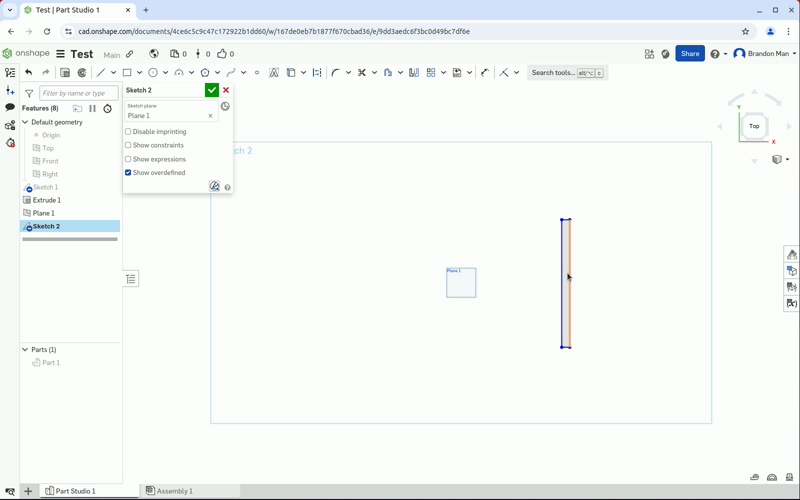
scroll(6)
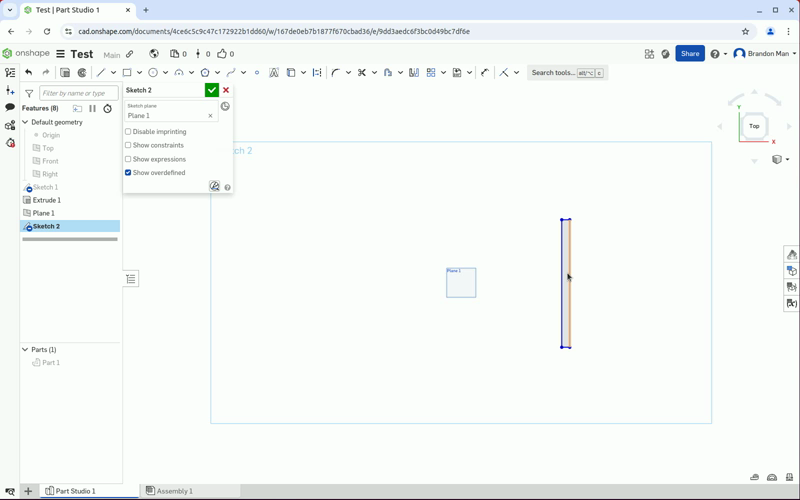
scroll(6)
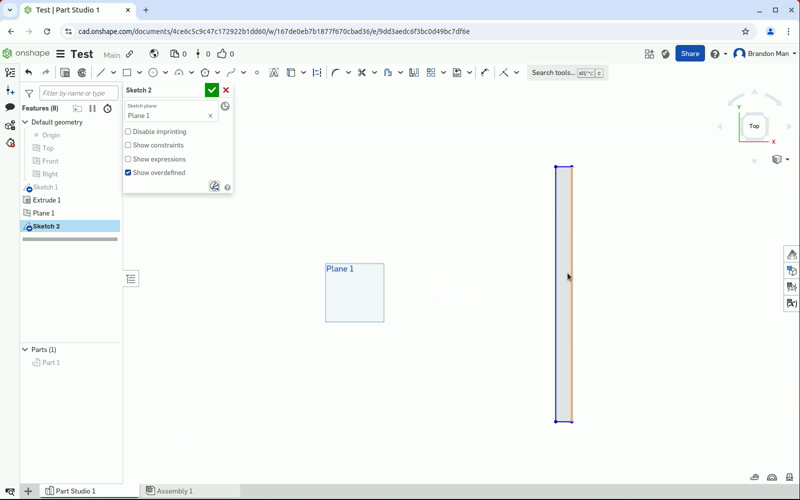
scroll(6)
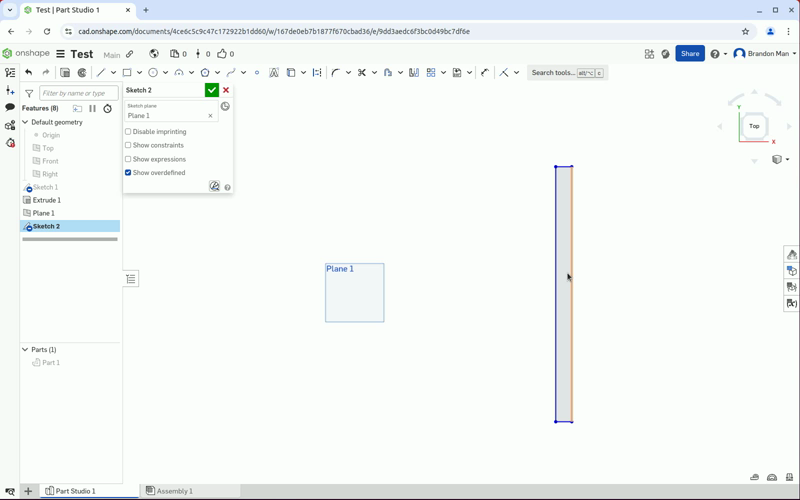
scroll(6)
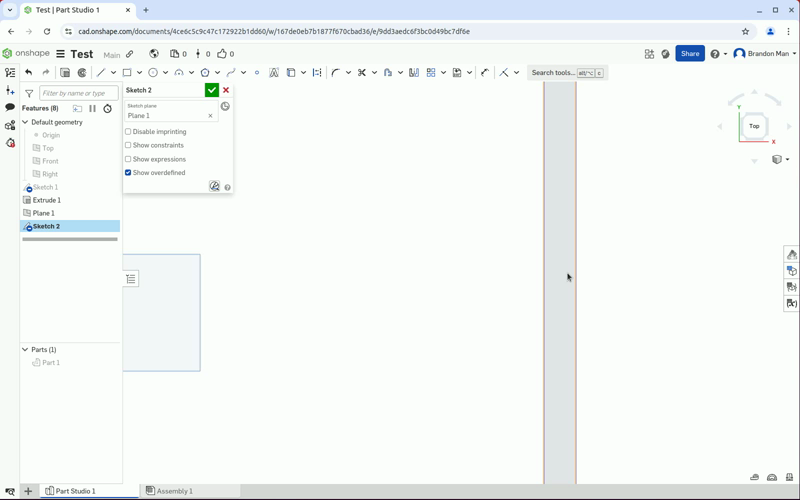
scroll(6)
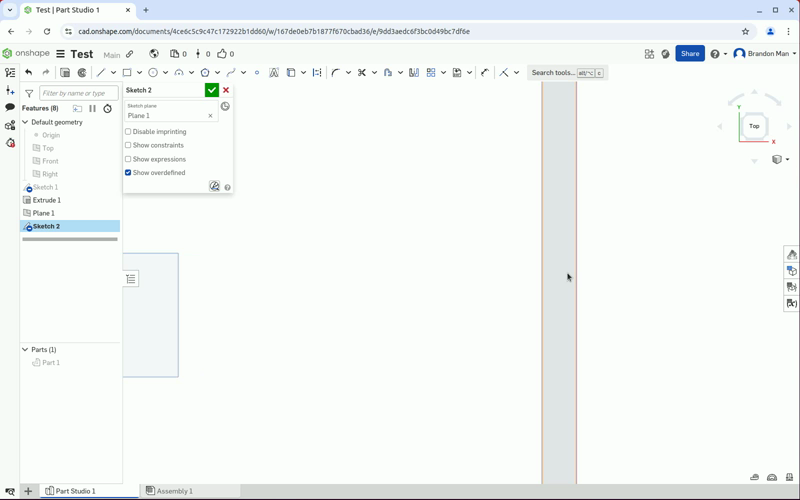
scroll(6)
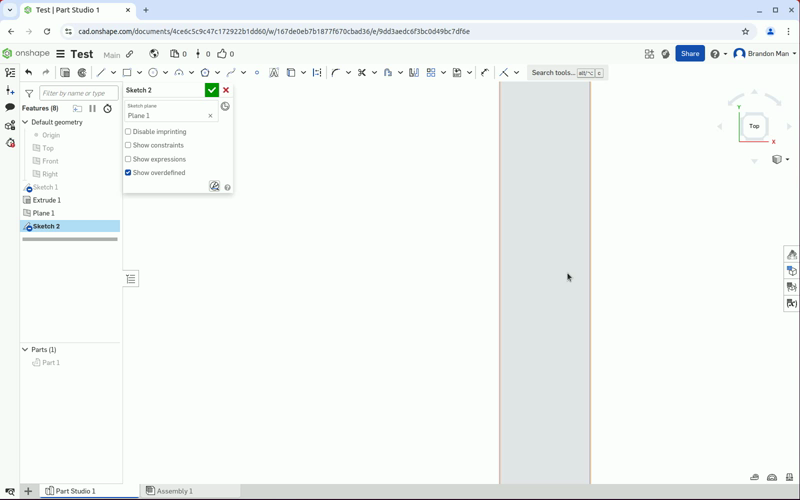
click(567, 272)
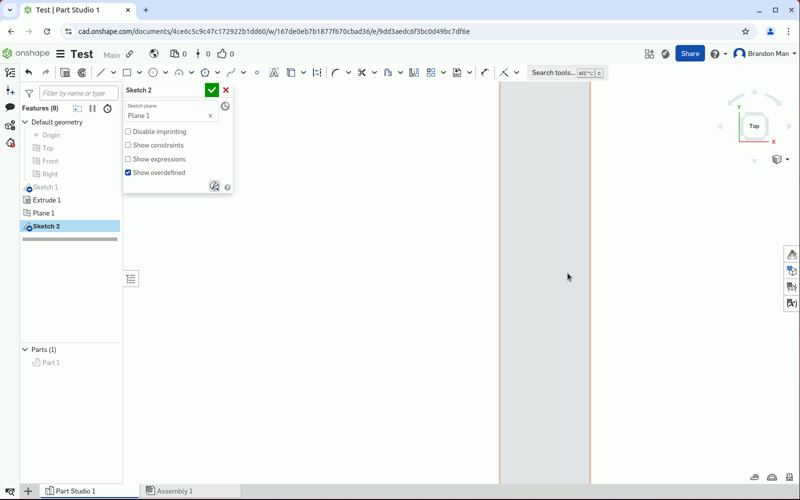
scroll(-6)
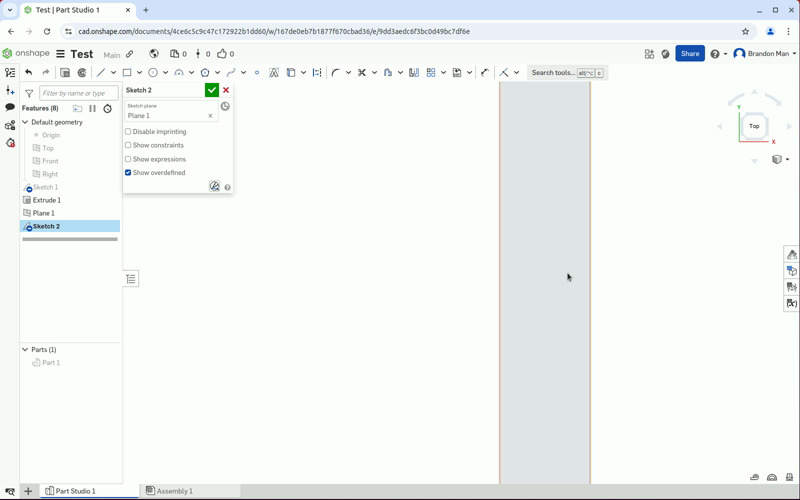
scroll(-6)
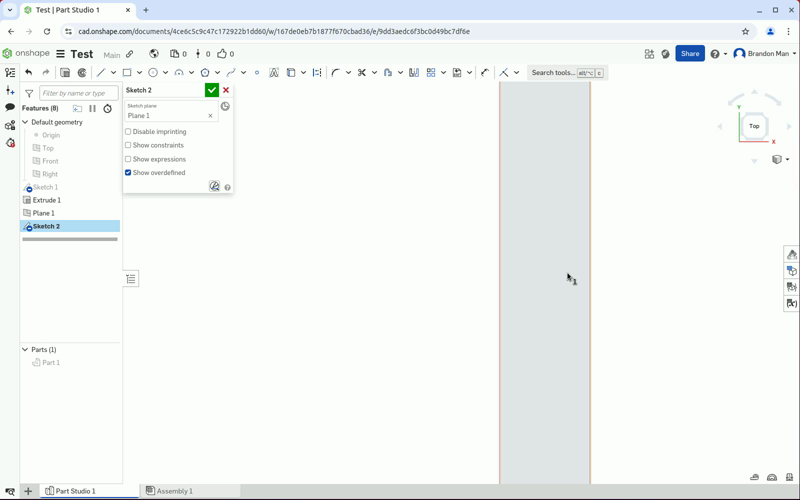
scroll(-6)
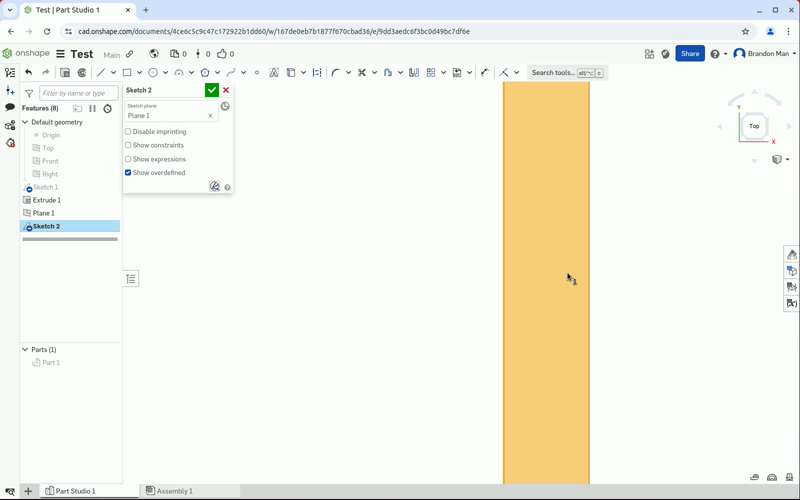
scroll(-6)
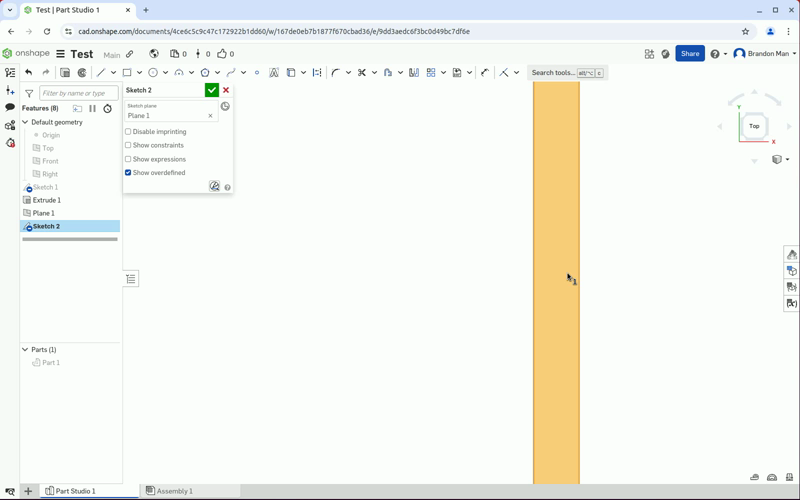
scroll(-6)
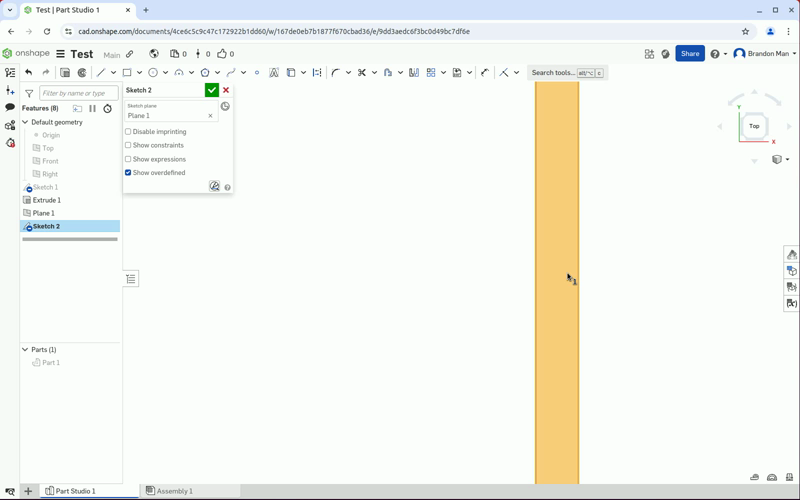
scroll(-6)
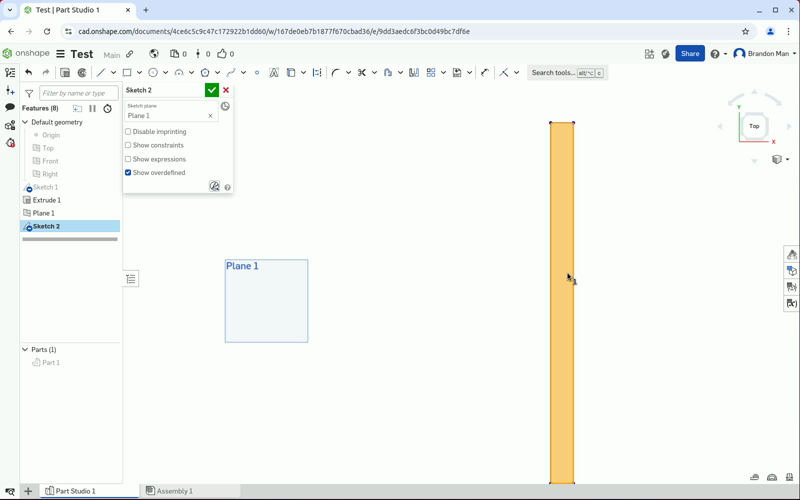
scroll(-6)
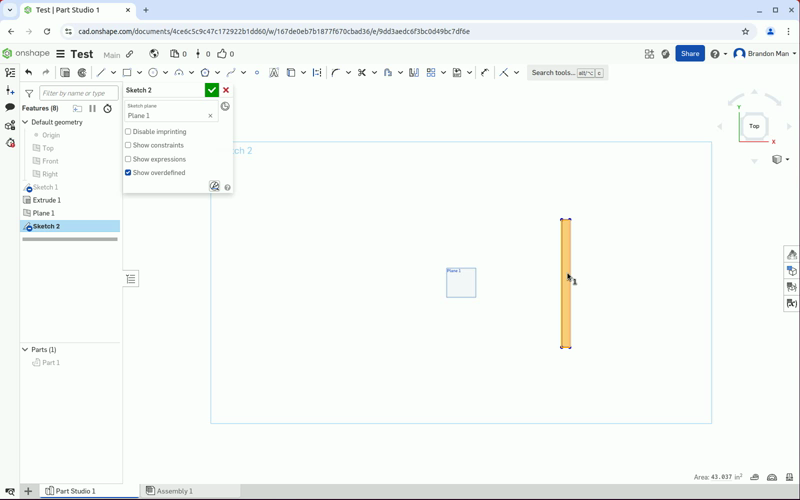
mouse_move(73, 352)
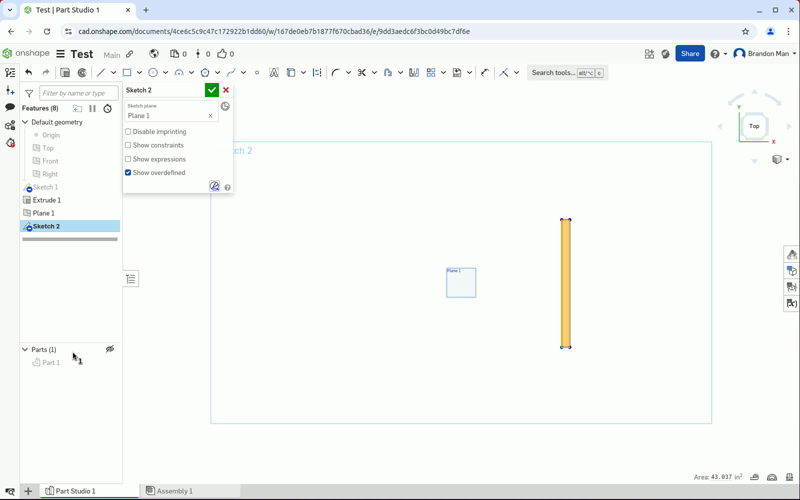
key(shift+y)
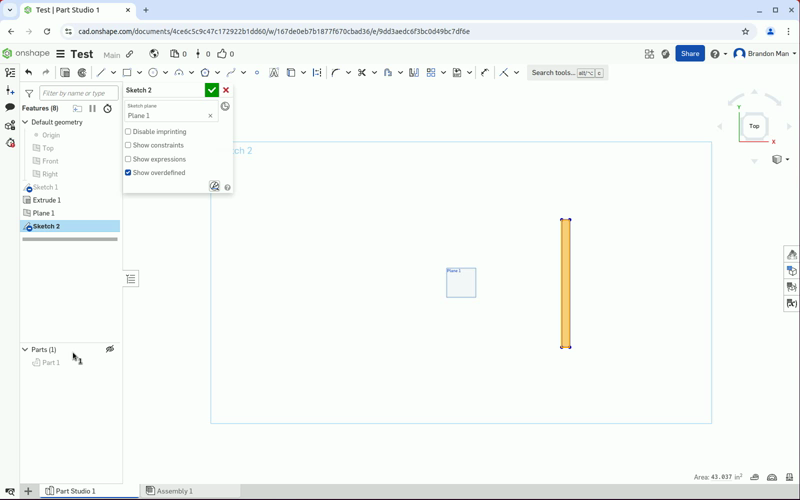
key(shift+e)
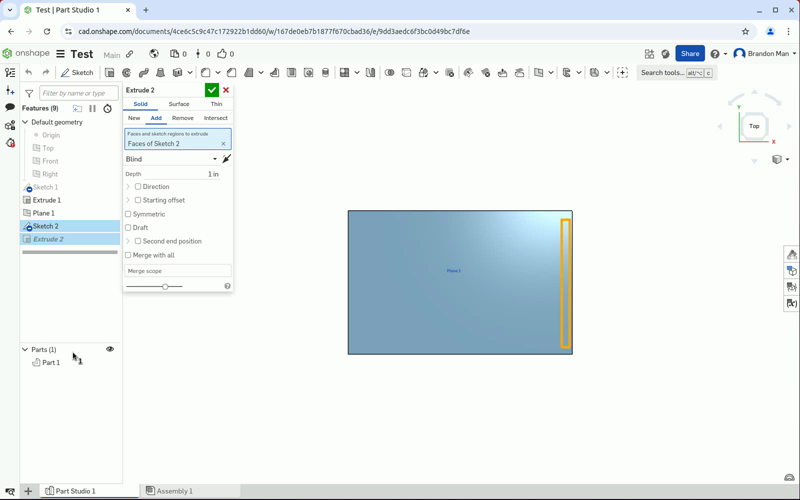
mouse_move(143, 106)
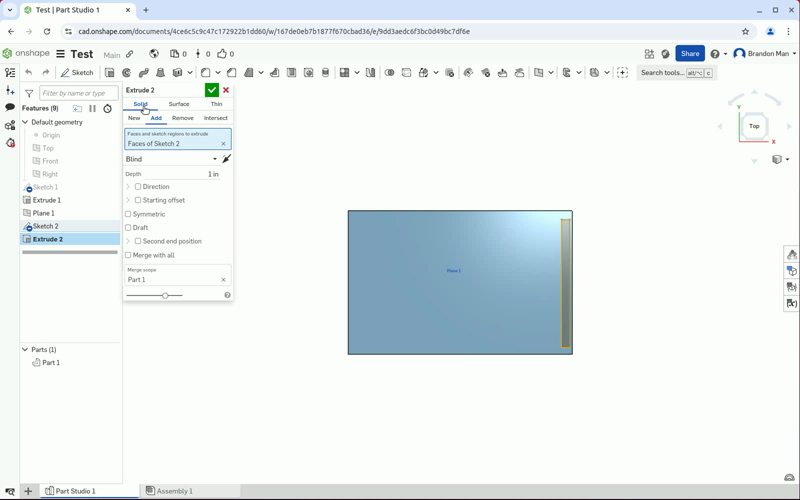
click(143, 106)
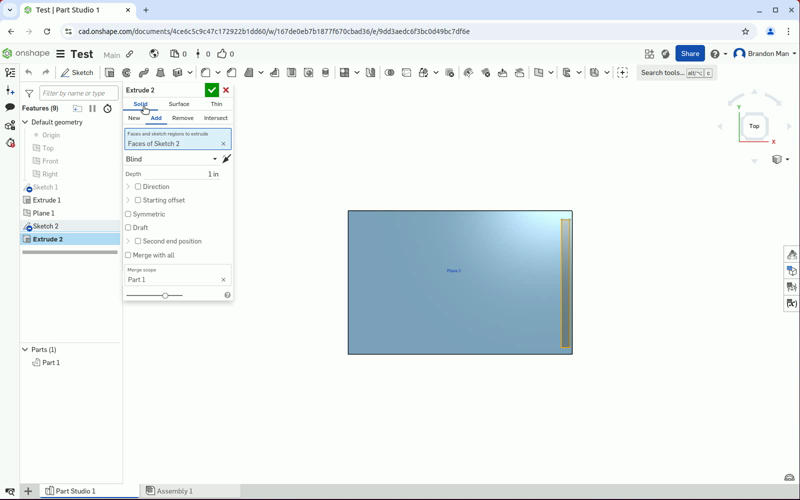
mouse_move(137, 120)
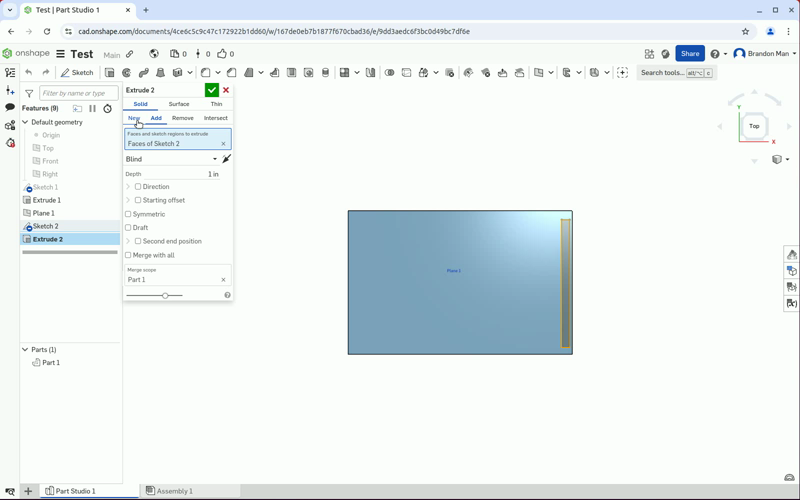
click(137, 120)
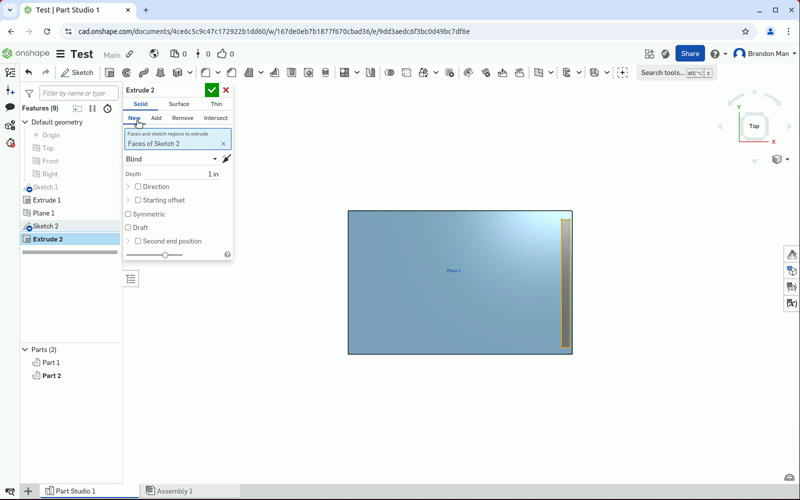
key(tab, 4)
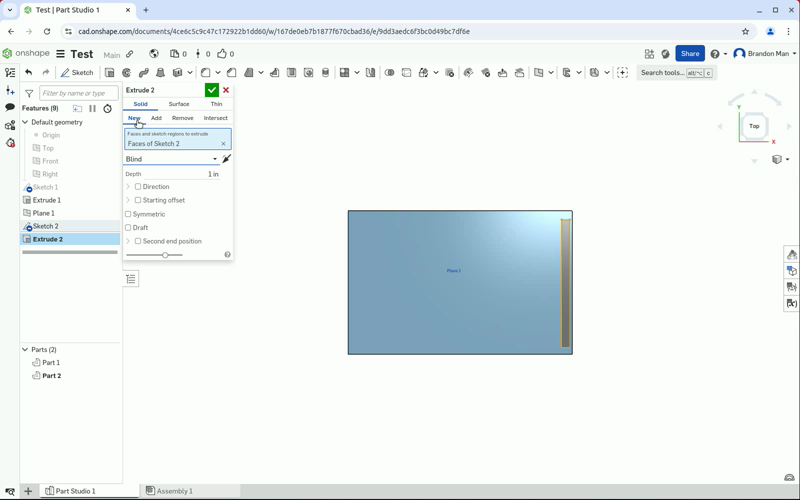
text(11.073)
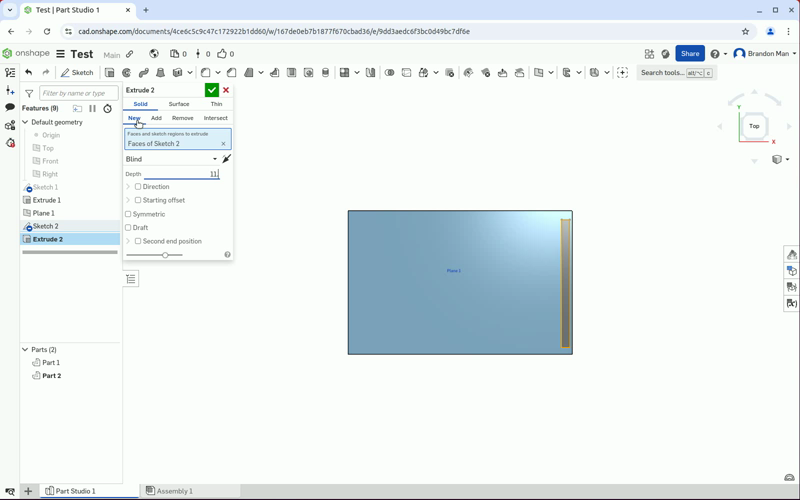
key(enter)
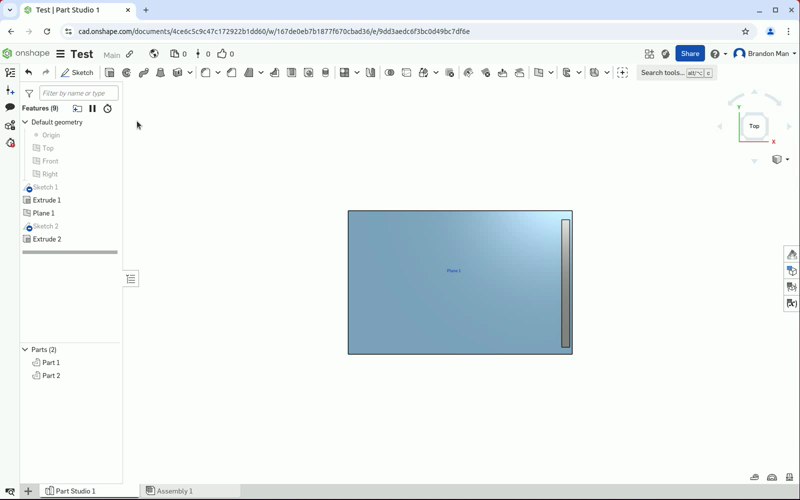
key(shift+h)
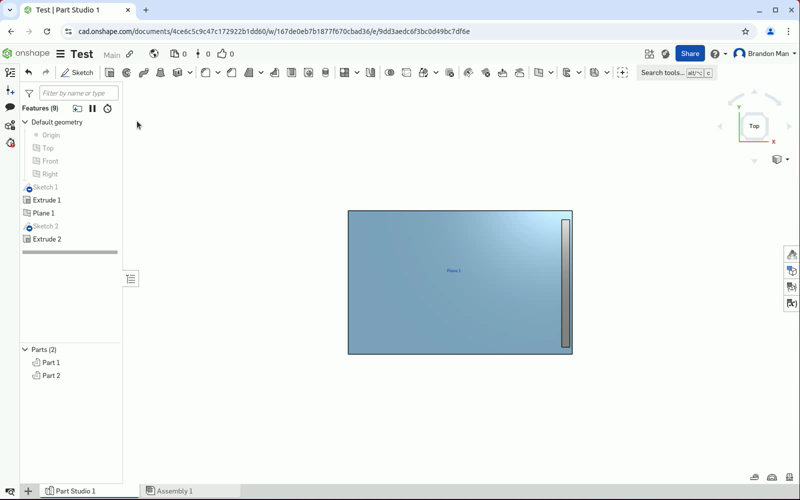
key(shift+h)
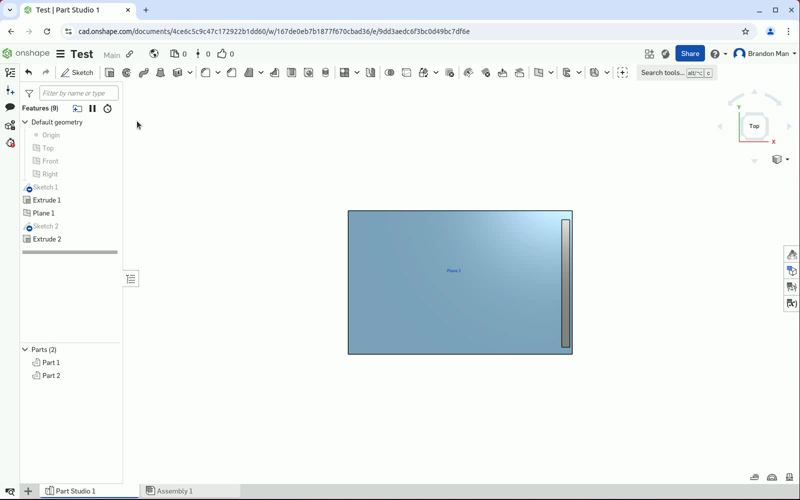
mouse_move(73, 189)
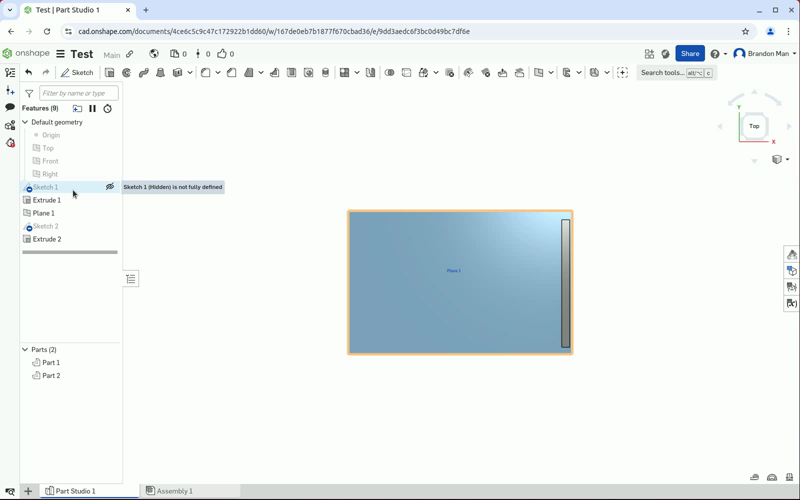
click(73, 189)
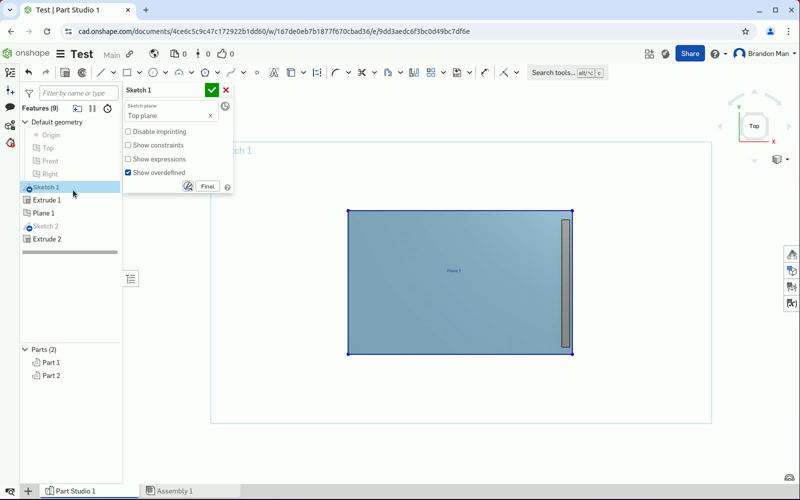
mouse_move(229, 92)
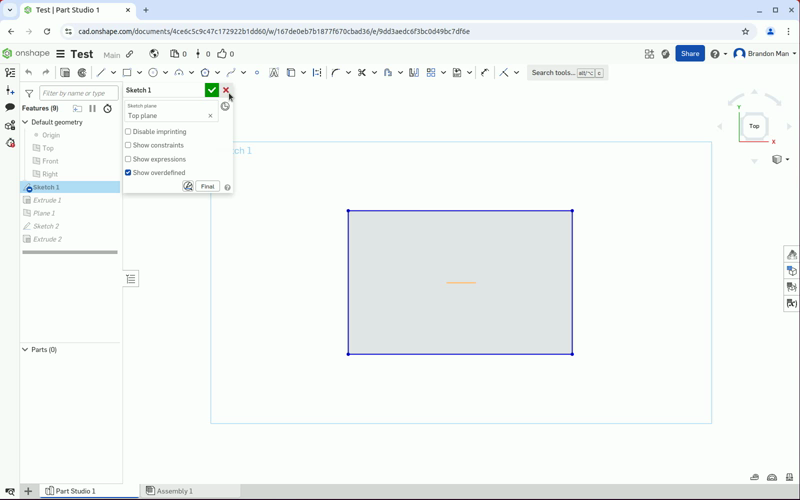
click(229, 92)
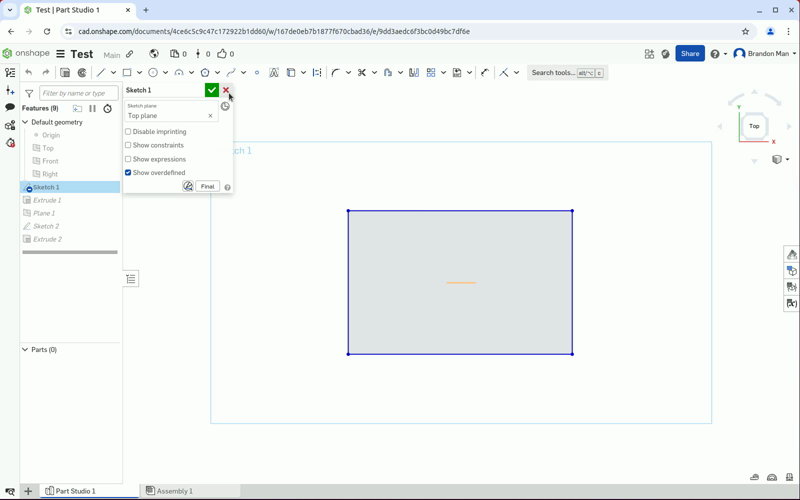
key(shift+s)
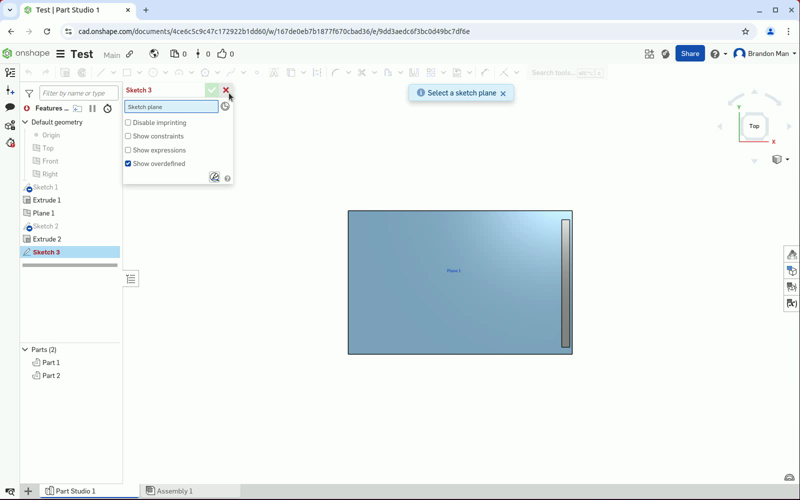
mouse_move(73, 215)
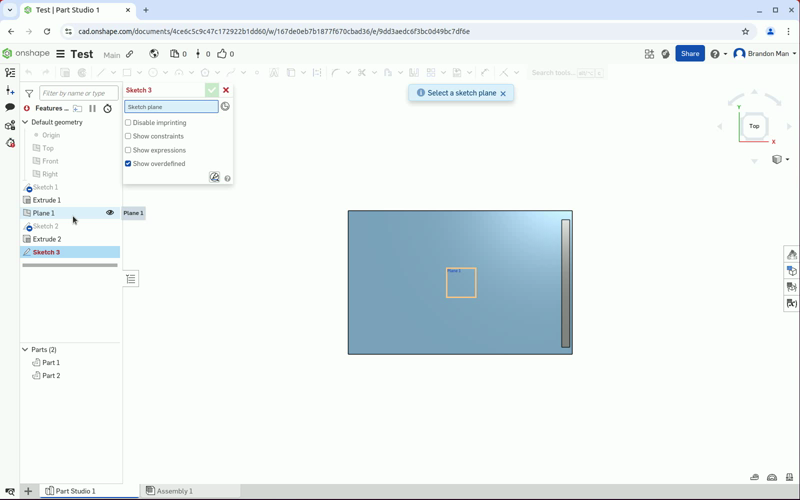
click(73, 215)
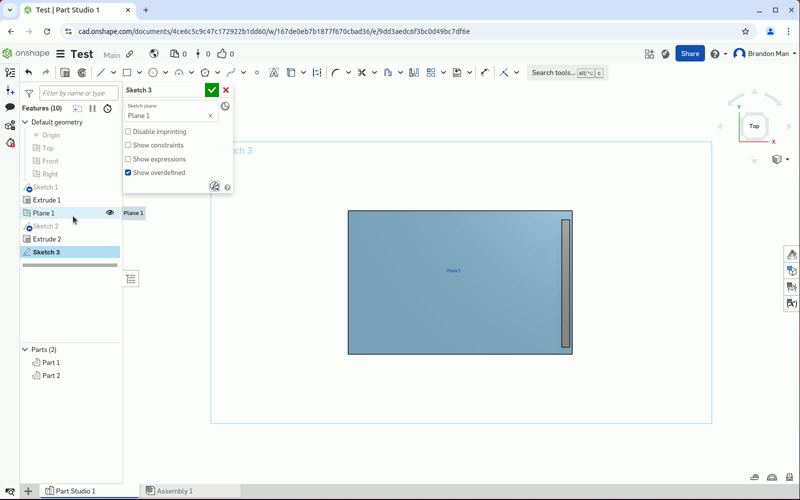
mouse_move(73, 352)
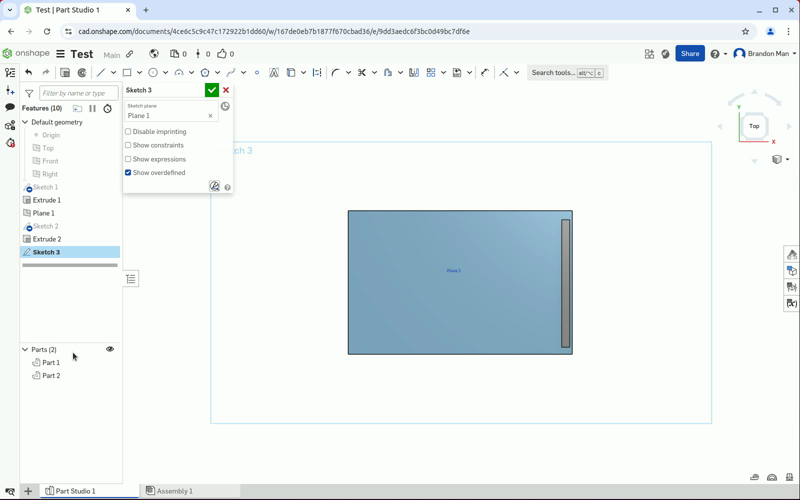
key(y)
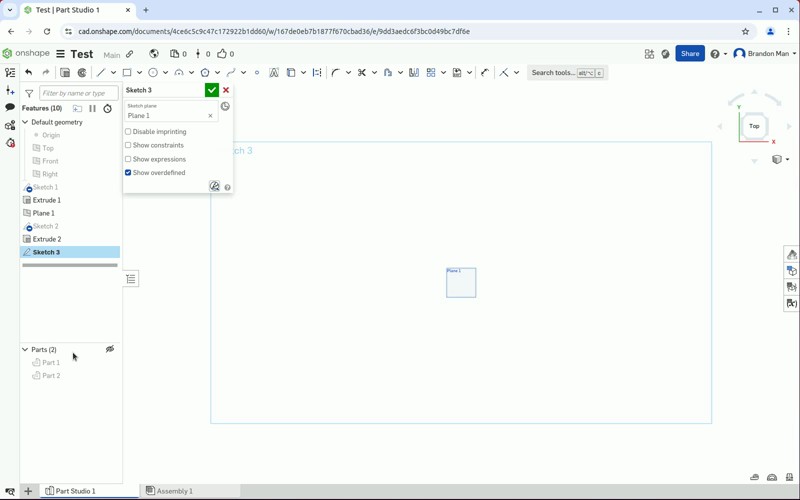
key(l)
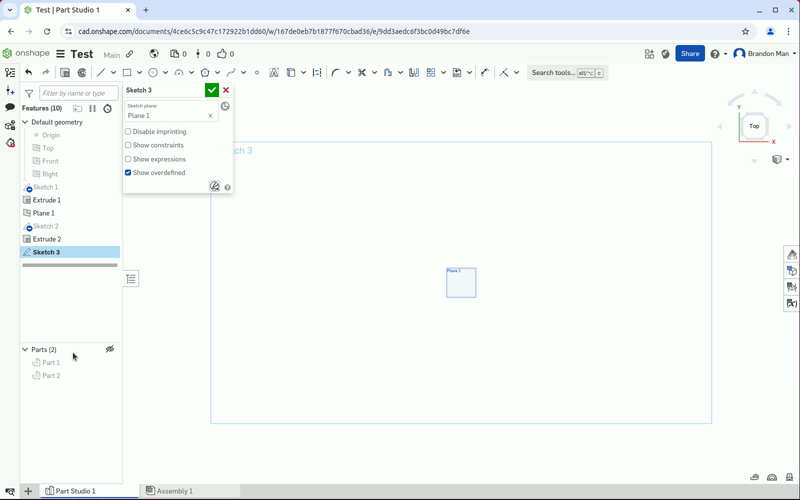
key_down(shift)
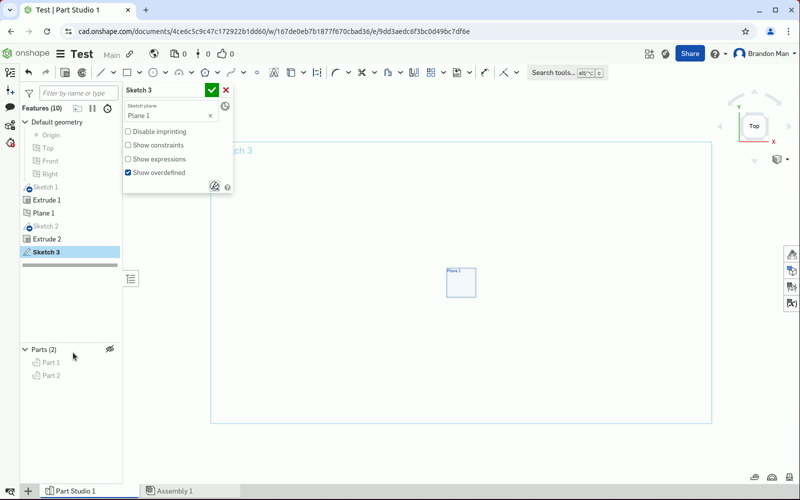
mouse_move(351, 218)
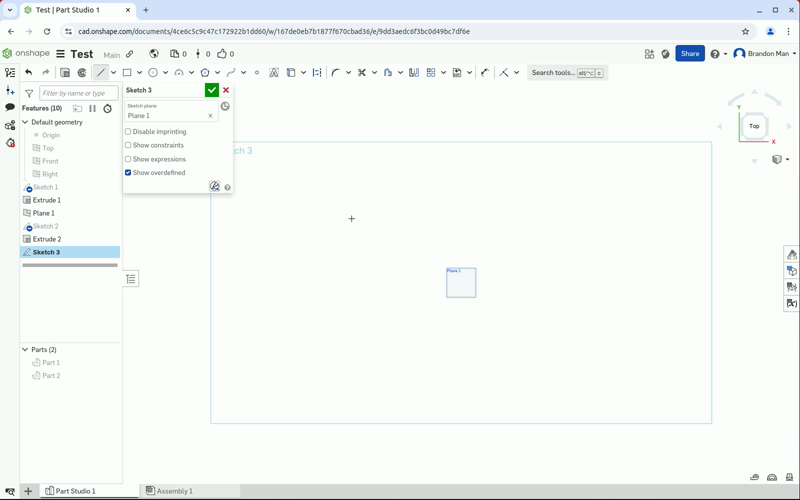
click(351, 218)
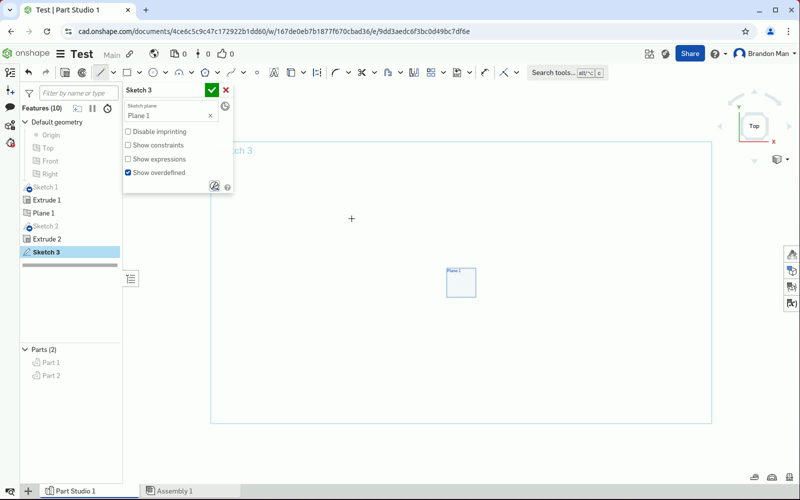
key_up(shift)
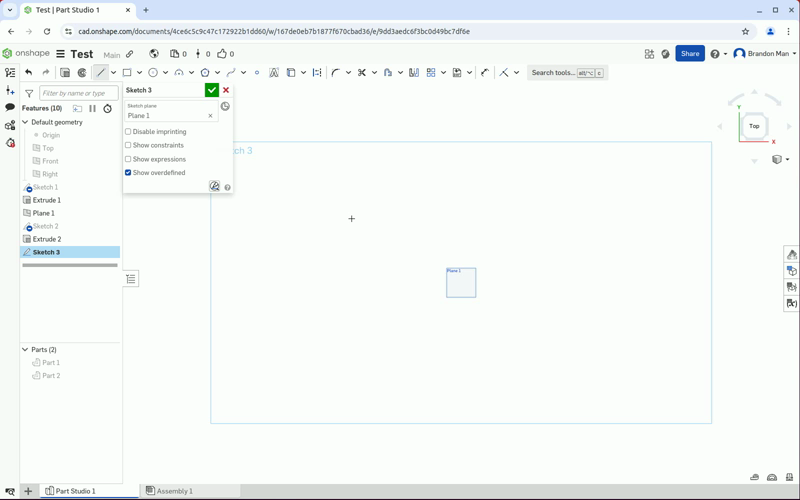
key_down(shift)
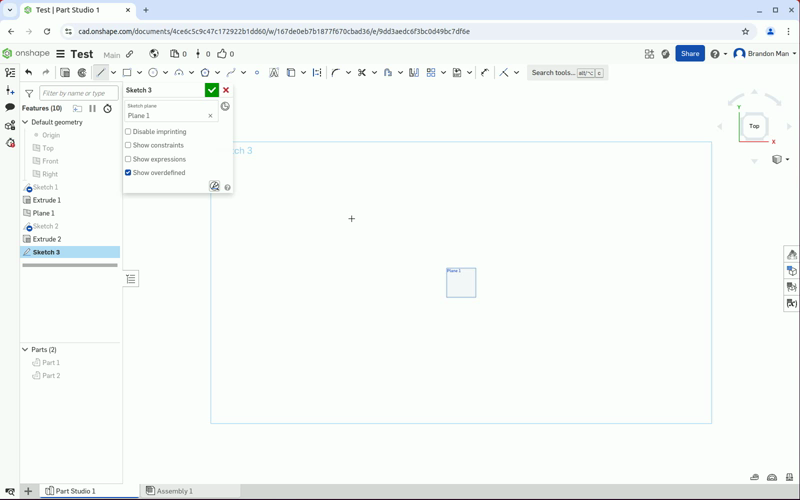
mouse_move(381, 218)
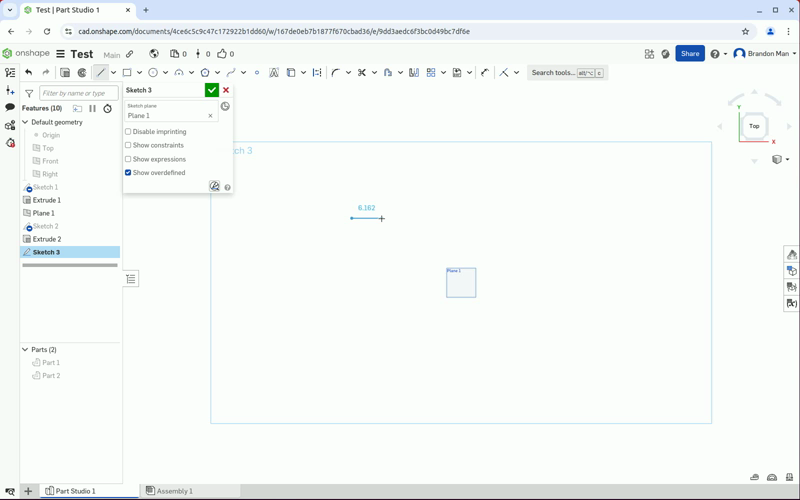
mouse_move(358, 218)
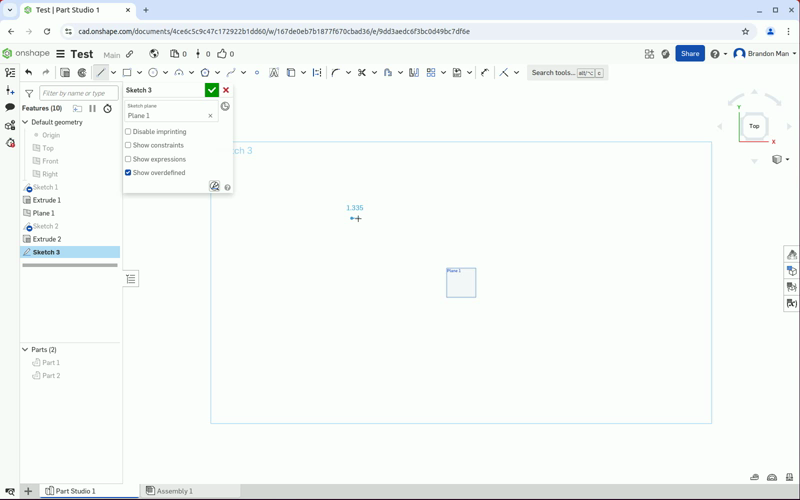
scroll(6)
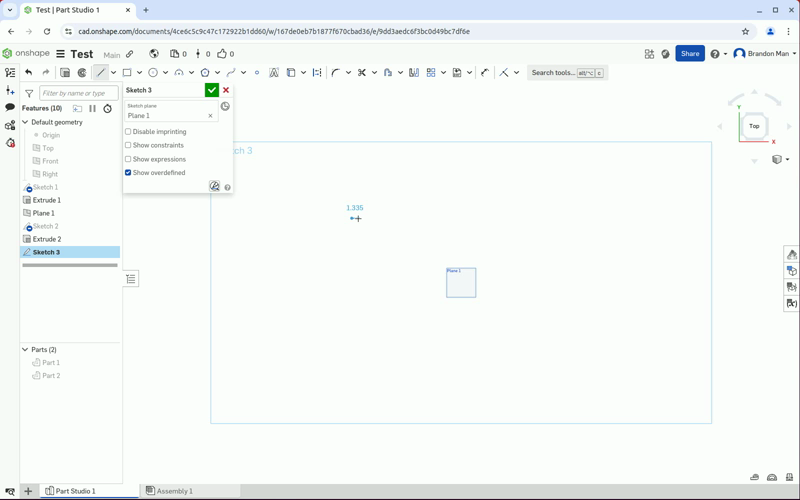
scroll(6)
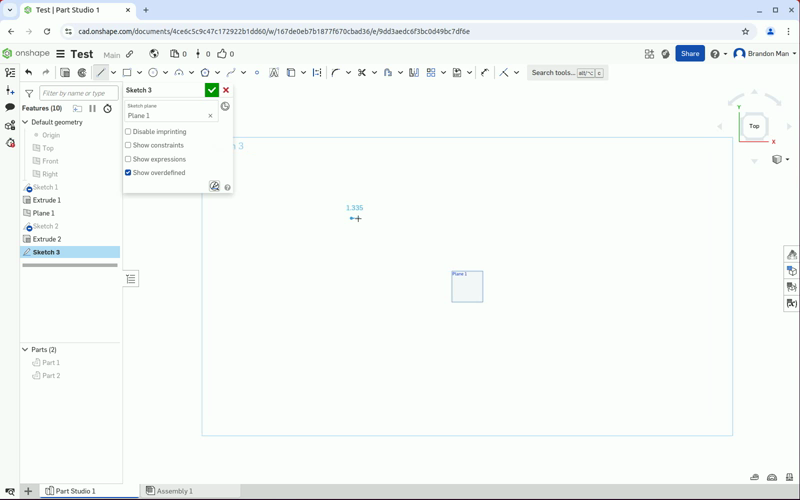
scroll(6)
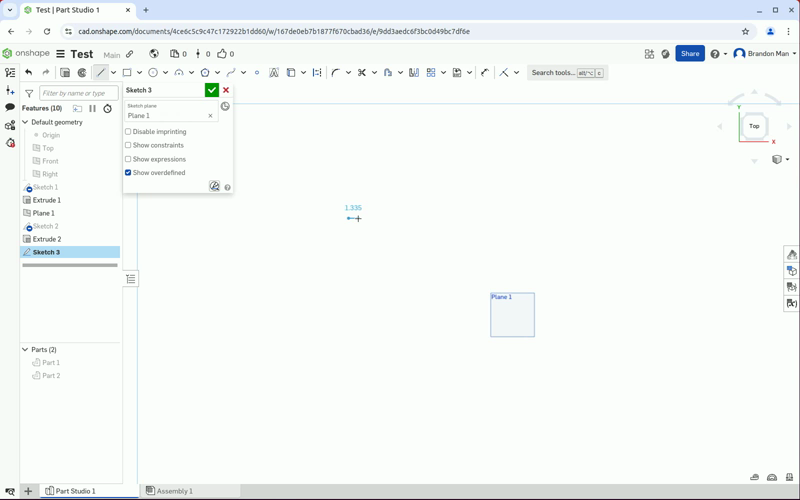
scroll(6)
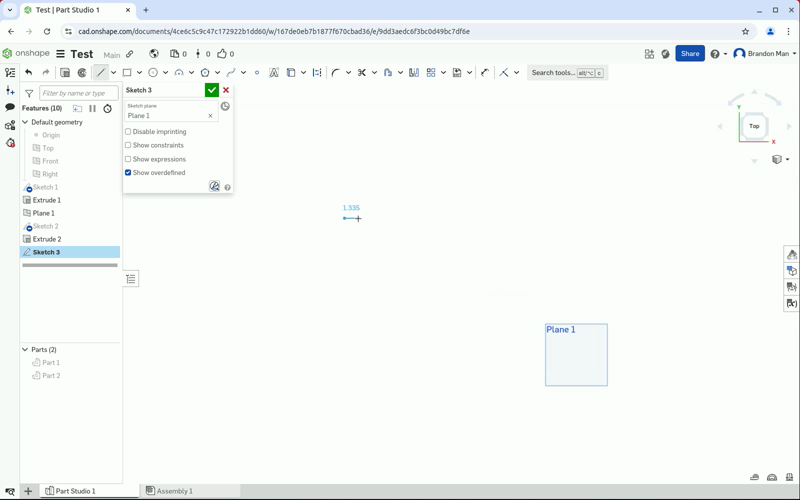
scroll(6)
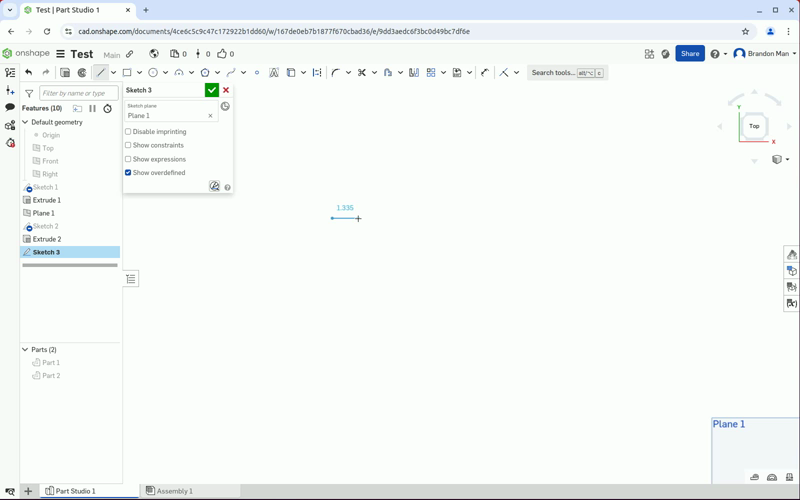
scroll(6)
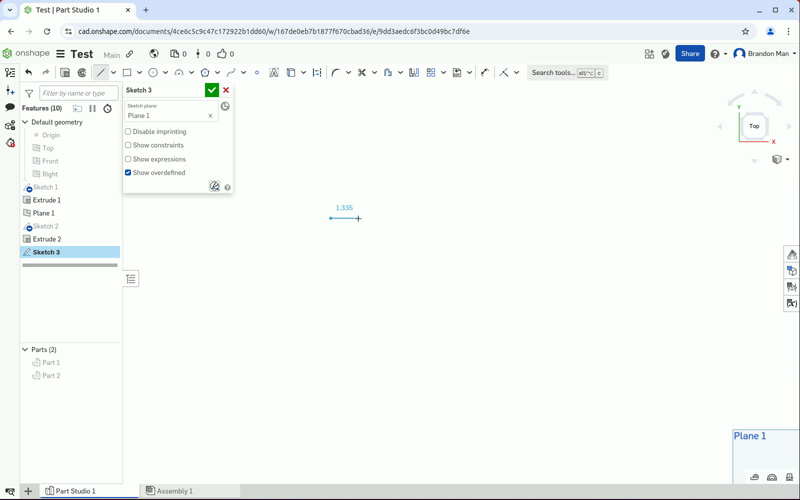
scroll(6)
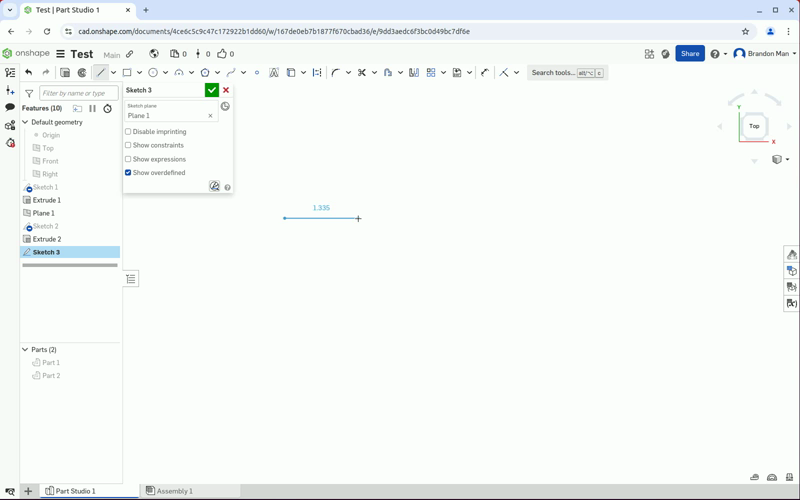
click(358, 218)
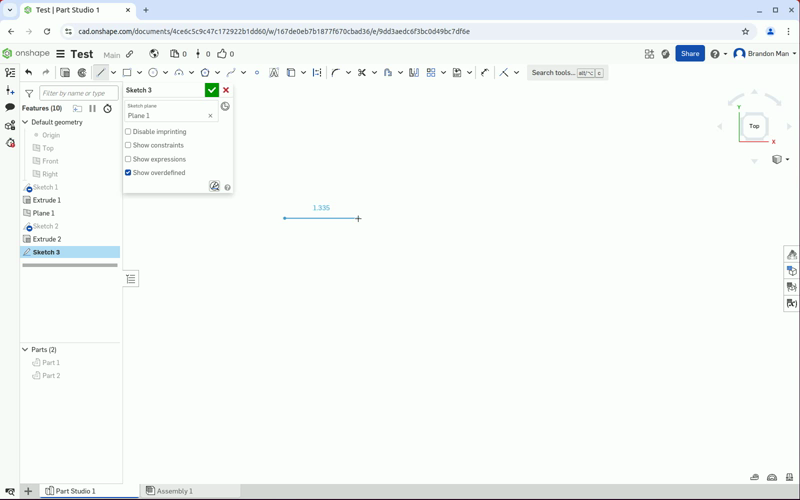
scroll(-6)
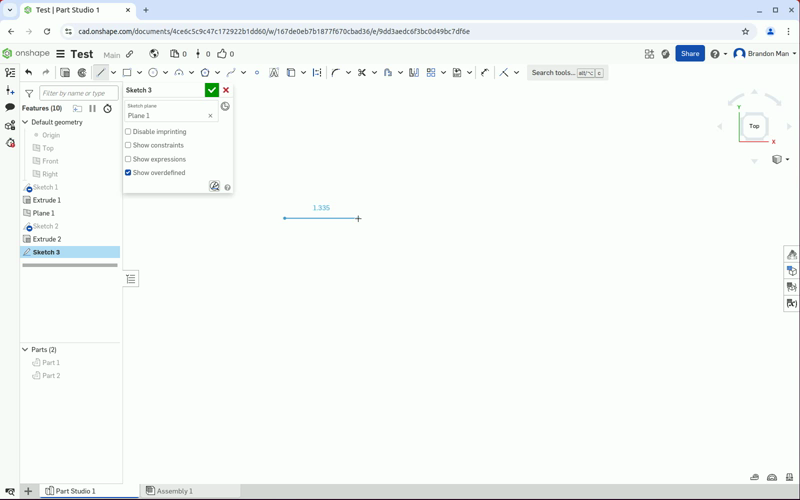
scroll(-6)
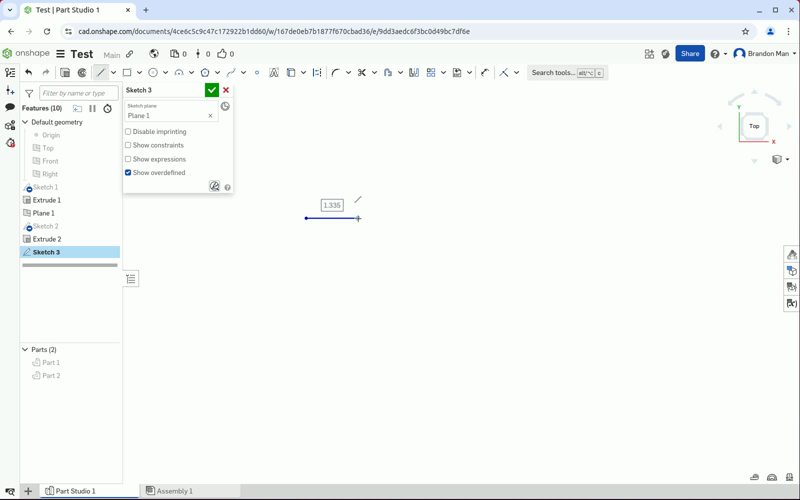
scroll(-6)
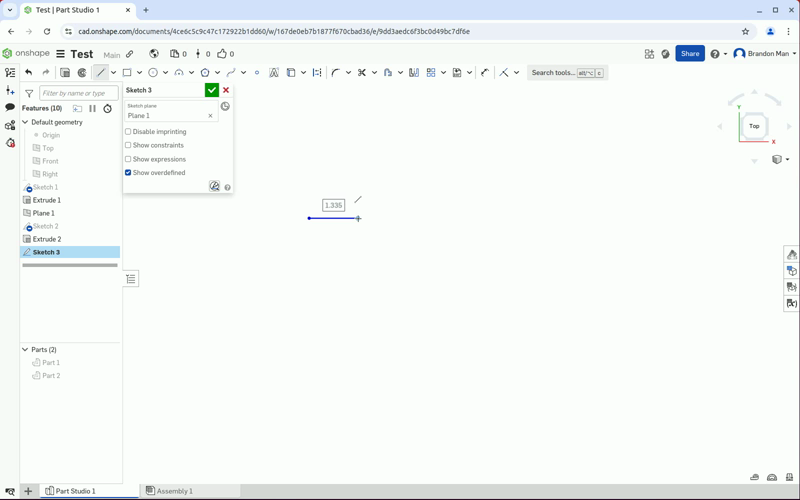
scroll(-6)
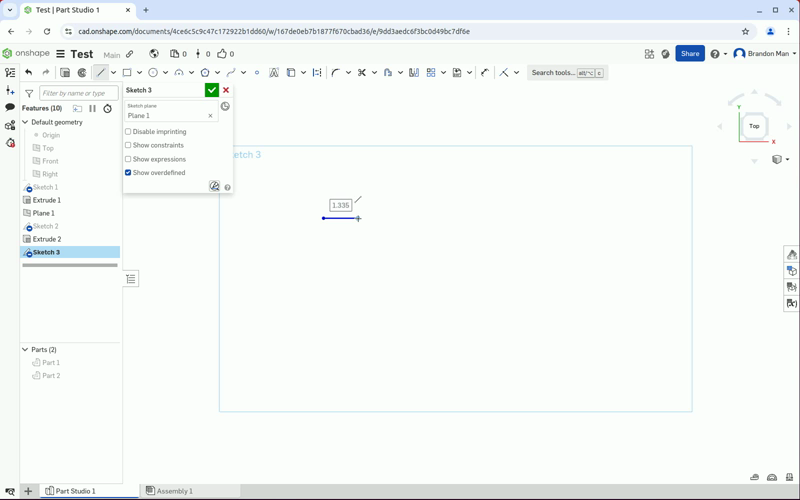
scroll(-6)
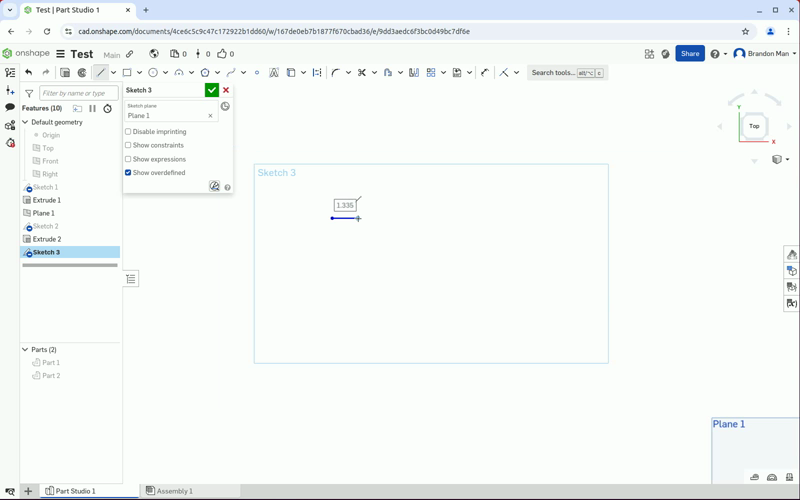
scroll(-6)
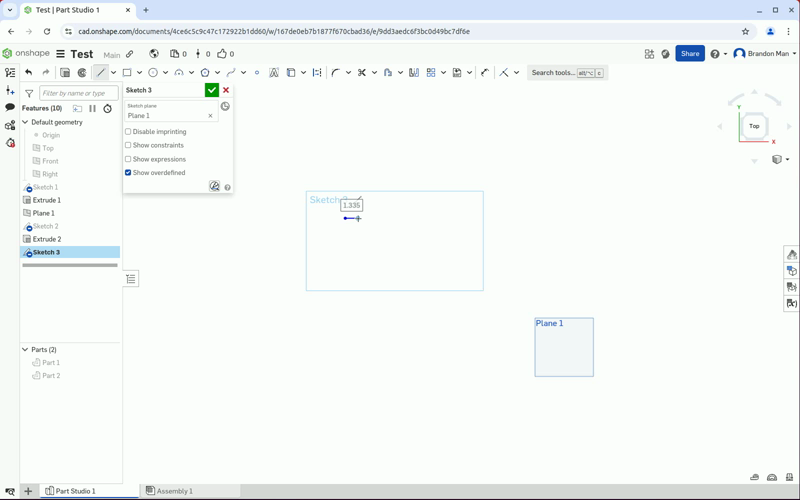
scroll(-6)
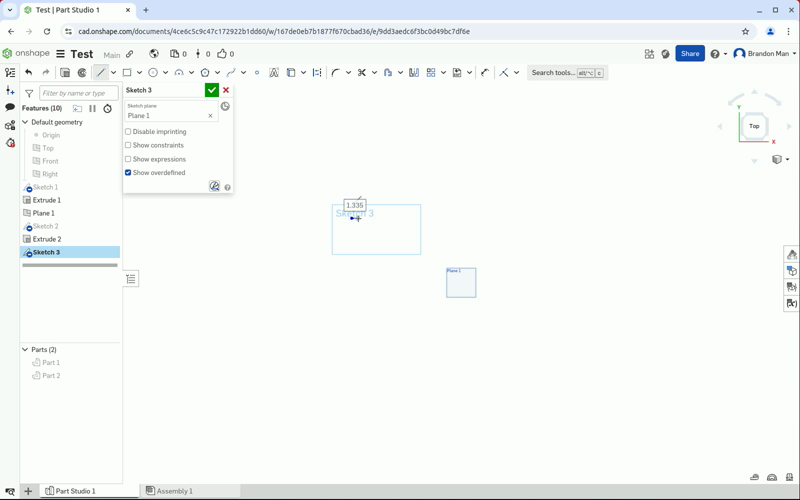
key_up(shift)
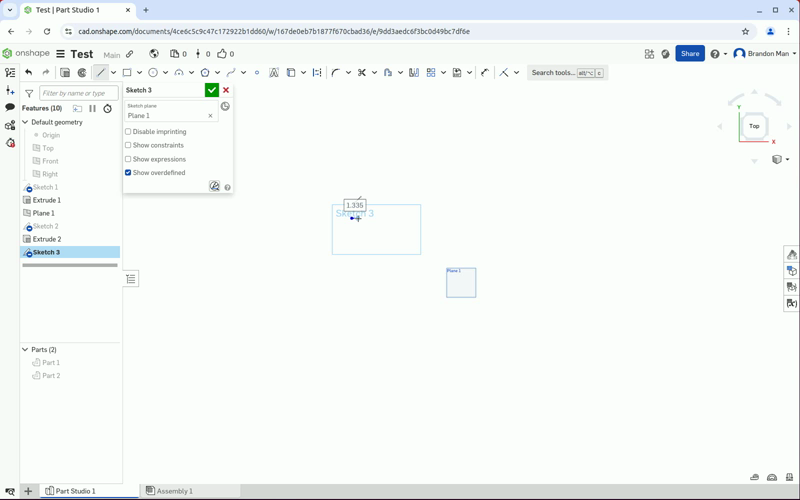
key_down(shift)
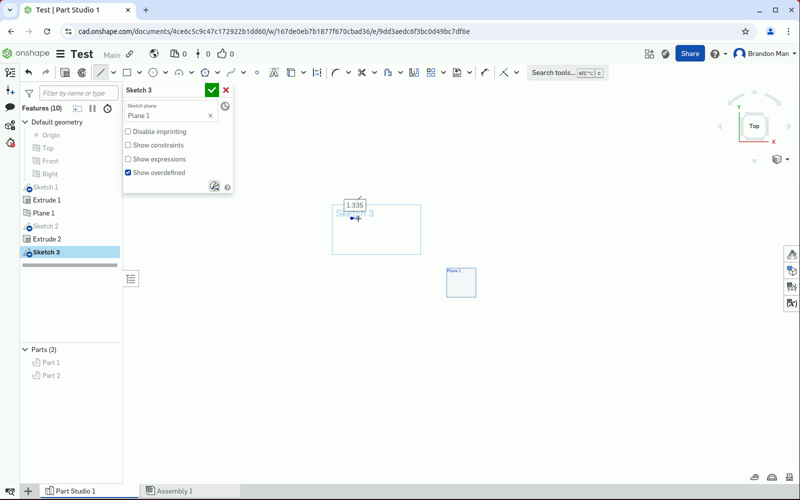
mouse_move(560, 218)
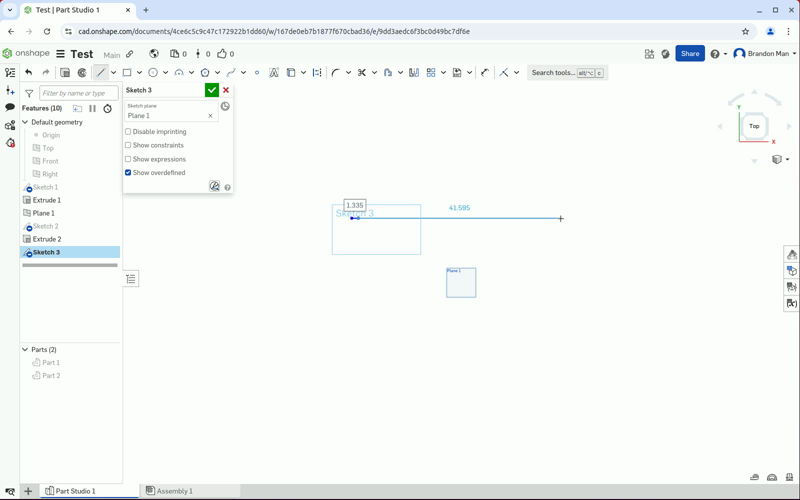
click(560, 218)
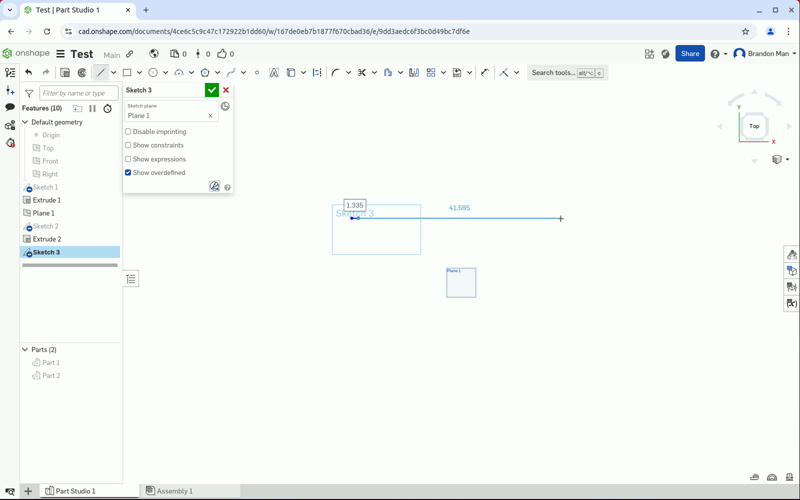
key_up(shift)
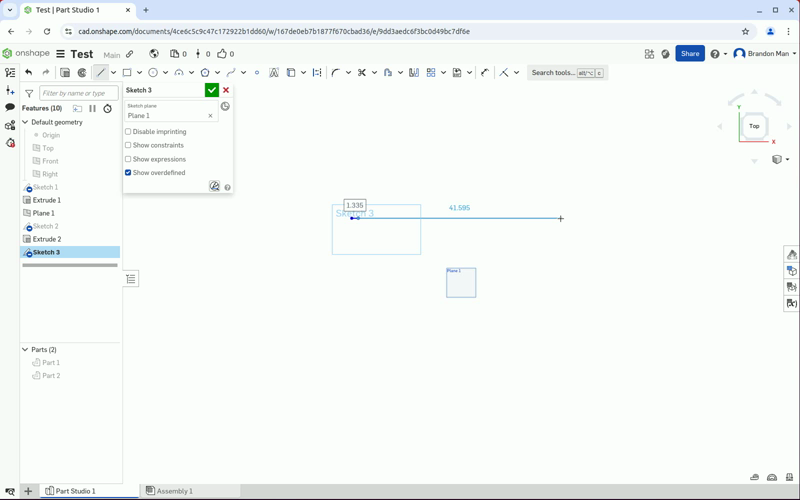
key_down(shift)
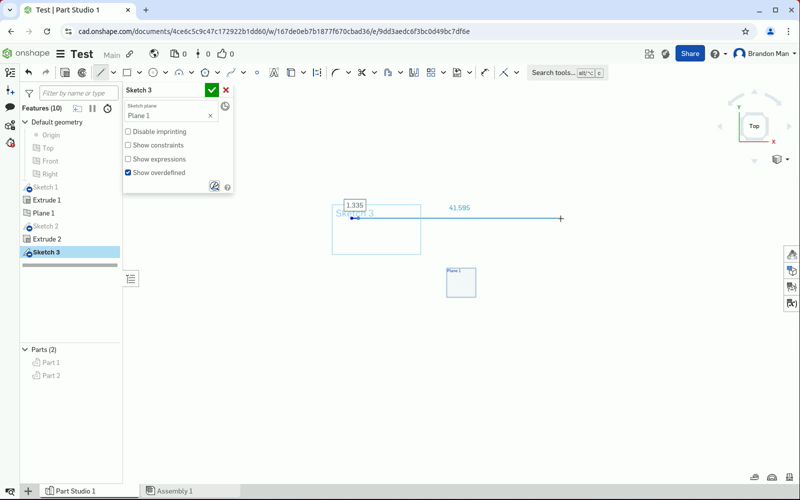
mouse_move(589, 218)
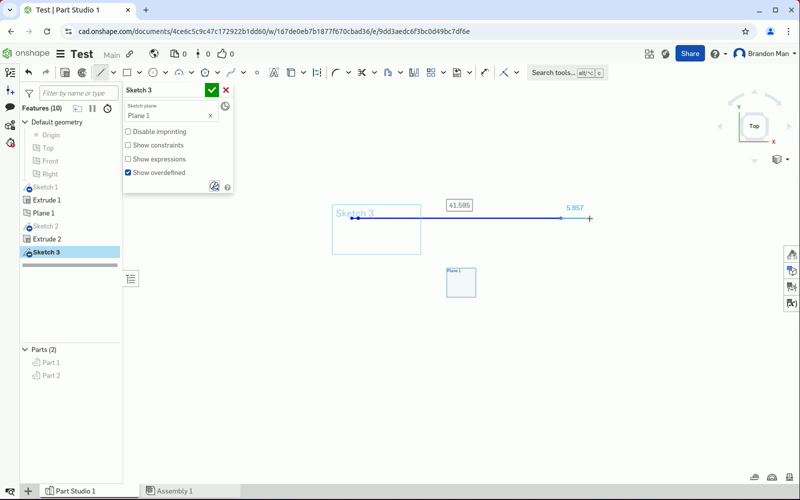
mouse_move(567, 218)
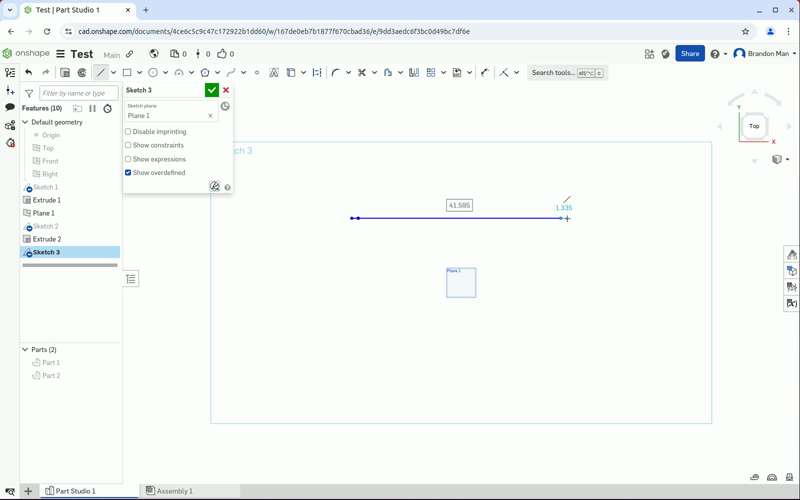
scroll(6)
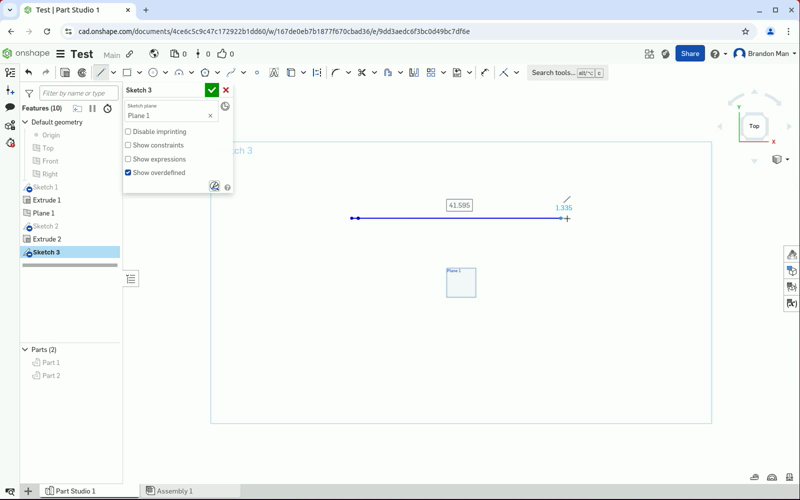
scroll(6)
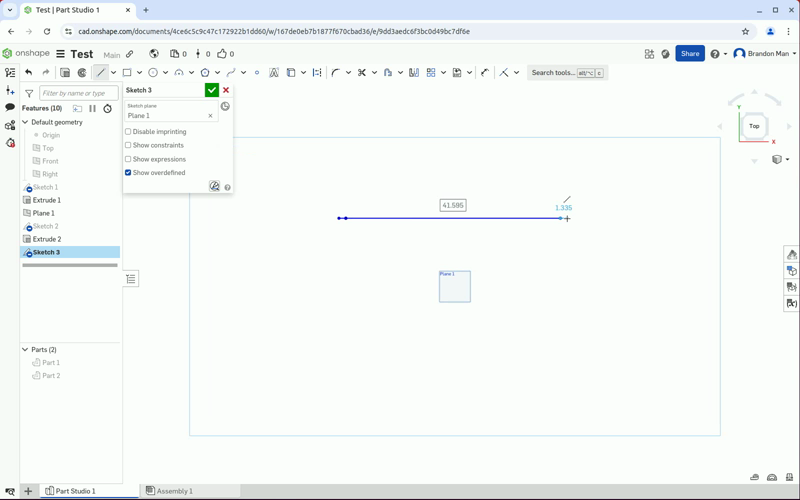
scroll(6)
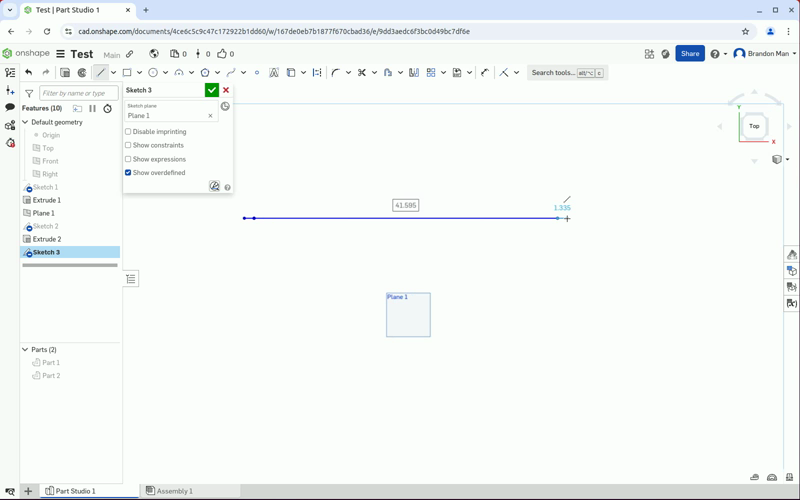
scroll(6)
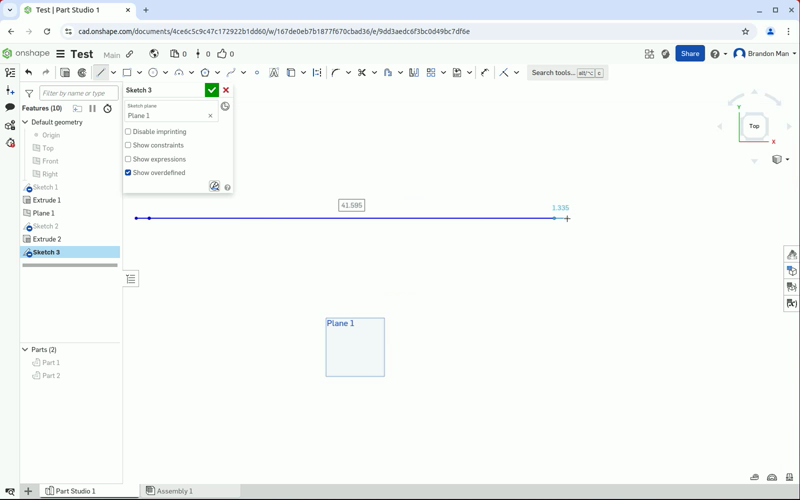
scroll(6)
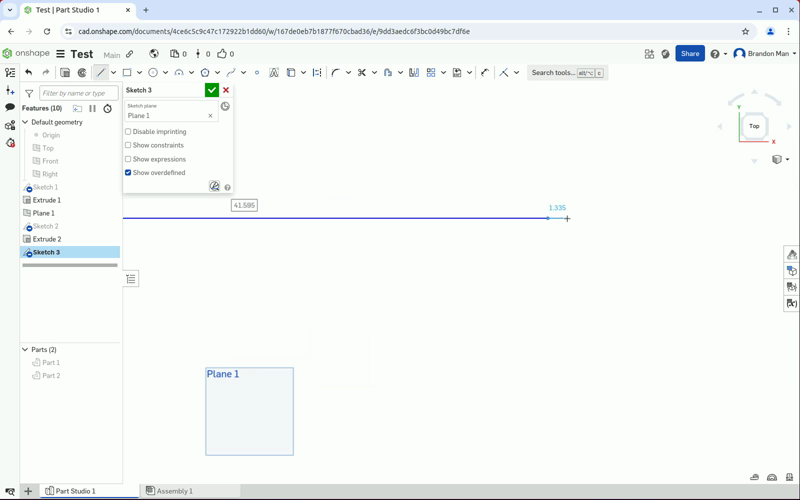
scroll(6)
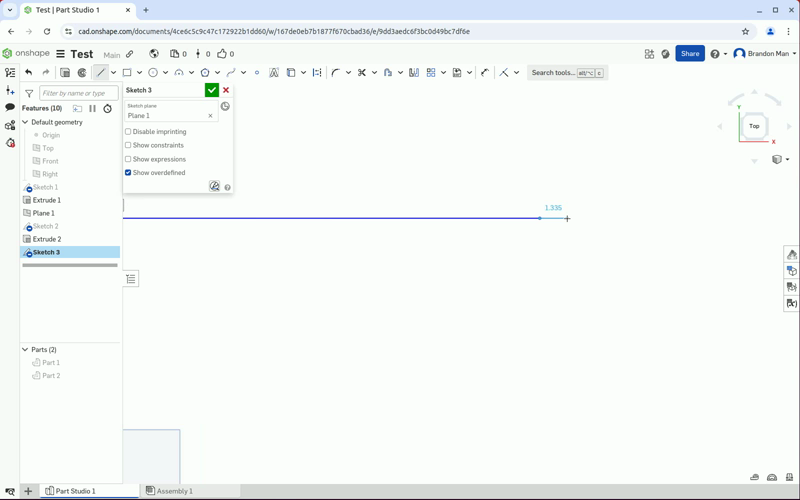
scroll(6)
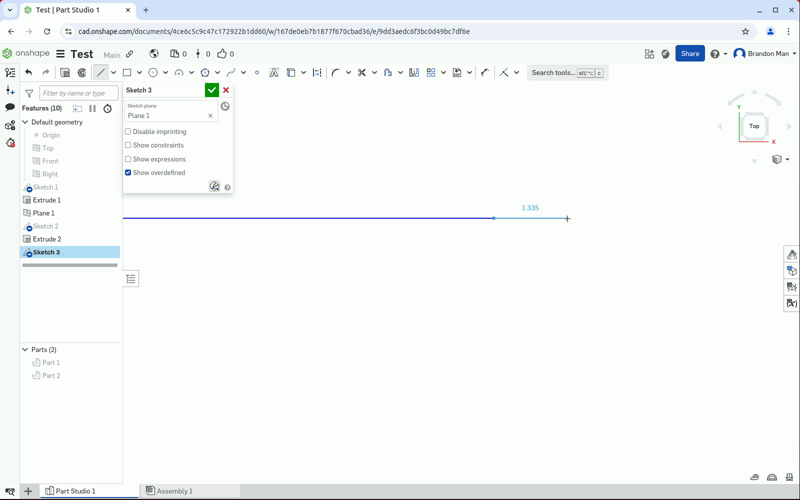
click(567, 218)
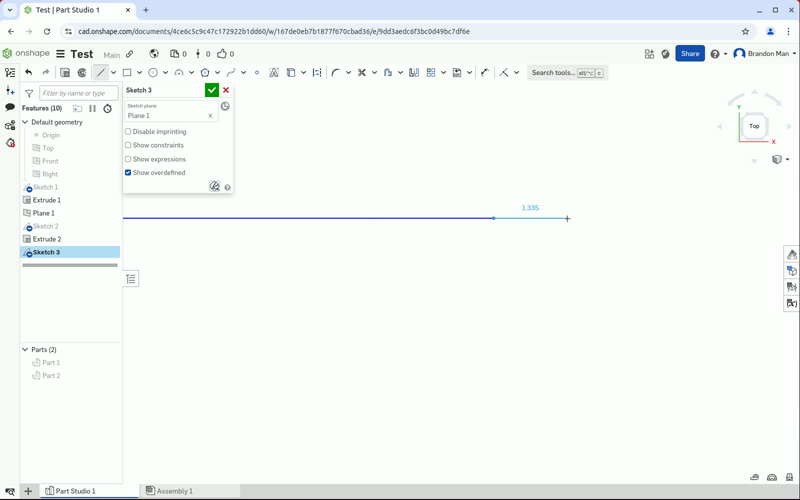
scroll(-6)
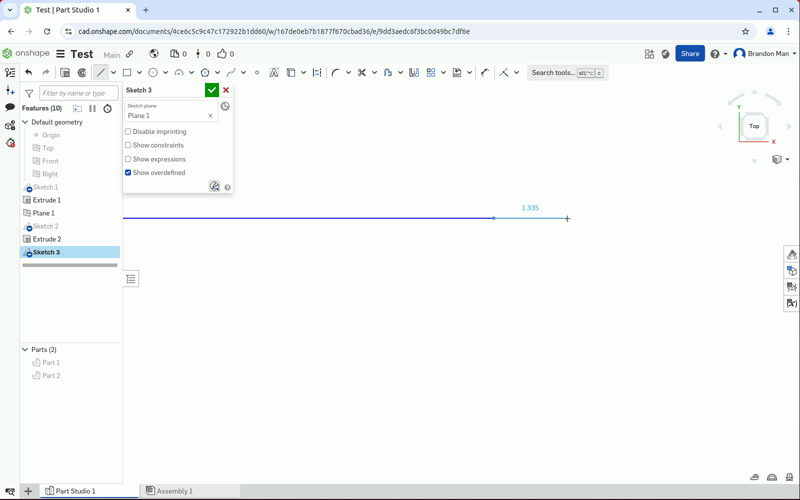
scroll(-6)
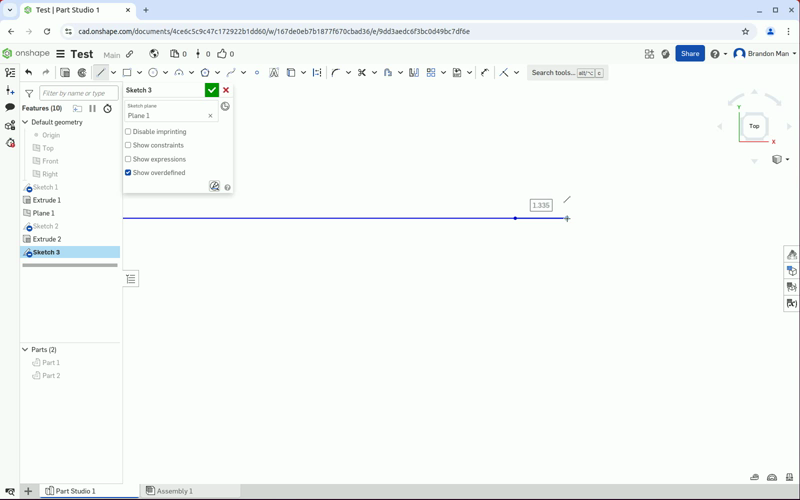
scroll(-6)
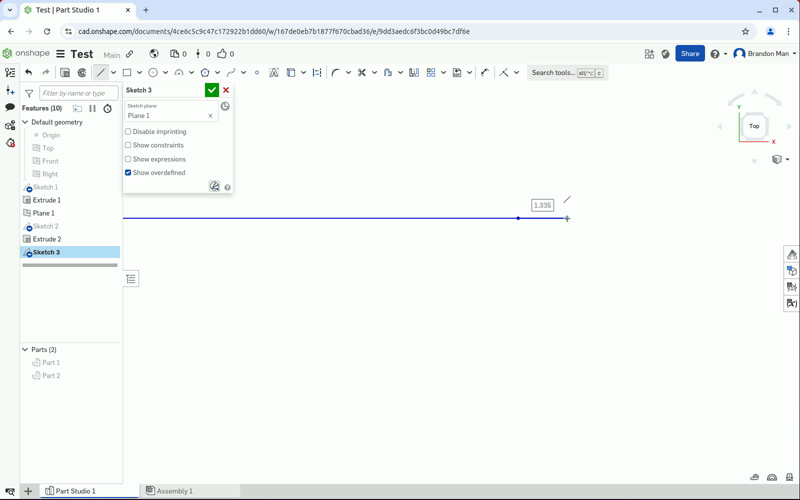
scroll(-6)
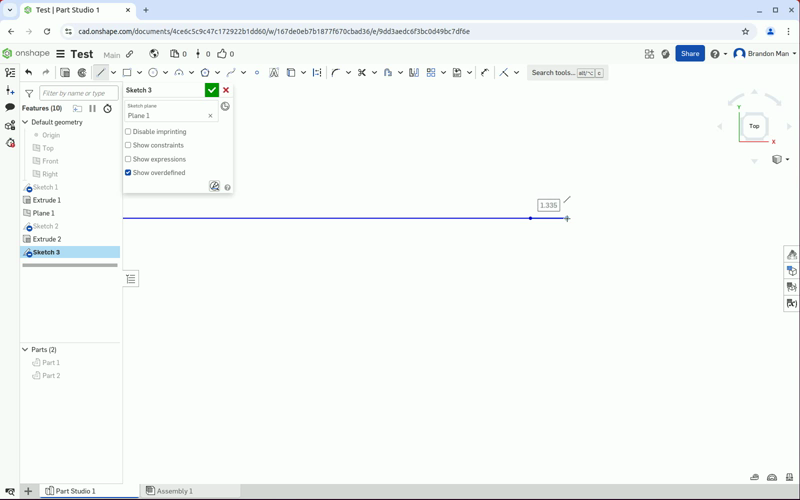
scroll(-6)
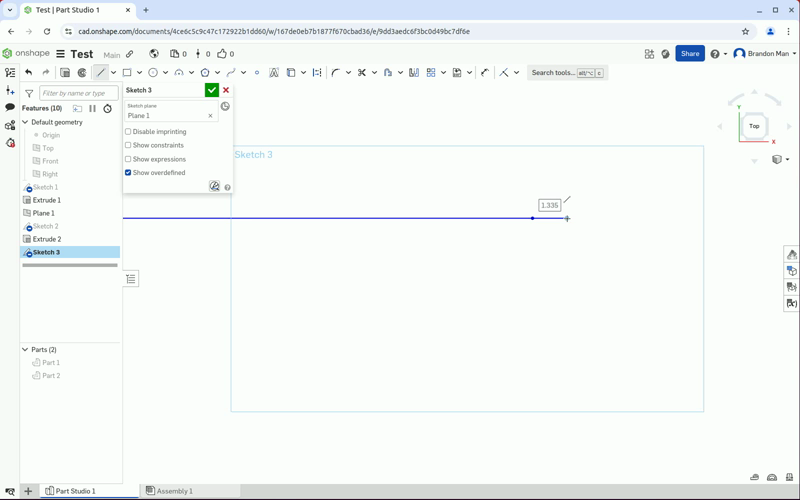
scroll(-6)
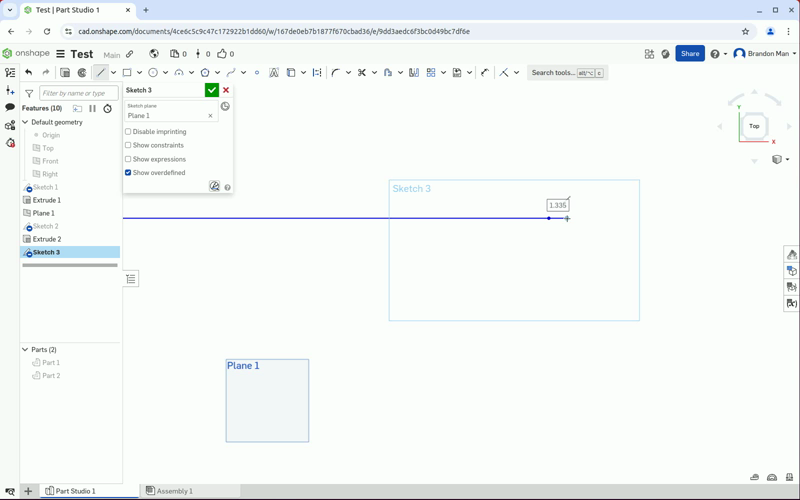
scroll(-6)
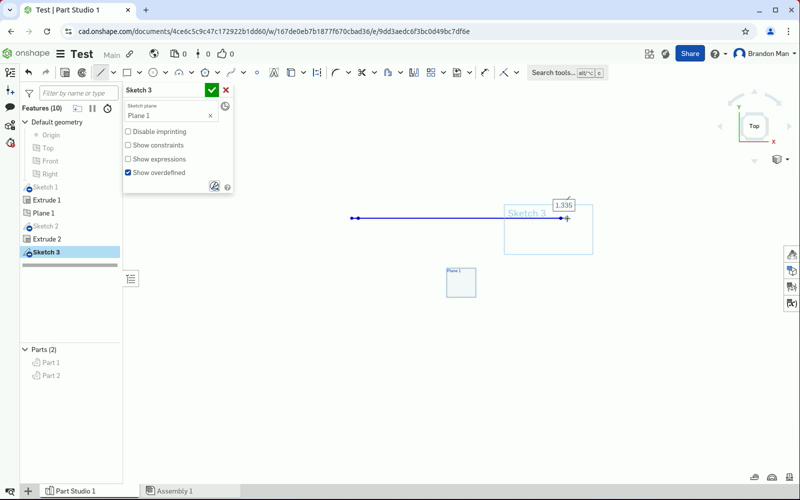
key_up(shift)
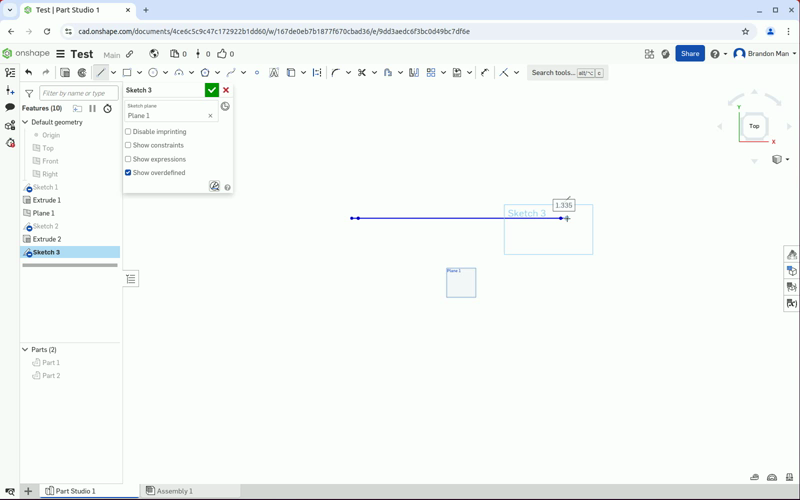
key_down(shift)
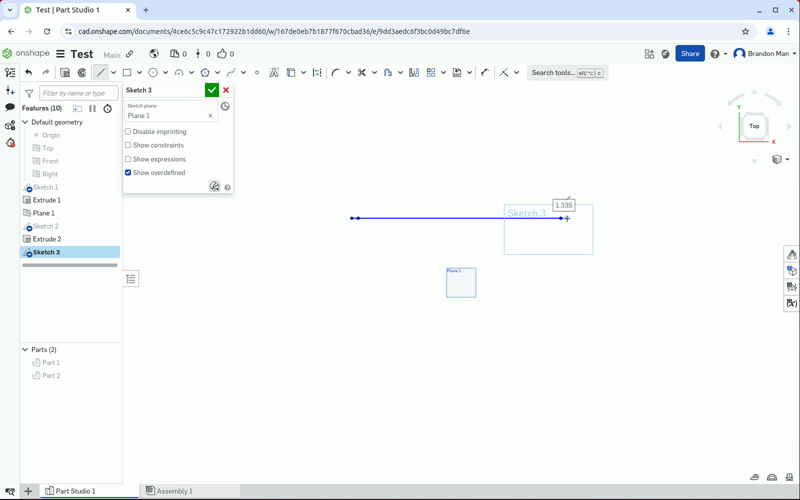
mouse_move(589, 218)
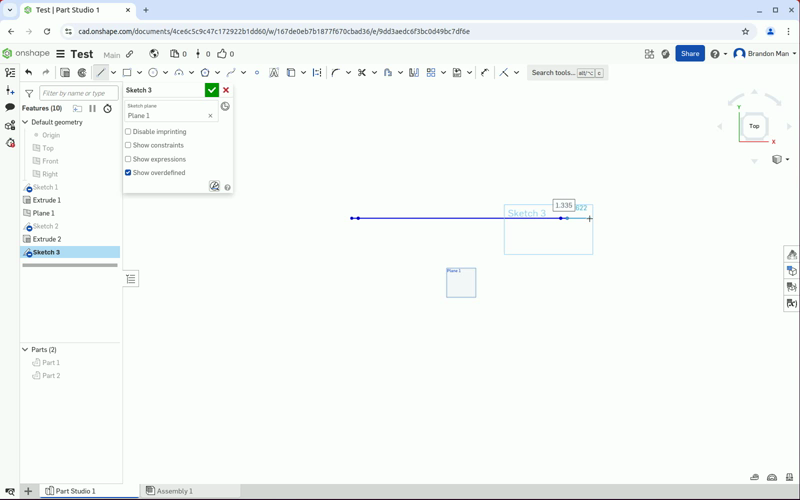
mouse_move(567, 211)
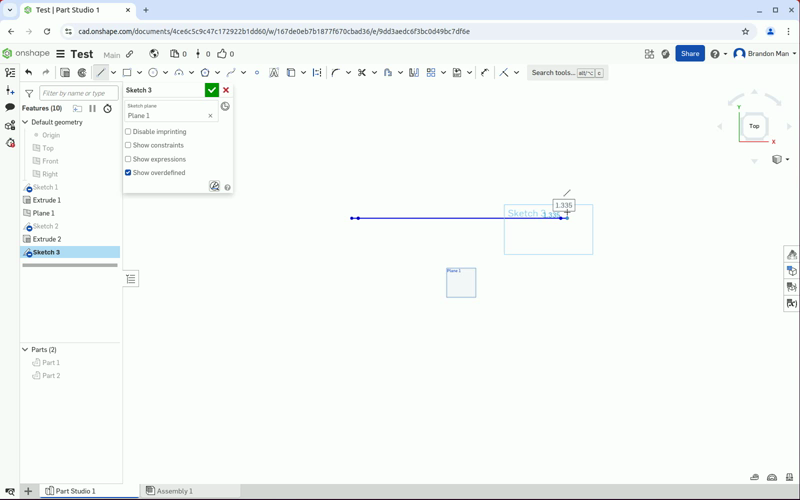
scroll(6)
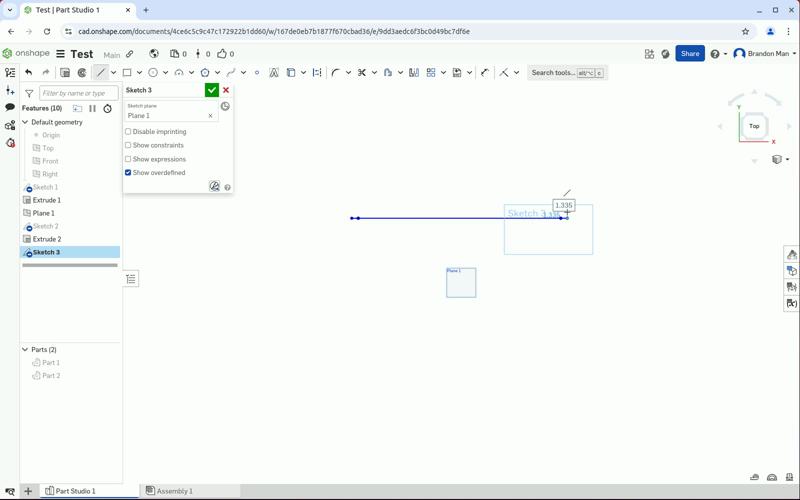
scroll(6)
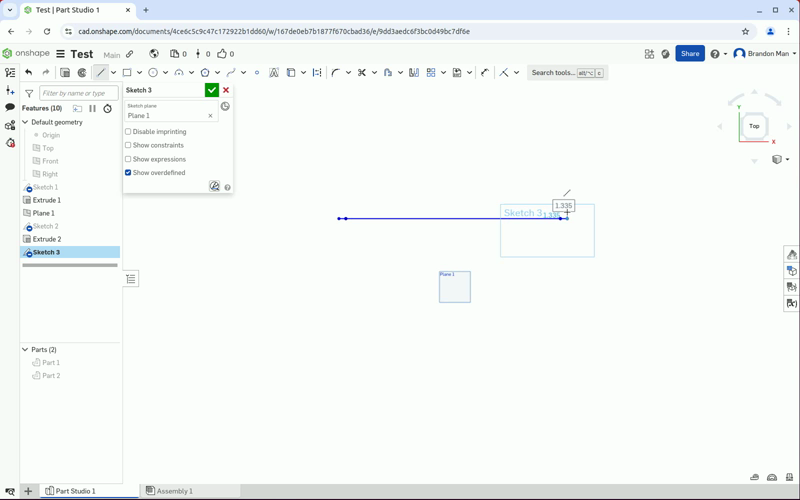
scroll(6)
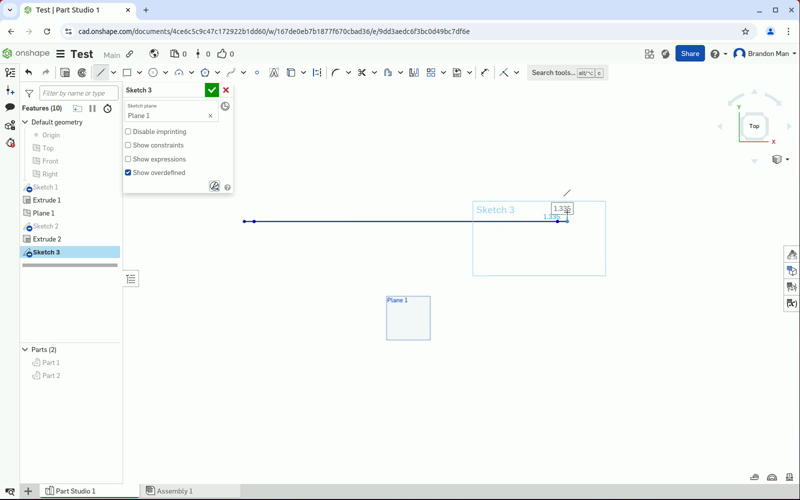
scroll(6)
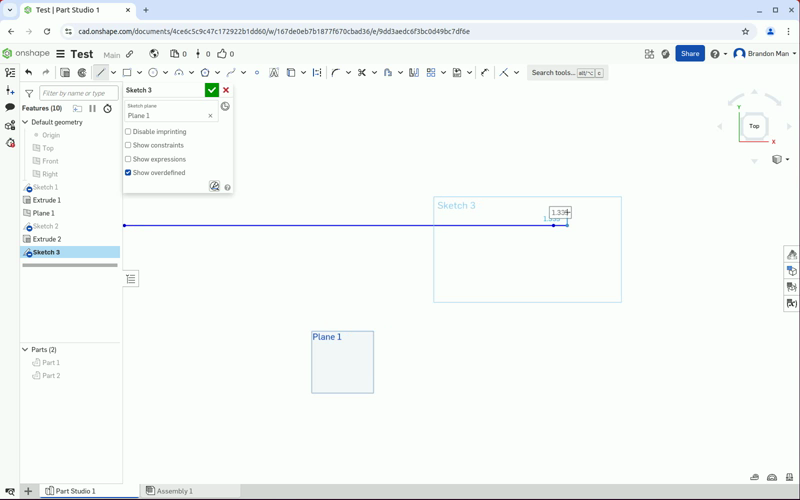
scroll(6)
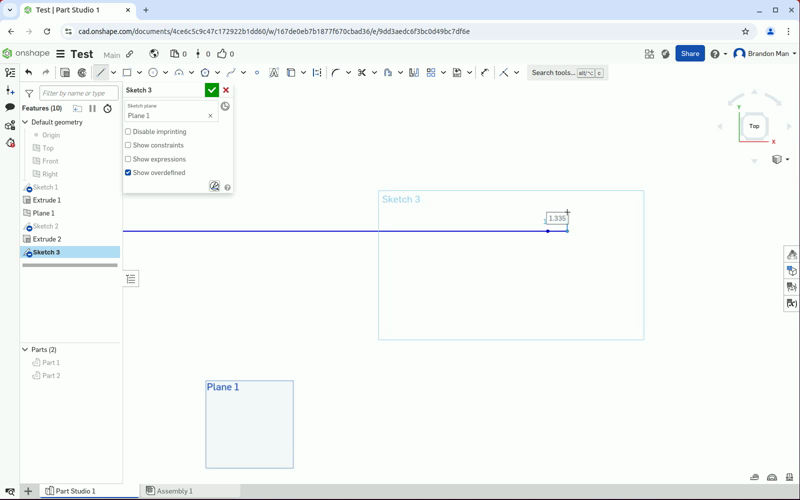
scroll(6)
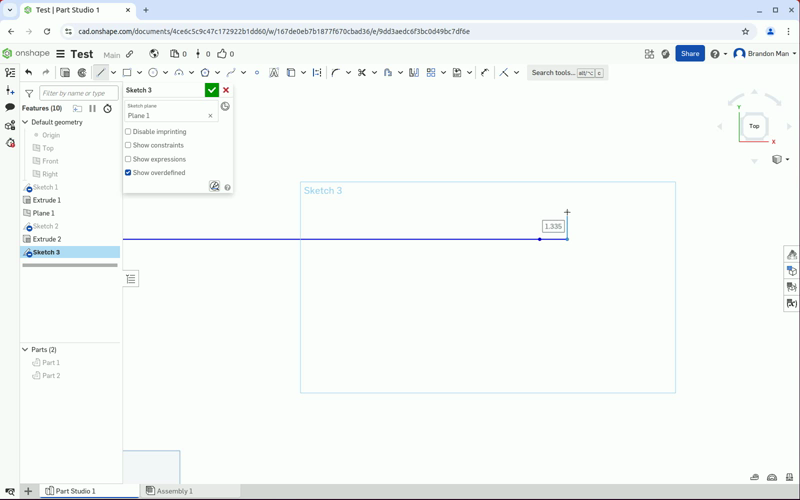
scroll(6)
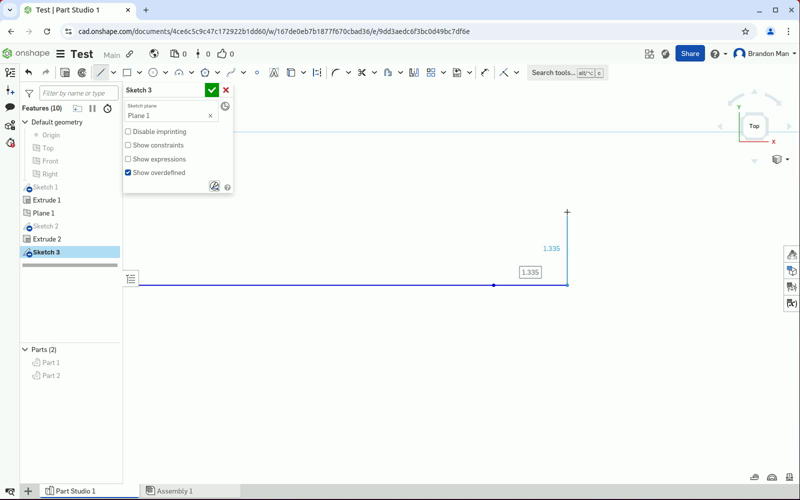
click(567, 211)
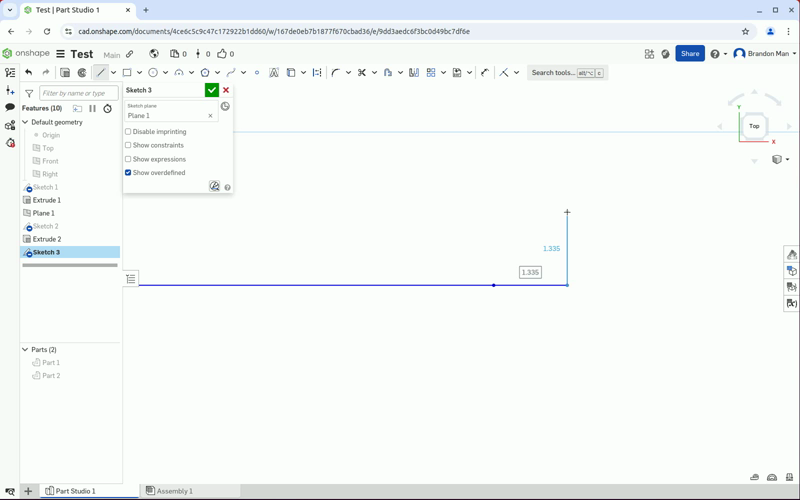
scroll(-6)
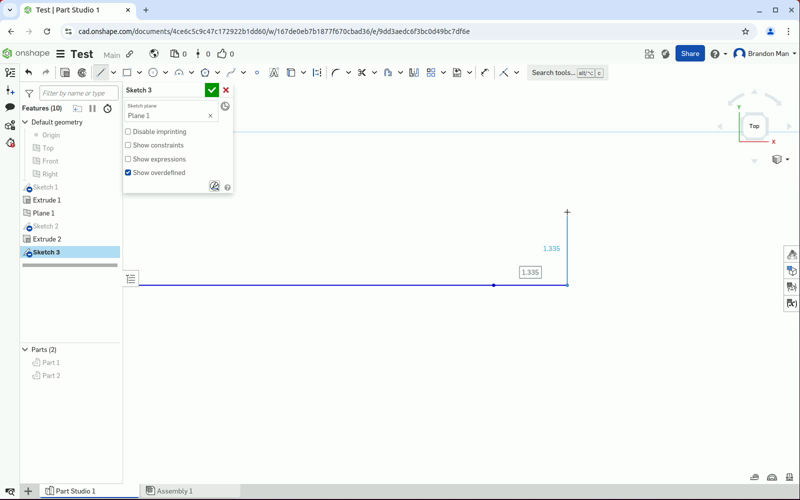
scroll(-6)
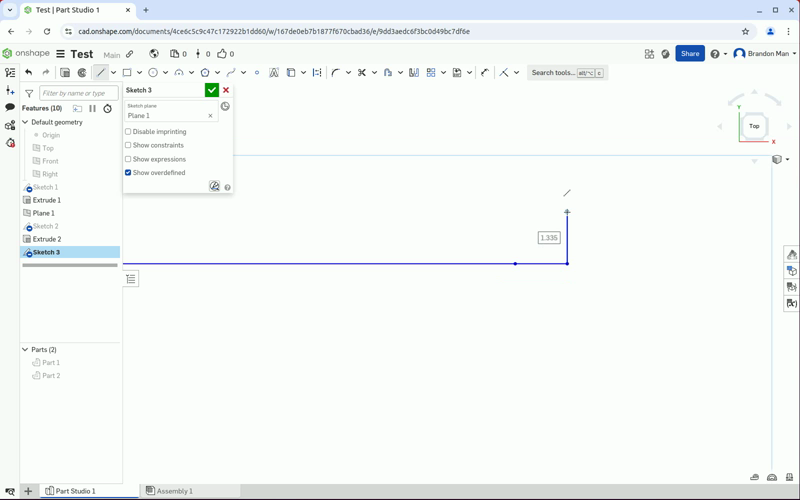
scroll(-6)
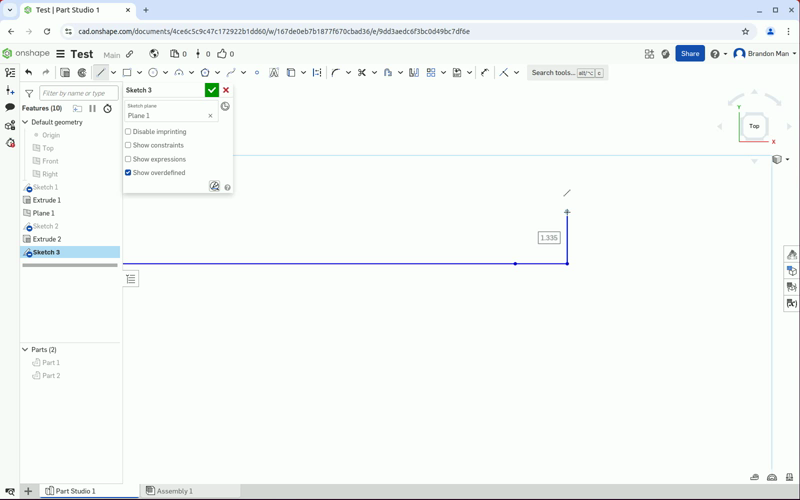
scroll(-6)
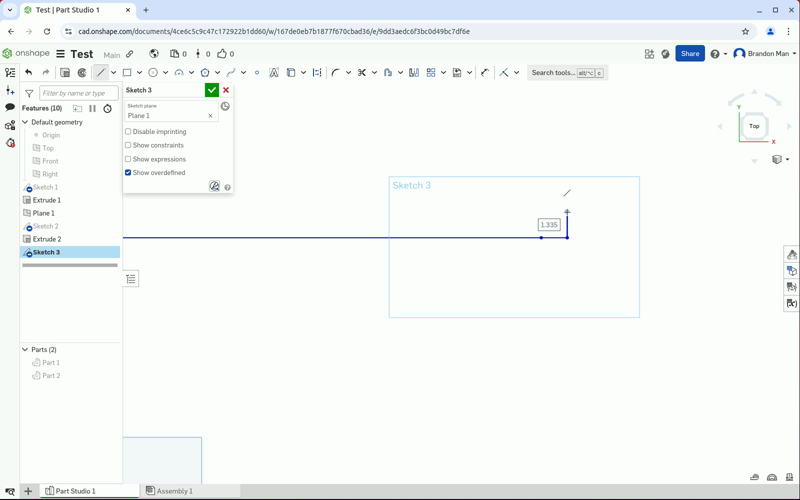
scroll(-6)
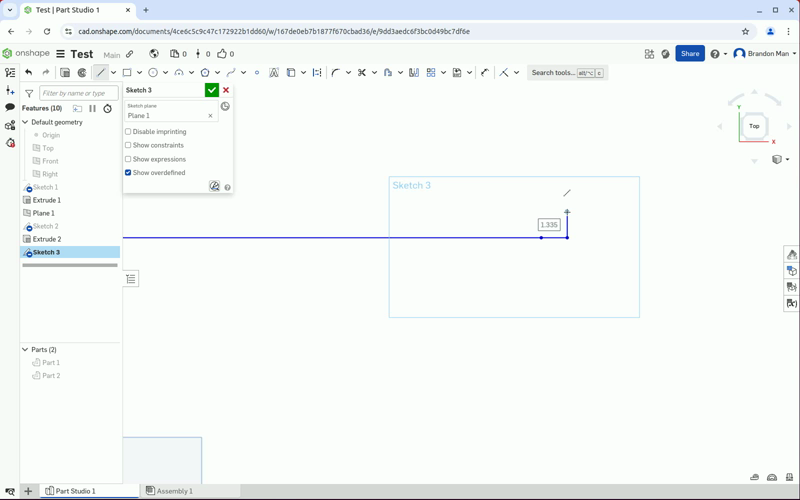
scroll(-6)
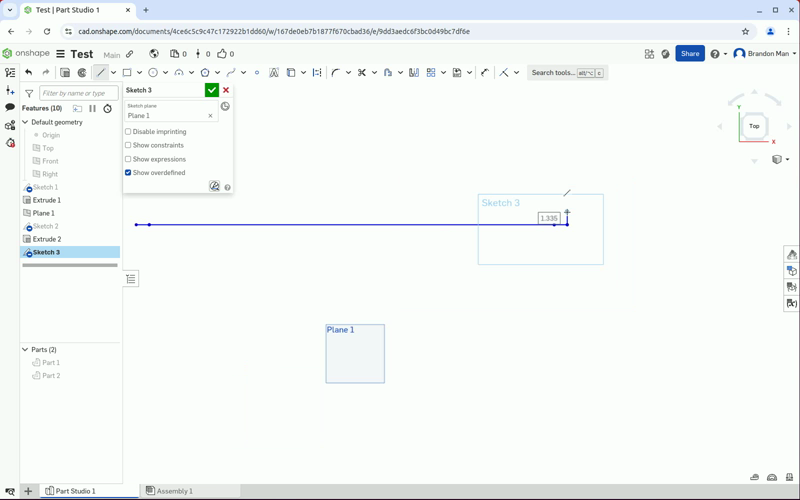
scroll(-6)
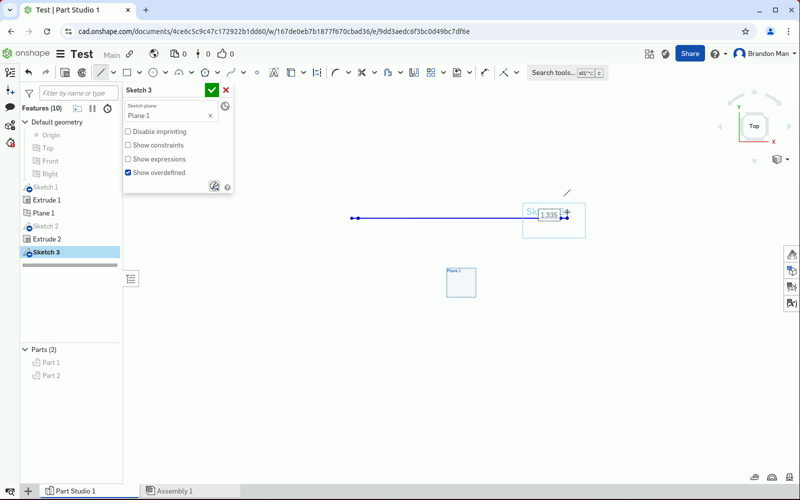
key_up(shift)
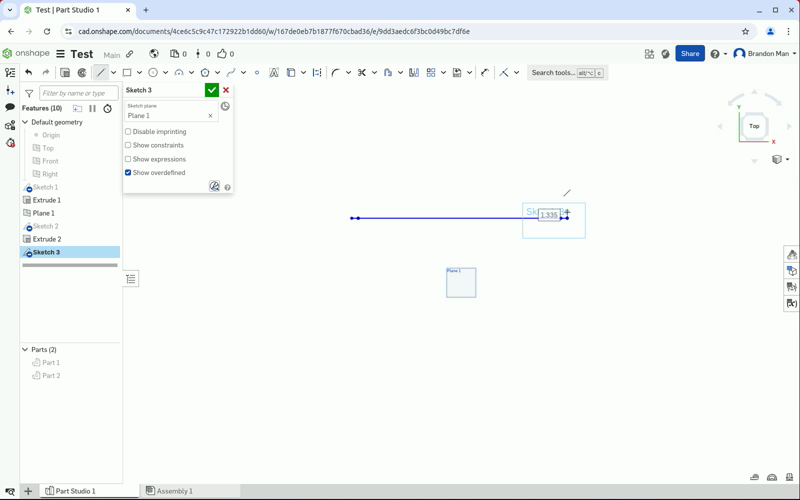
key_down(shift)
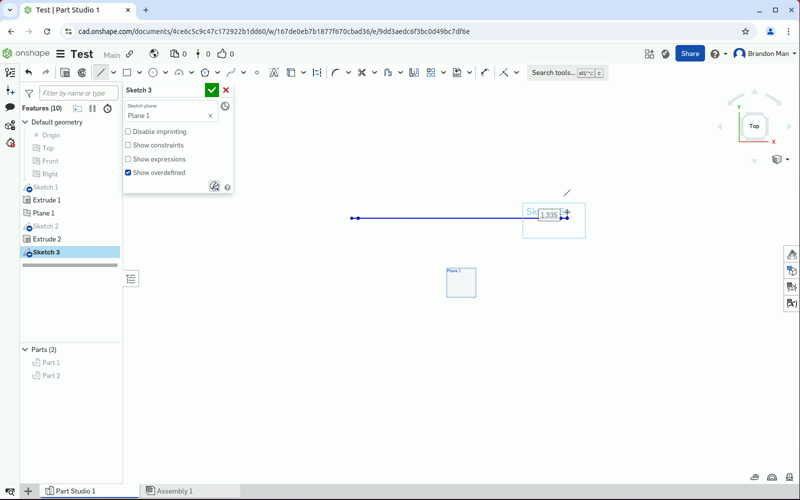
mouse_move(351, 211)
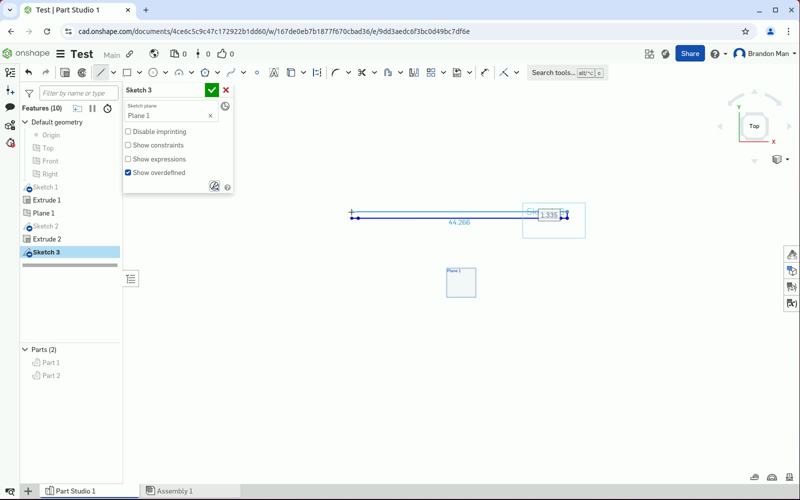
click(351, 211)
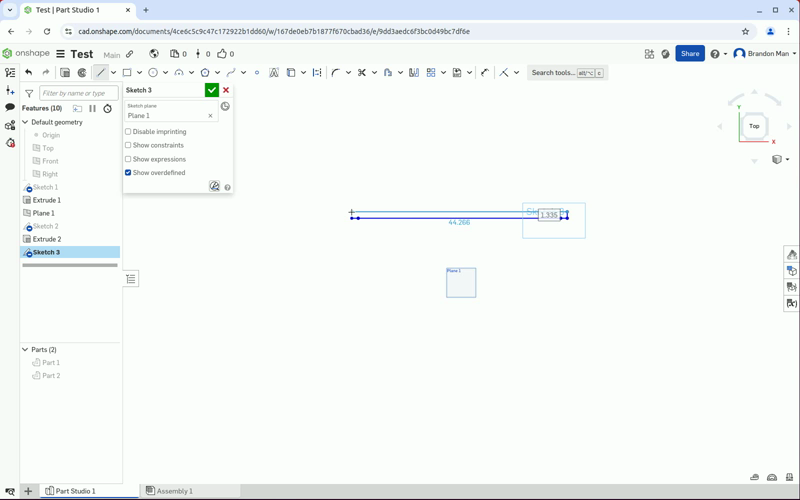
key_up(shift)
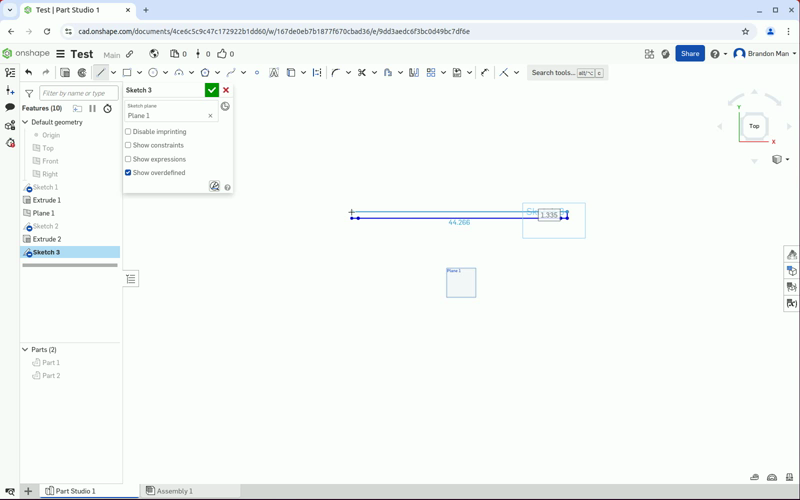
mouse_move(381, 211)
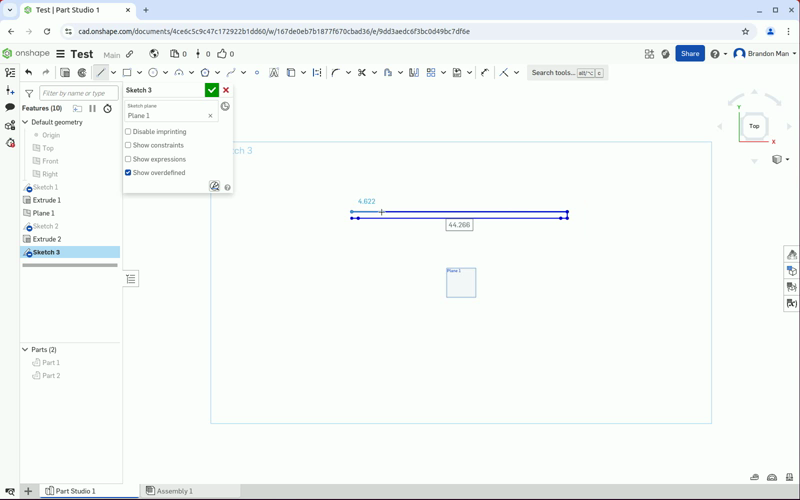
key_down(shift)
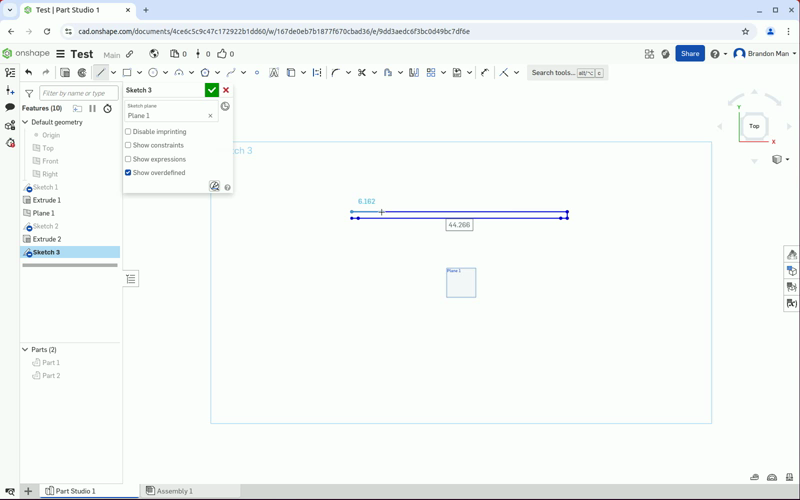
mouse_move(351, 218)
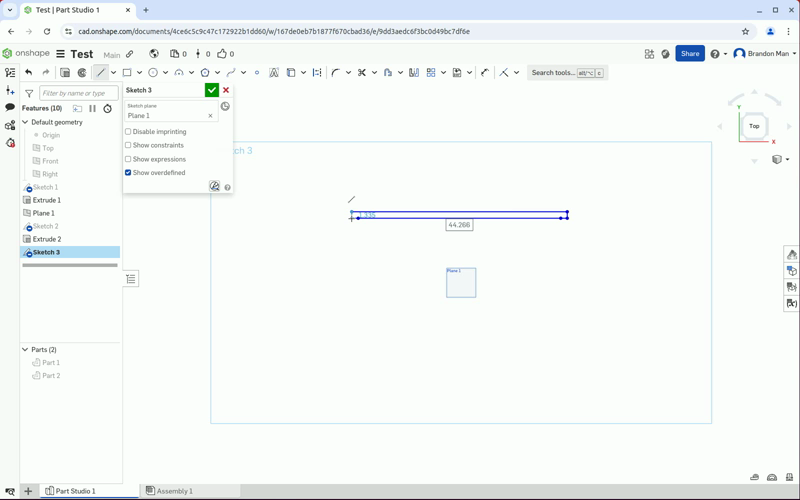
scroll(6)
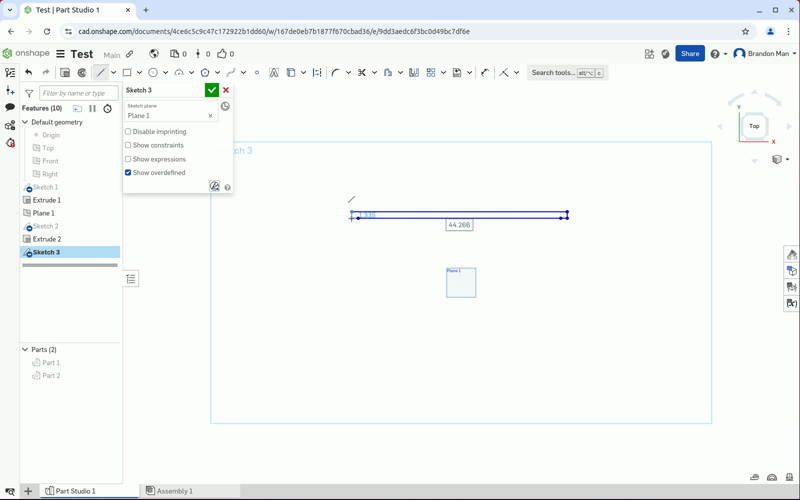
scroll(6)
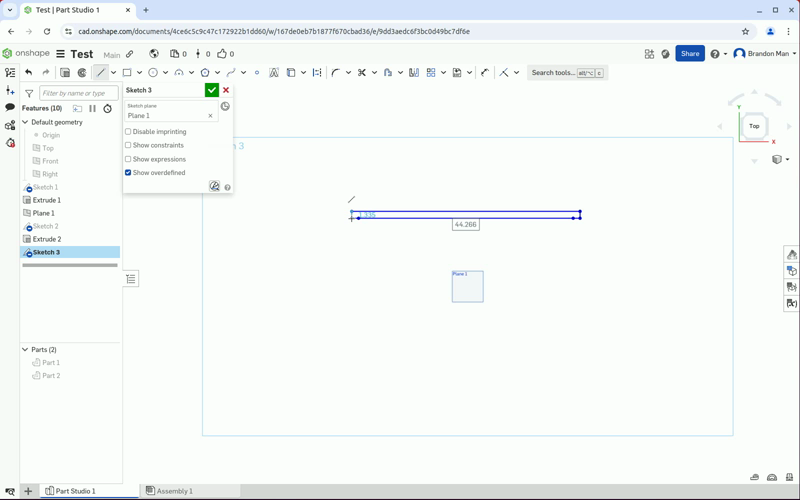
scroll(6)
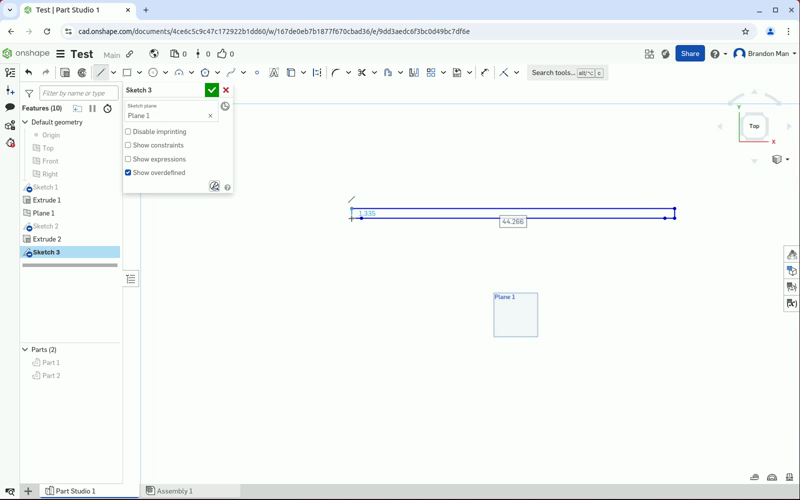
scroll(6)
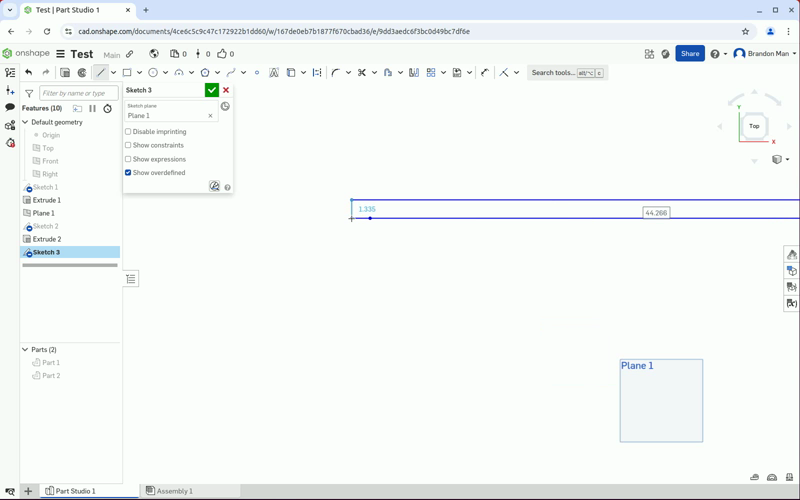
scroll(6)
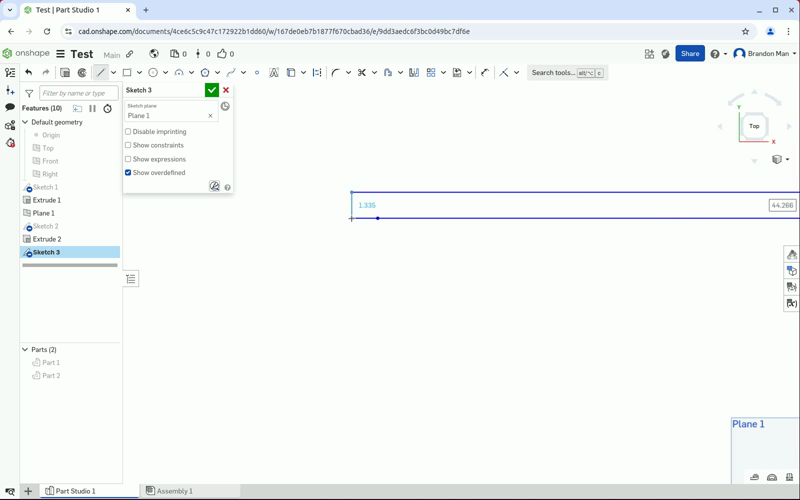
scroll(6)
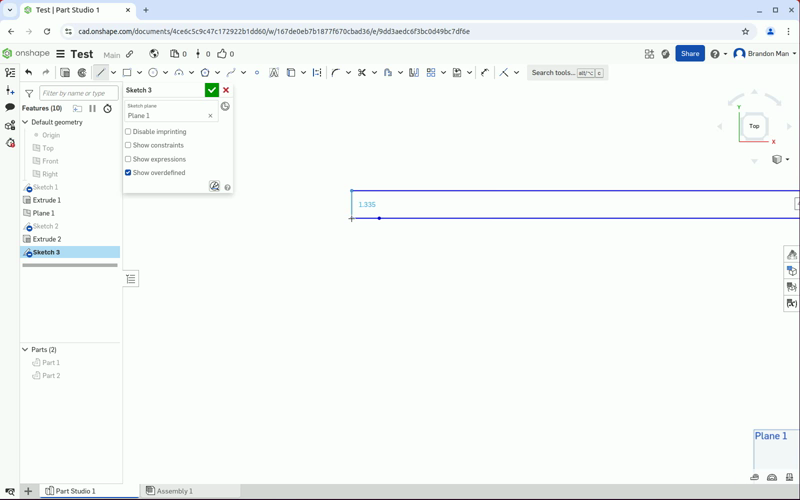
scroll(6)
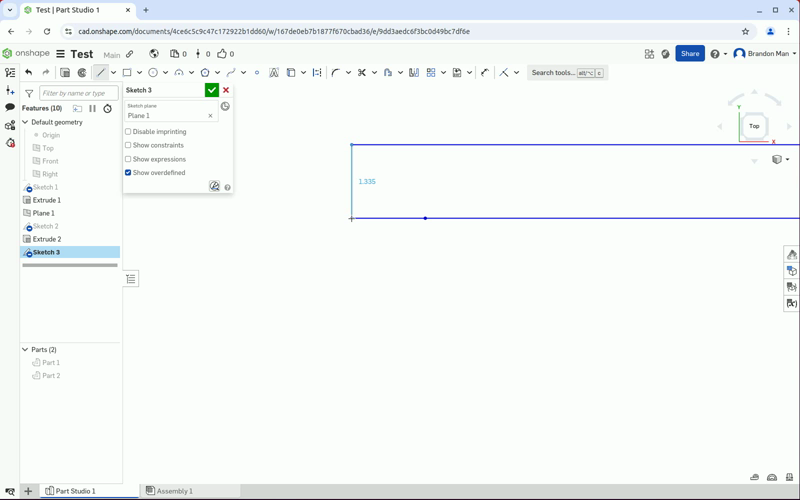
key_up(shift)
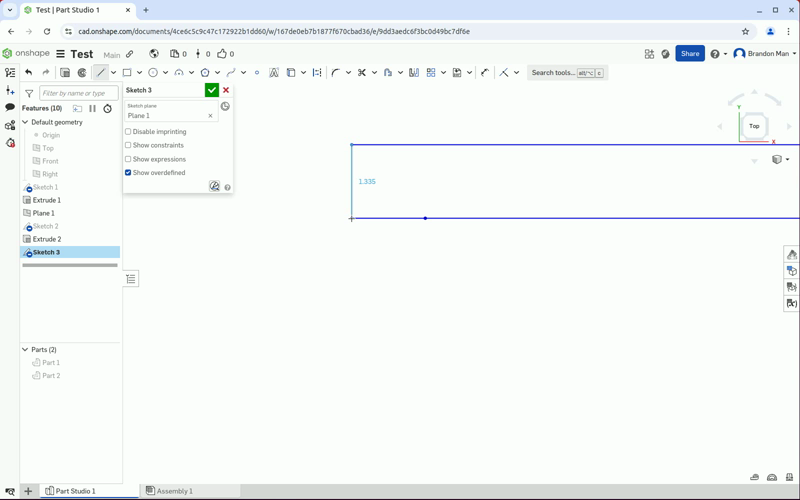
click(351, 218)
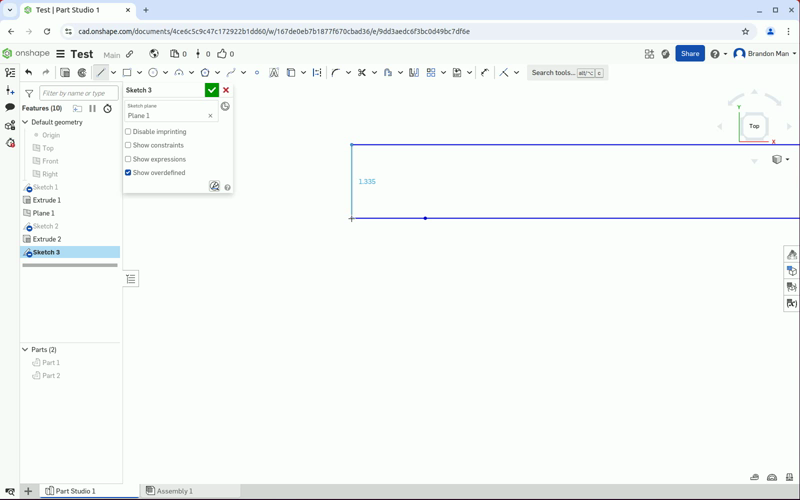
scroll(-6)
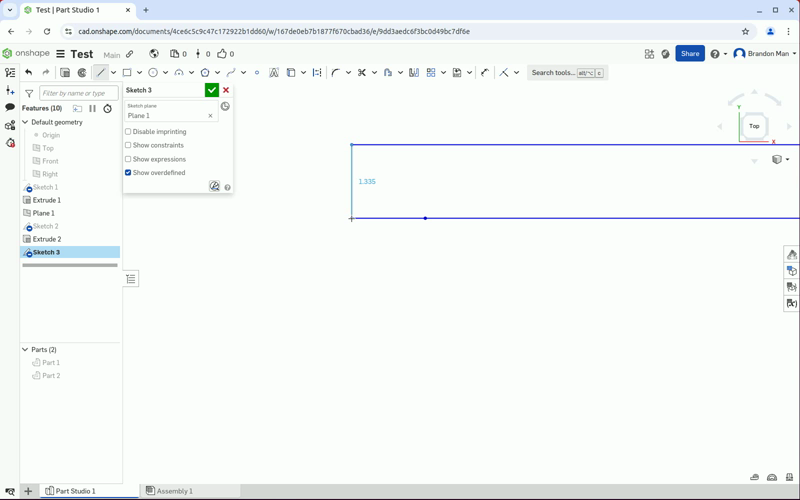
scroll(-6)
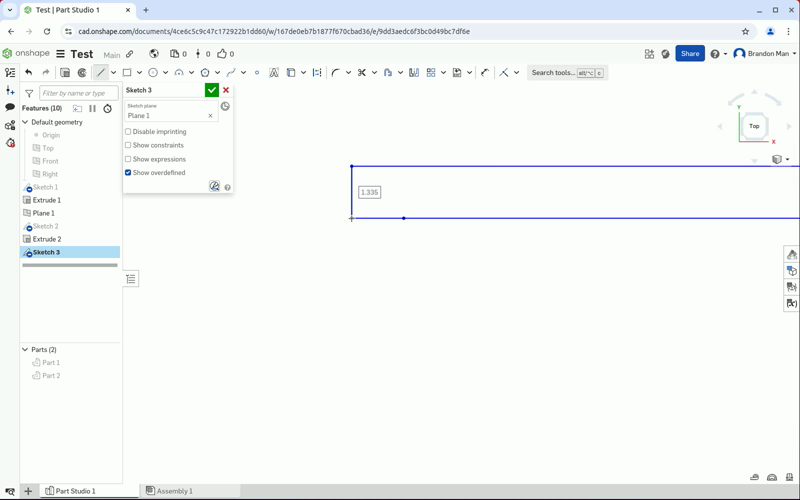
scroll(-6)
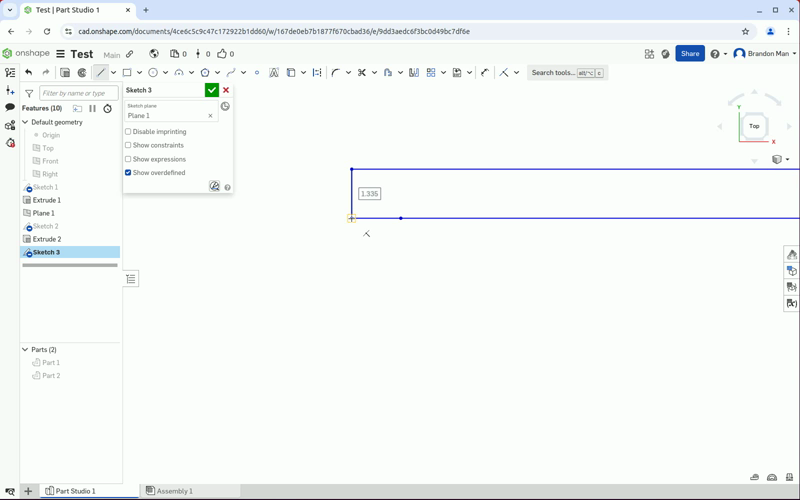
scroll(-6)
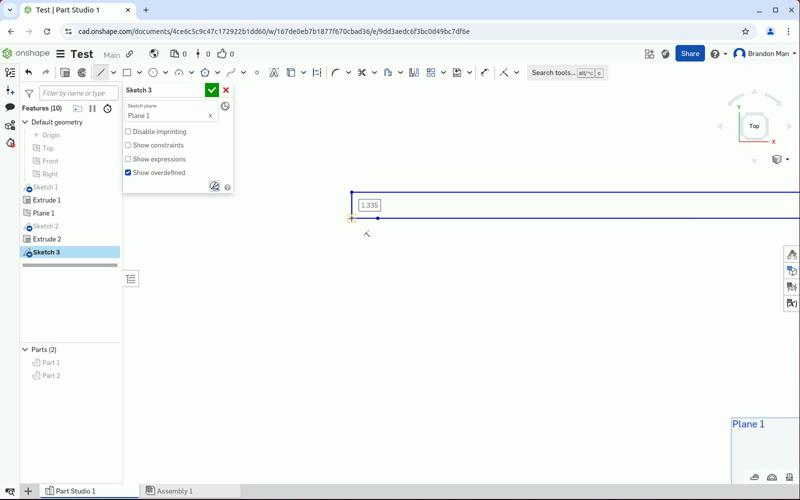
scroll(-6)
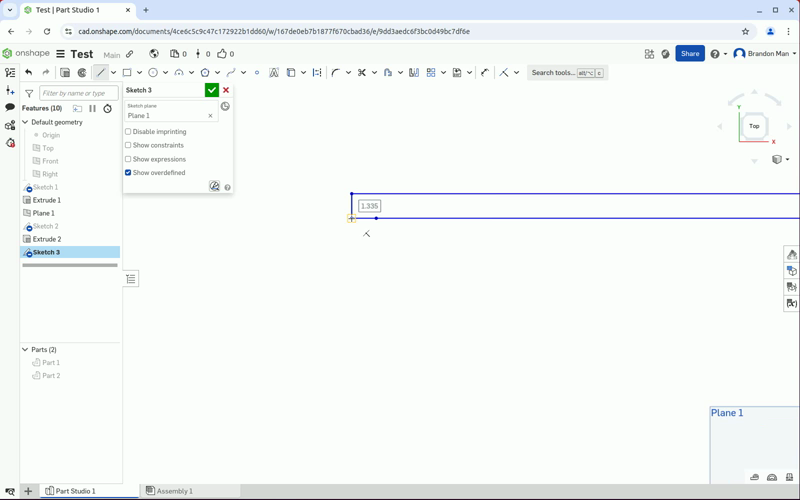
scroll(-6)
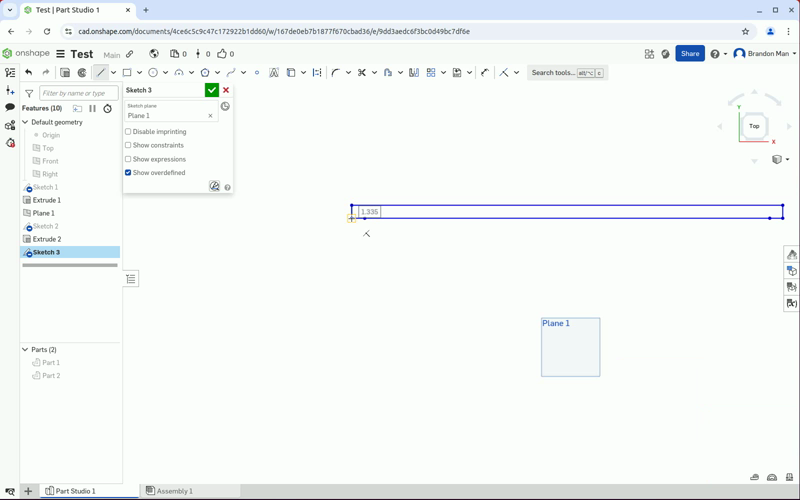
scroll(-6)
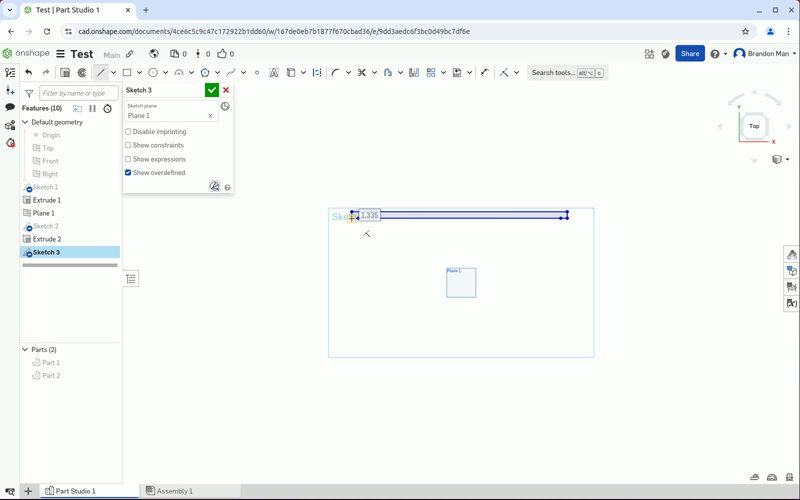
key(esc)
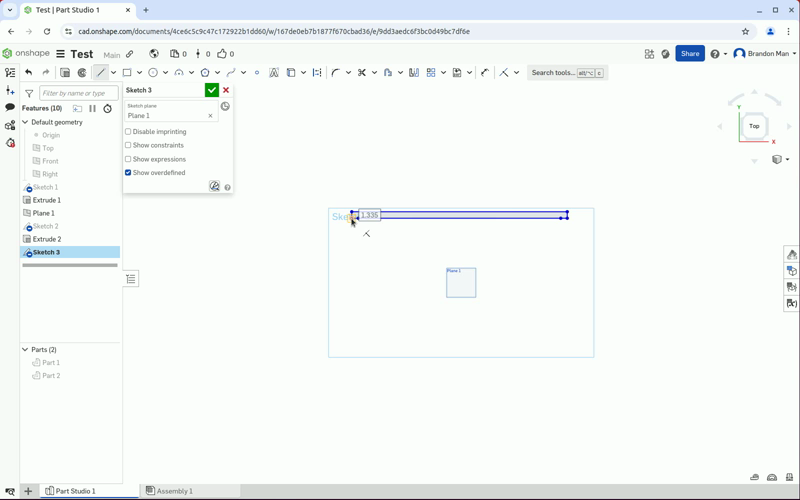
mouse_move(433, 214)
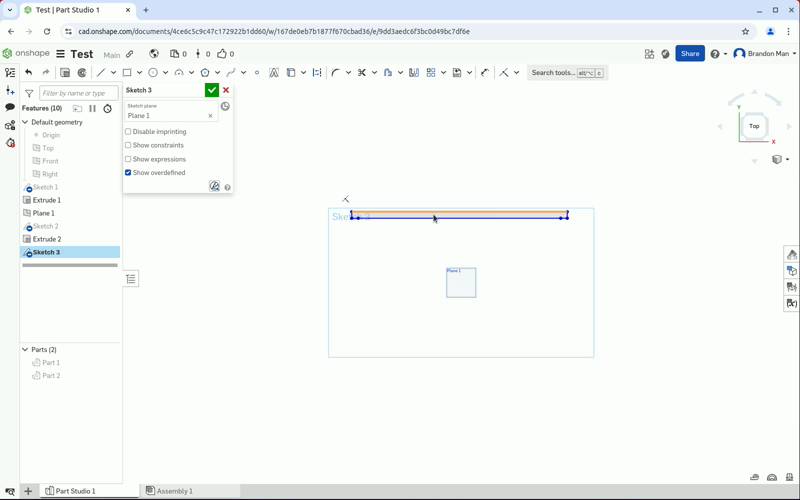
scroll(6)
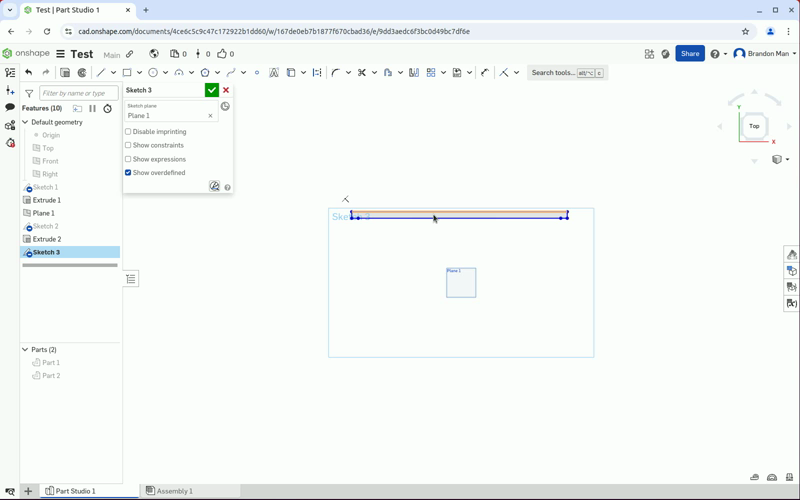
scroll(6)
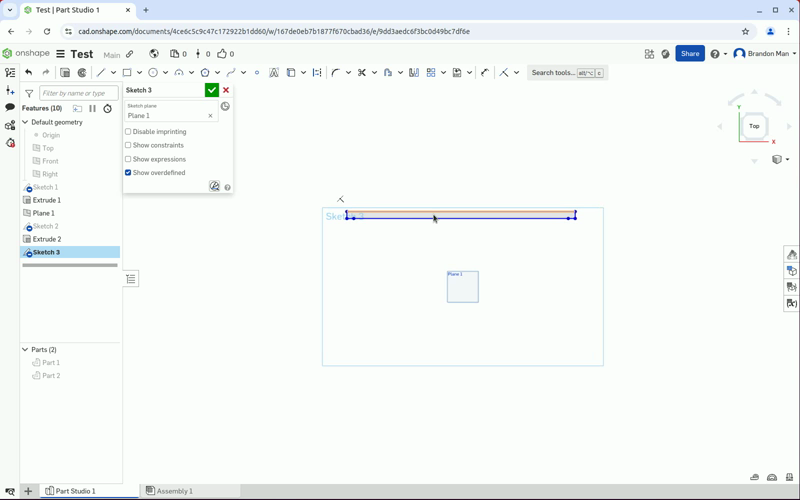
scroll(6)
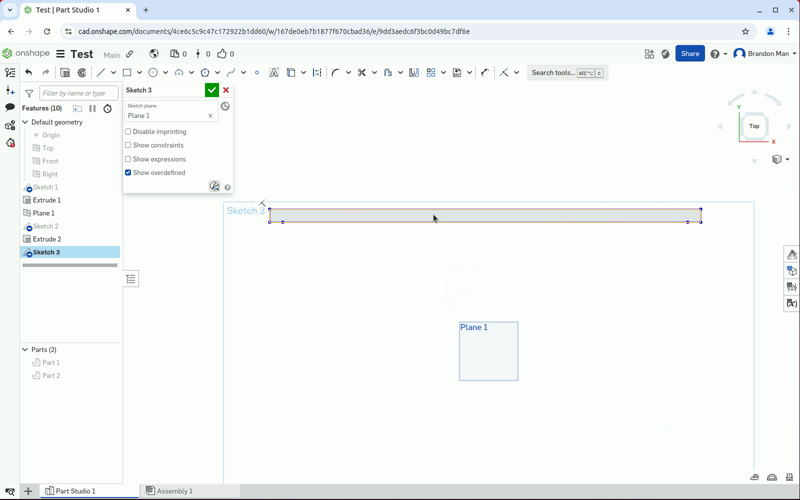
scroll(6)
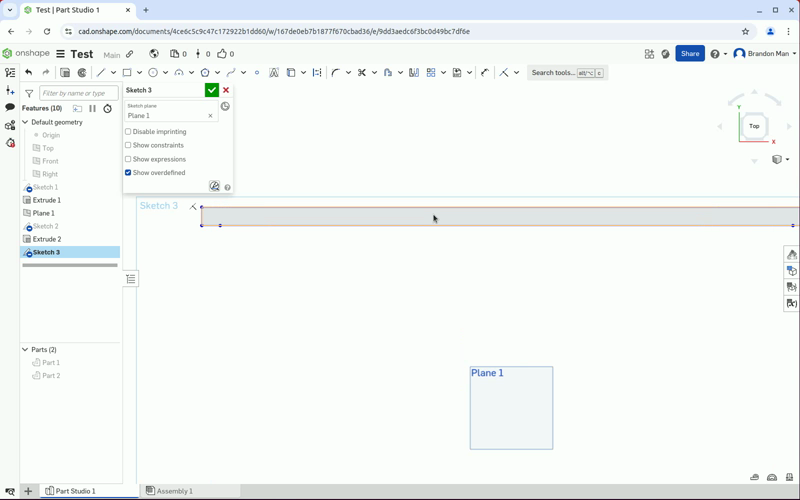
scroll(6)
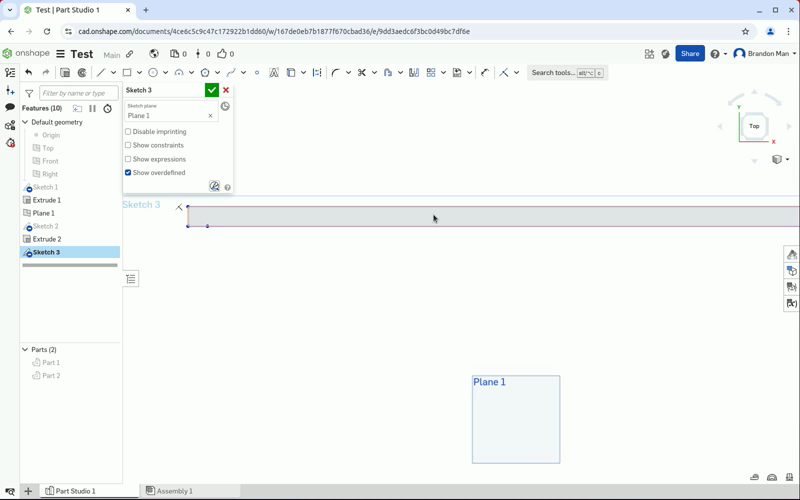
scroll(6)
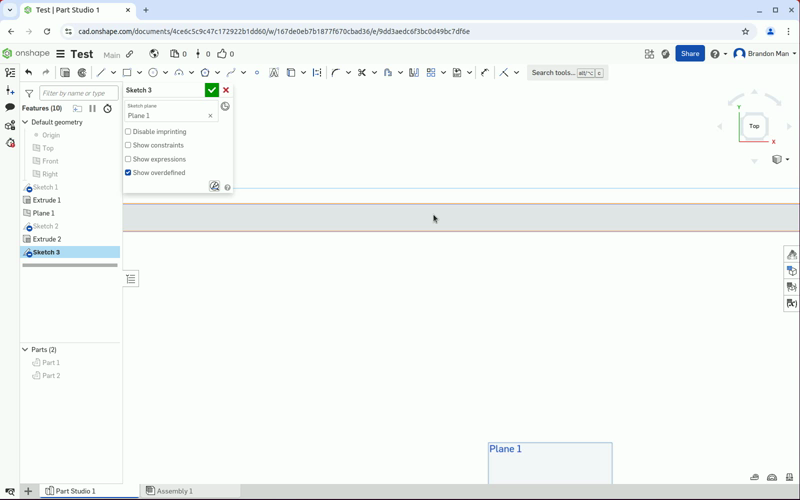
scroll(6)
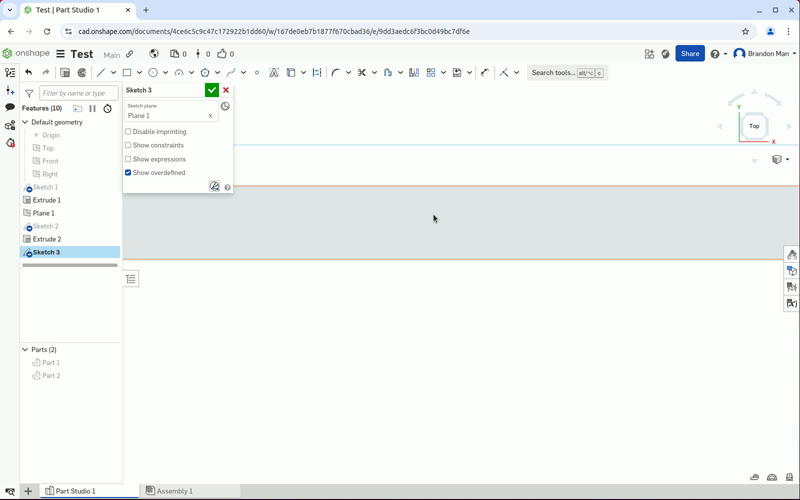
click(433, 214)
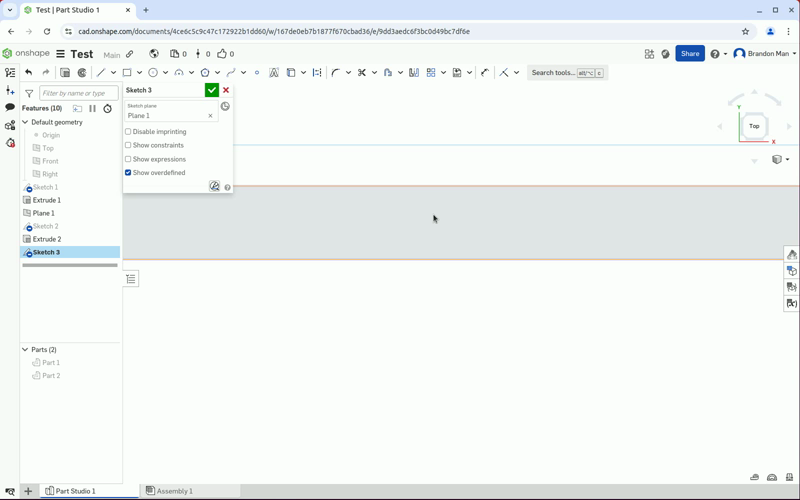
scroll(-6)
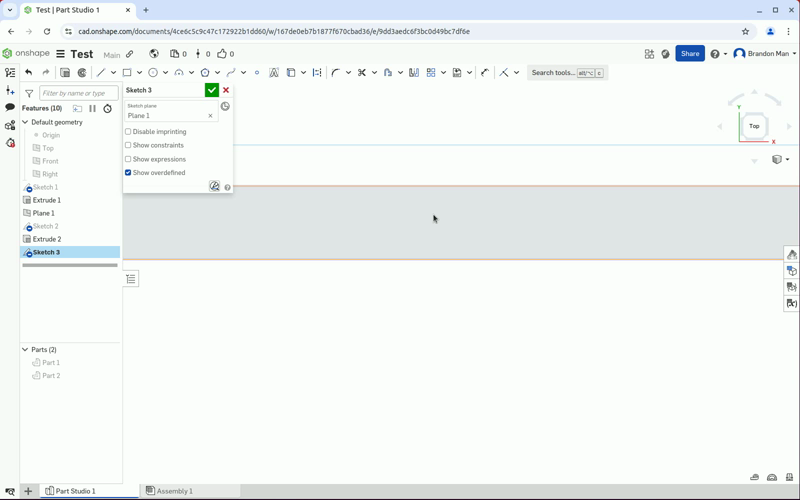
scroll(-6)
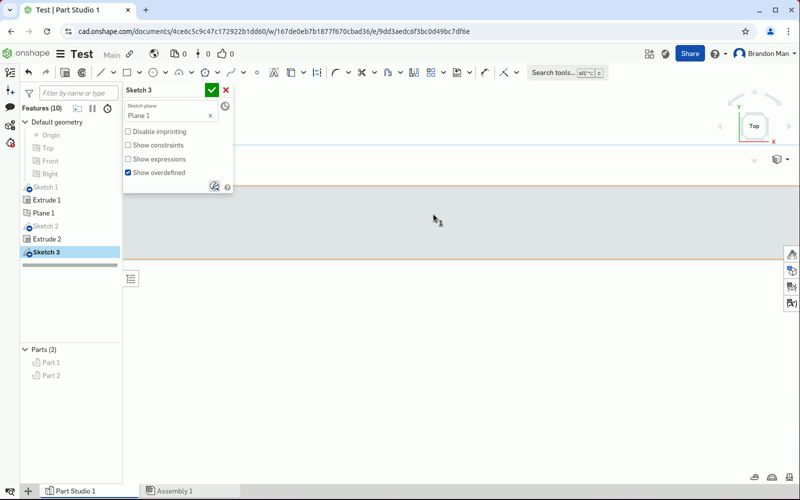
scroll(-6)
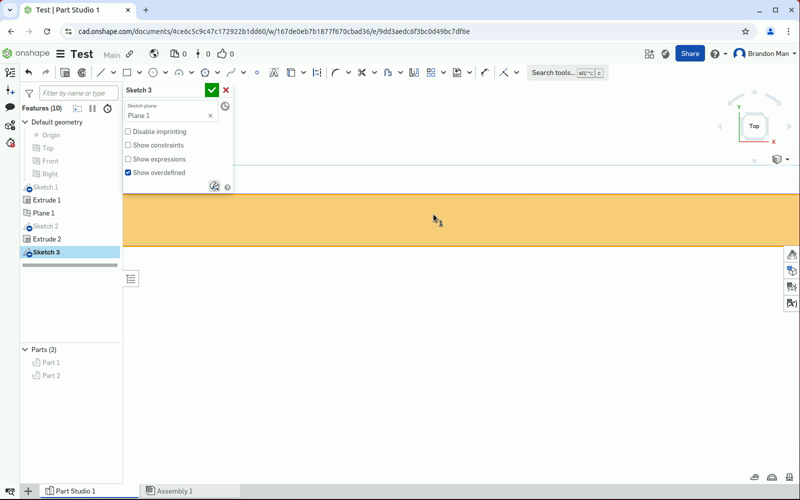
scroll(-6)
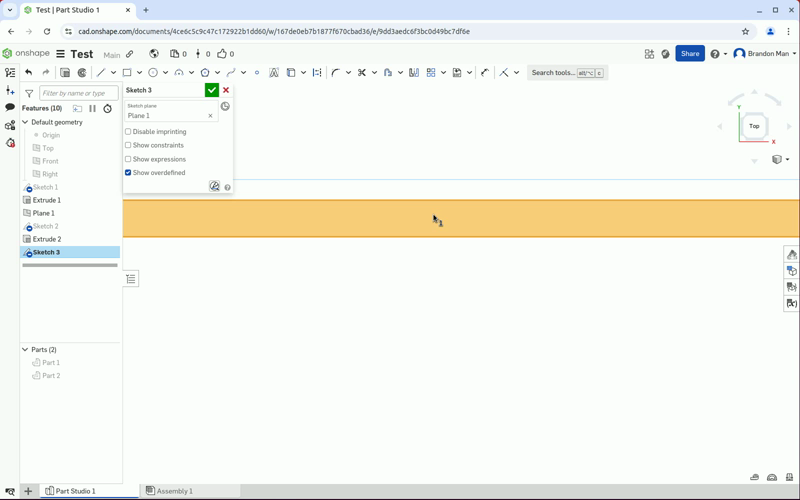
scroll(-6)
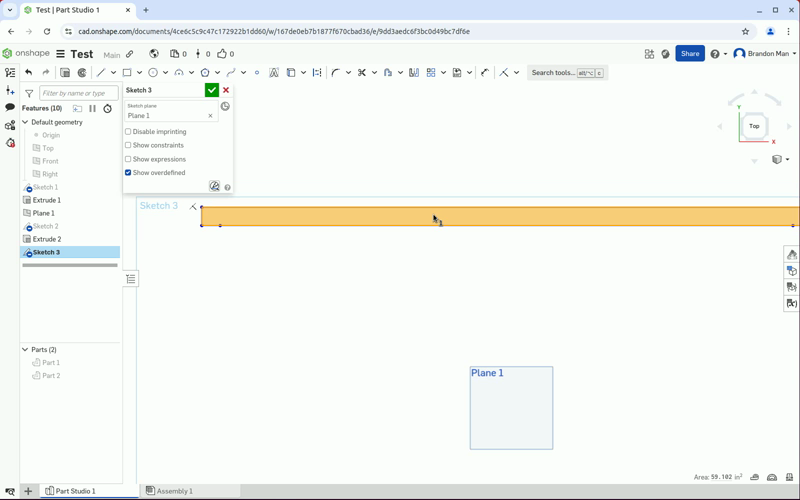
scroll(-6)
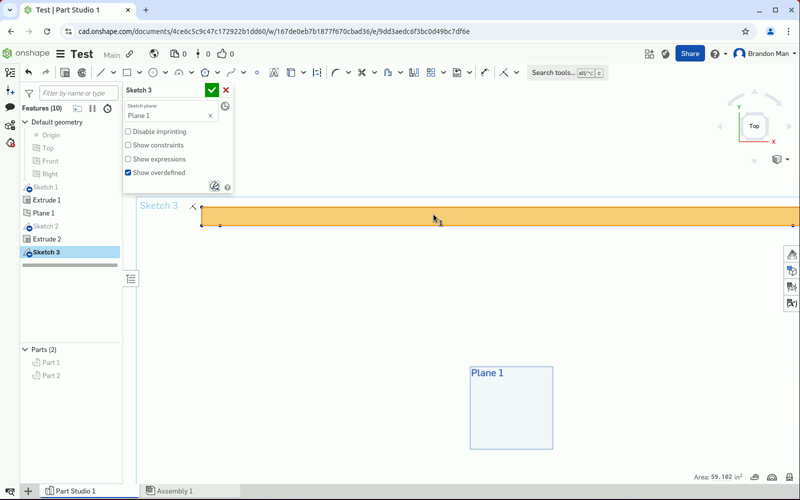
scroll(-6)
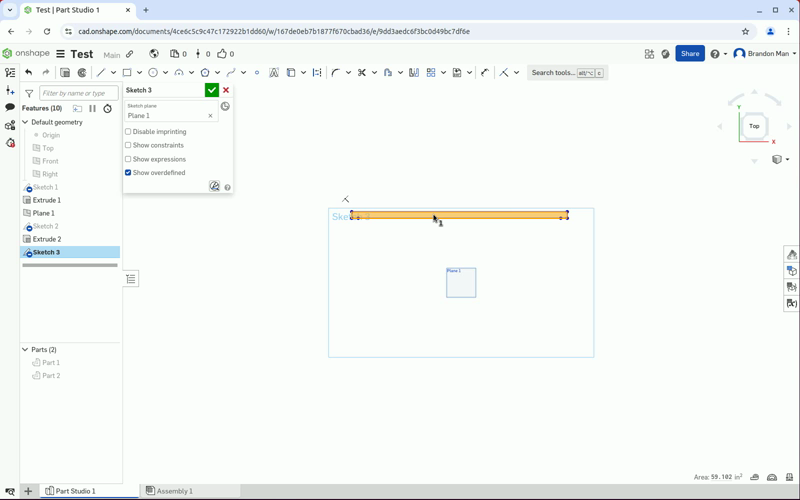
mouse_move(73, 352)
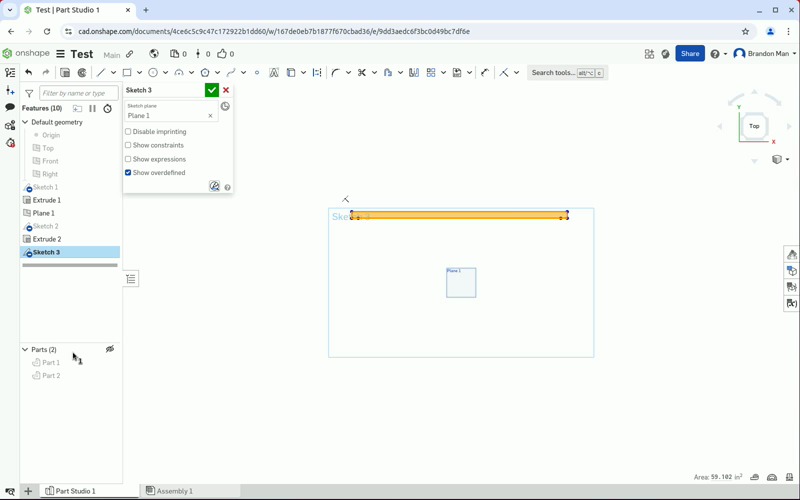
key(shift+y)
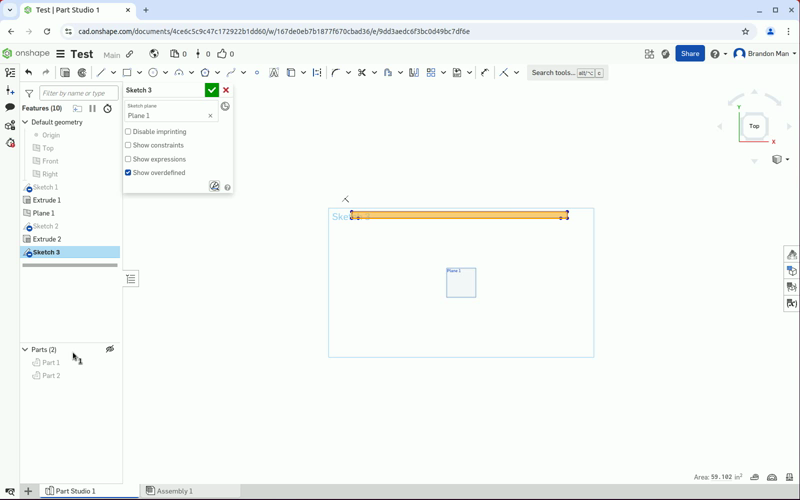
key(shift+e)
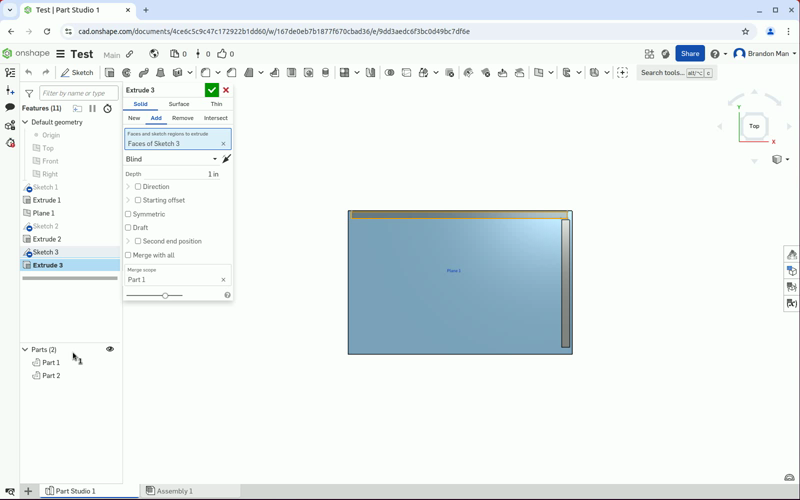
mouse_move(143, 106)
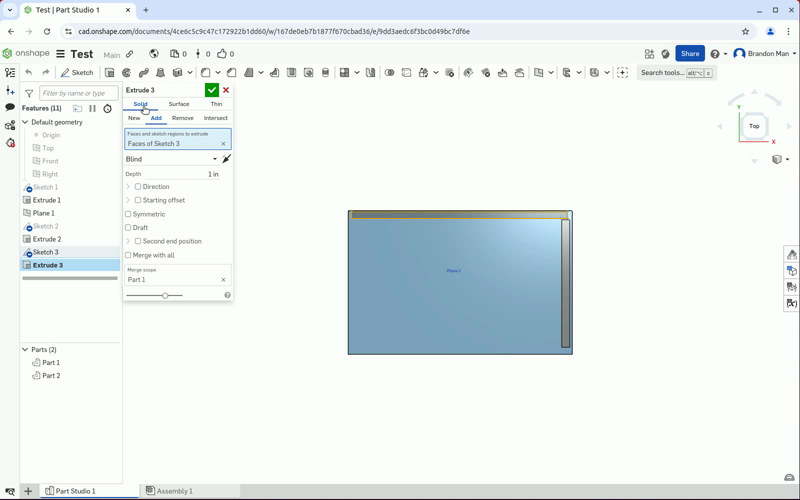
click(143, 106)
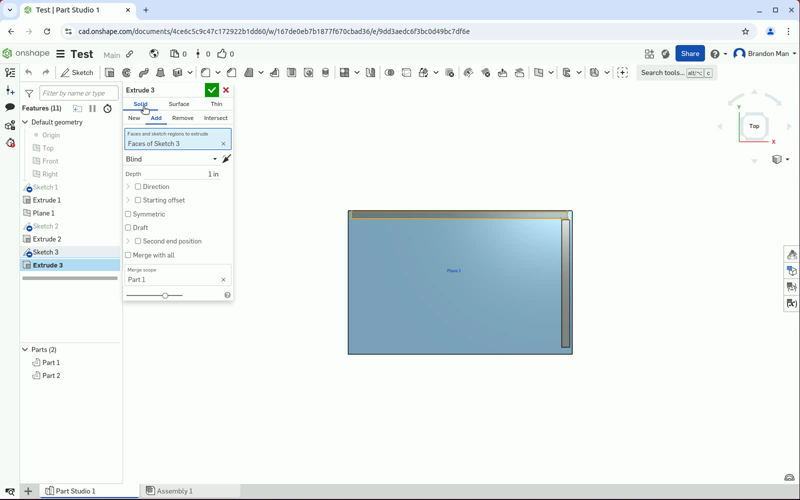
mouse_move(137, 120)
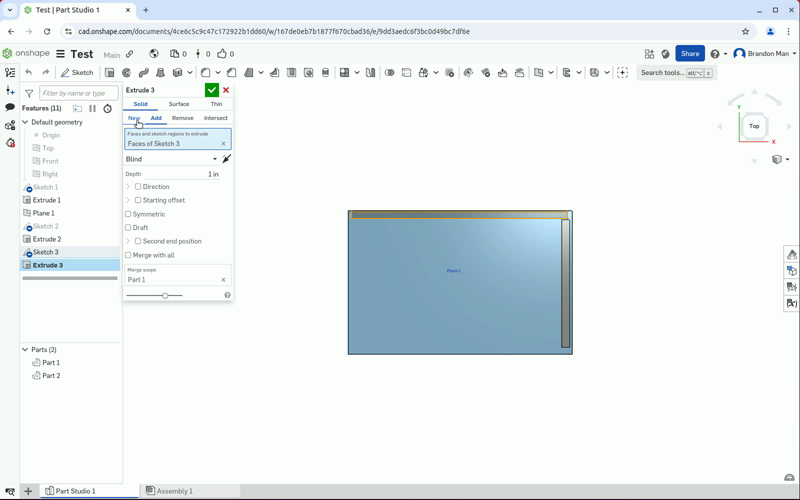
click(137, 120)
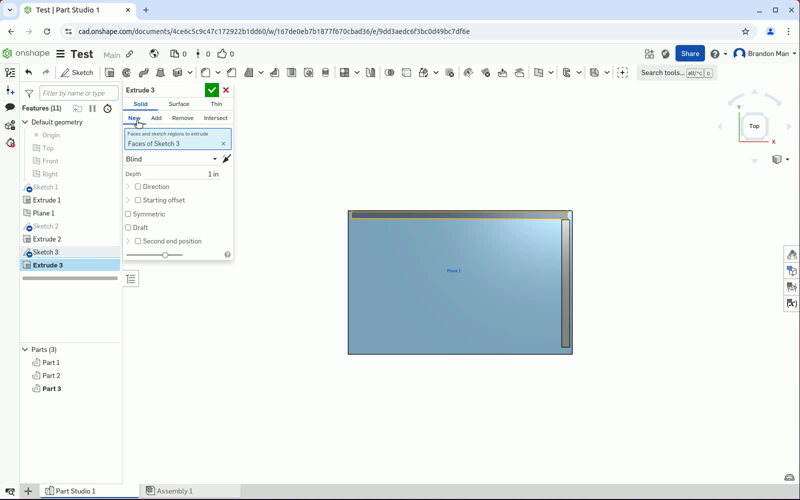
key(tab, 4)
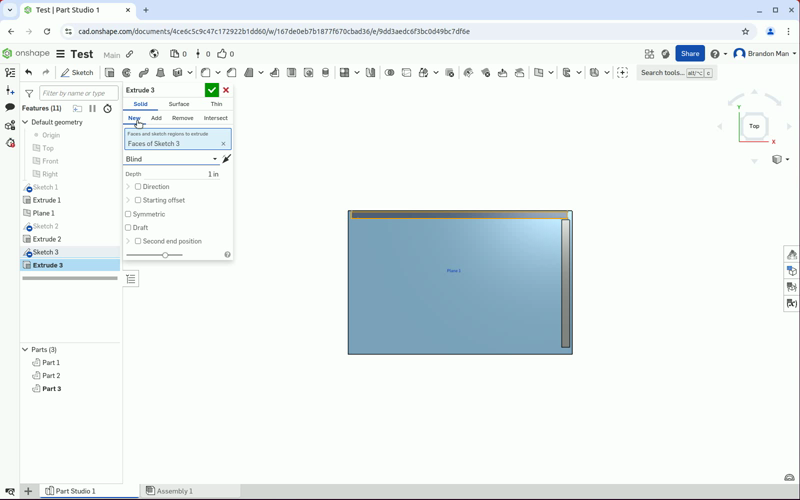
text(11.073)
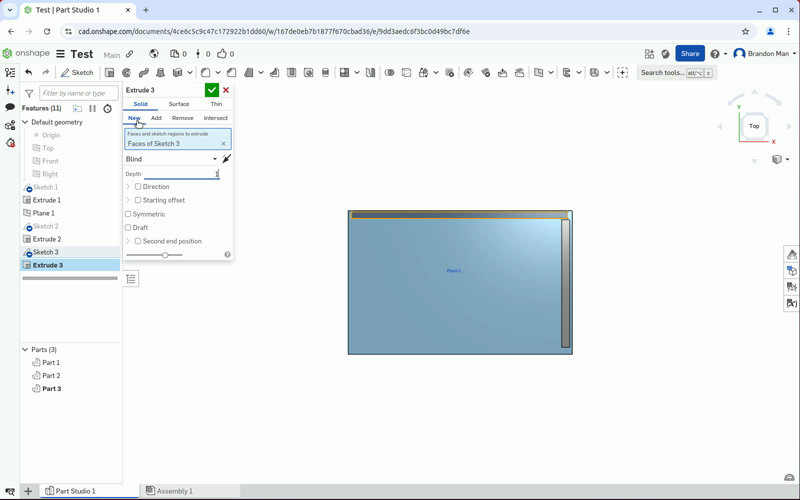
key(enter)
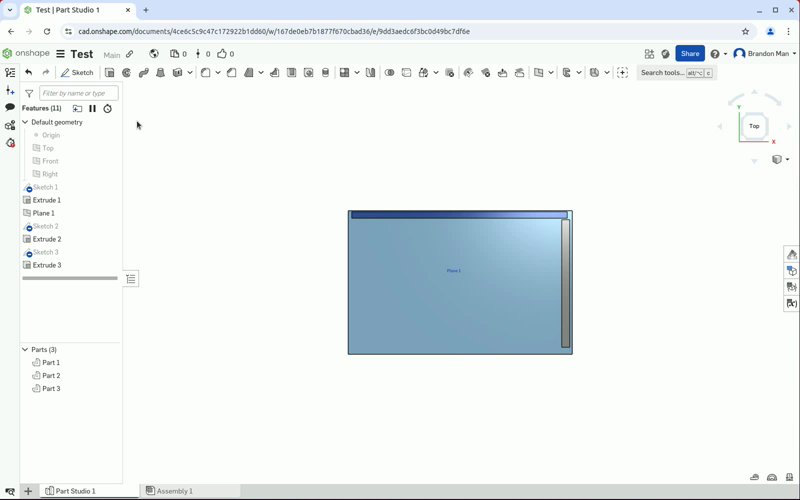
key(shift+h)
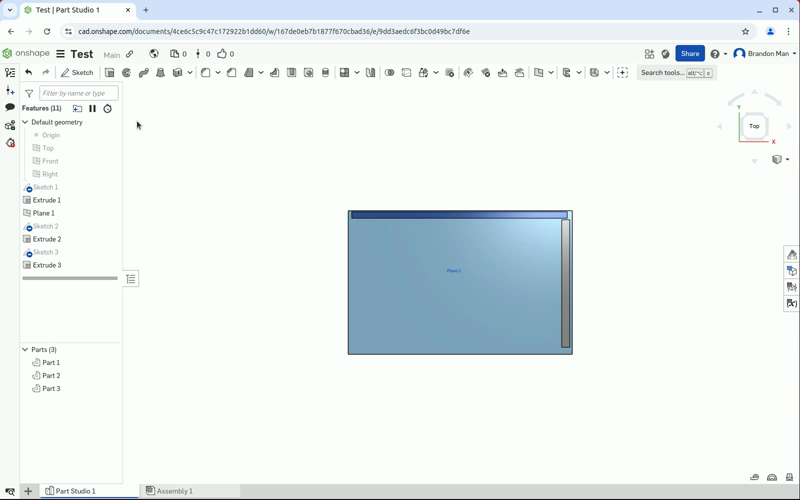
key(shift+h)
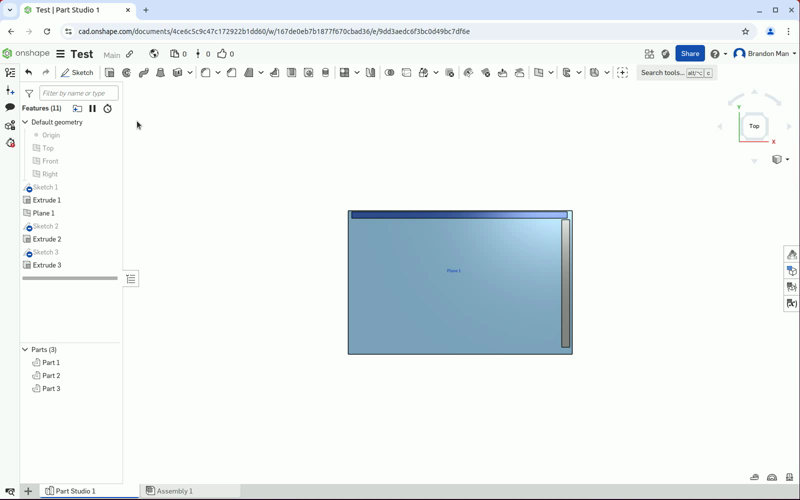
mouse_move(73, 189)
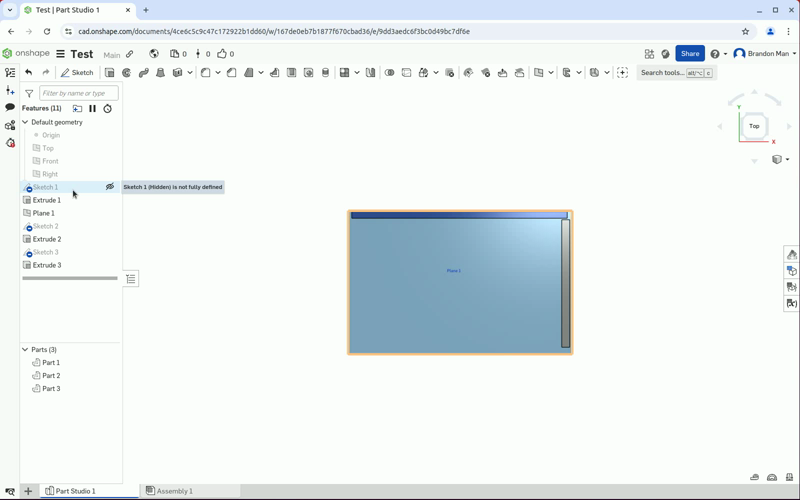
click(73, 189)
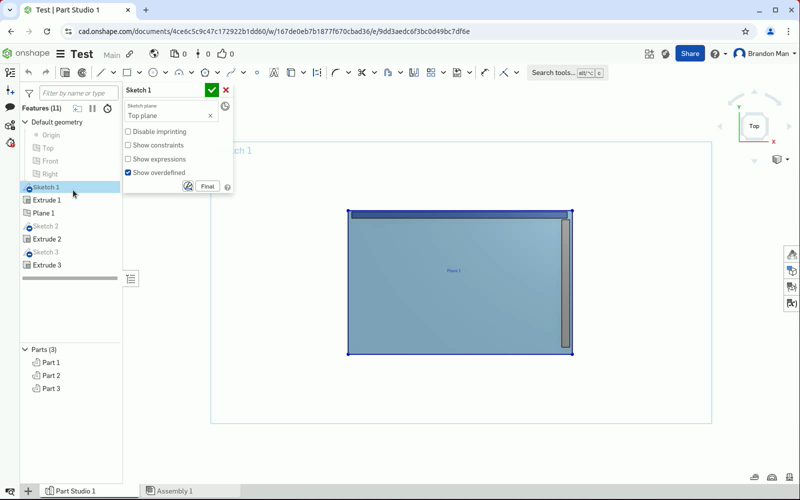
mouse_move(229, 92)
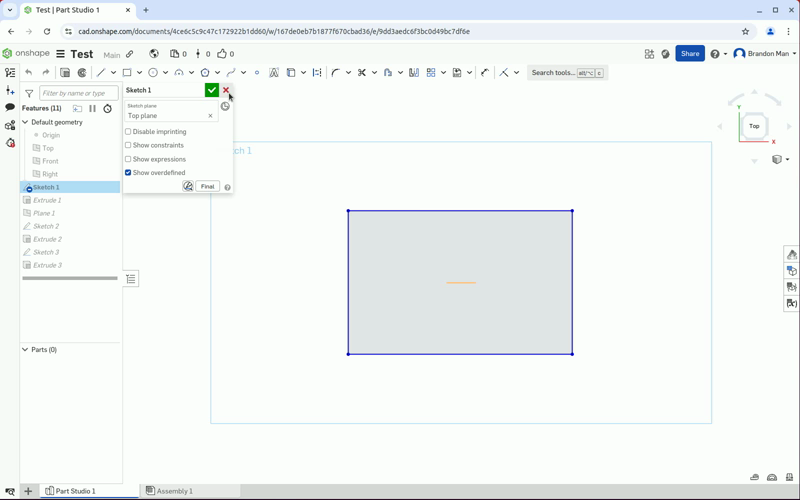
click(229, 92)
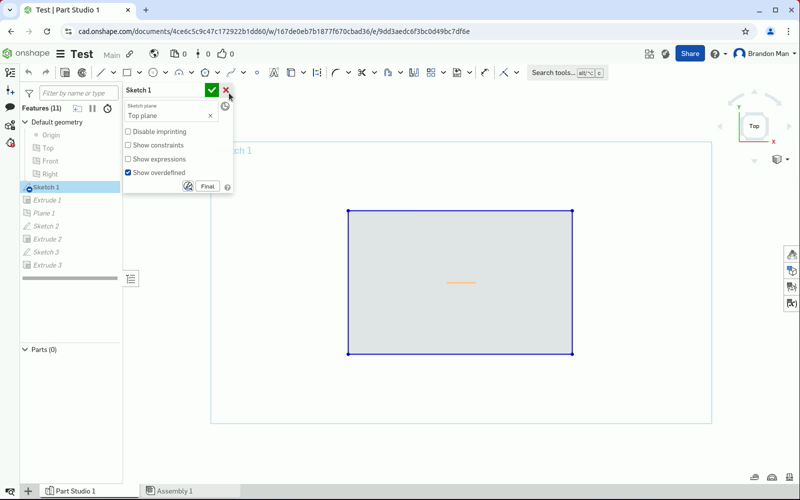
key(shift+s)
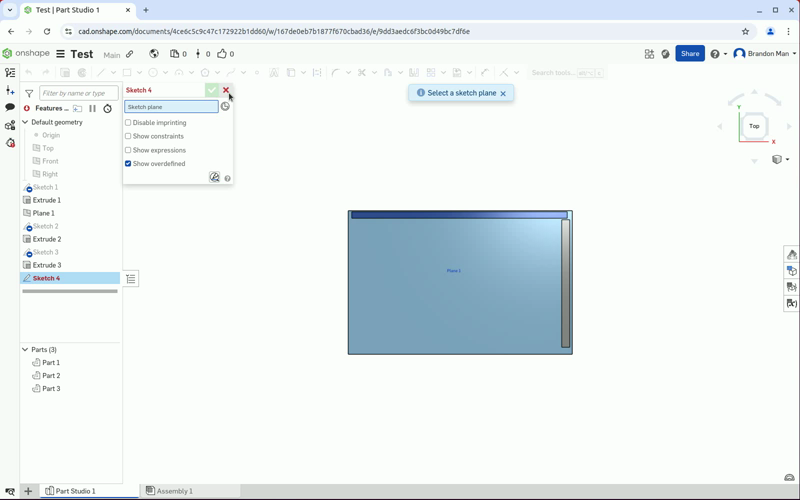
mouse_move(73, 215)
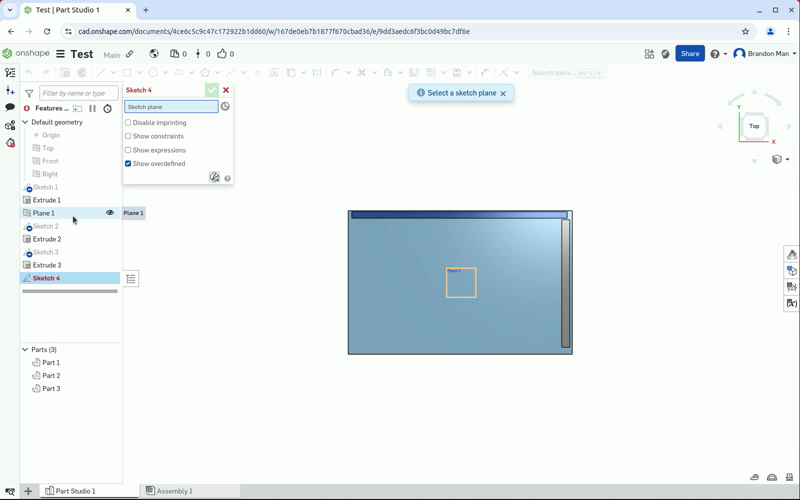
click(73, 215)
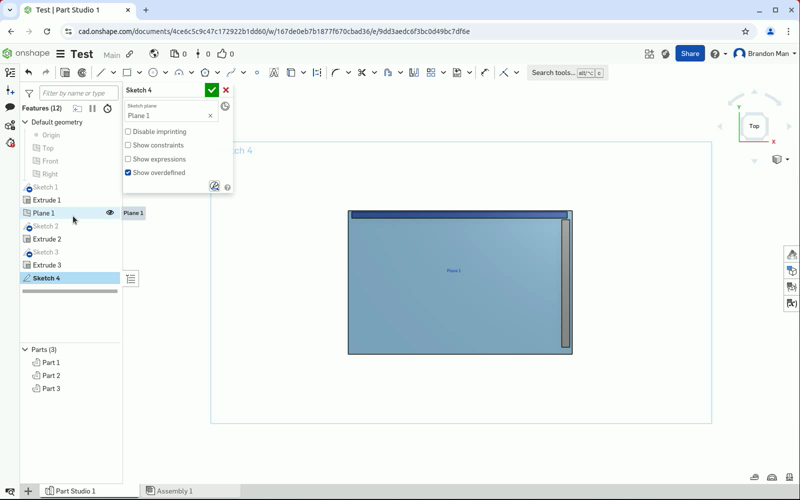
mouse_move(73, 352)
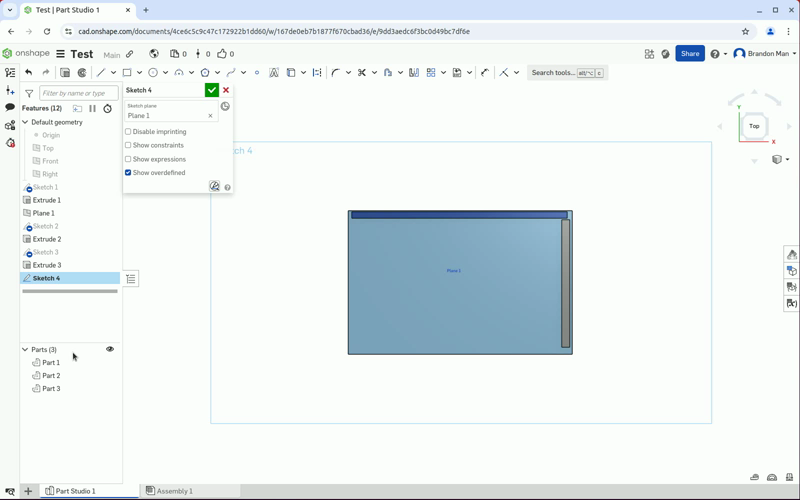
key(y)
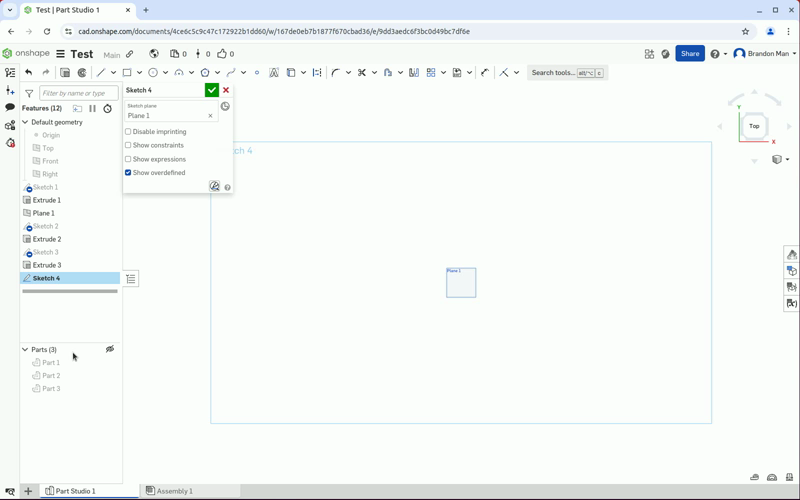
key(l)
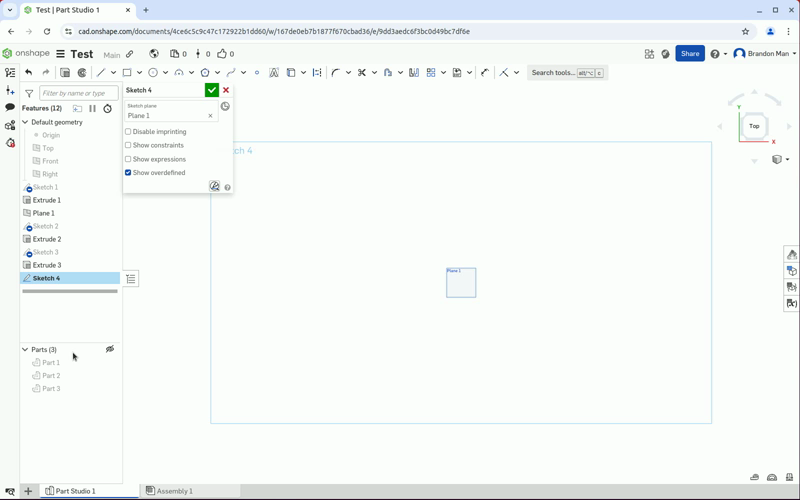
key_down(shift)
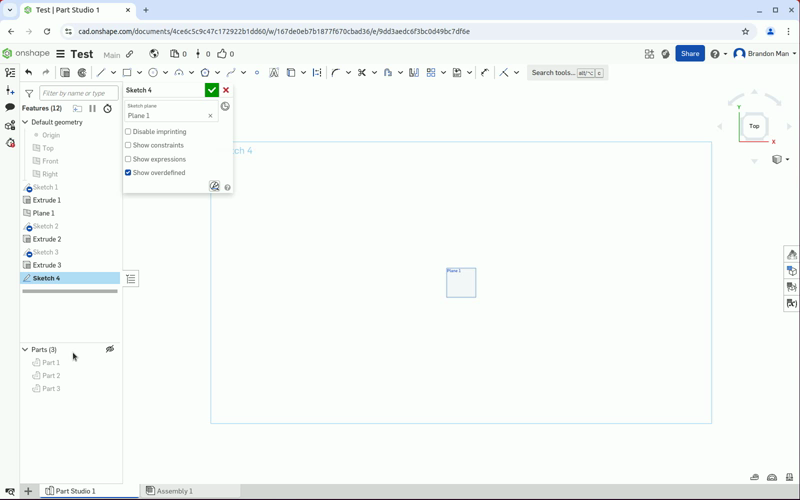
mouse_move(351, 347)
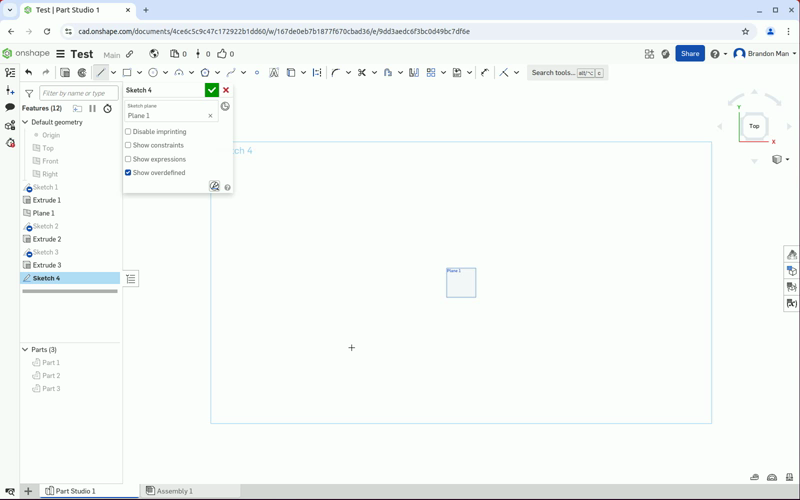
click(351, 347)
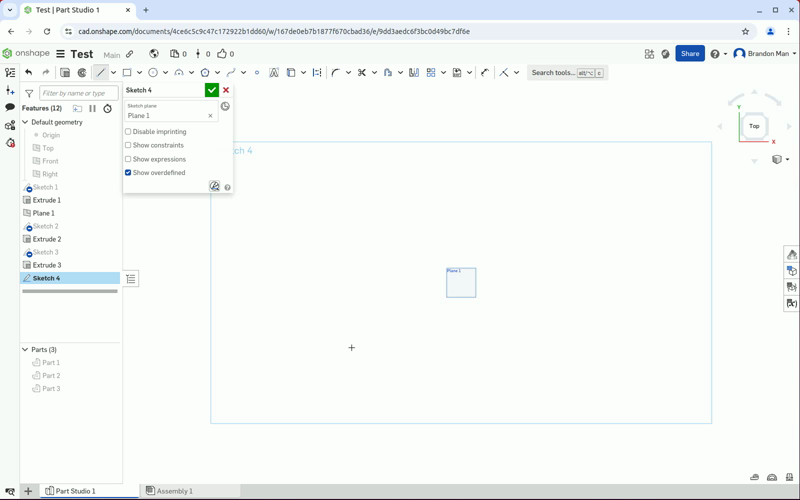
key_up(shift)
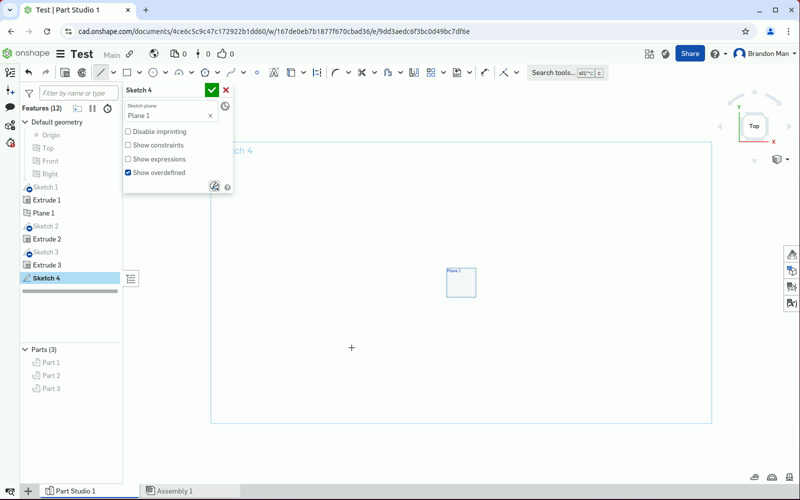
key_down(shift)
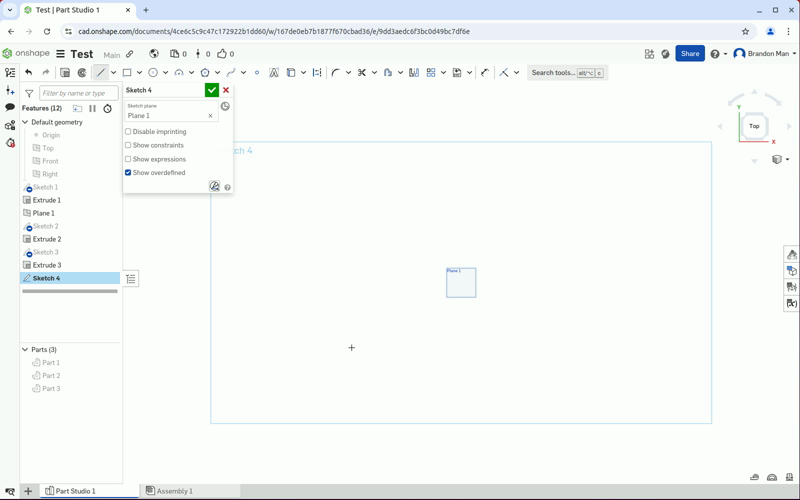
mouse_move(381, 347)
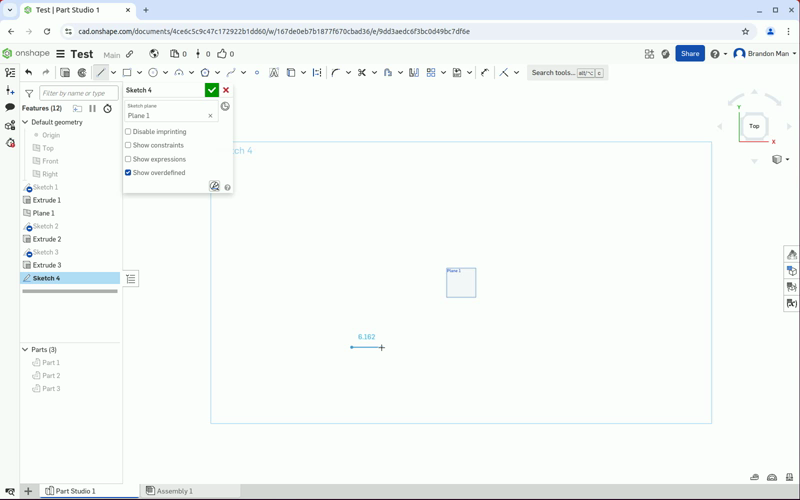
mouse_move(359, 347)
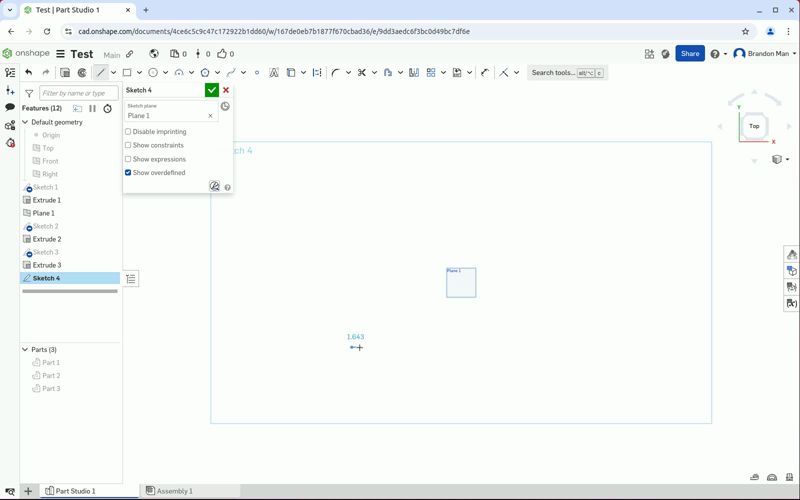
click(359, 347)
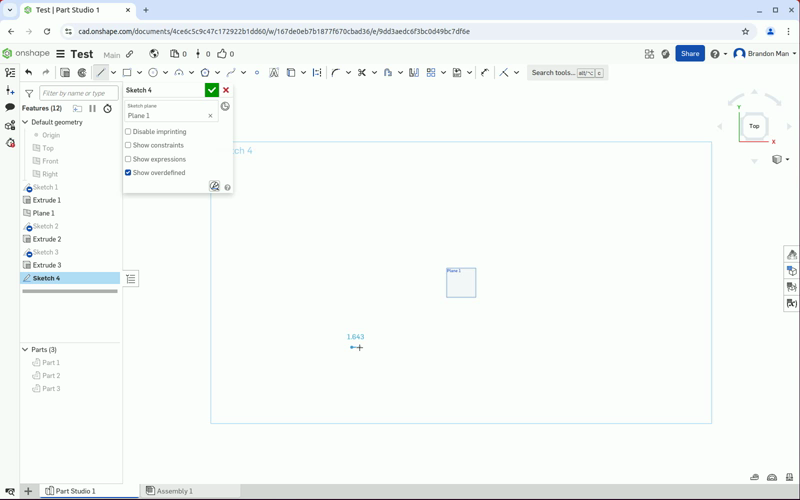
key_up(shift)
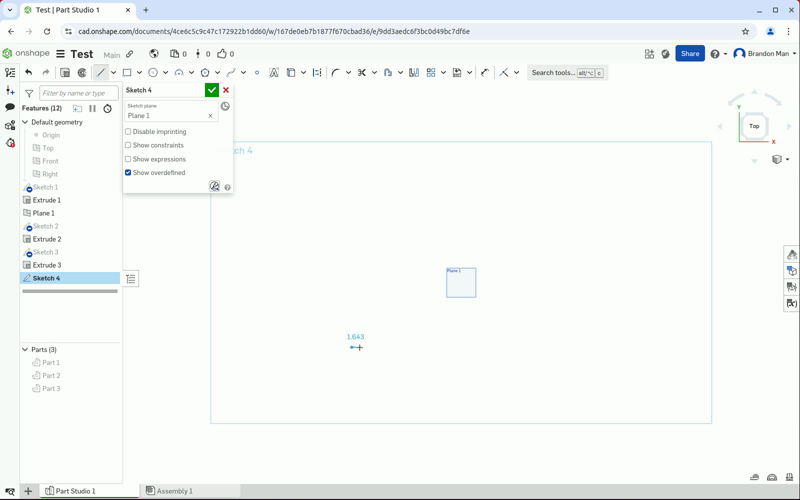
key_down(shift)
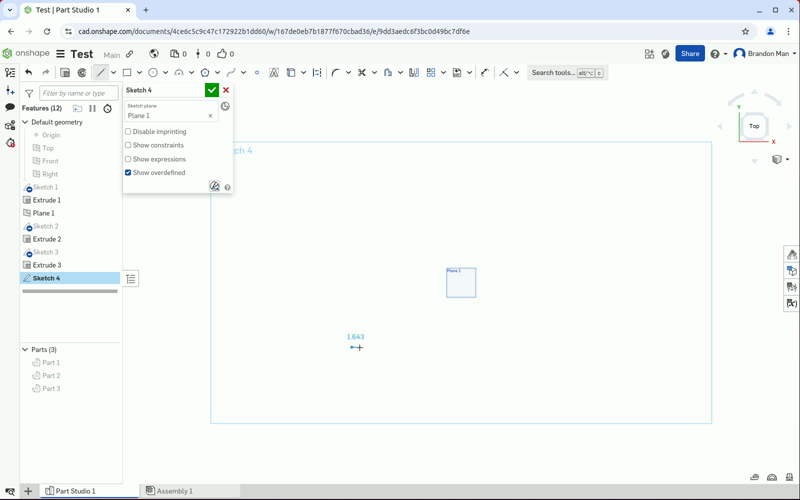
mouse_move(359, 219)
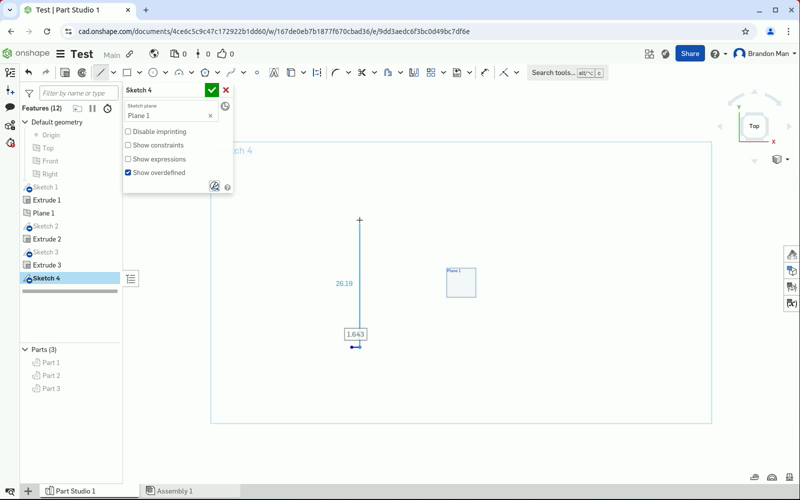
click(359, 219)
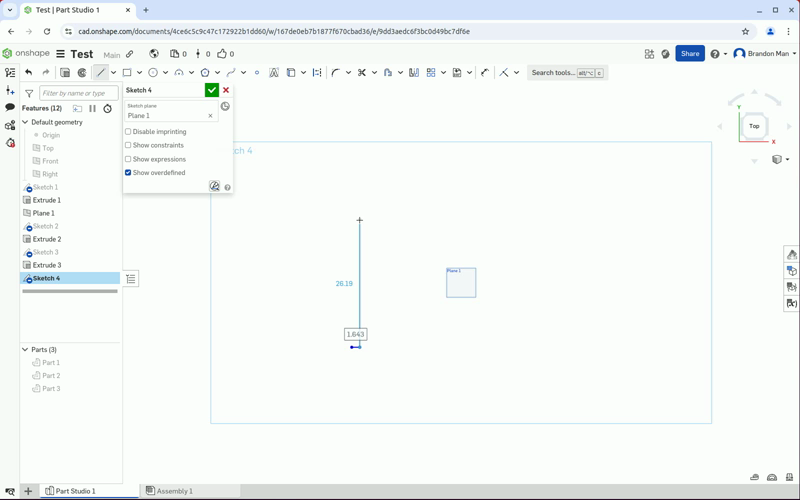
key_up(shift)
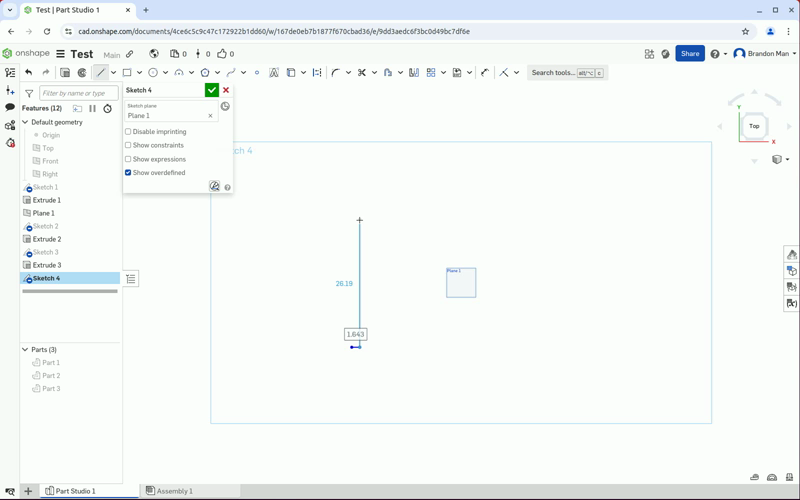
key_down(shift)
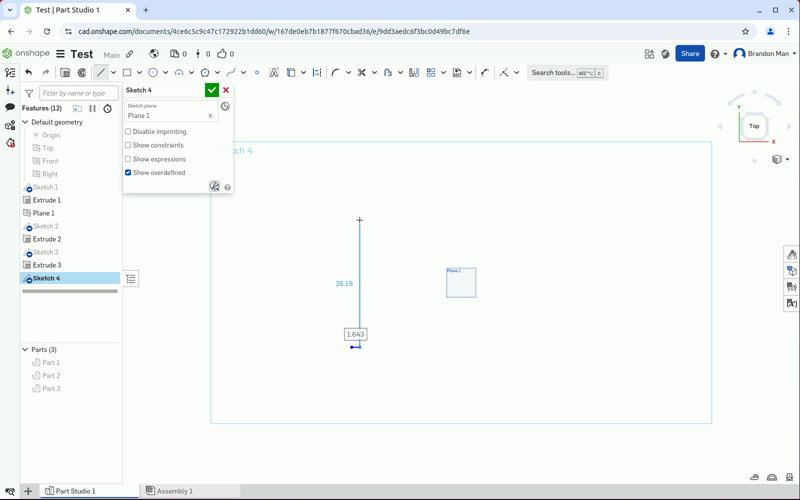
mouse_move(389, 219)
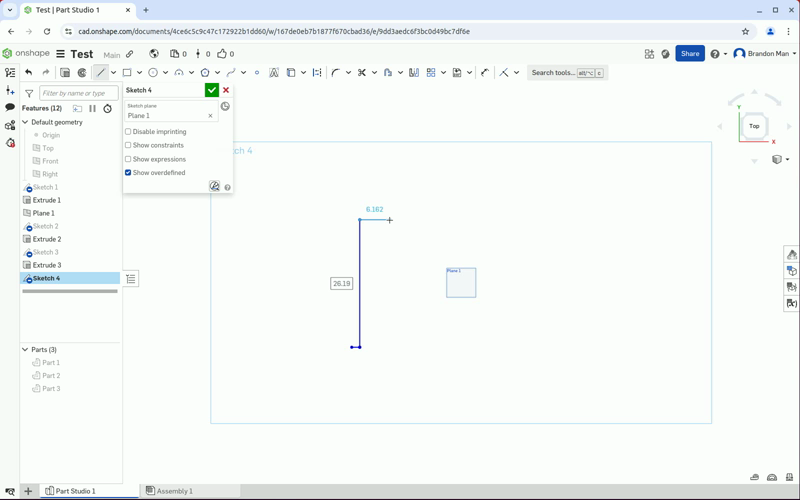
mouse_move(351, 219)
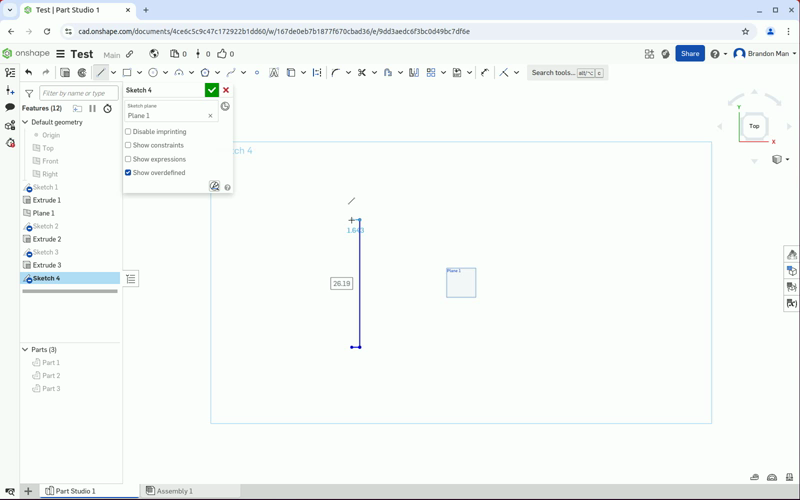
click(351, 219)
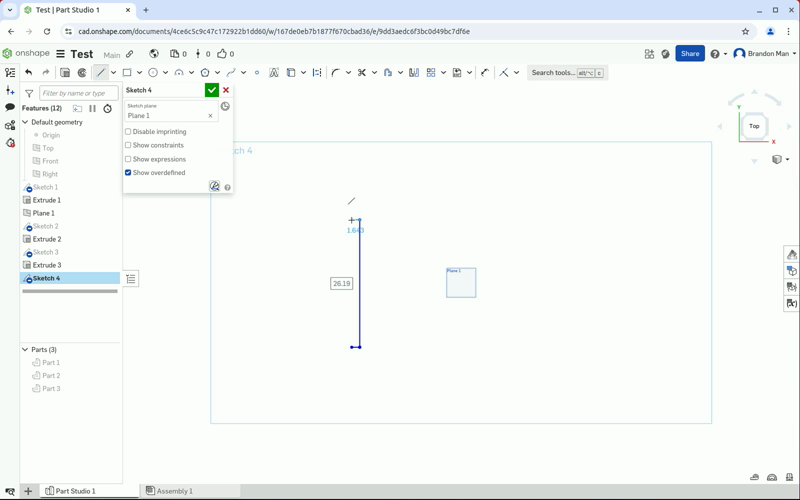
key_up(shift)
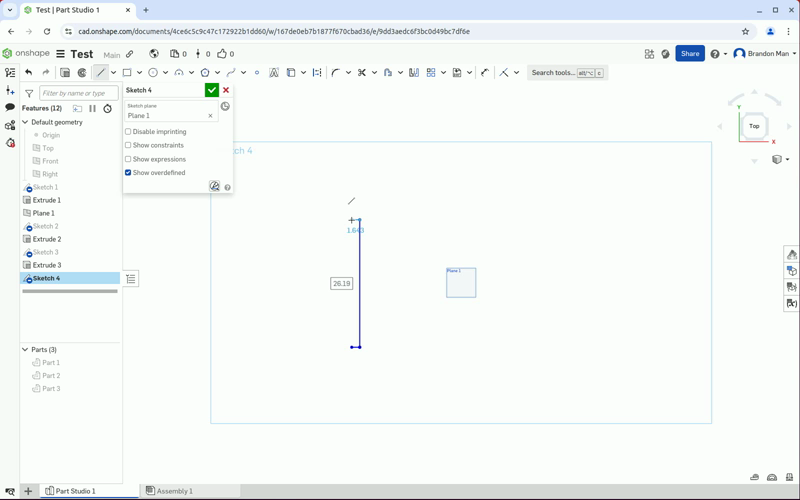
key_down(shift)
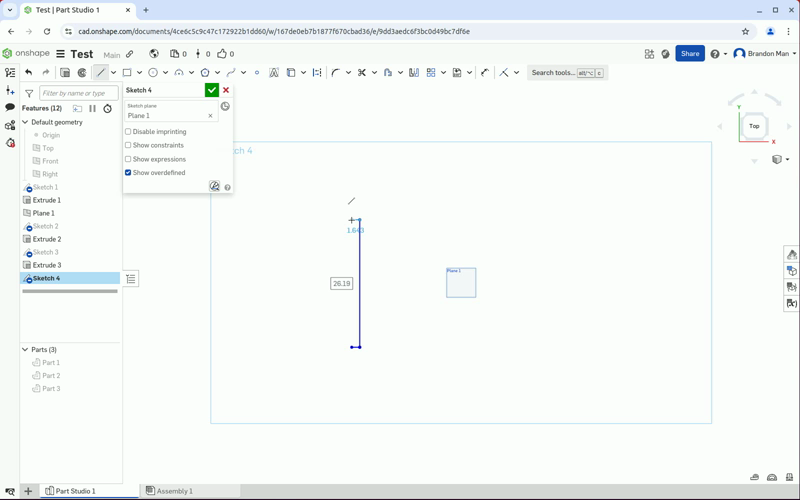
mouse_move(351, 347)
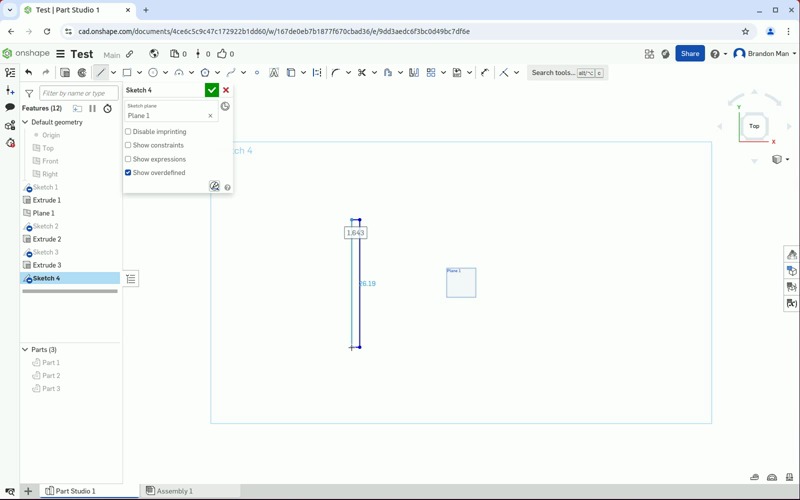
key_up(shift)
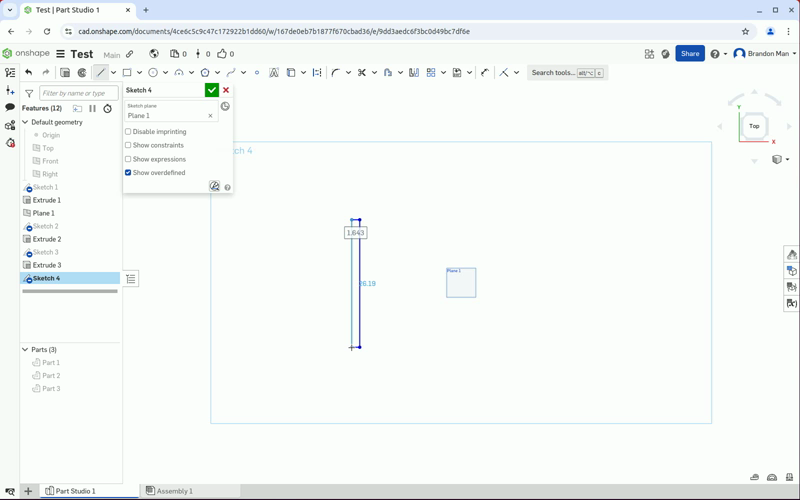
click(351, 347)
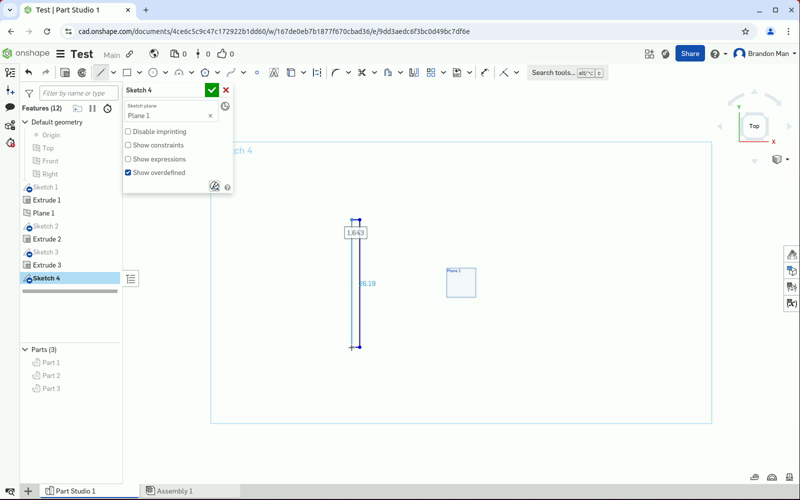
key(esc)
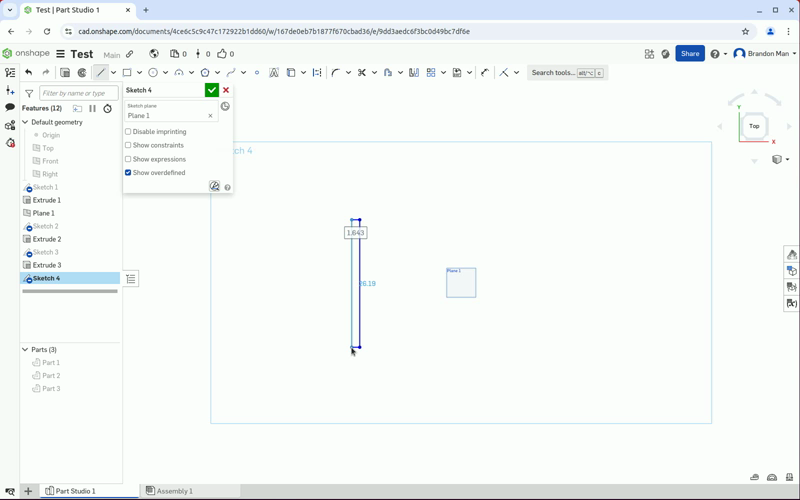
mouse_move(353, 264)
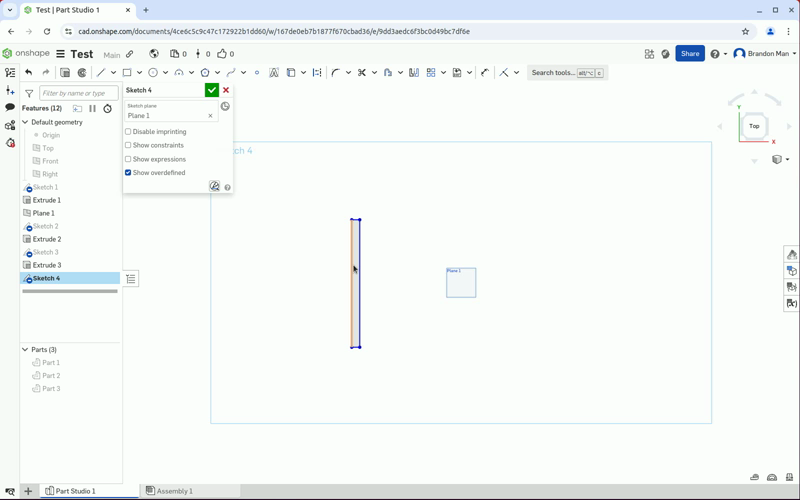
scroll(6)
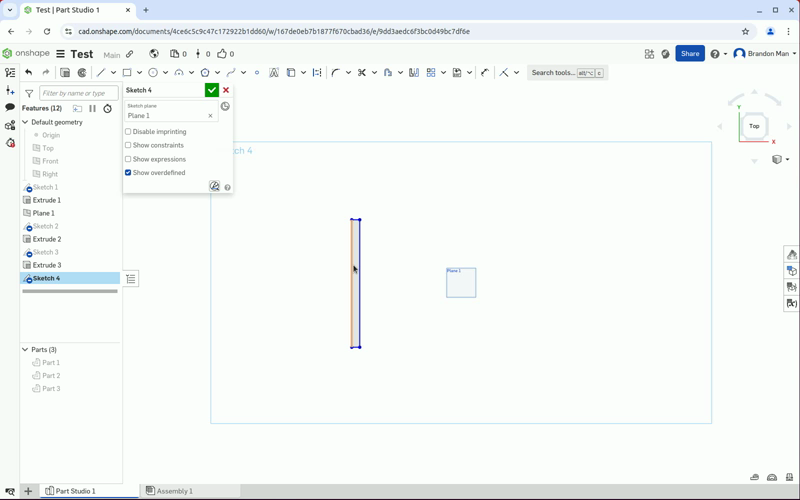
scroll(6)
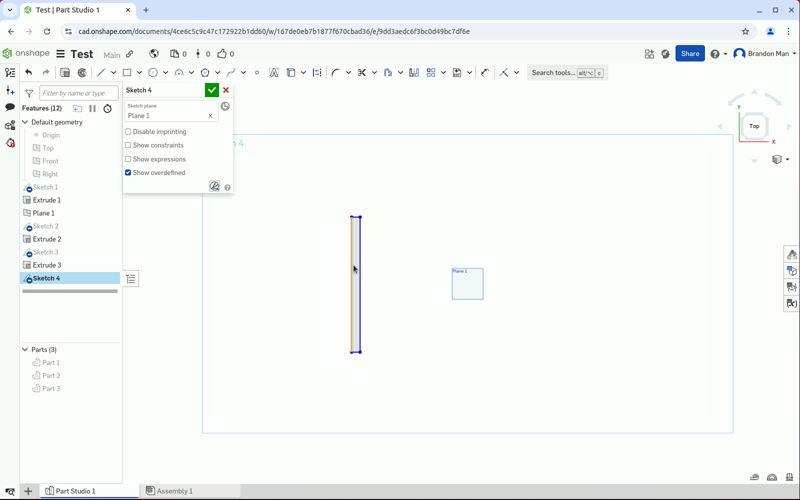
scroll(6)
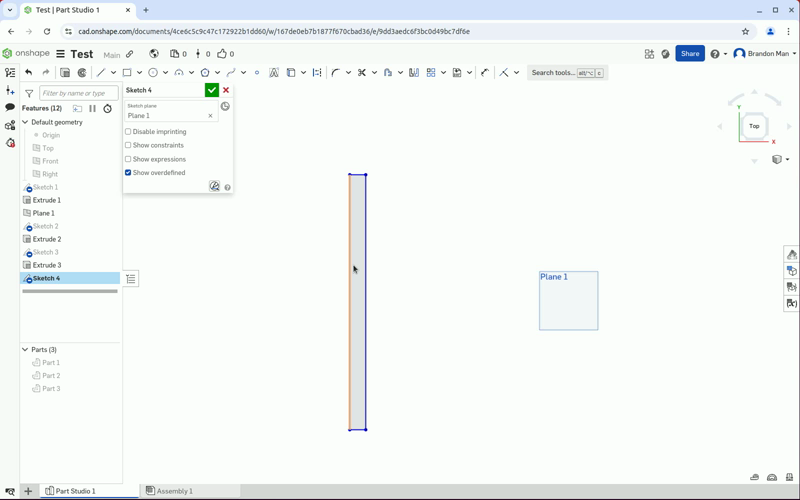
scroll(6)
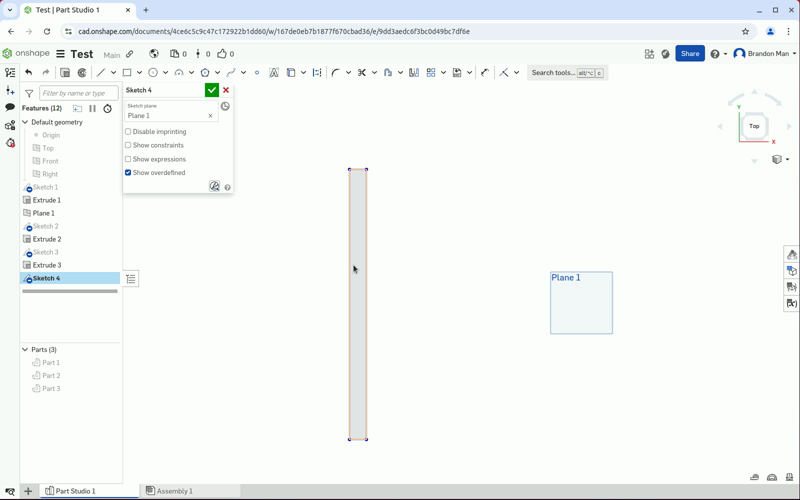
scroll(6)
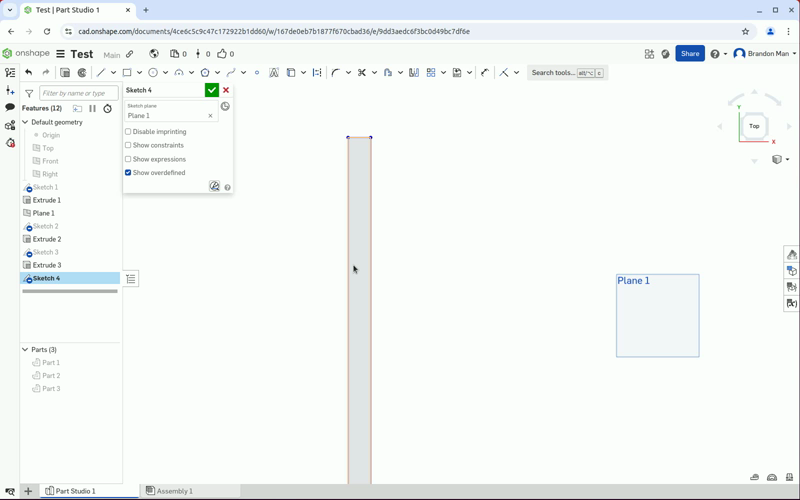
scroll(6)
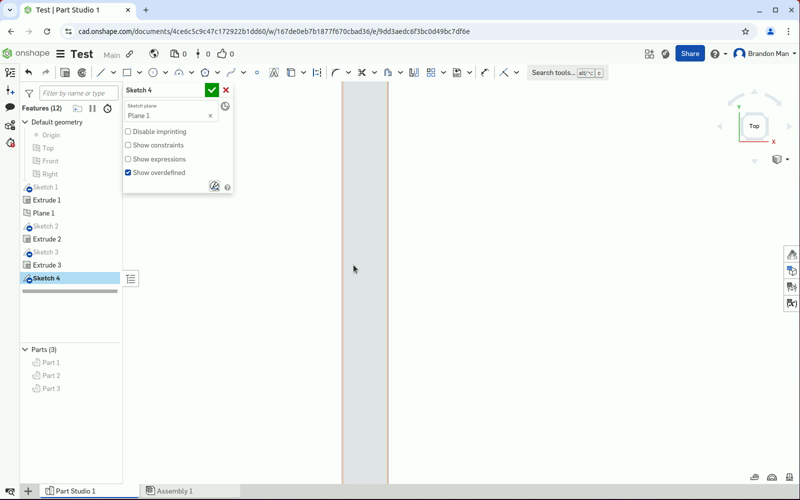
scroll(6)
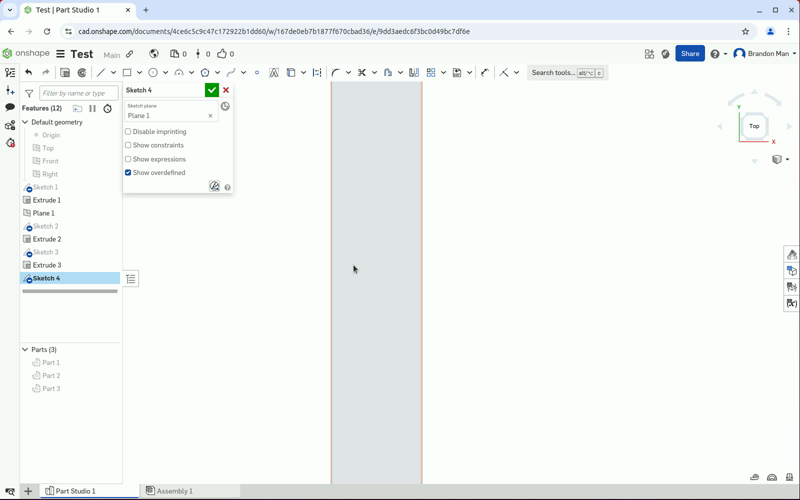
click(353, 264)
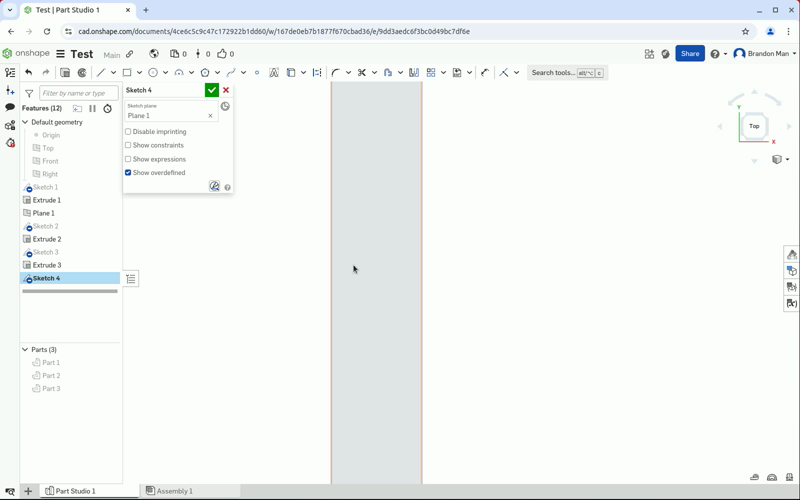
scroll(-6)
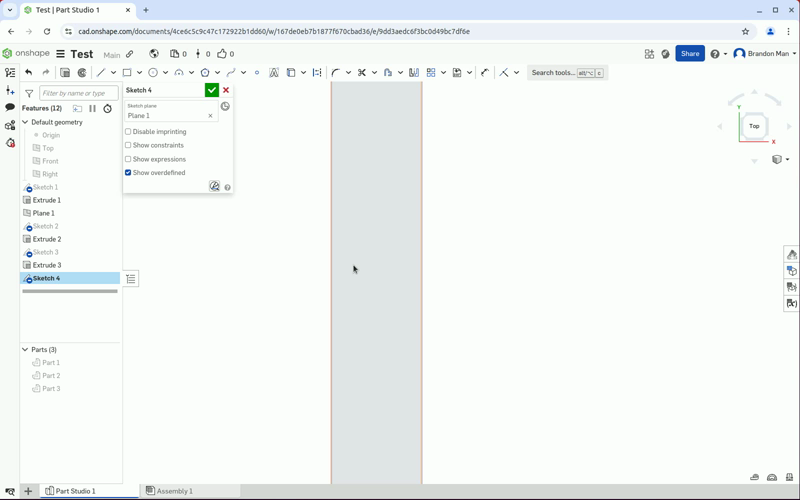
scroll(-6)
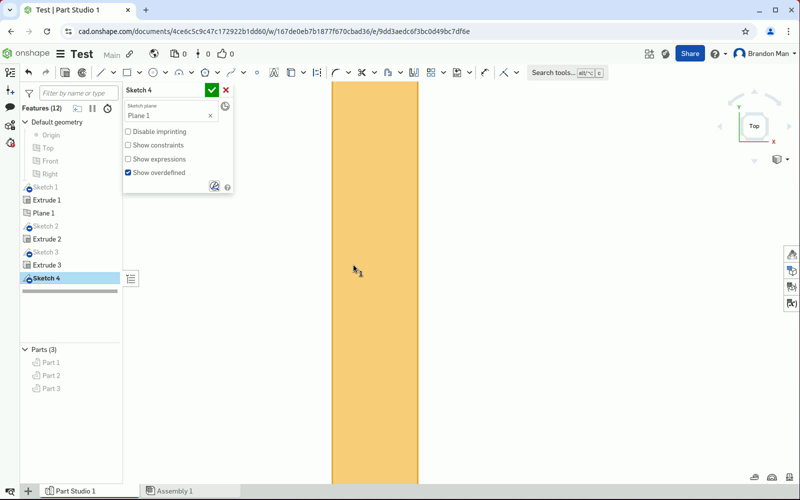
scroll(-6)
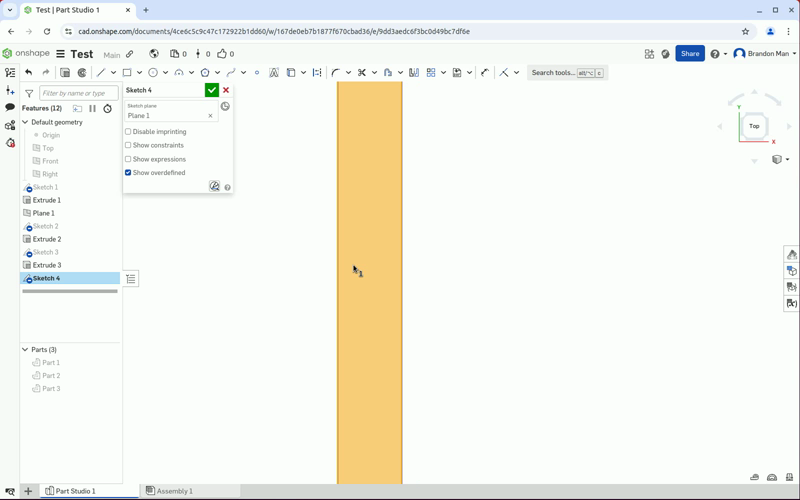
scroll(-6)
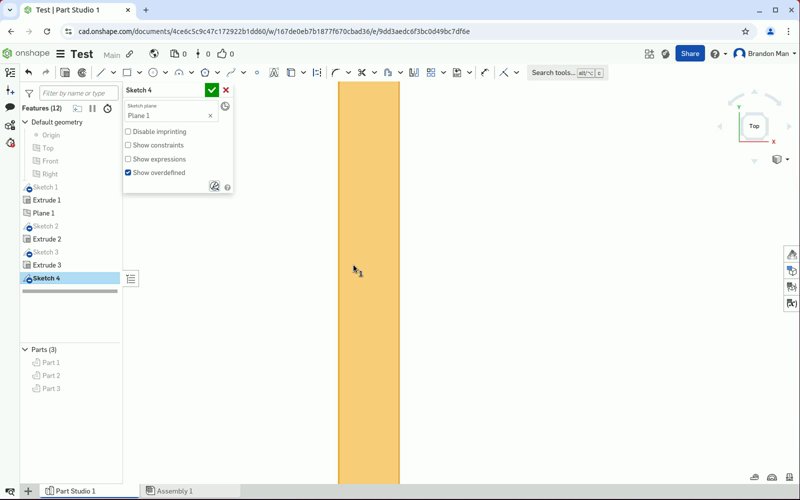
scroll(-6)
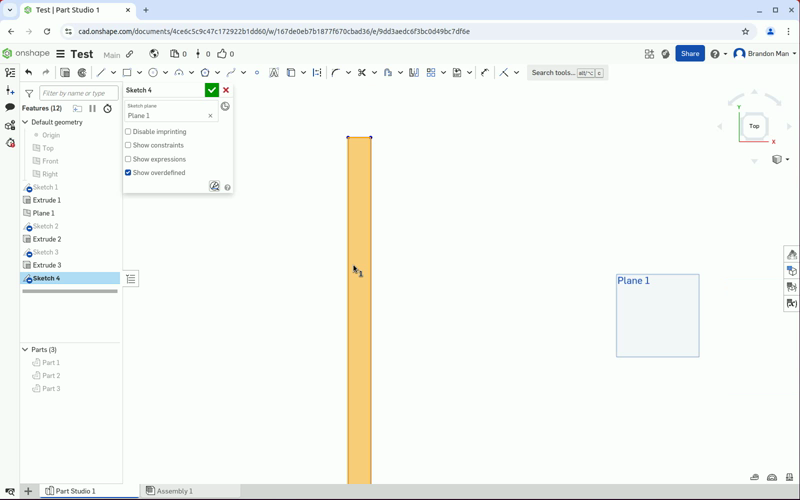
scroll(-6)
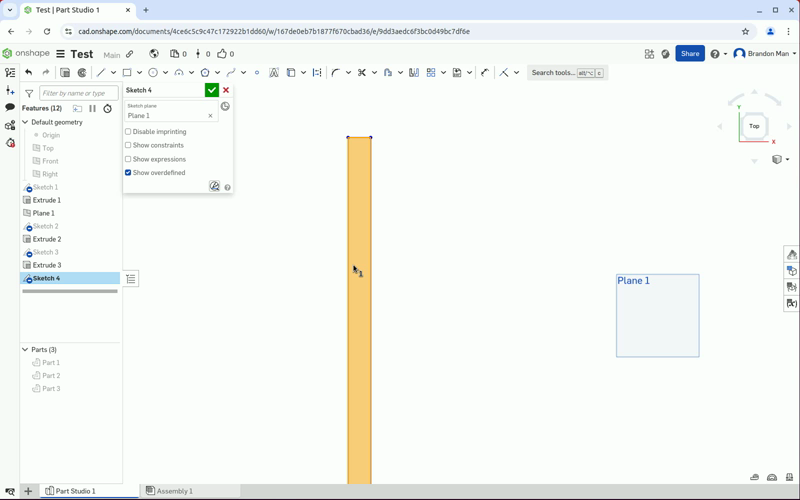
scroll(-6)
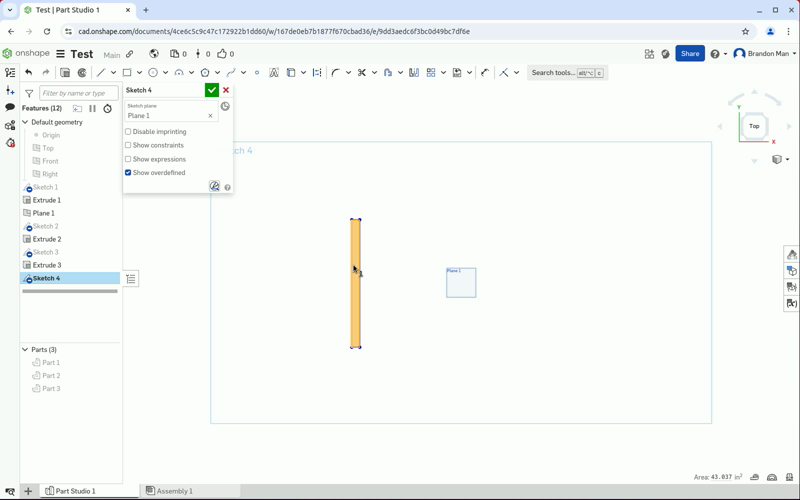
mouse_move(73, 352)
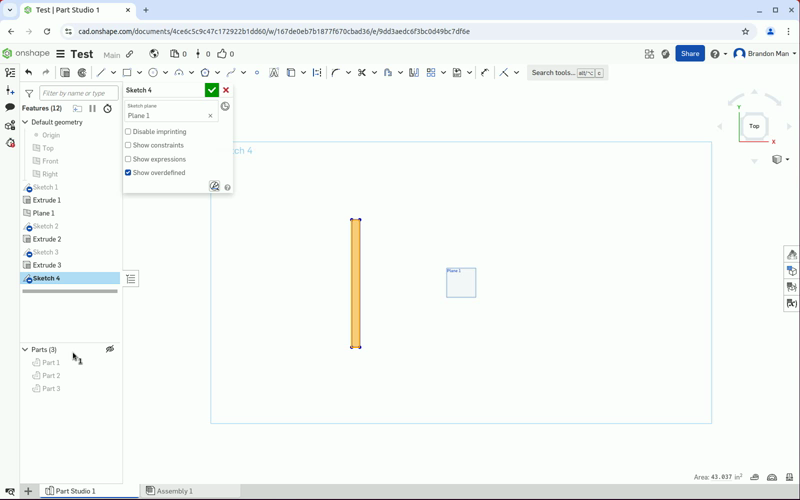
key(shift+y)
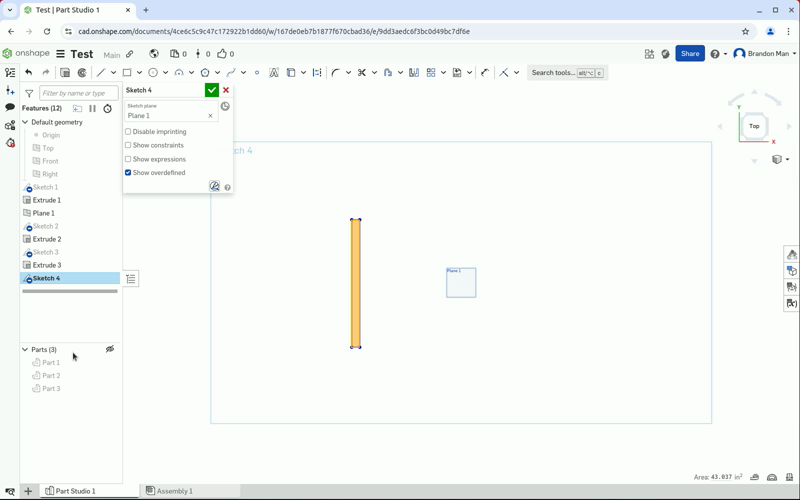
key(shift+e)
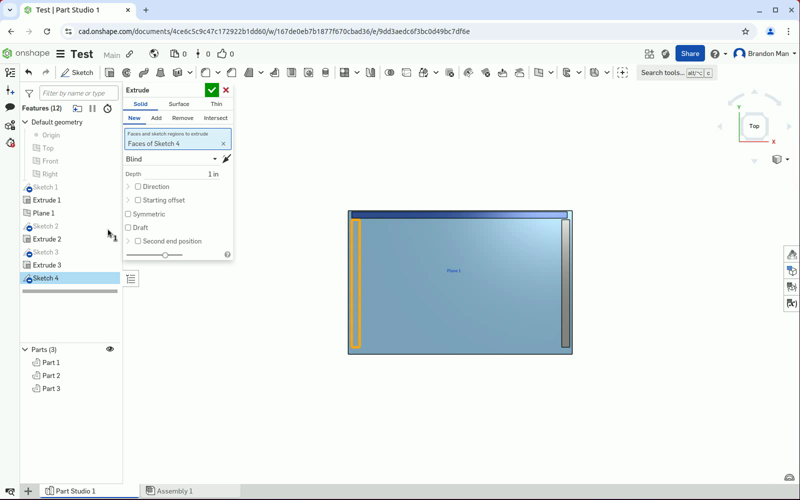
mouse_move(143, 106)
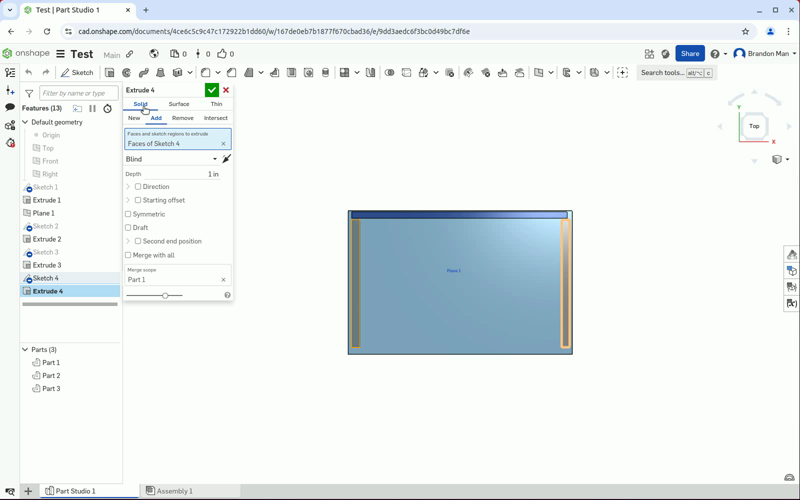
click(143, 106)
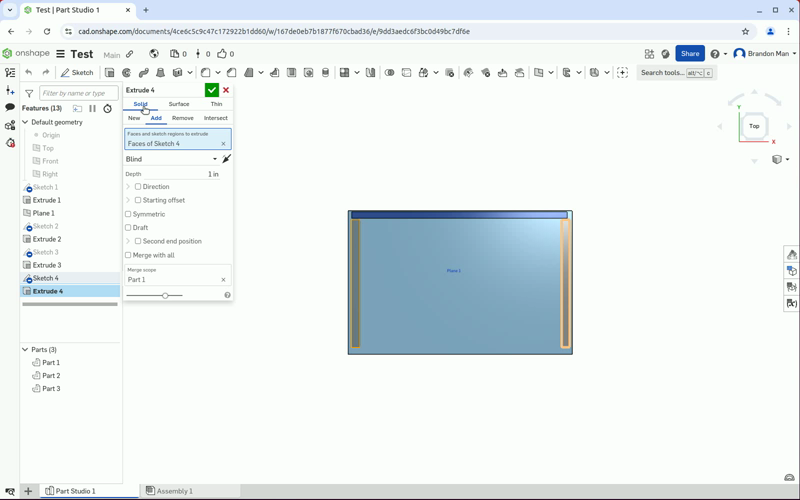
mouse_move(137, 120)
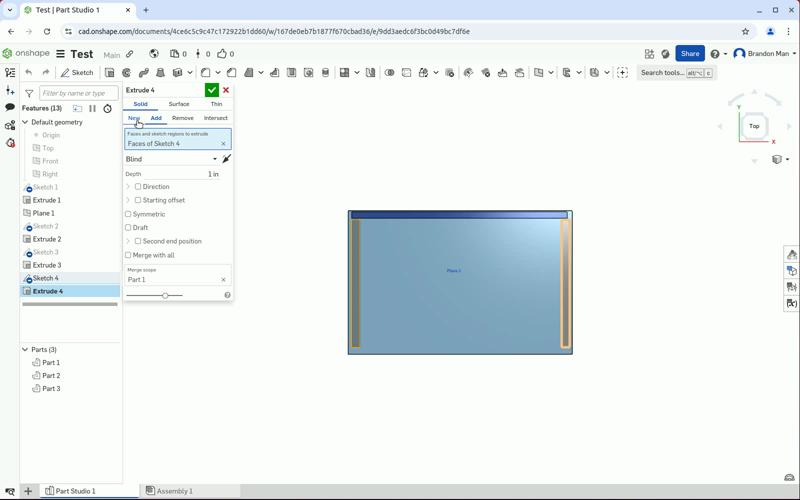
click(137, 120)
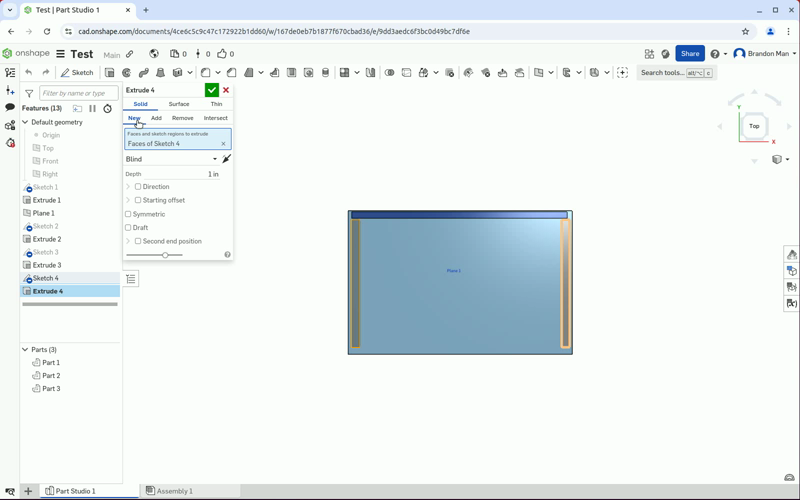
key(tab, 4)
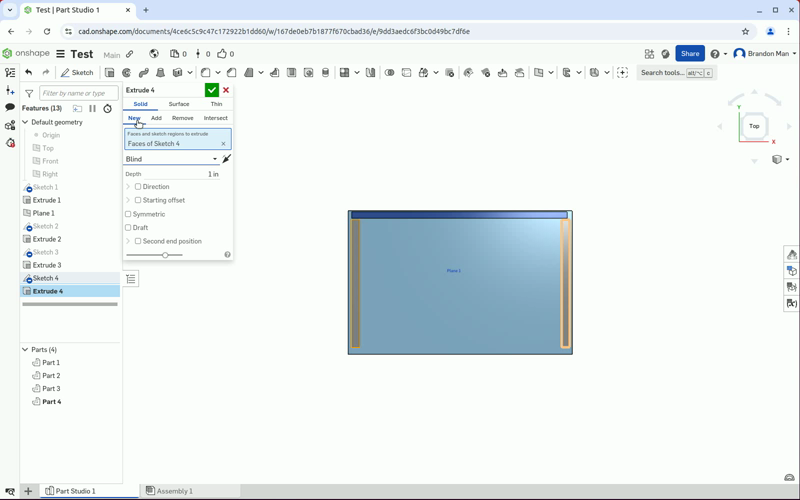
text(11.073)
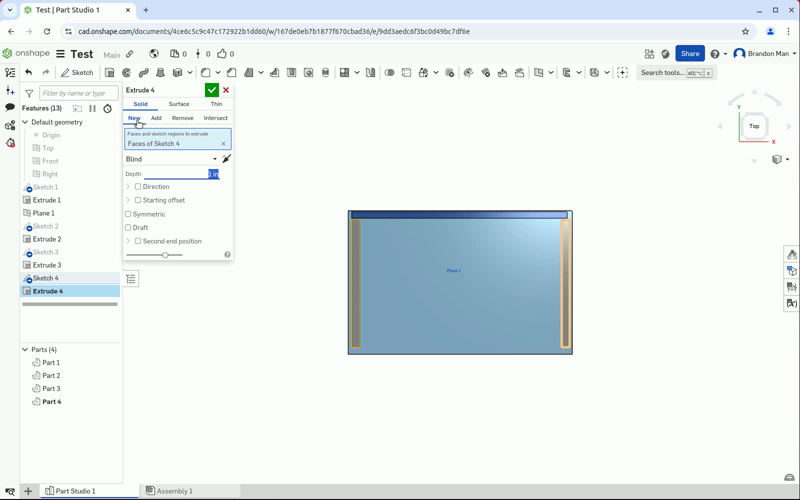
key(enter)
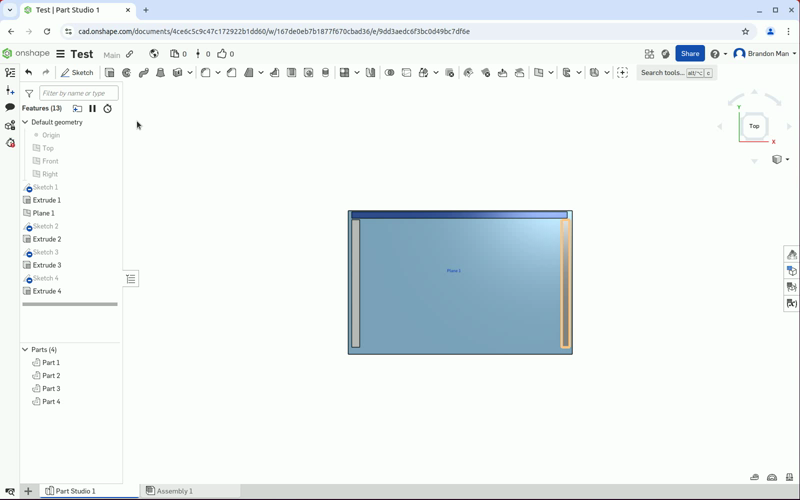
key(shift+h)
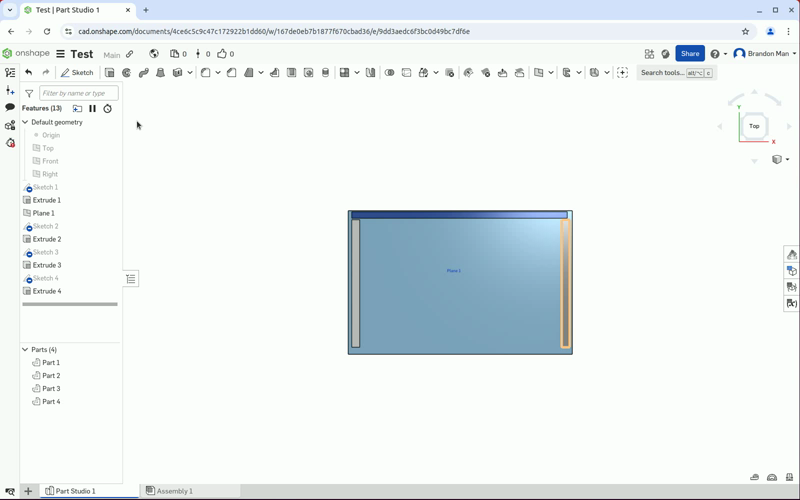
key(shift+h)
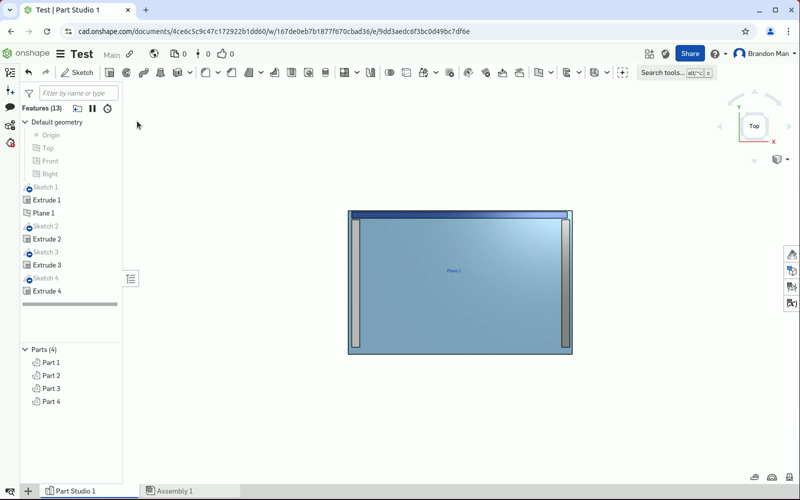
mouse_move(73, 189)
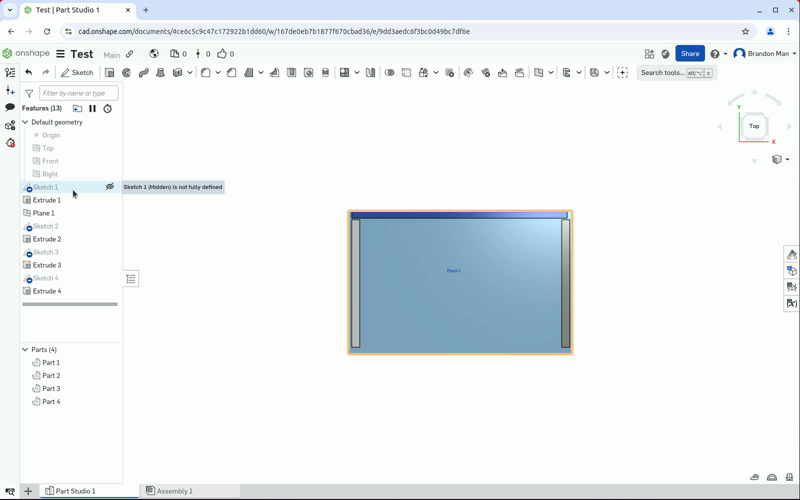
click(73, 189)
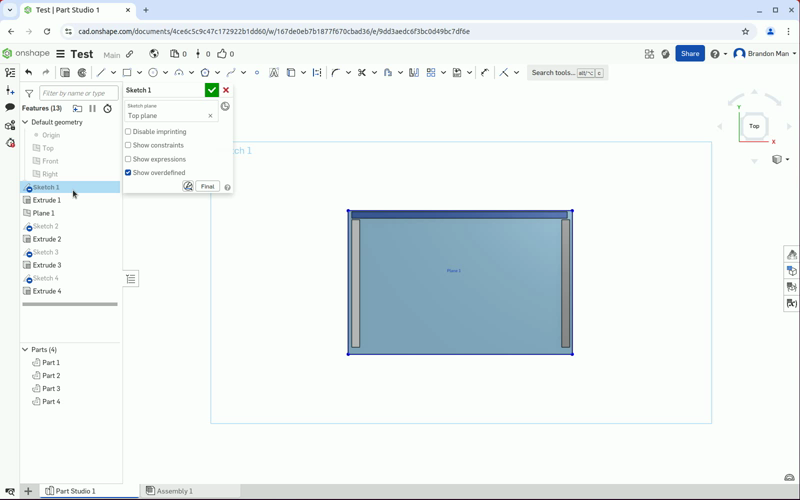
mouse_move(229, 92)
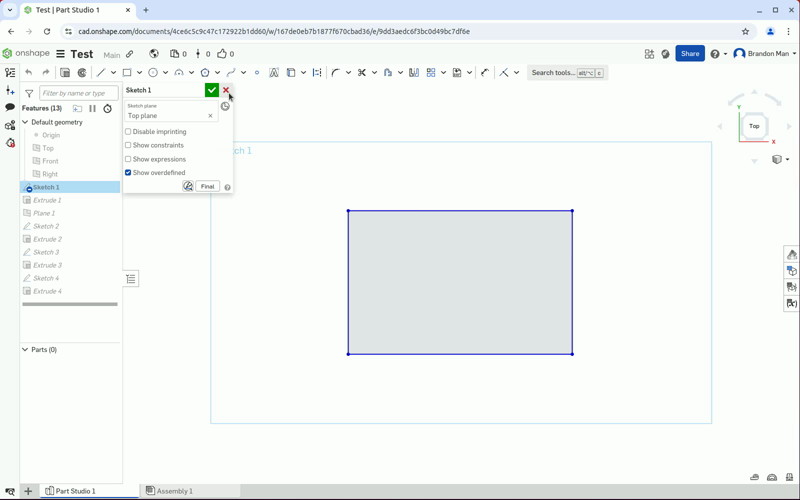
click(229, 92)
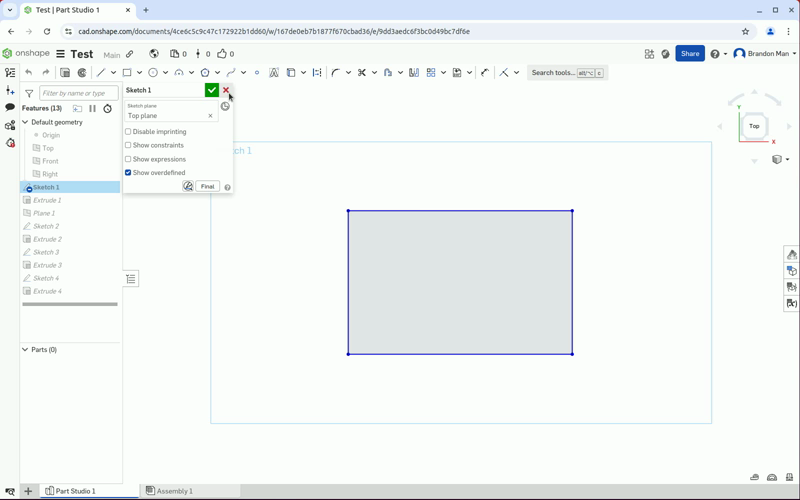
key(shift+s)
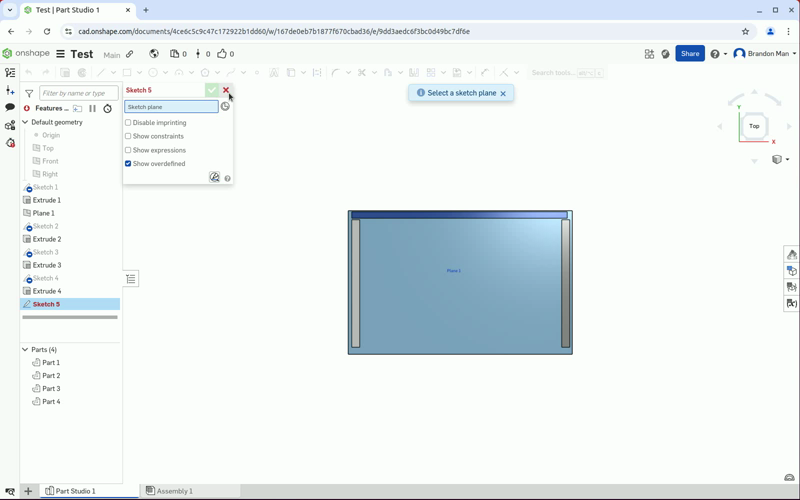
mouse_move(73, 215)
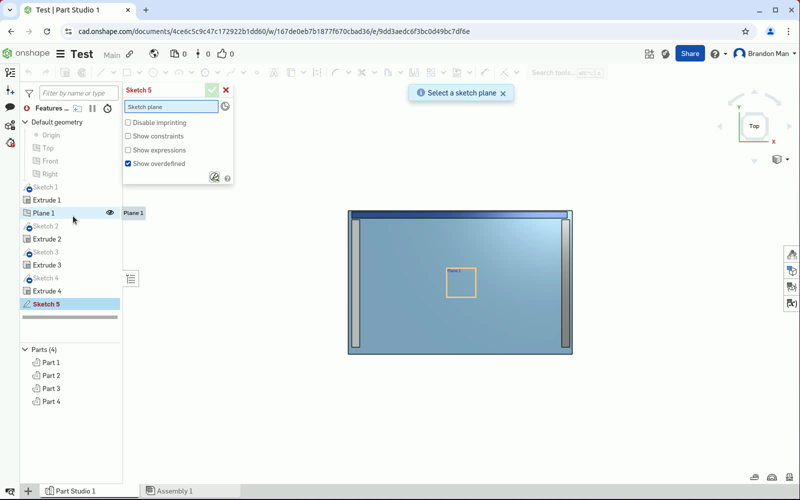
click(73, 215)
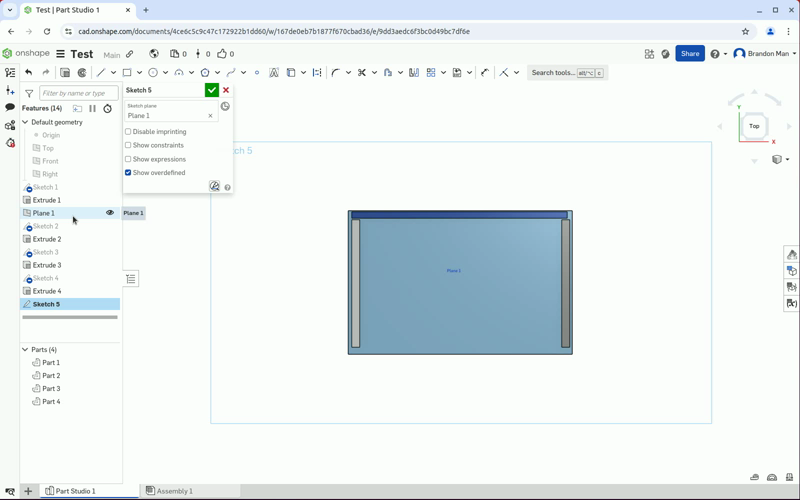
mouse_move(73, 352)
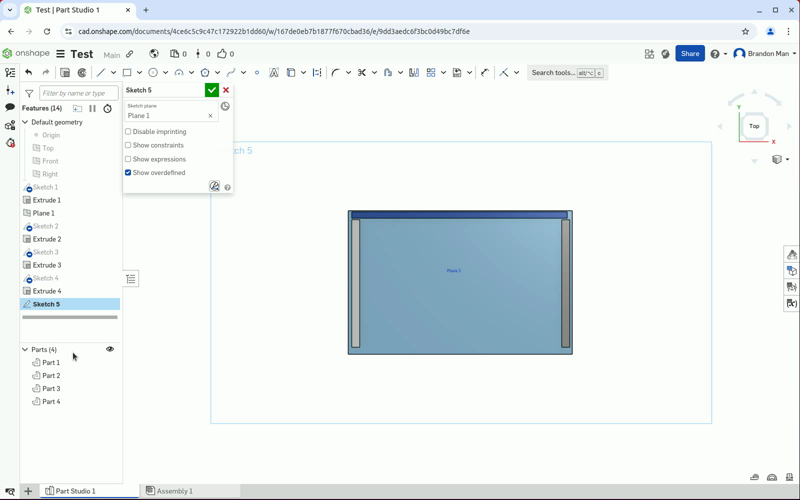
key(y)
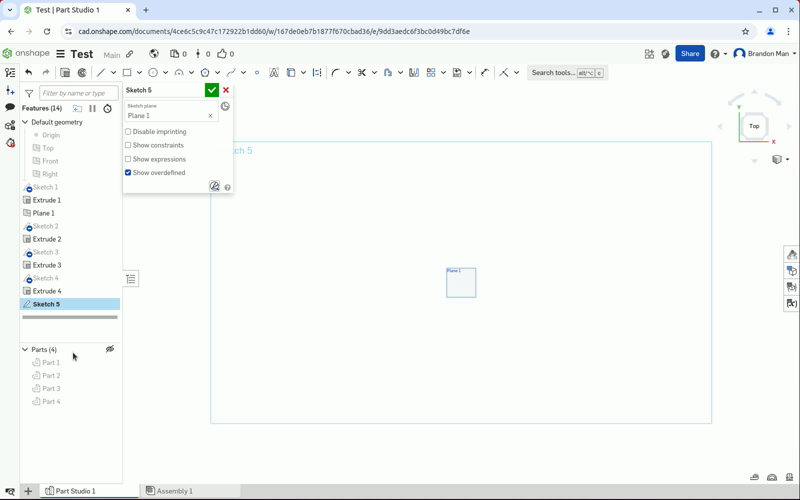
key(l)
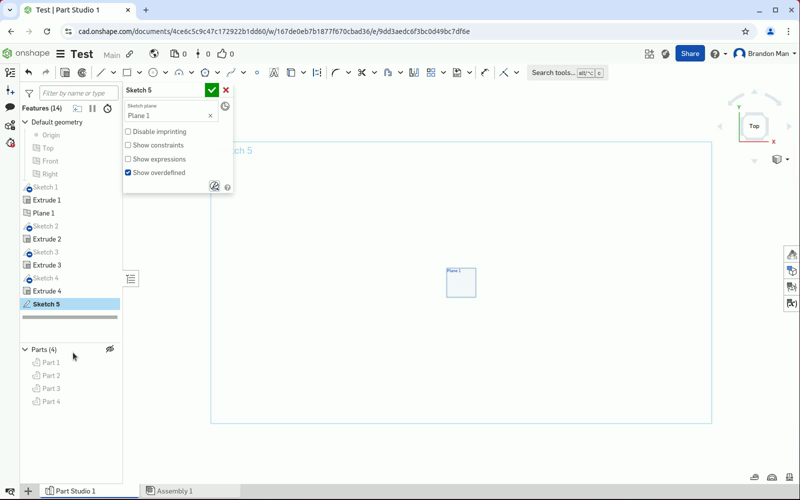
key_down(shift)
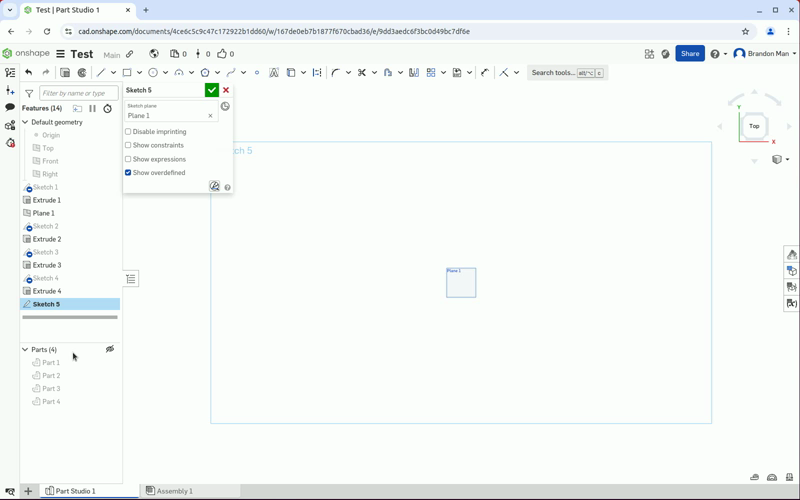
mouse_move(351, 354)
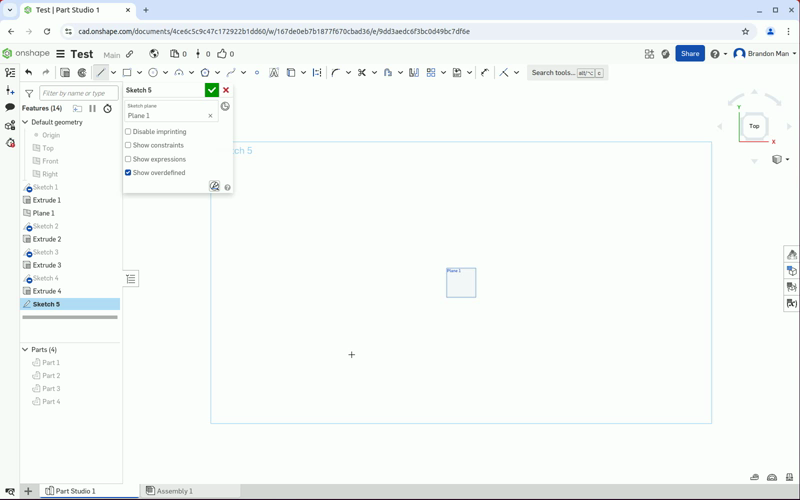
click(351, 354)
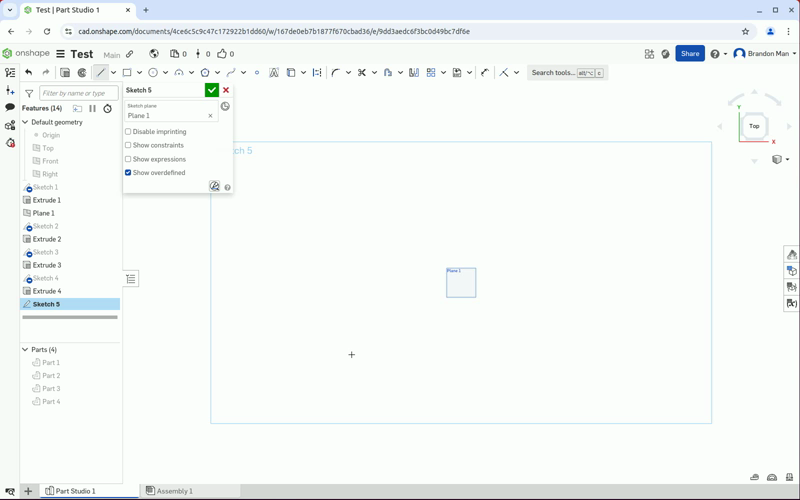
key_up(shift)
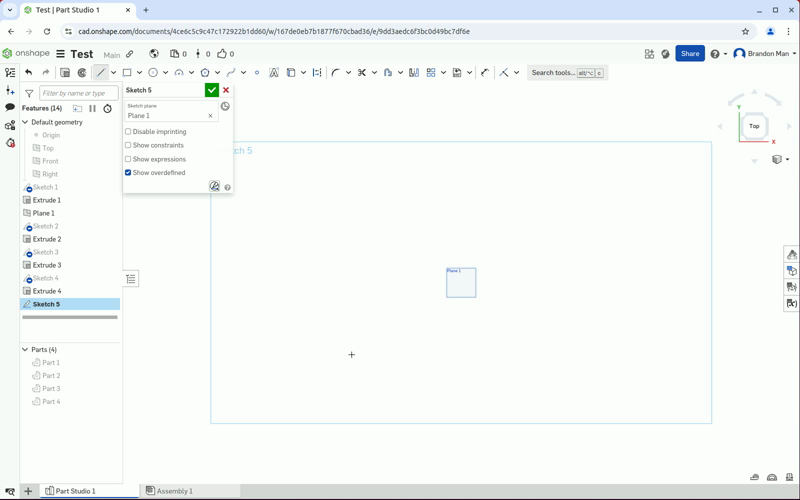
key_down(shift)
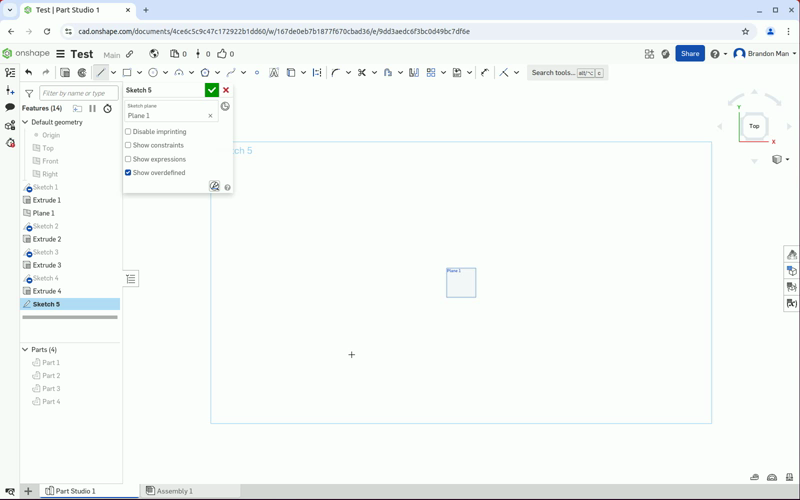
mouse_move(567, 354)
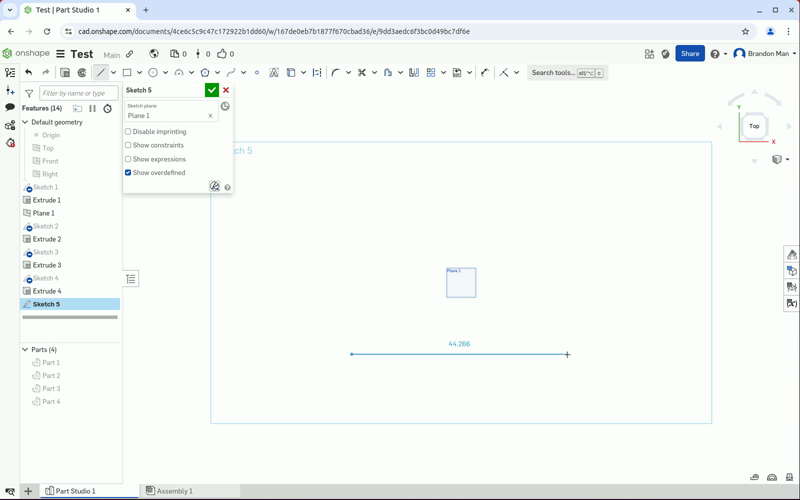
click(567, 354)
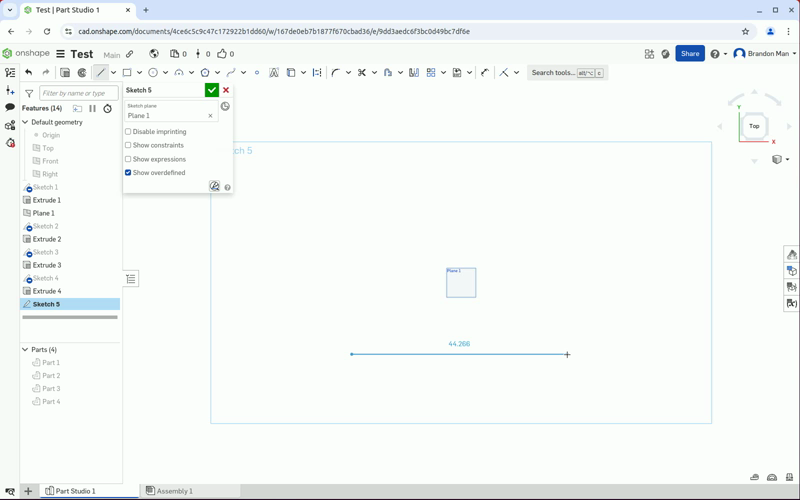
key_up(shift)
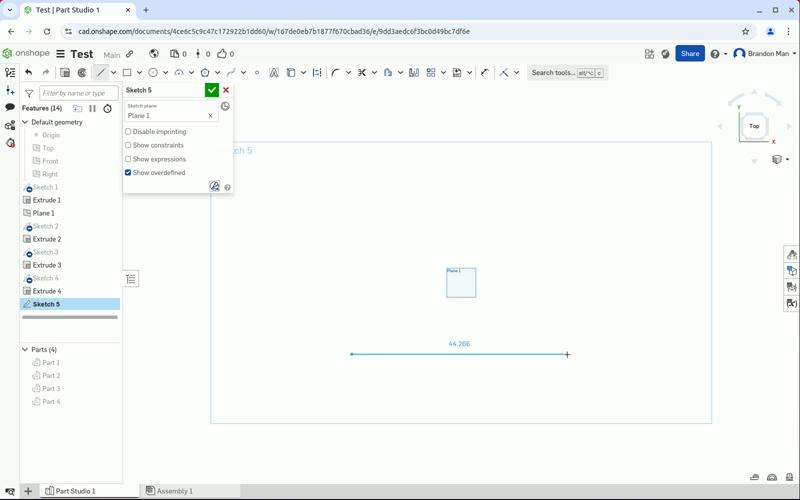
key_down(shift)
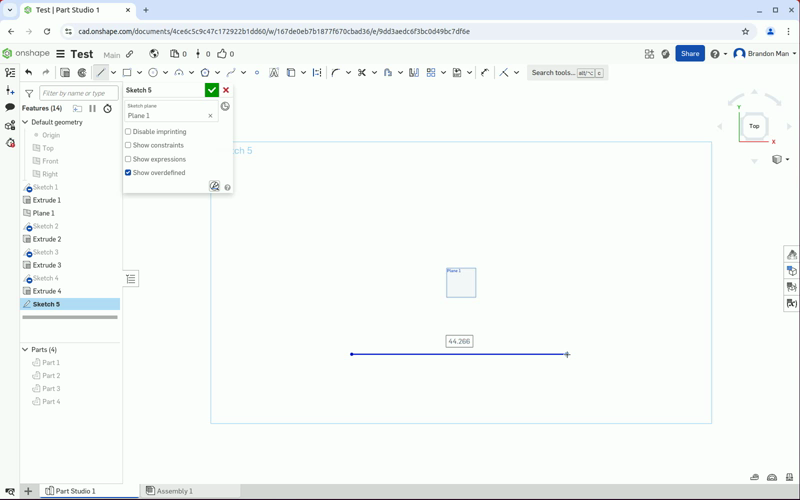
mouse_move(589, 354)
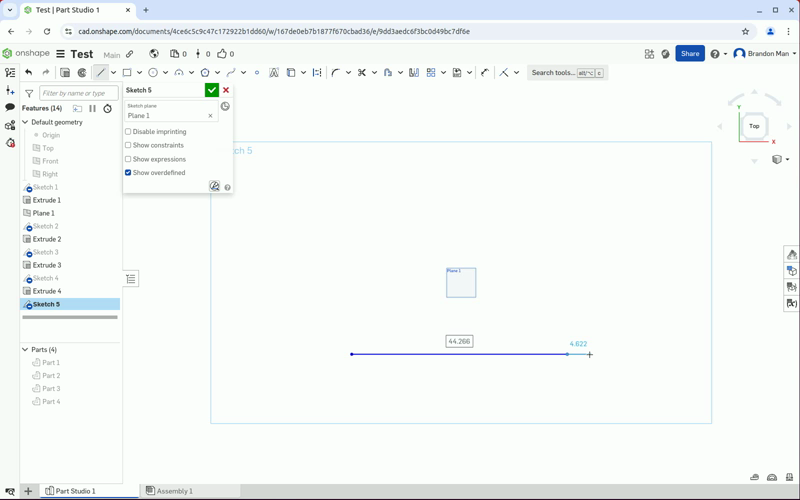
mouse_move(567, 347)
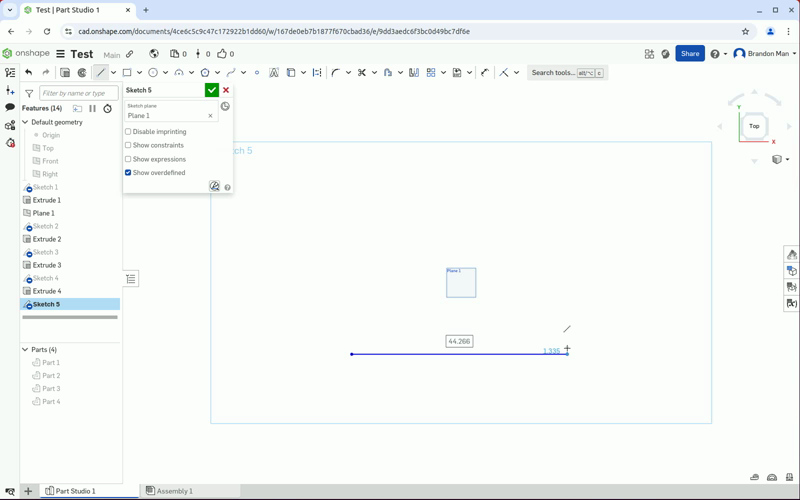
scroll(6)
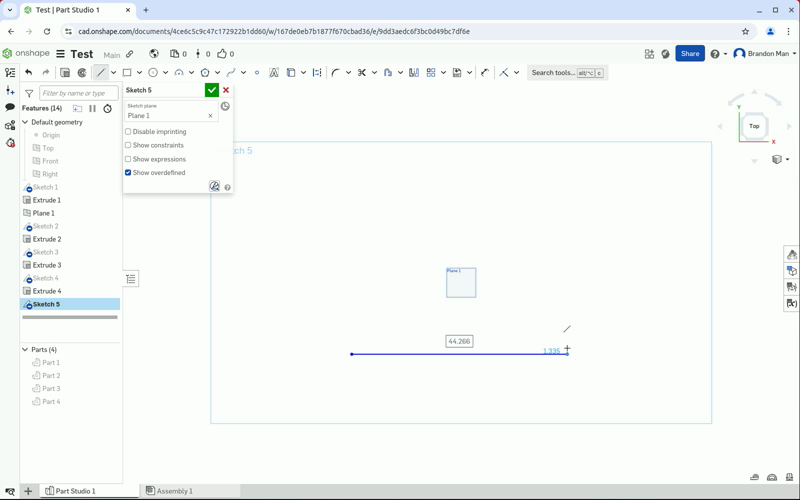
scroll(6)
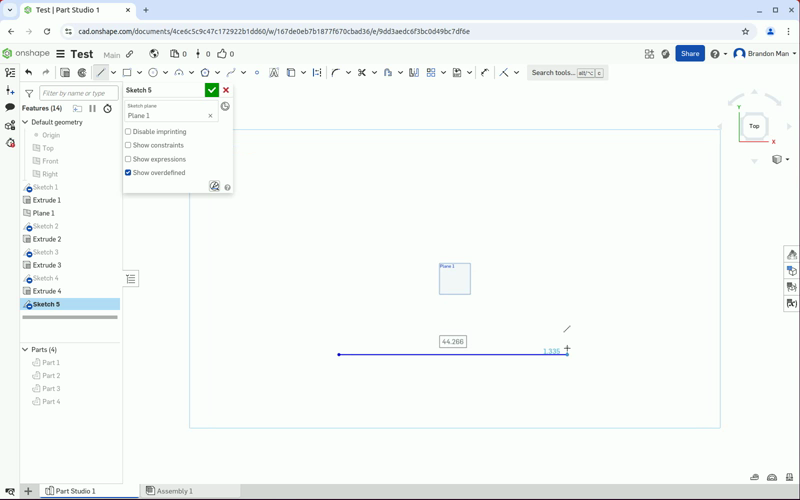
scroll(6)
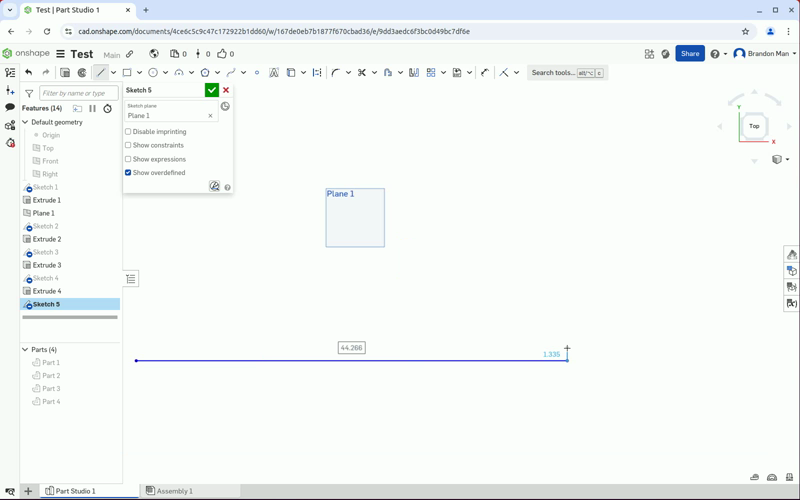
scroll(6)
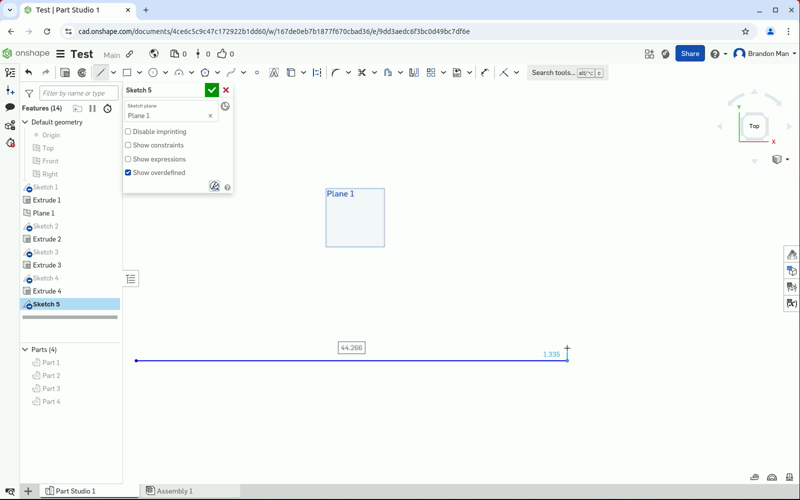
scroll(6)
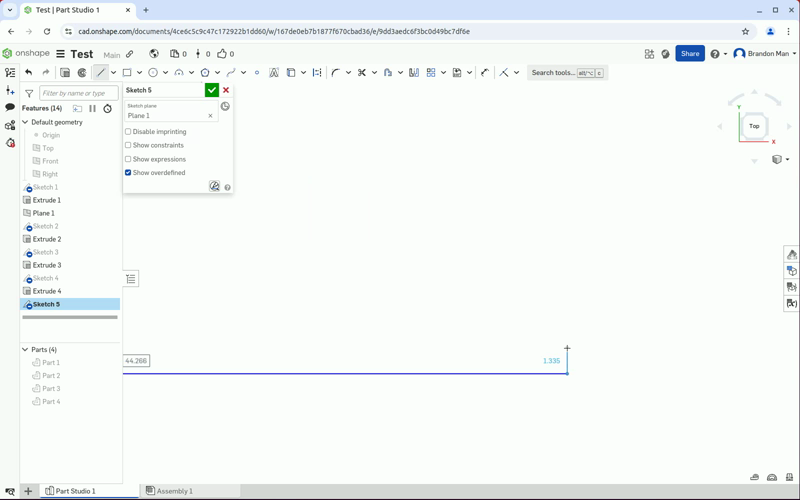
scroll(6)
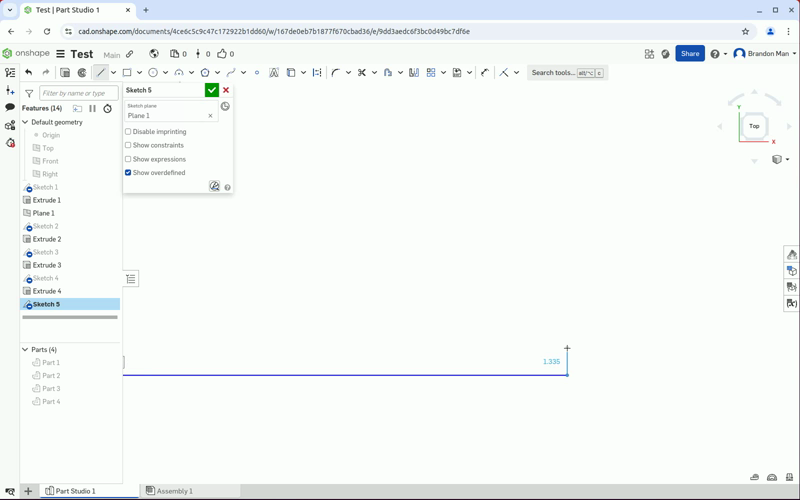
scroll(6)
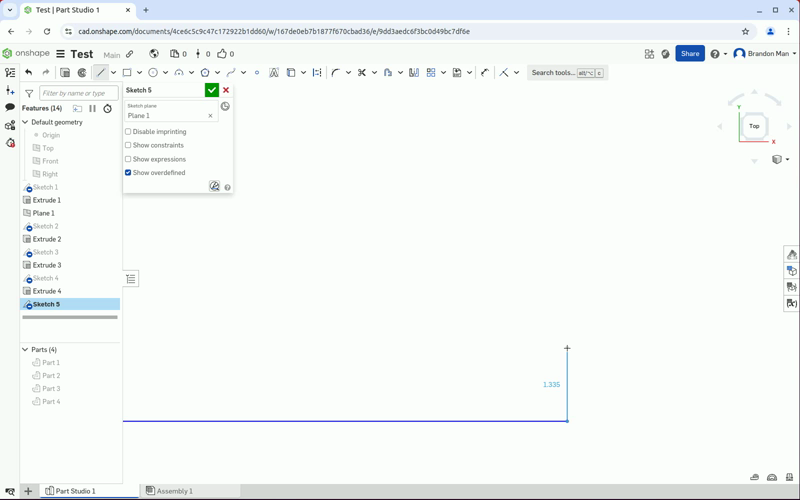
click(567, 347)
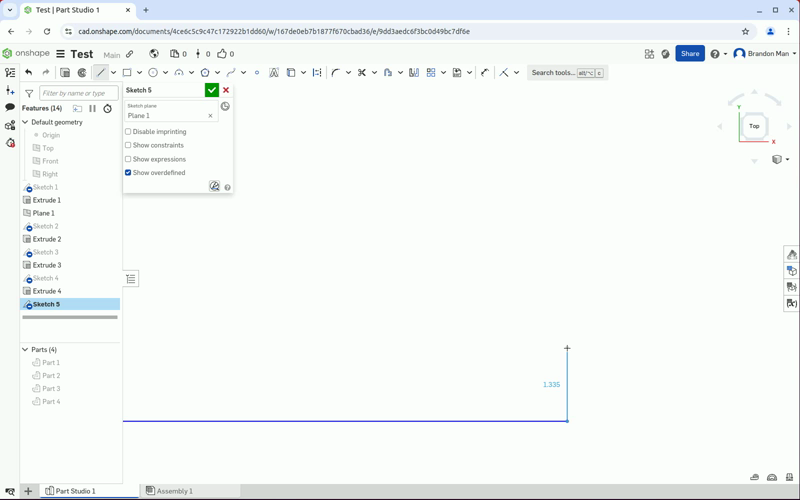
scroll(-6)
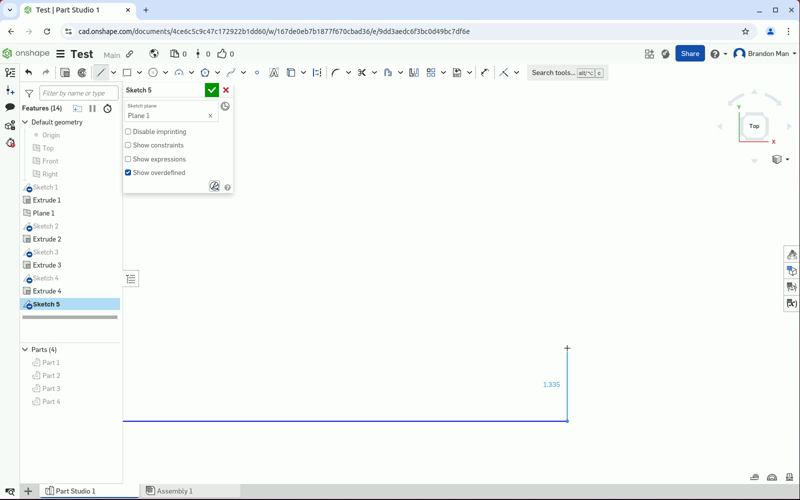
scroll(-6)
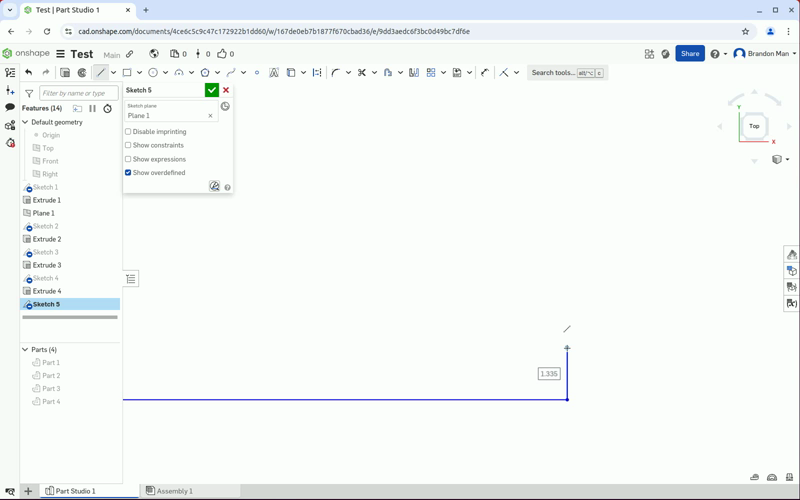
scroll(-6)
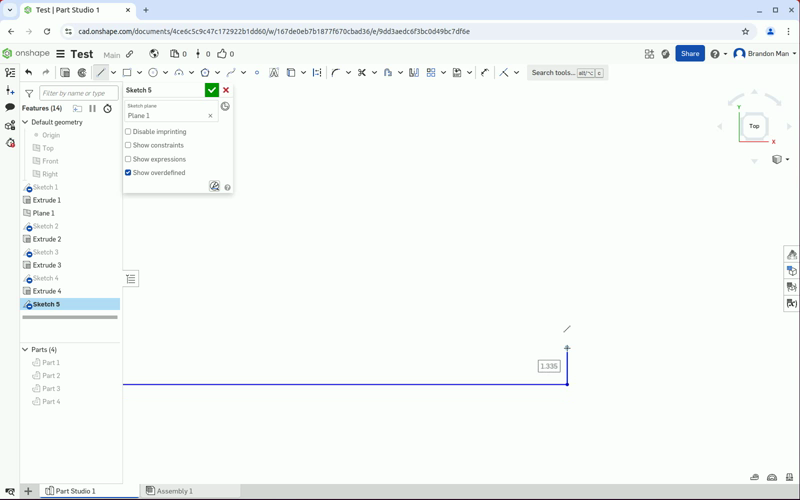
scroll(-6)
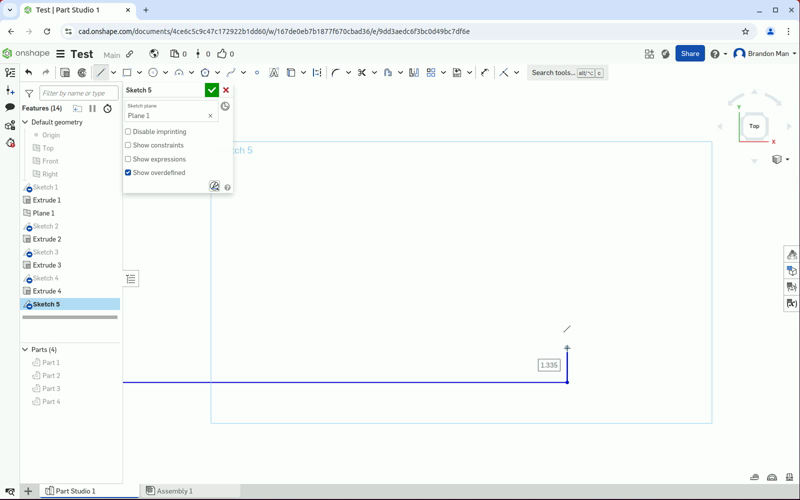
scroll(-6)
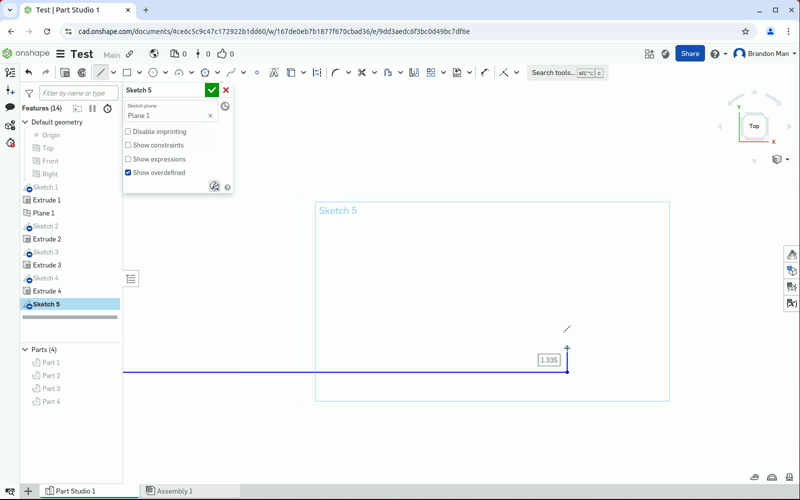
scroll(-6)
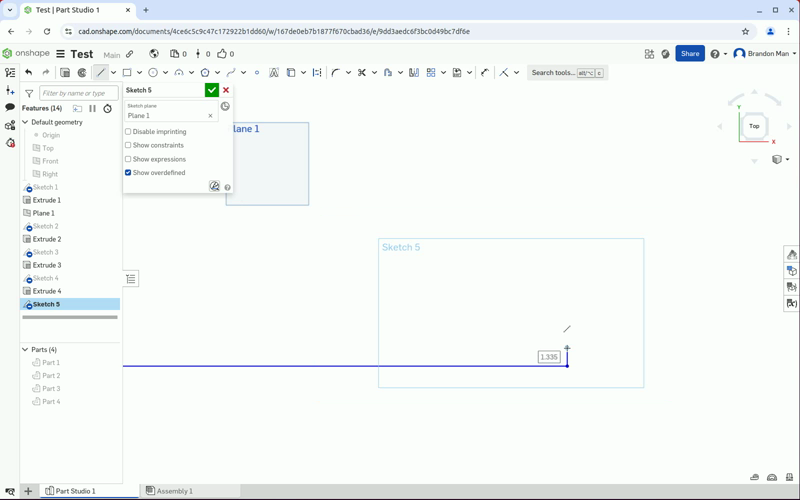
scroll(-6)
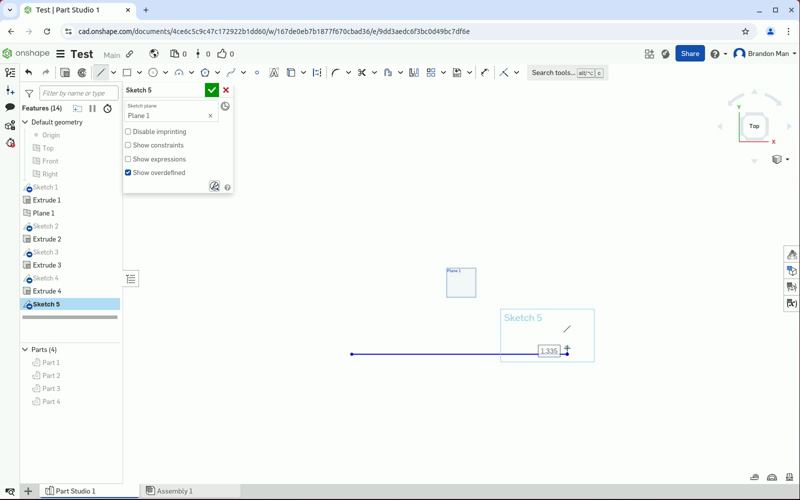
key_up(shift)
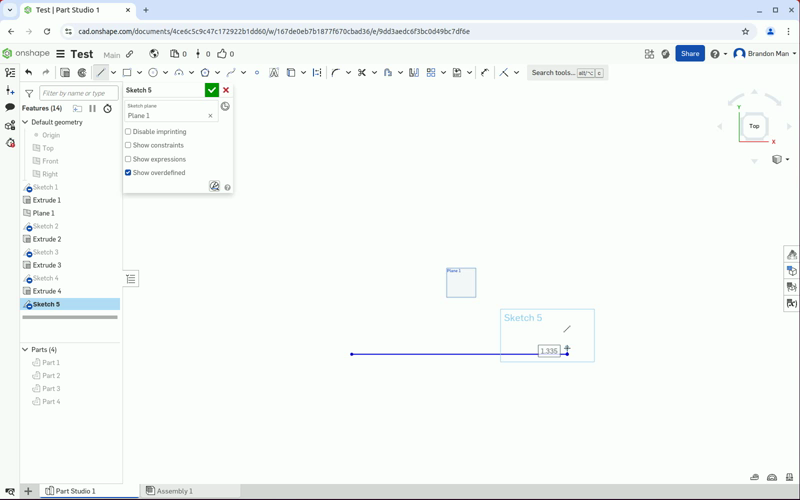
key_down(shift)
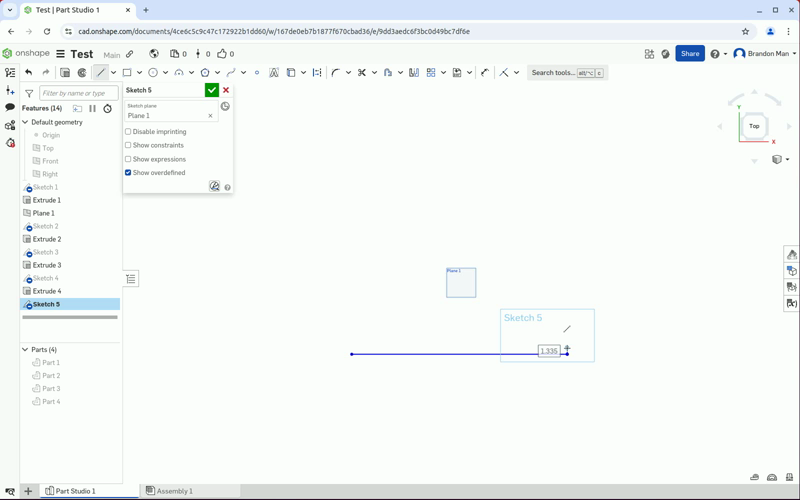
mouse_move(589, 347)
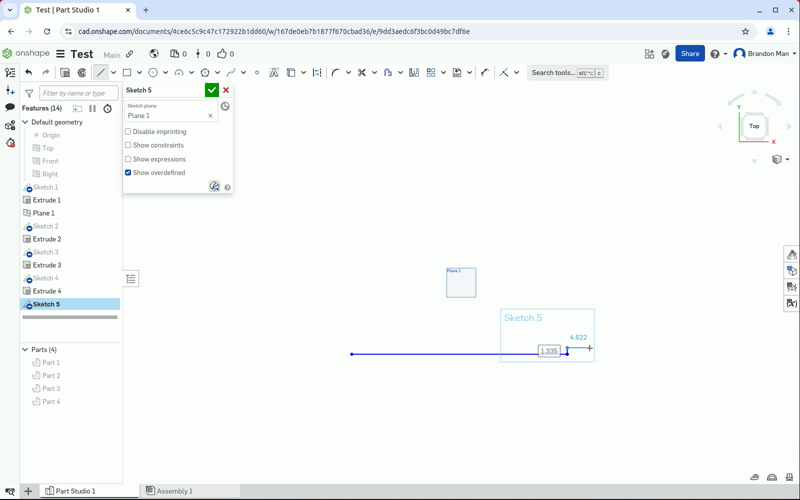
mouse_move(560, 347)
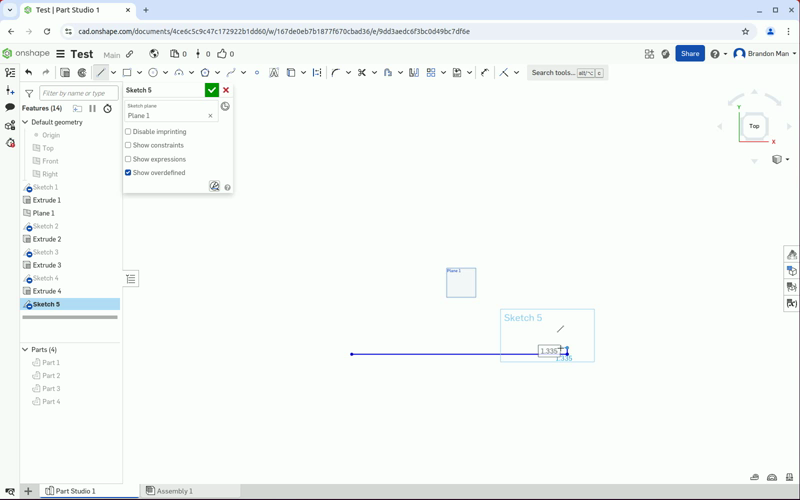
scroll(6)
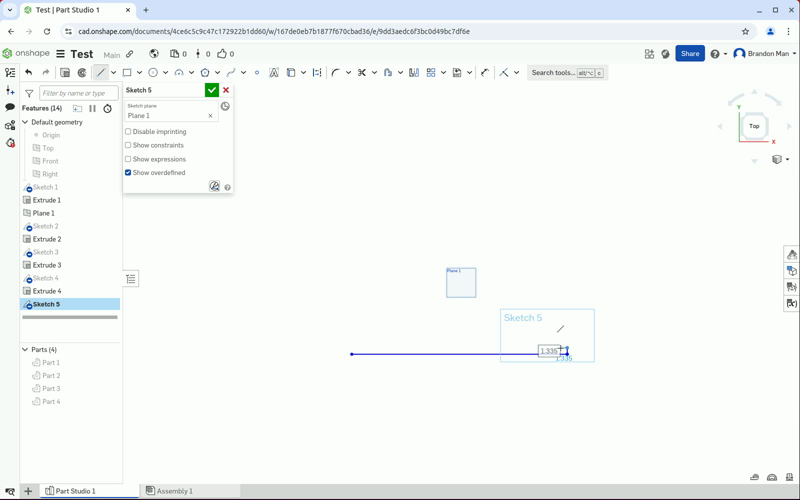
scroll(6)
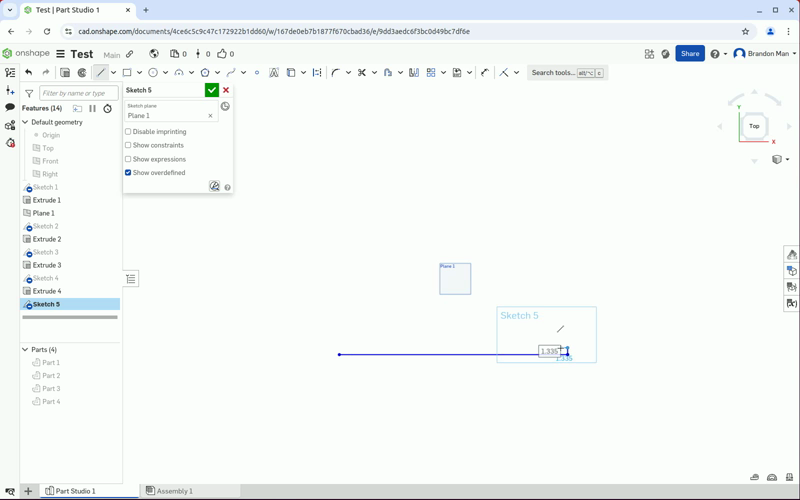
scroll(6)
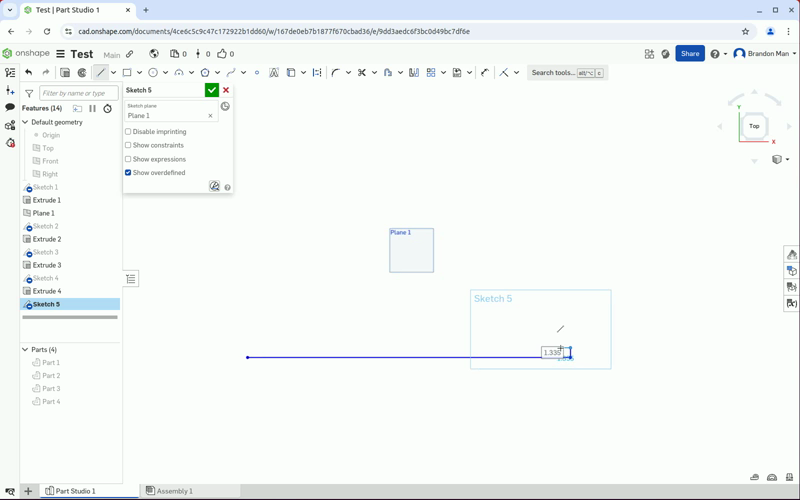
scroll(6)
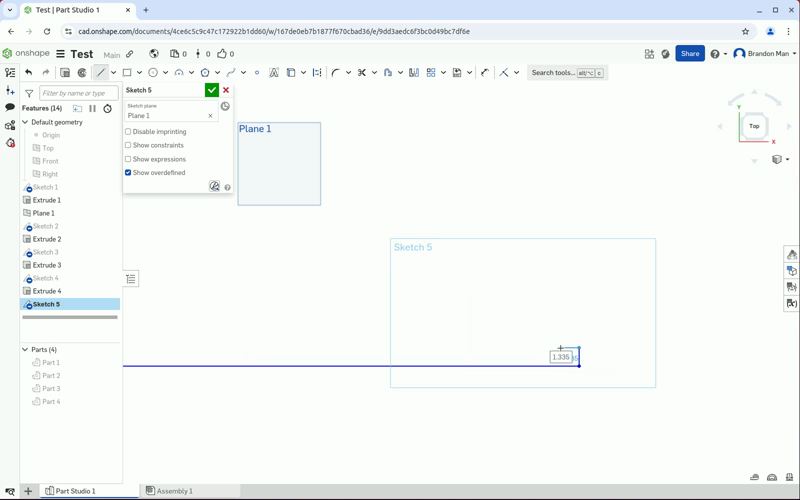
scroll(6)
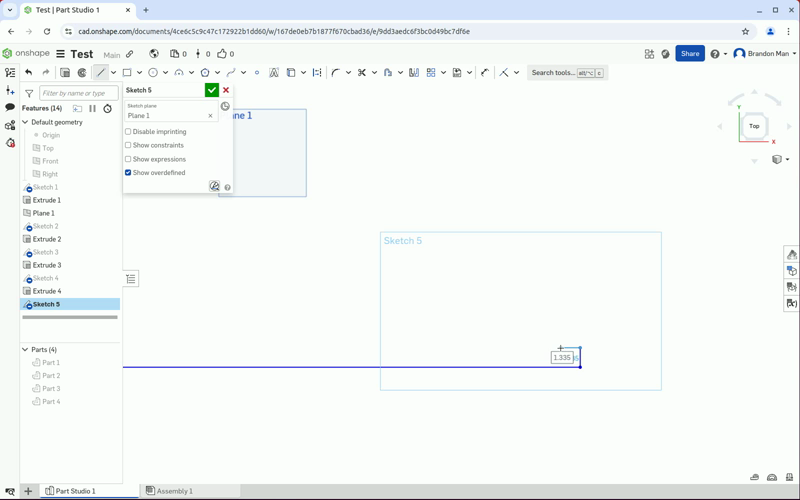
scroll(6)
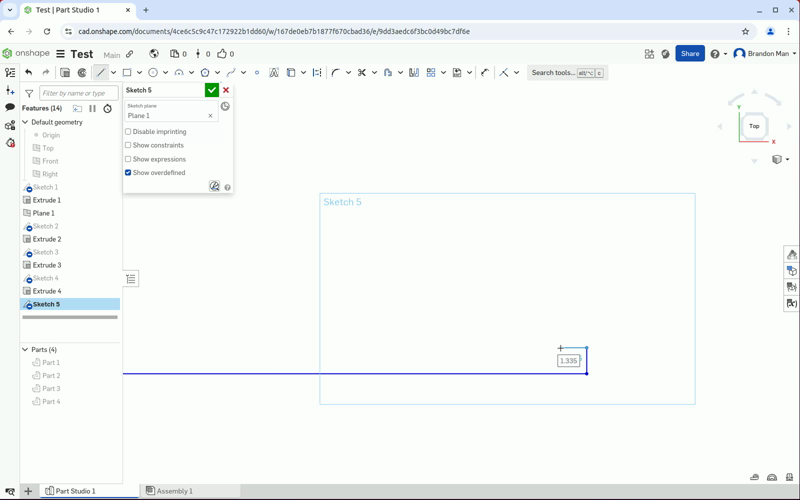
scroll(6)
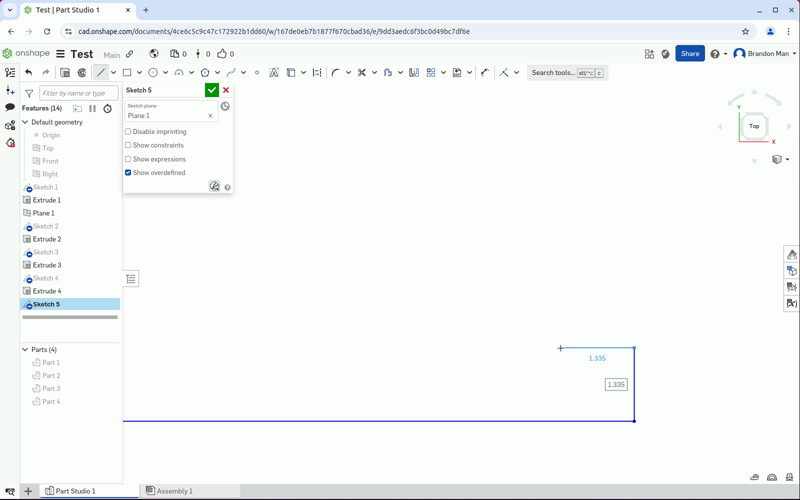
click(560, 347)
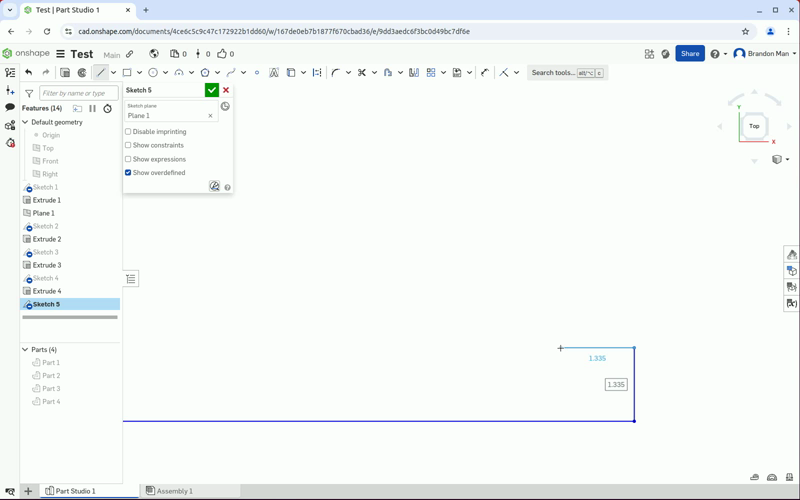
scroll(-6)
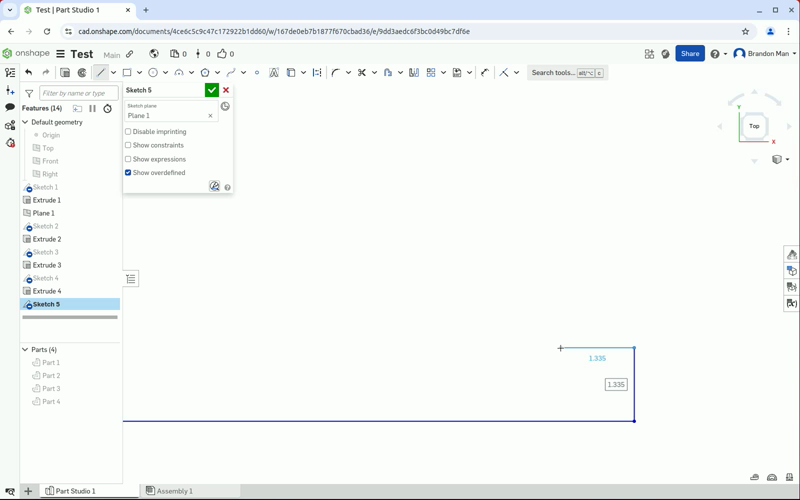
scroll(-6)
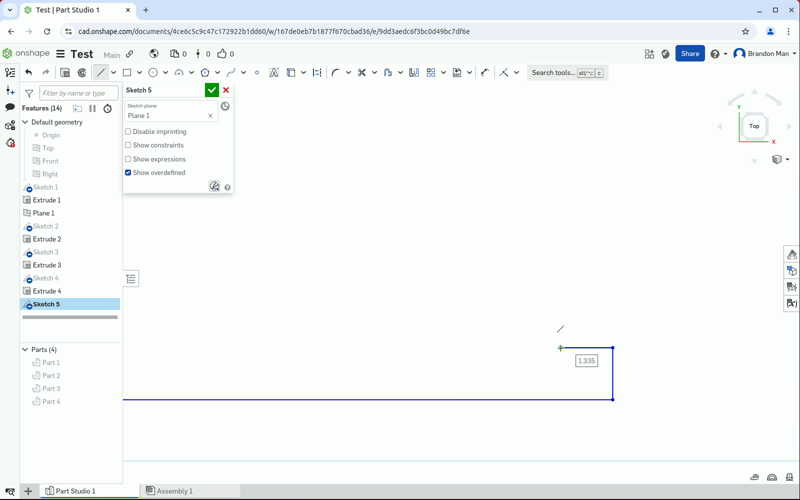
scroll(-6)
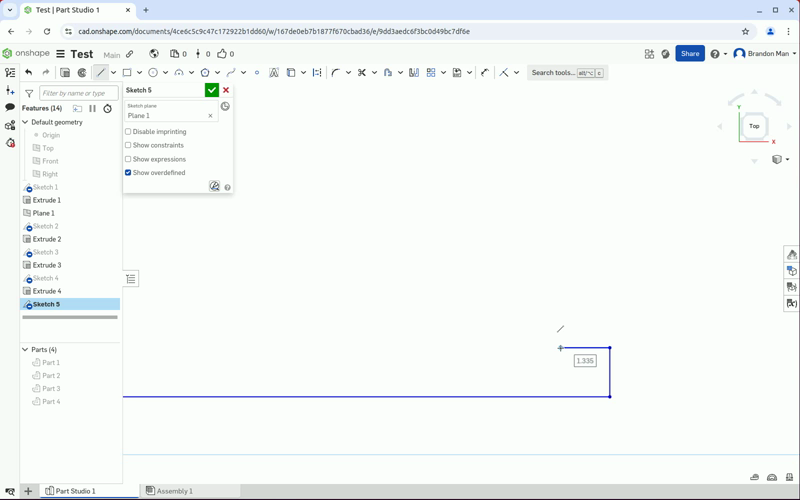
scroll(-6)
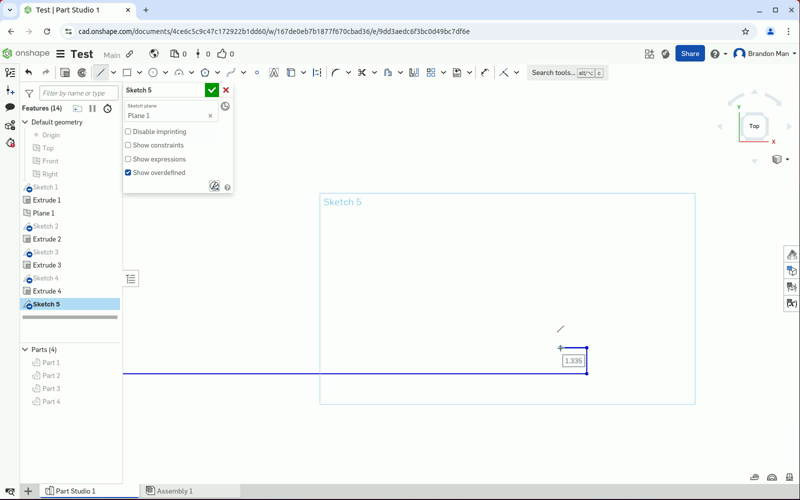
scroll(-6)
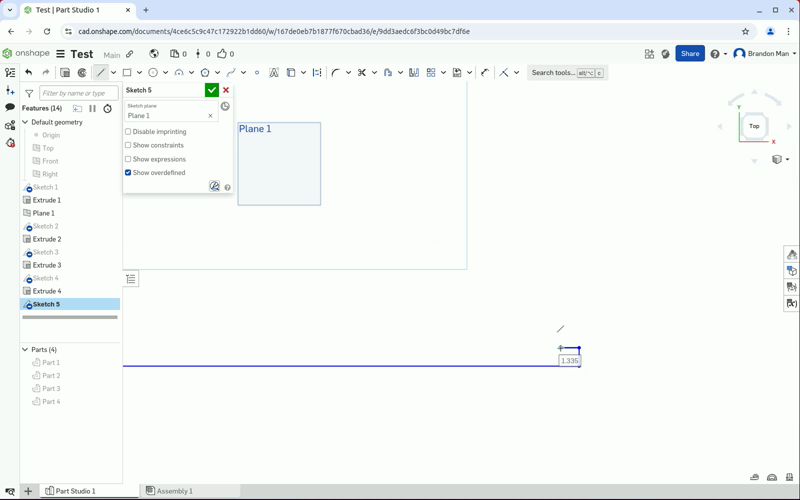
scroll(-6)
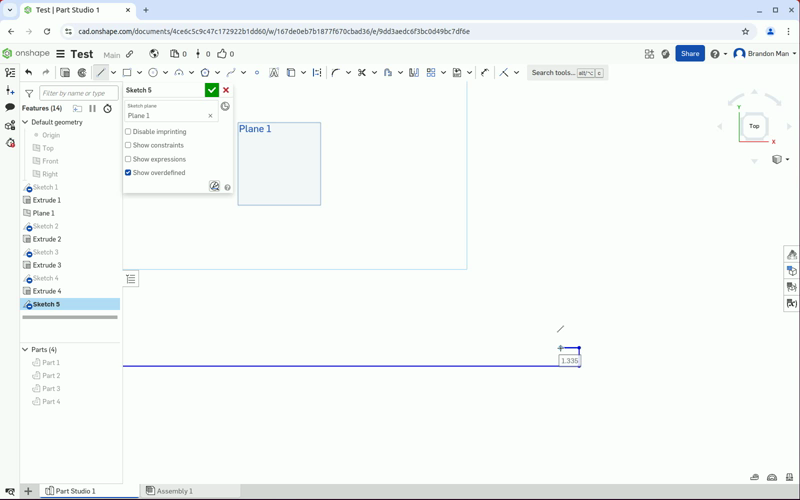
scroll(-6)
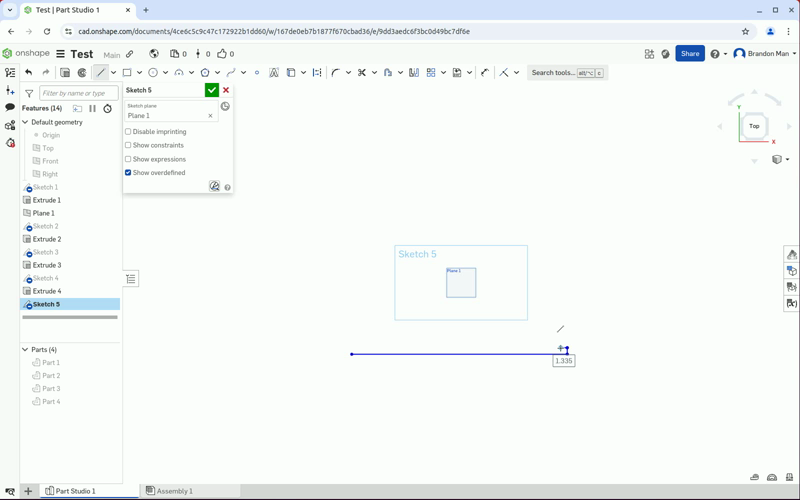
key_up(shift)
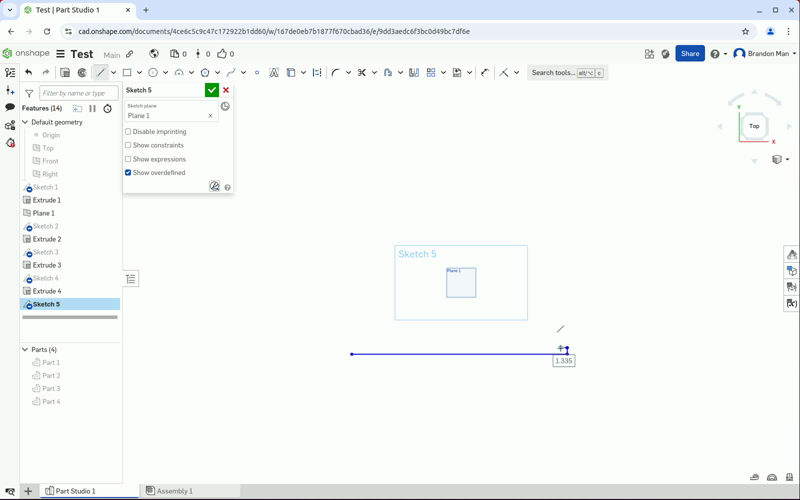
key_down(shift)
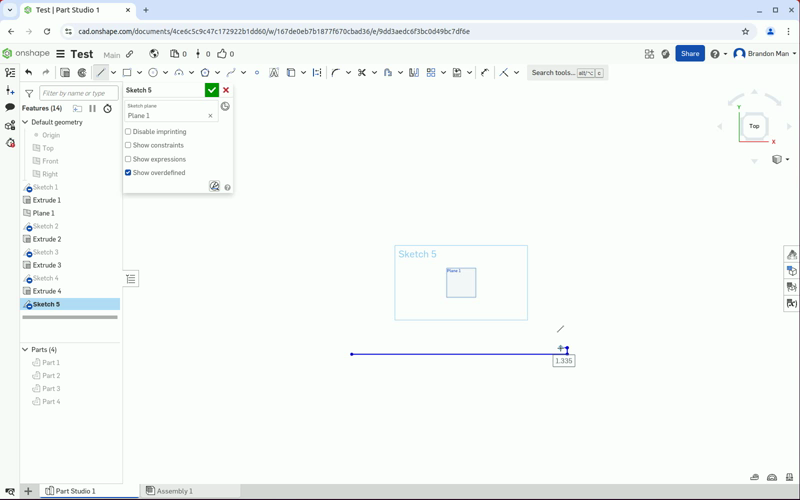
mouse_move(358, 347)
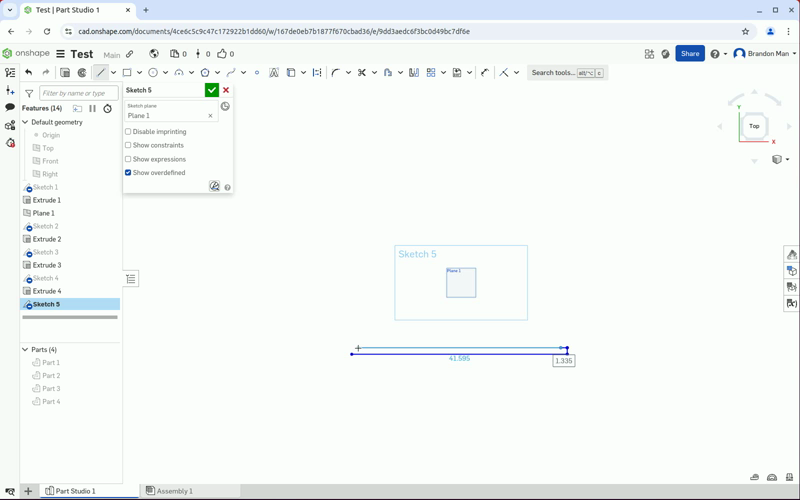
click(358, 347)
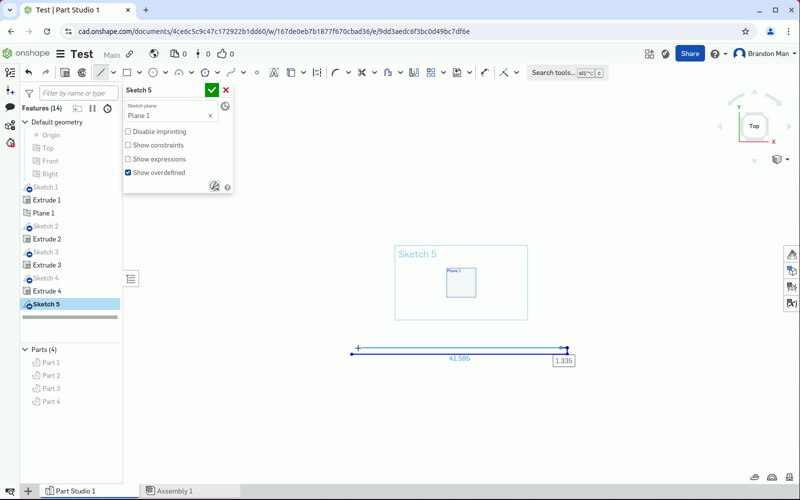
key_up(shift)
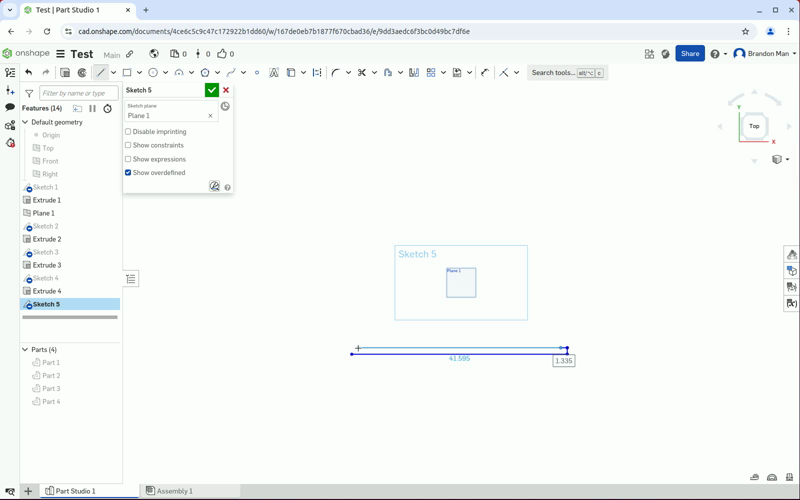
key_down(shift)
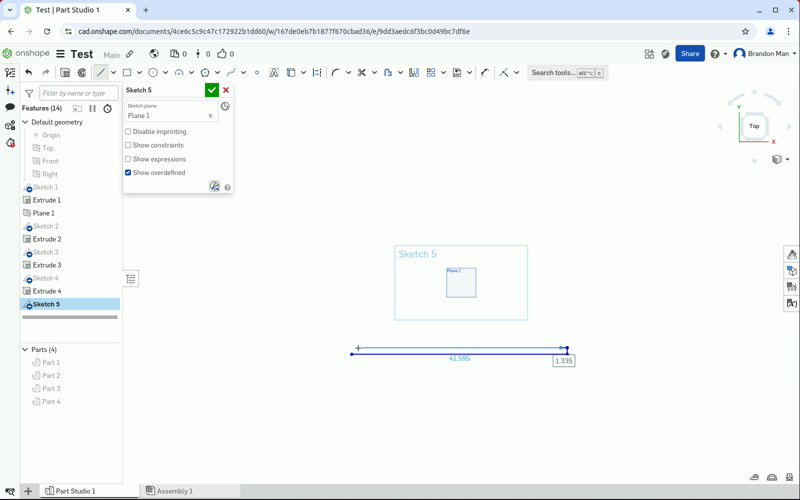
mouse_move(388, 347)
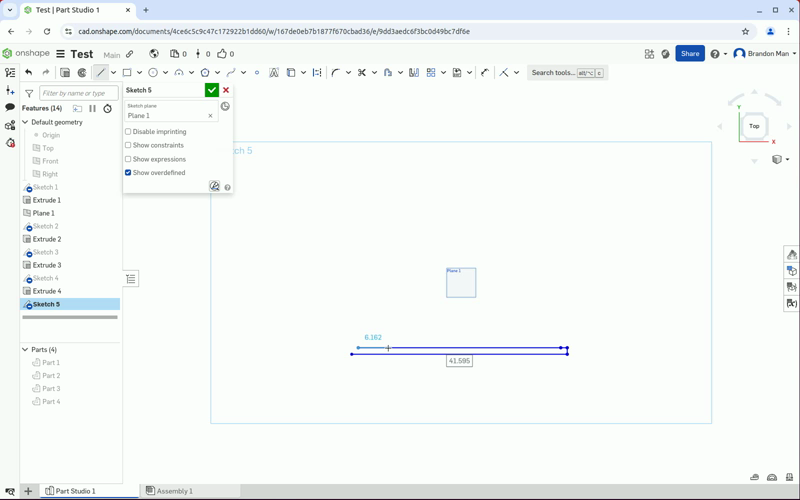
mouse_move(351, 347)
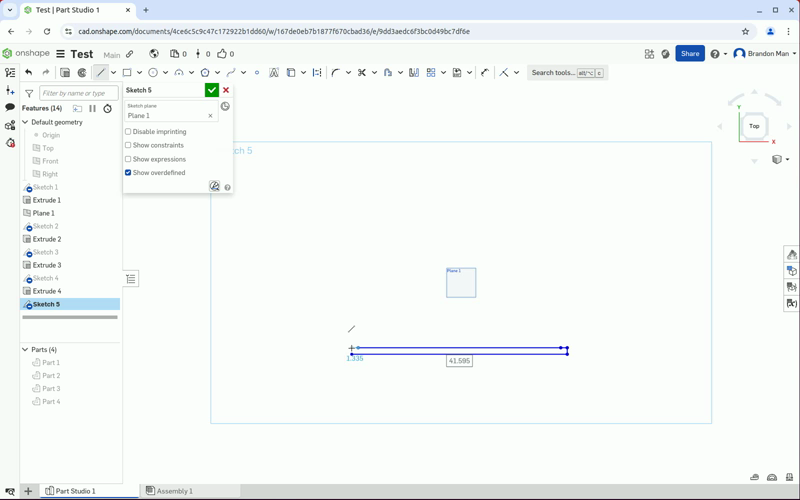
scroll(6)
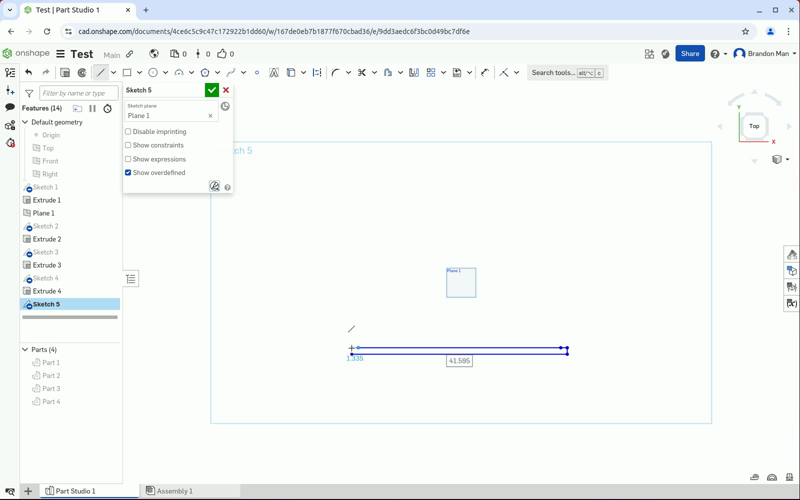
scroll(6)
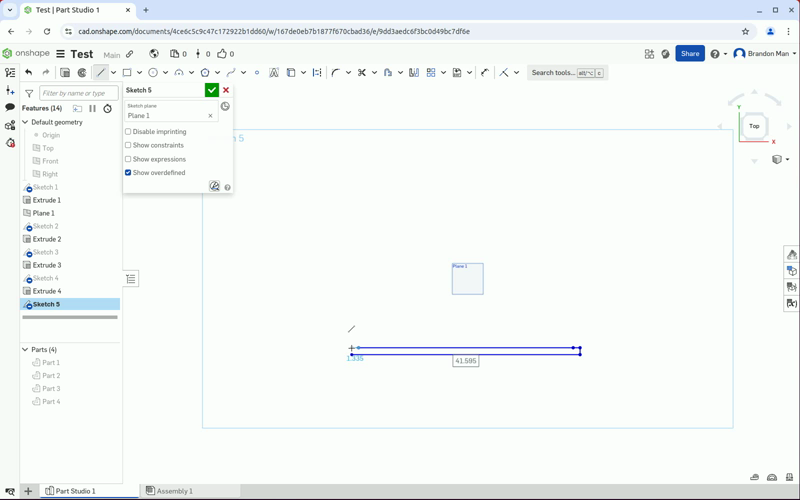
scroll(6)
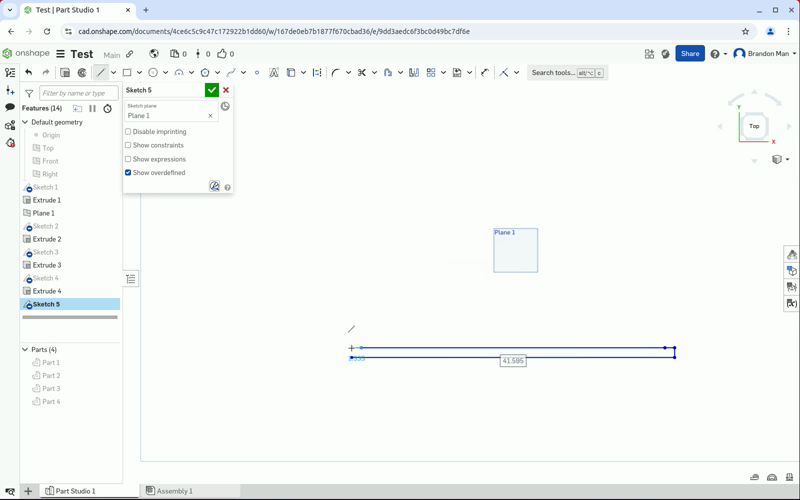
scroll(6)
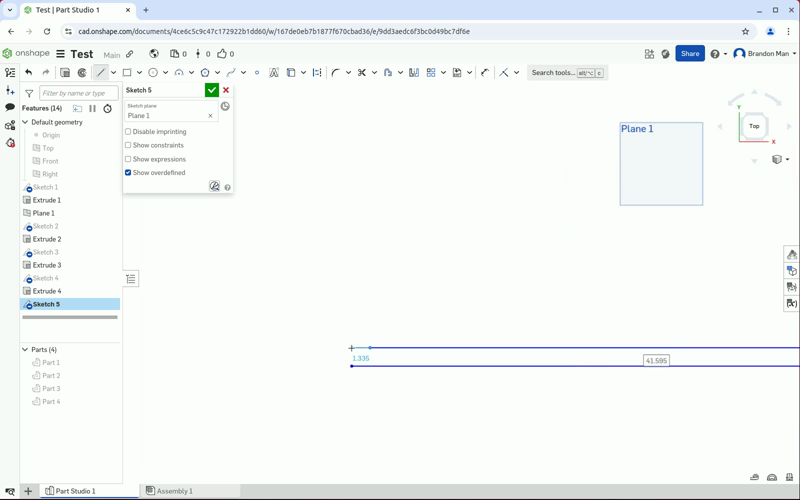
scroll(6)
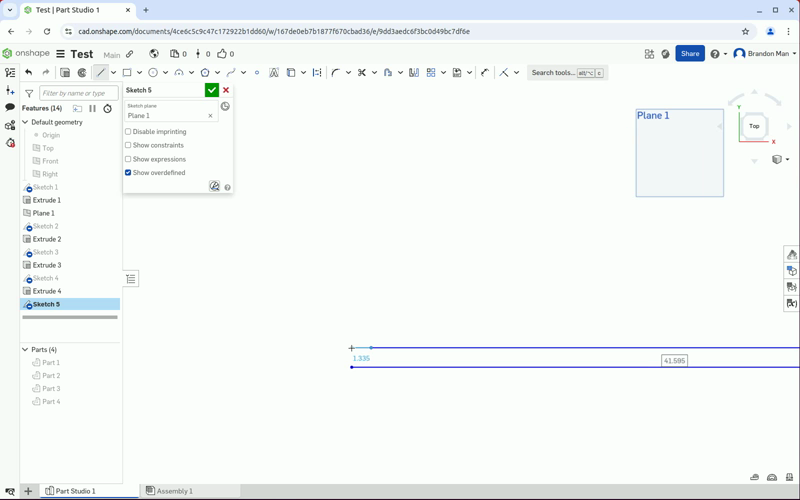
scroll(6)
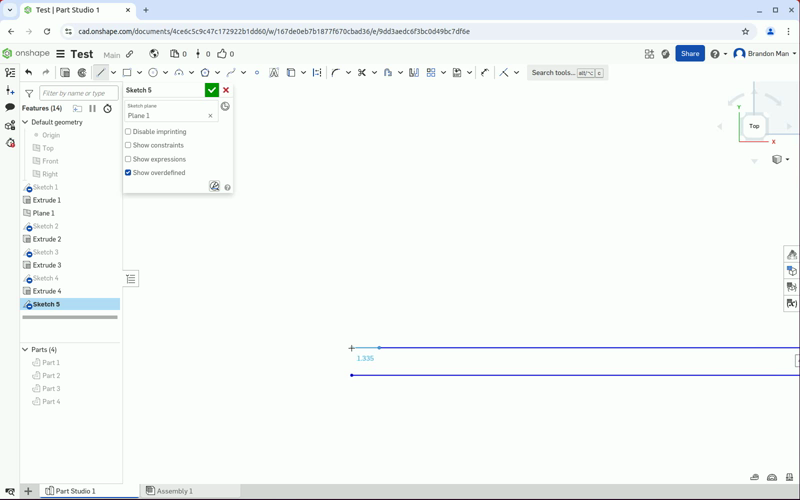
scroll(6)
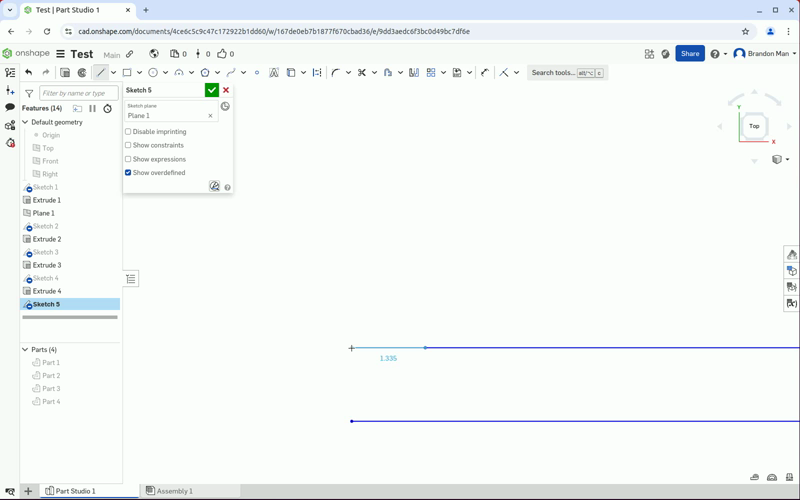
click(351, 347)
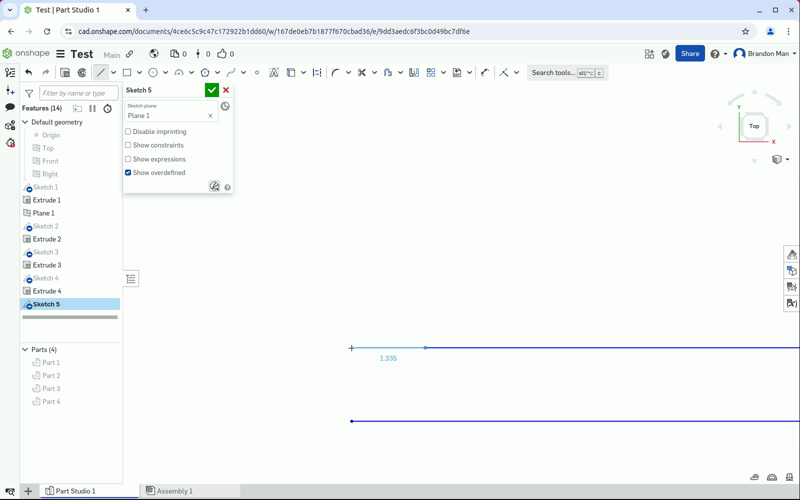
scroll(-6)
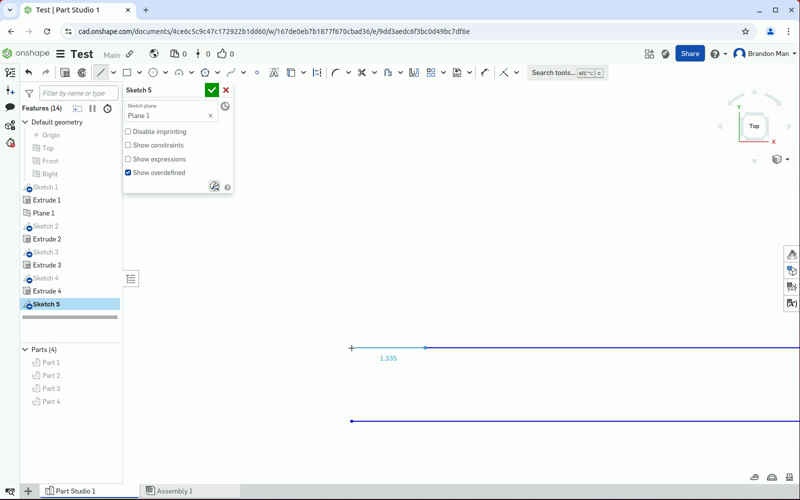
scroll(-6)
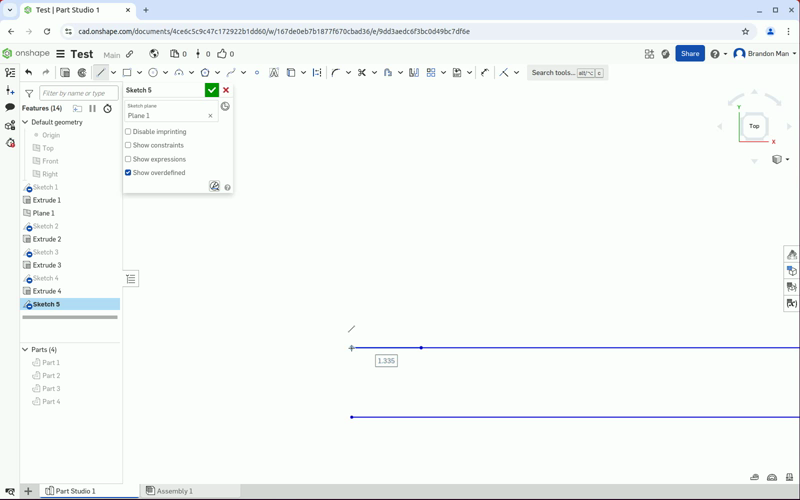
scroll(-6)
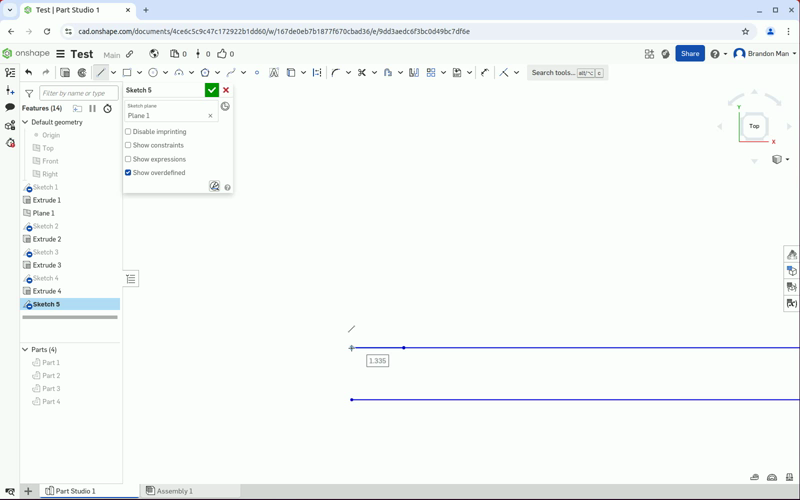
scroll(-6)
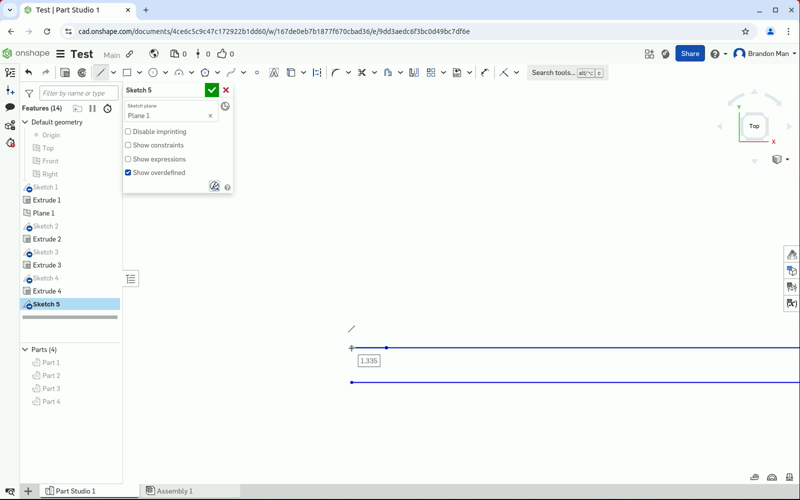
scroll(-6)
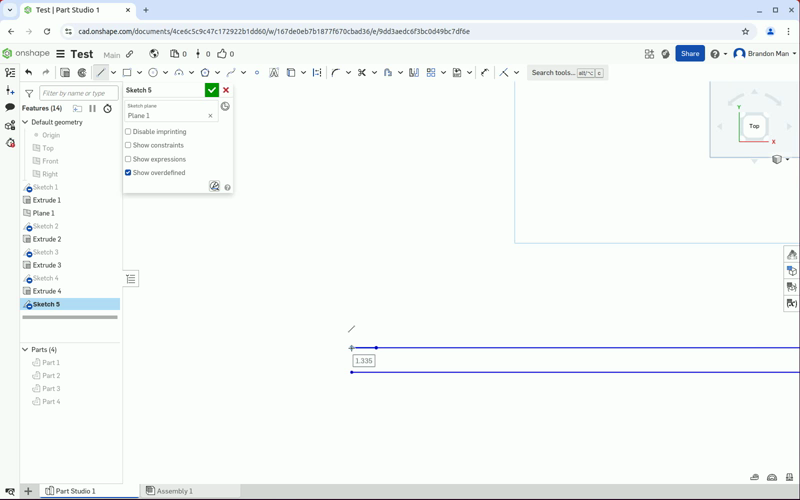
scroll(-6)
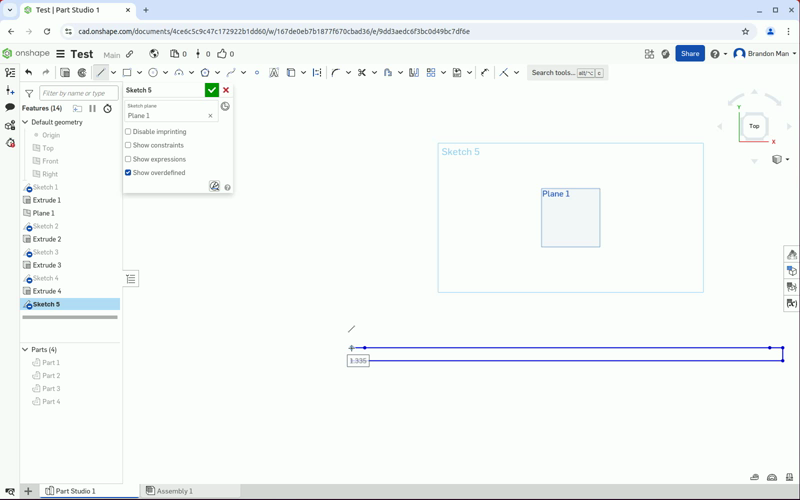
scroll(-6)
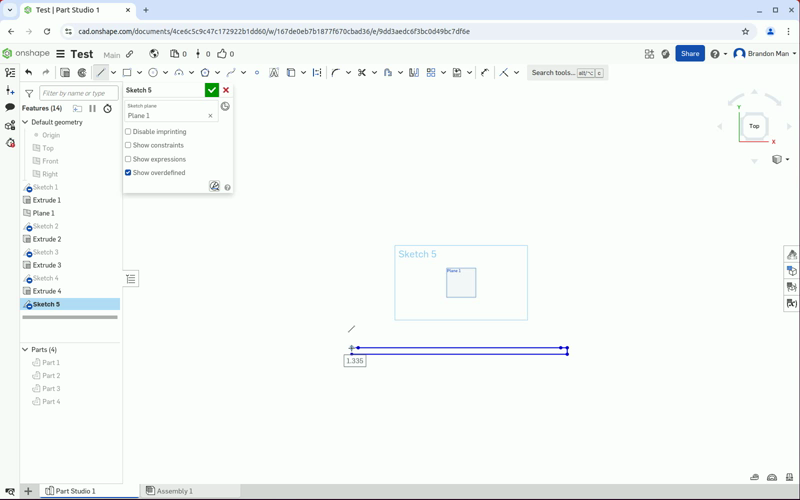
key_up(shift)
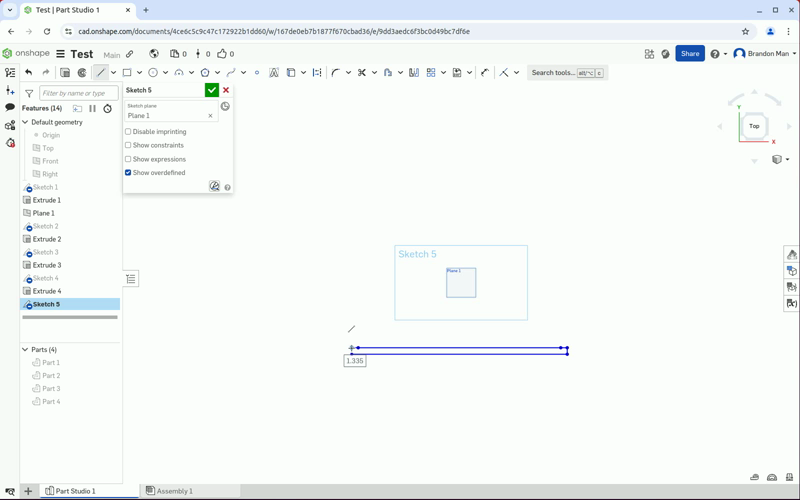
mouse_move(381, 347)
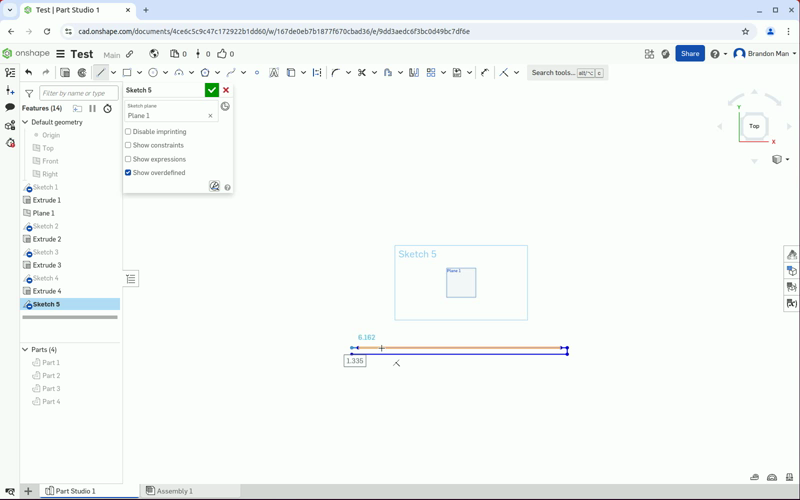
key_down(shift)
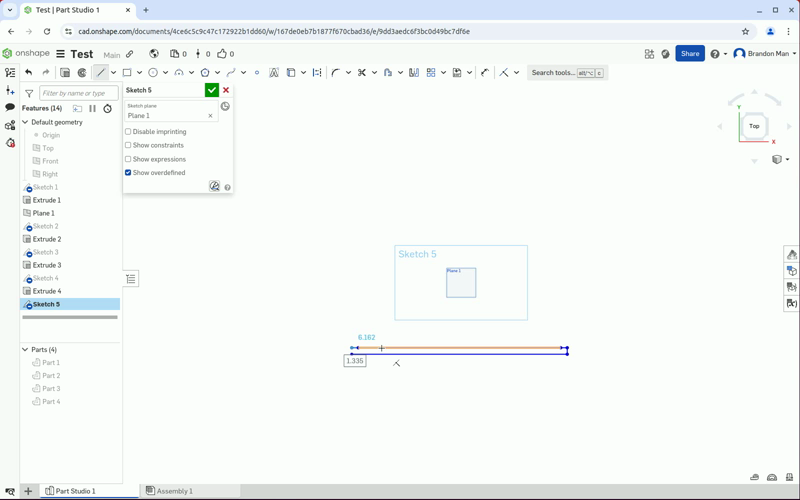
mouse_move(351, 354)
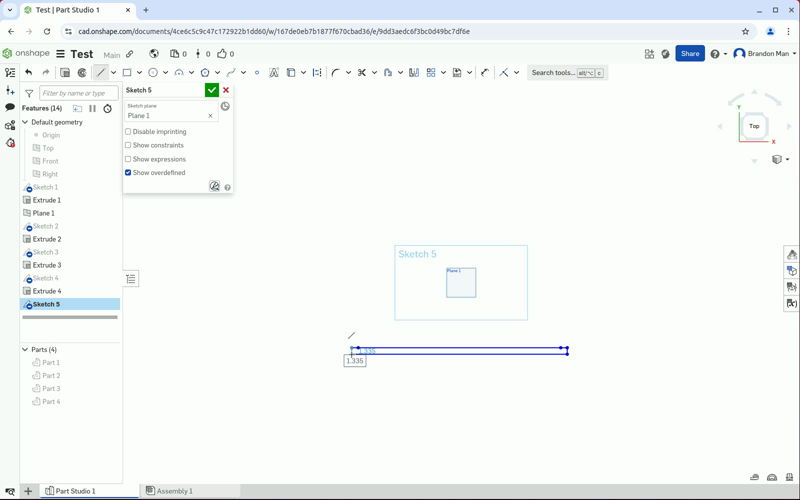
scroll(6)
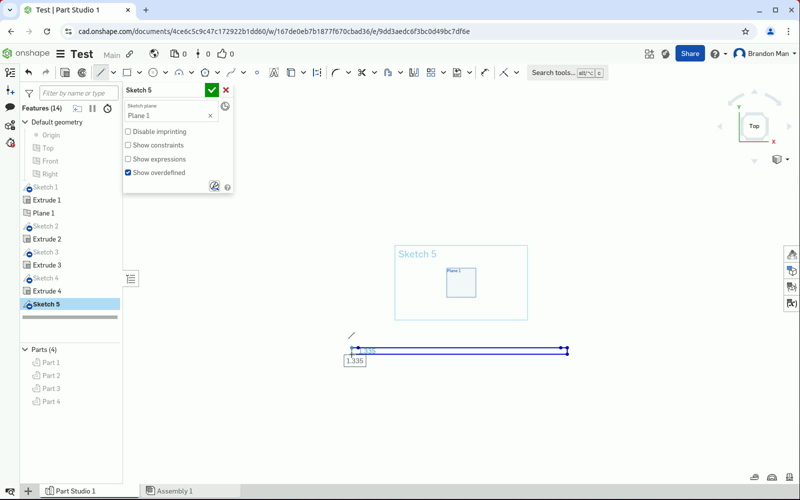
scroll(6)
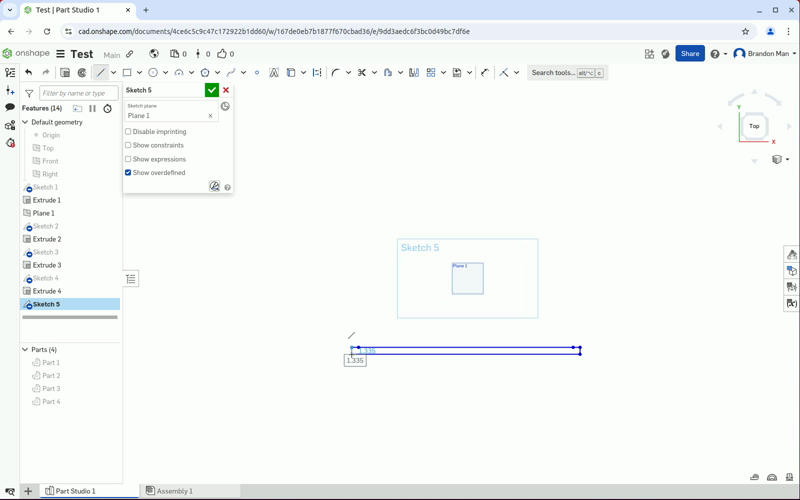
scroll(6)
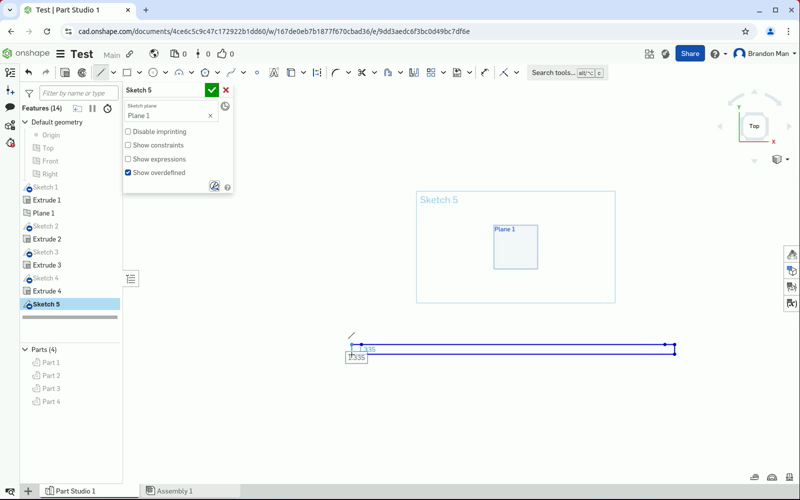
scroll(6)
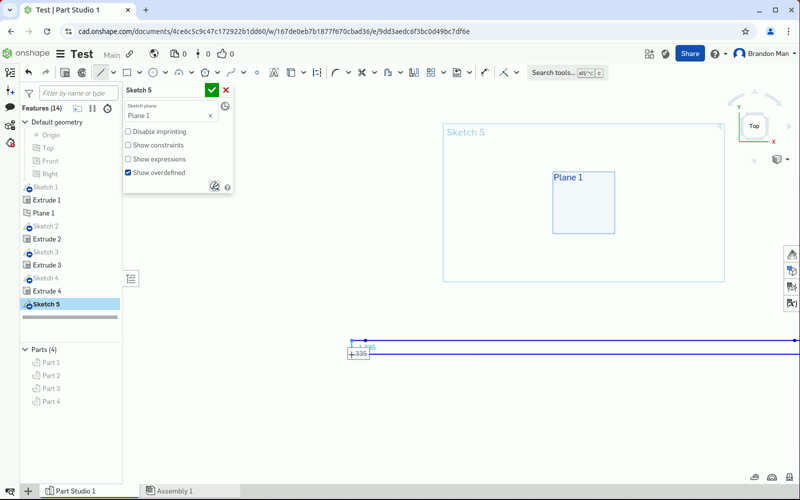
scroll(6)
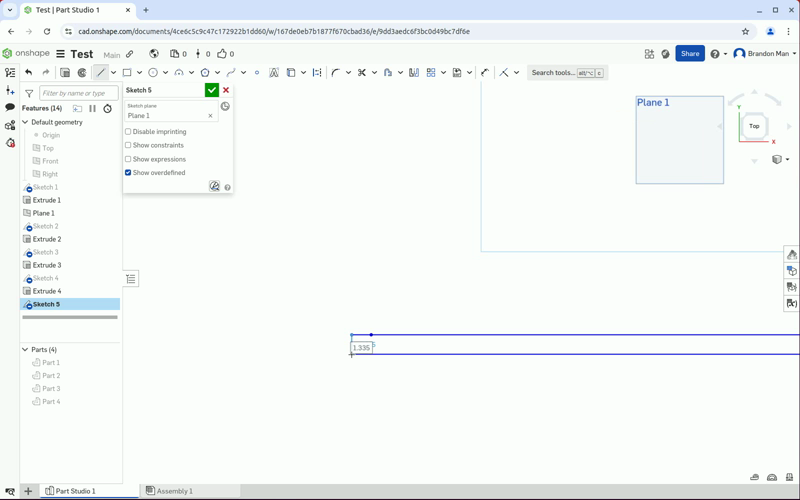
scroll(6)
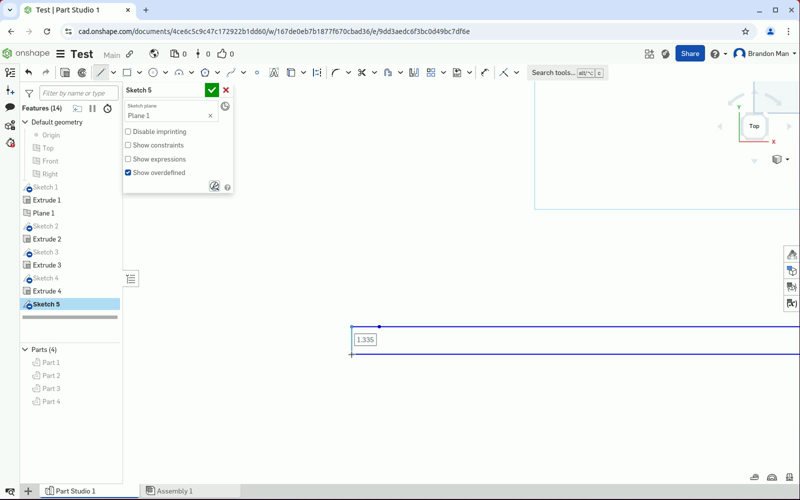
scroll(6)
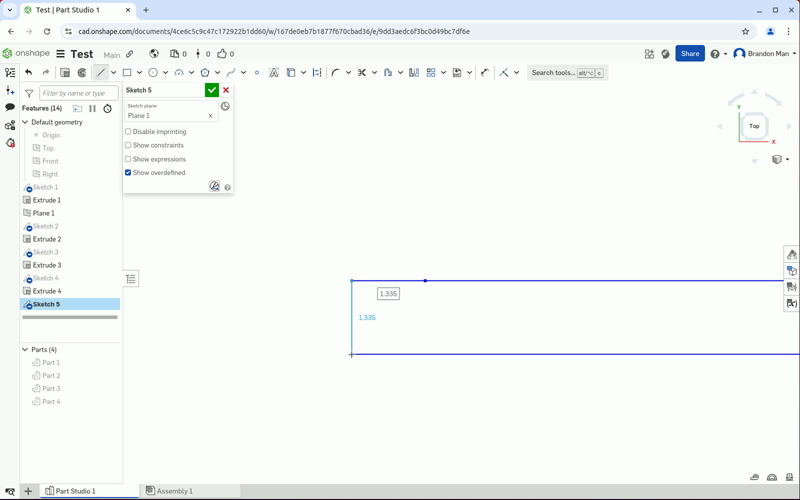
key_up(shift)
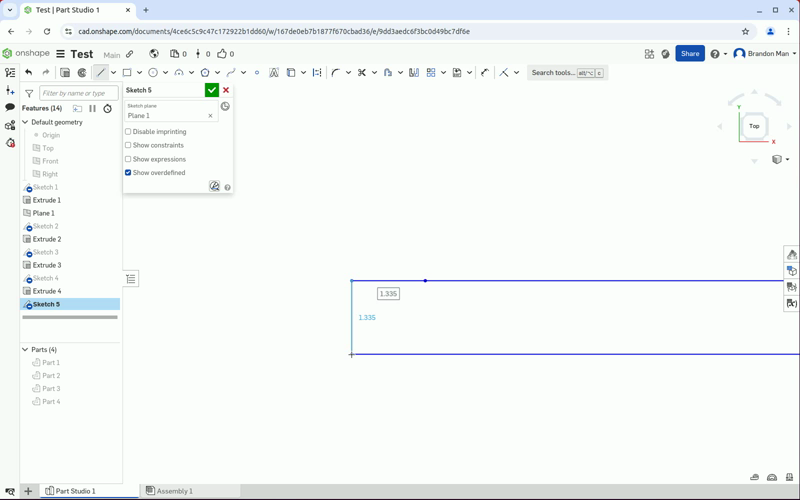
click(351, 354)
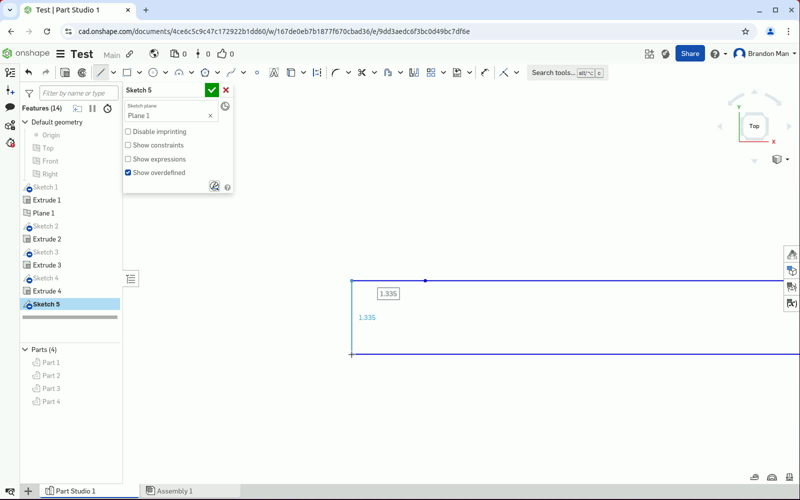
scroll(-6)
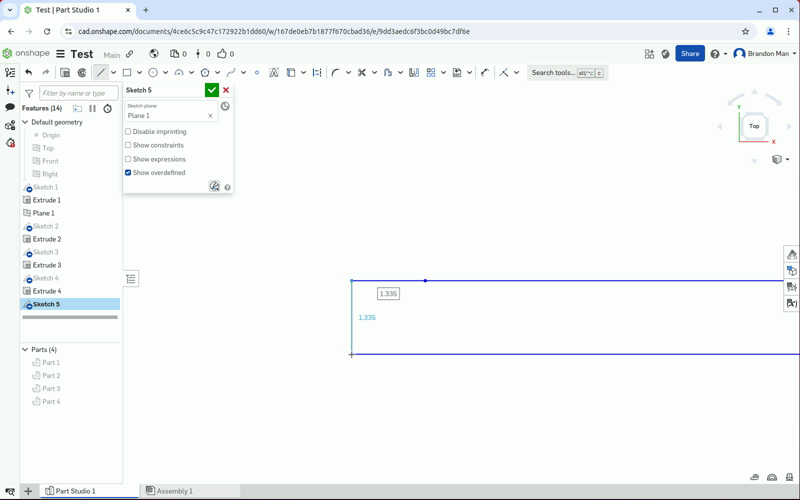
scroll(-6)
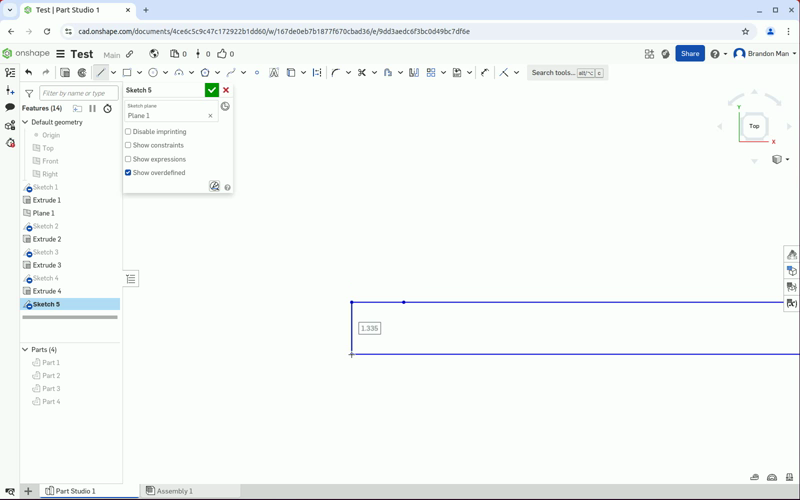
scroll(-6)
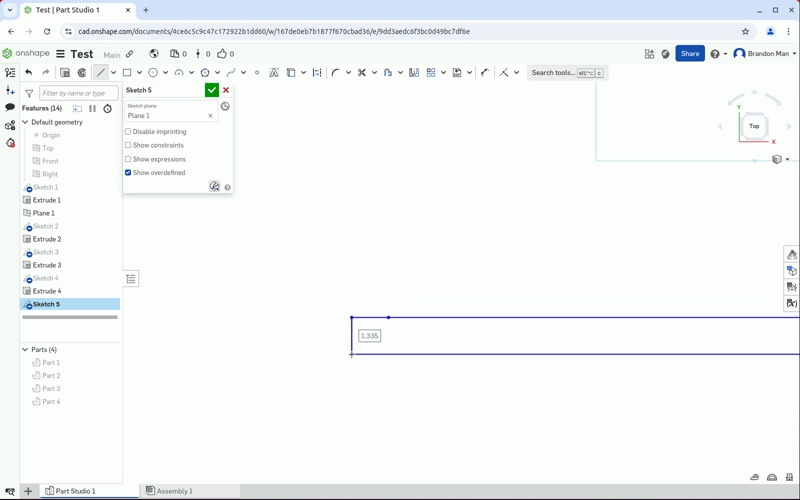
scroll(-6)
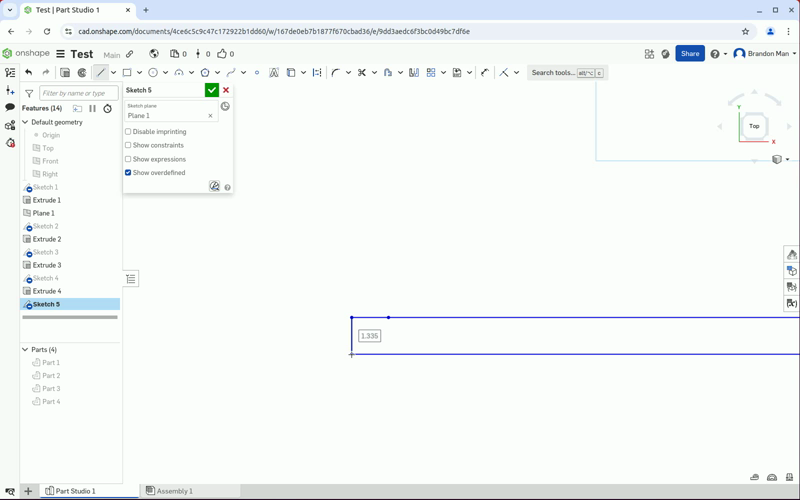
scroll(-6)
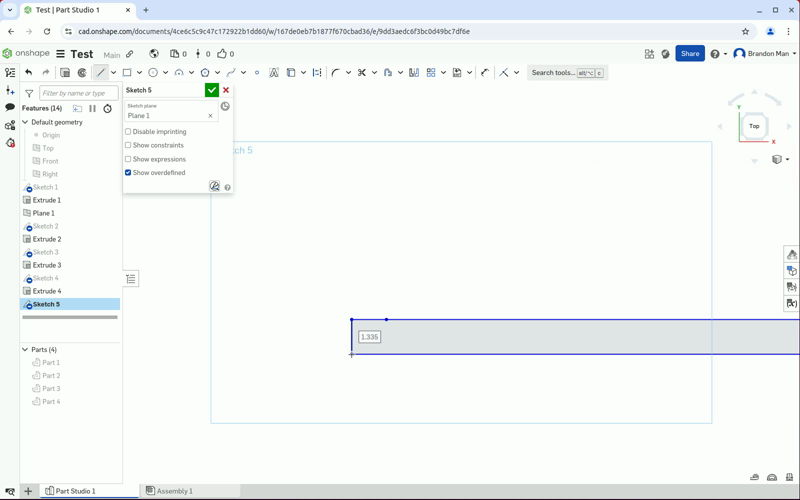
scroll(-6)
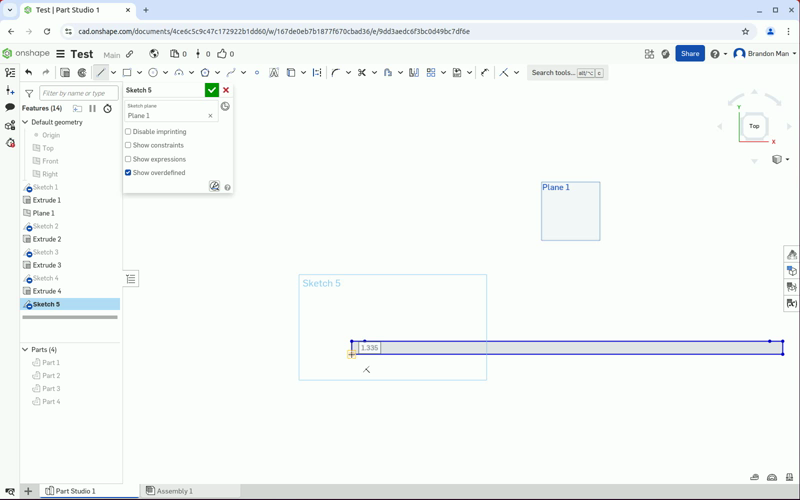
scroll(-6)
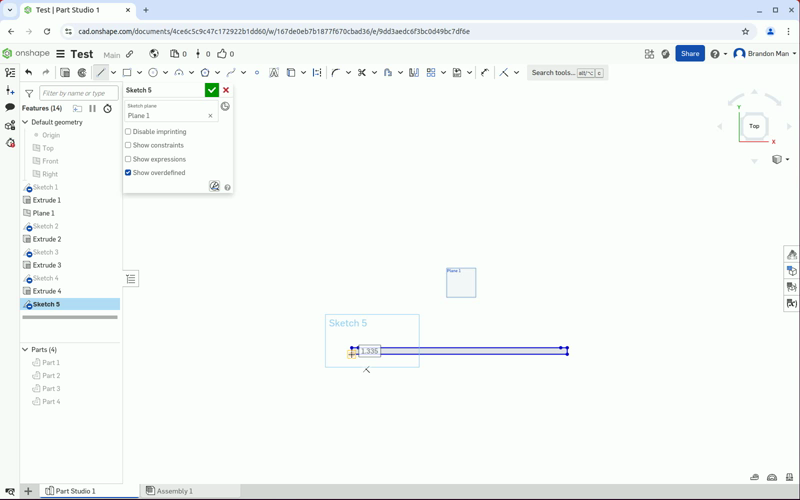
key(esc)
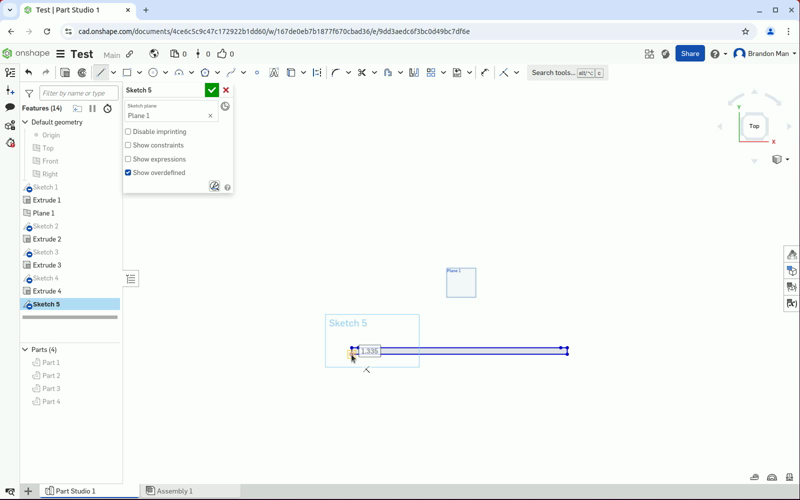
mouse_move(509, 351)
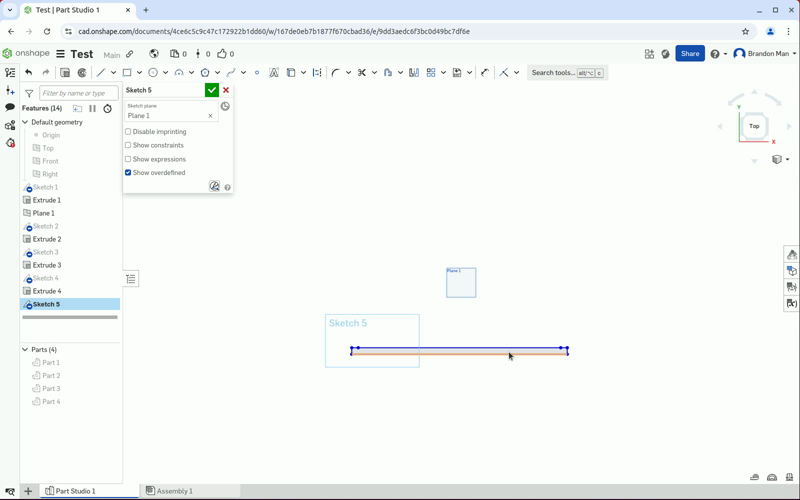
scroll(6)
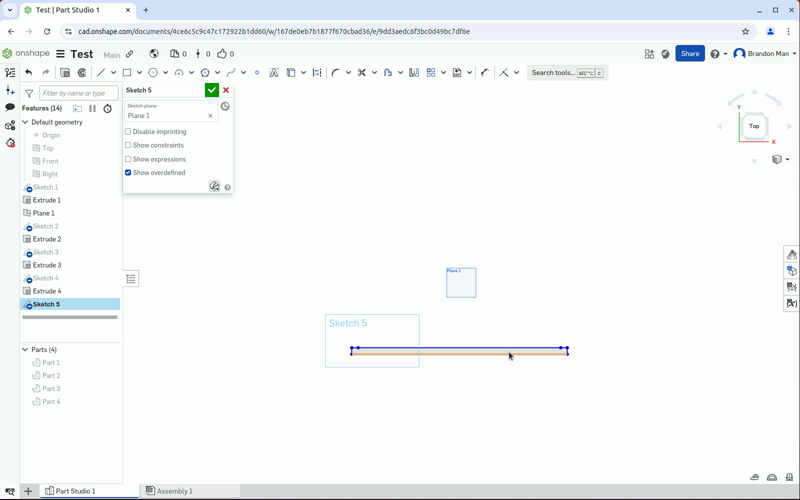
scroll(6)
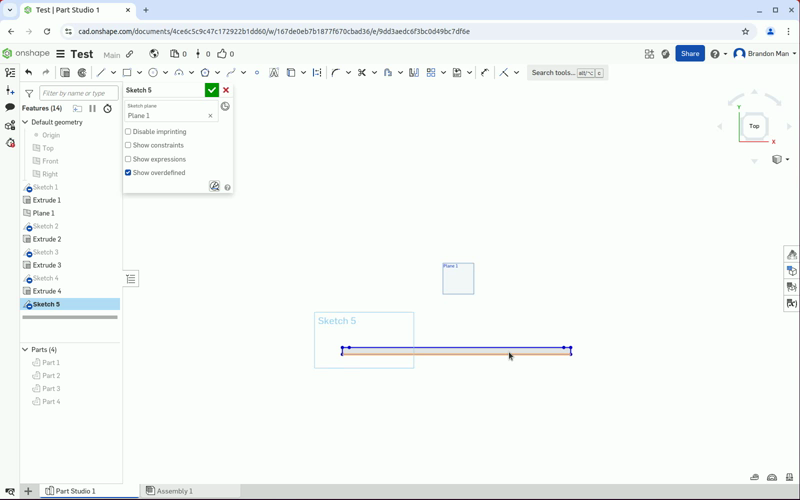
scroll(6)
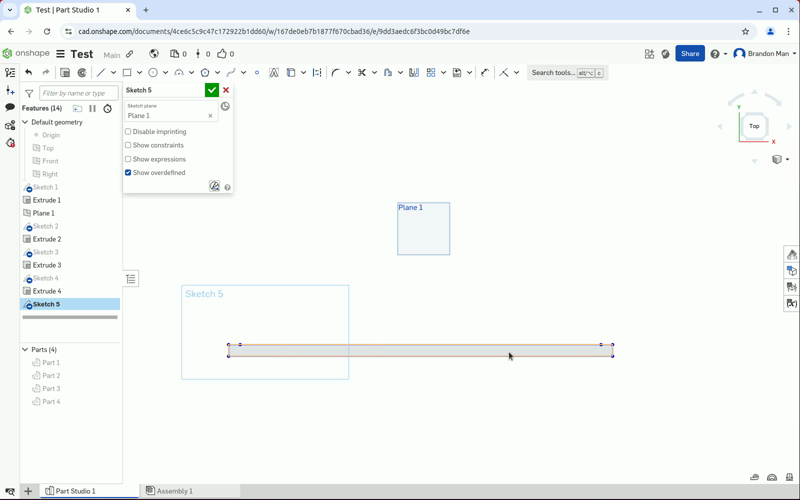
scroll(6)
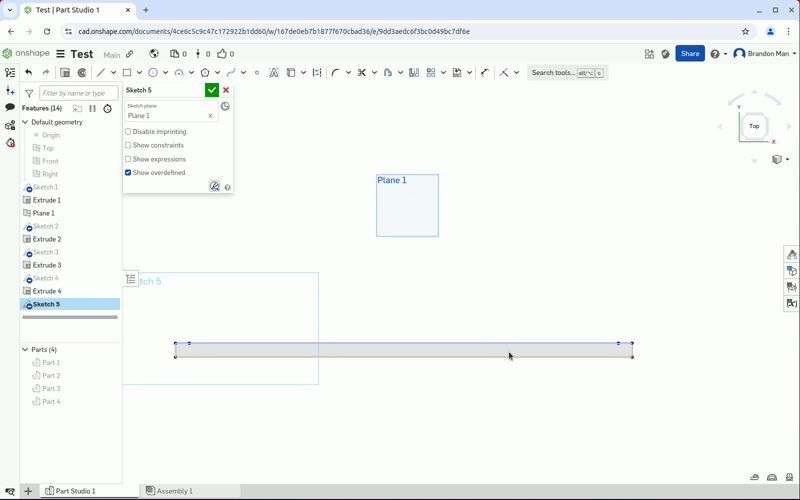
scroll(6)
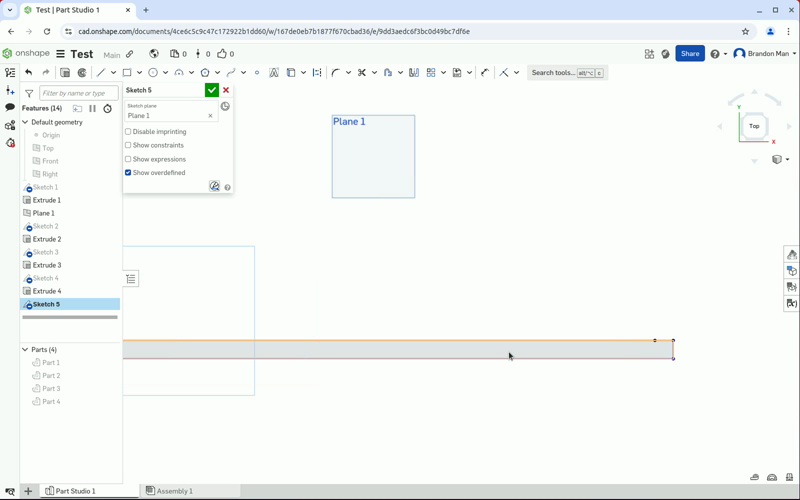
scroll(6)
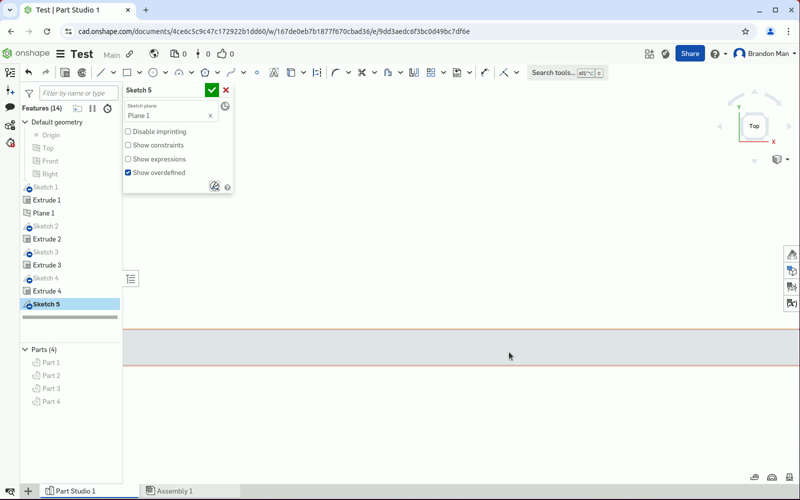
scroll(6)
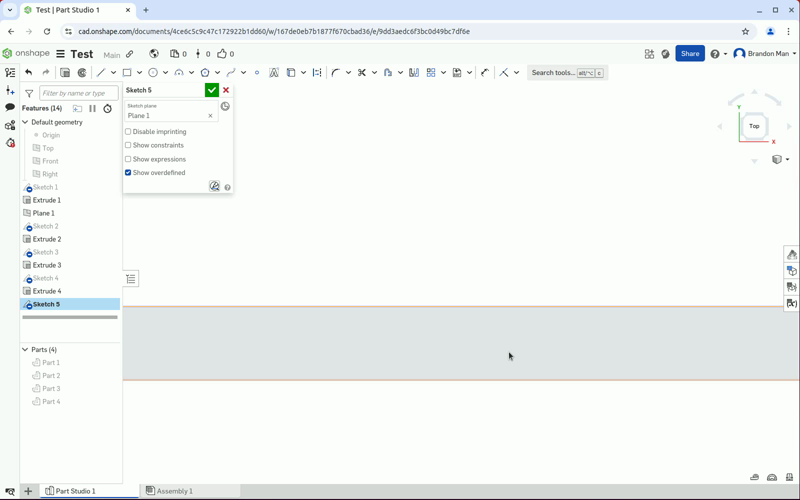
click(509, 351)
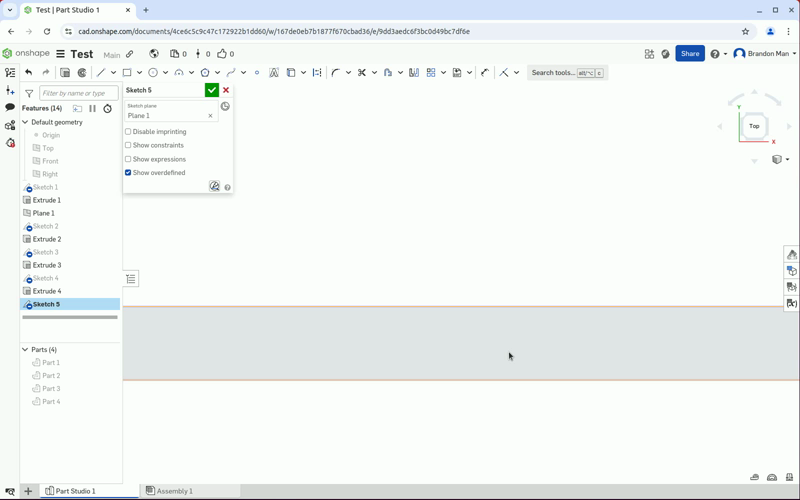
scroll(-6)
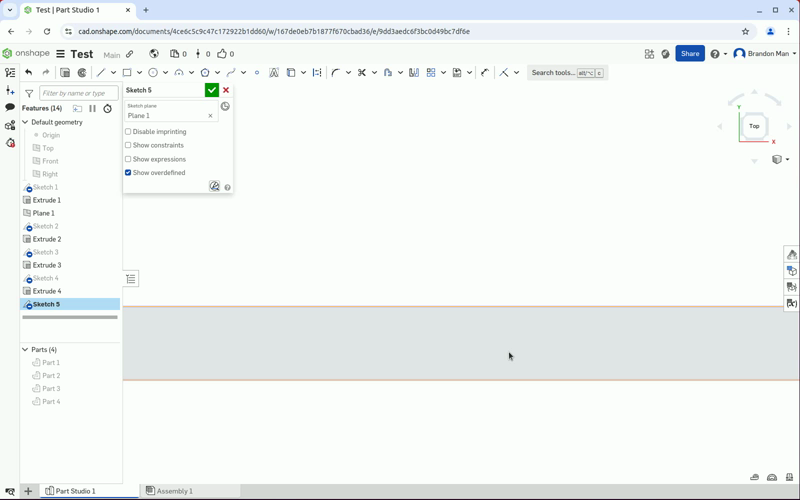
scroll(-6)
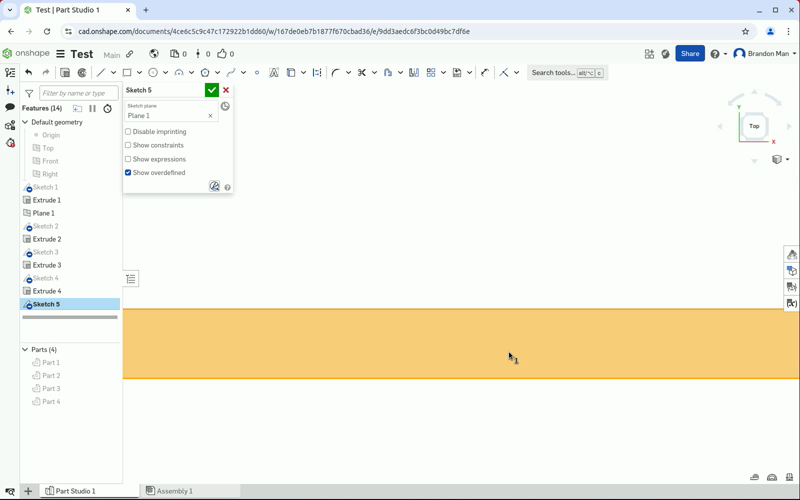
scroll(-6)
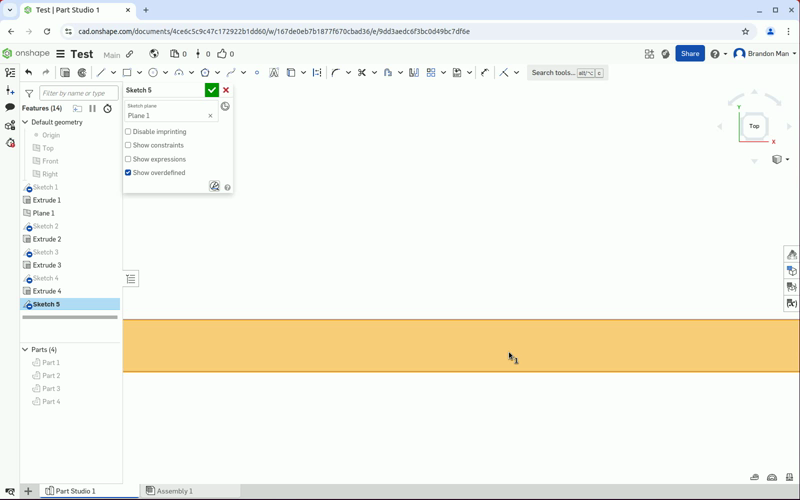
scroll(-6)
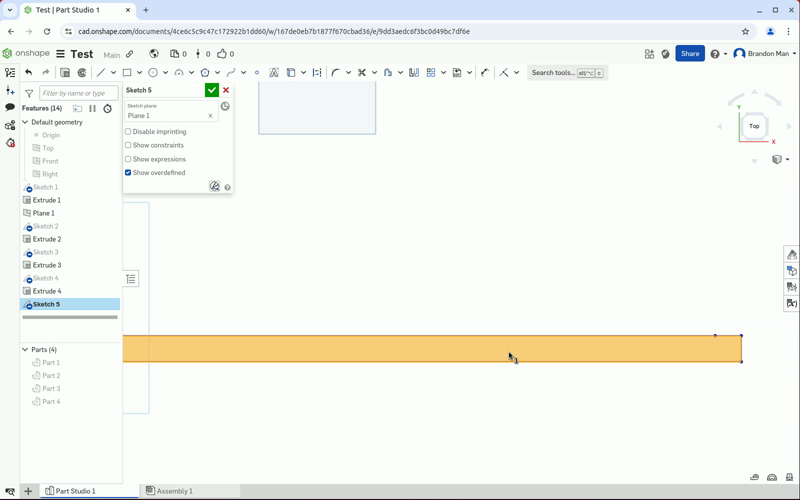
scroll(-6)
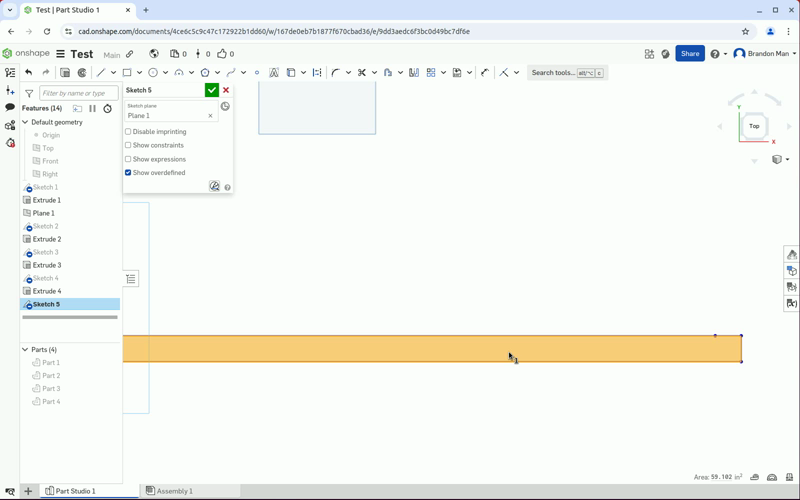
scroll(-6)
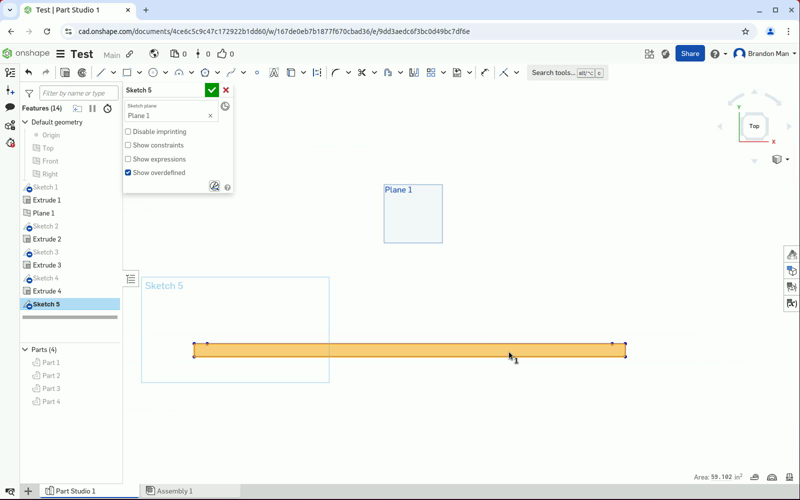
scroll(-6)
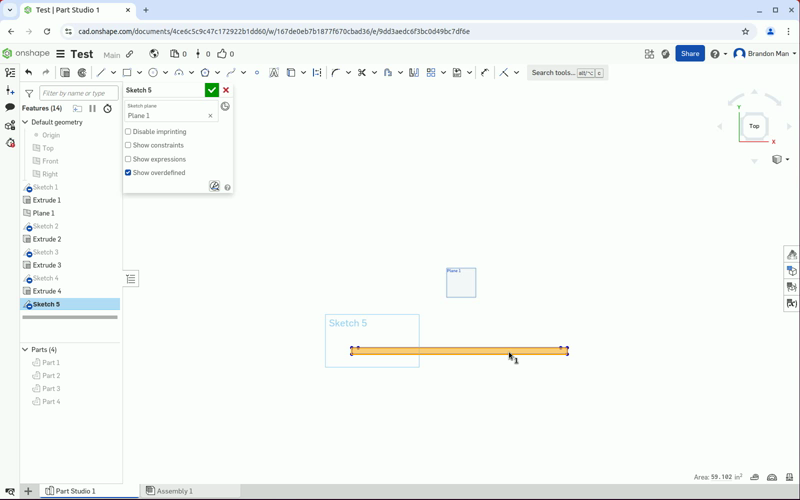
mouse_move(73, 352)
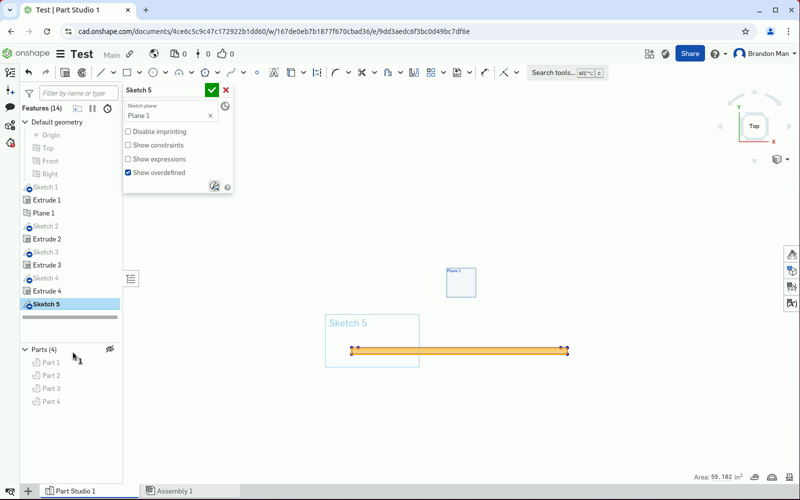
key(shift+y)
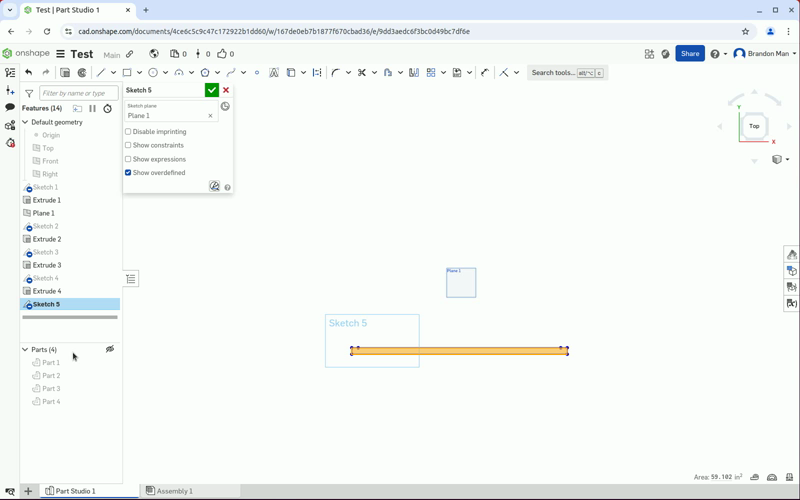
key(shift+e)
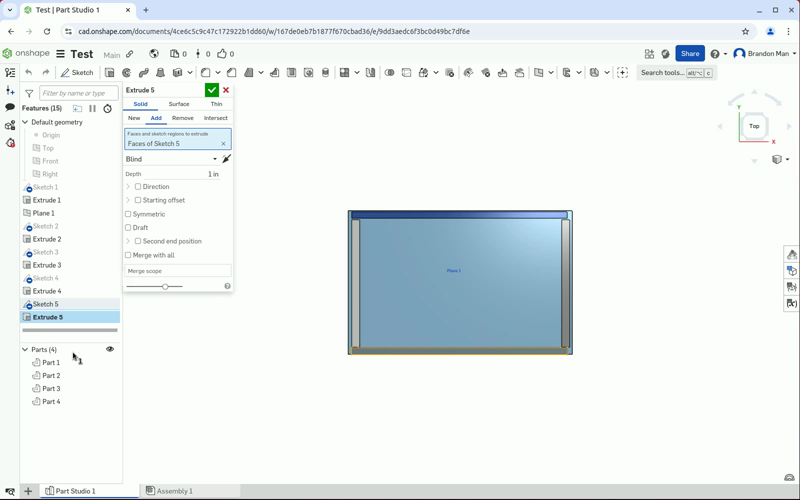
mouse_move(143, 106)
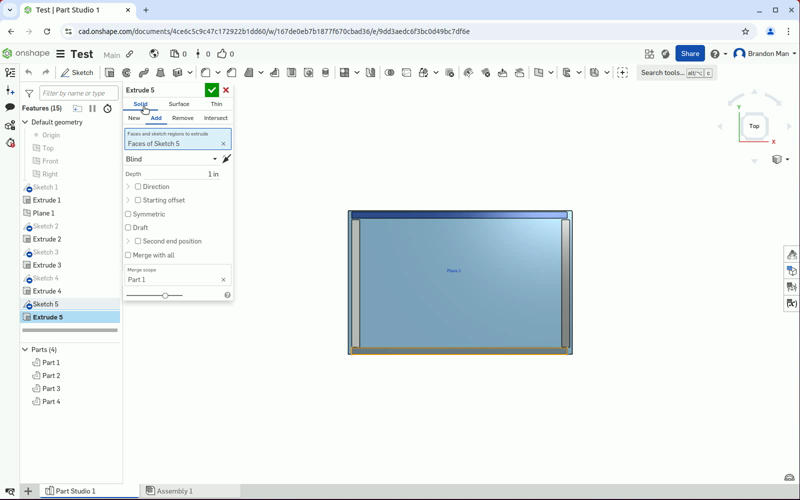
click(143, 106)
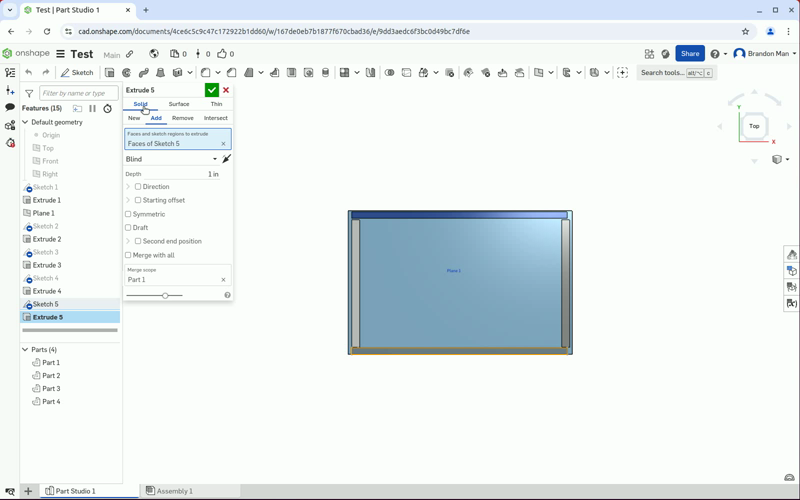
mouse_move(137, 120)
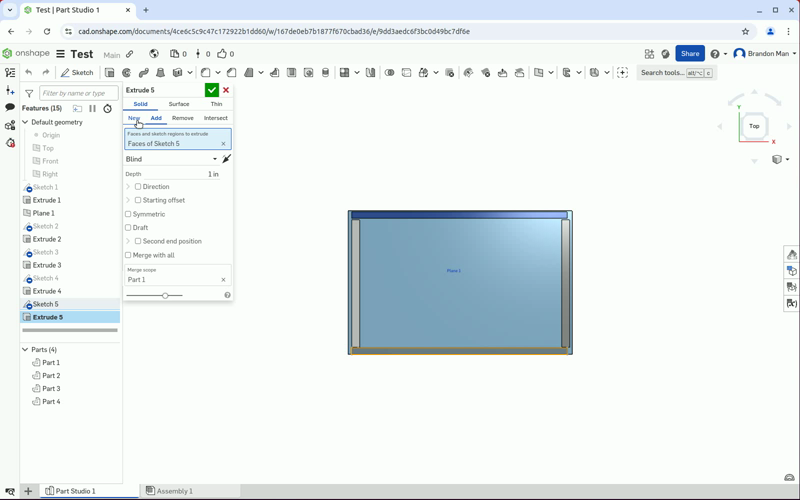
click(137, 120)
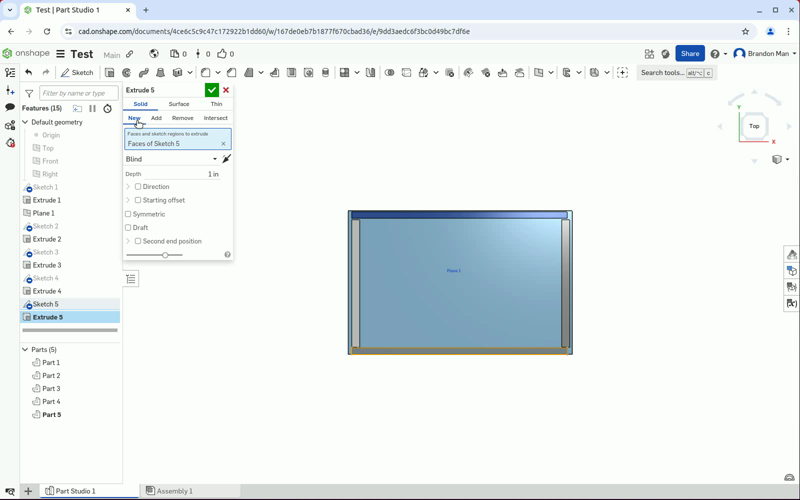
key(tab, 4)
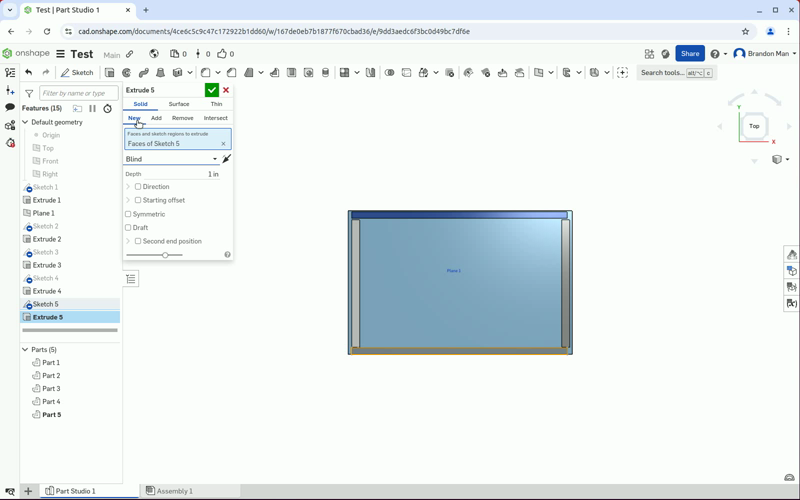
text(11.073)
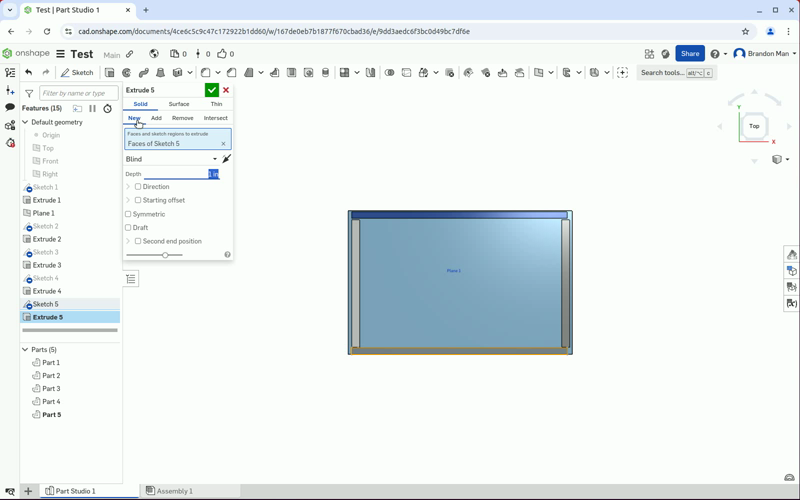
key(enter)
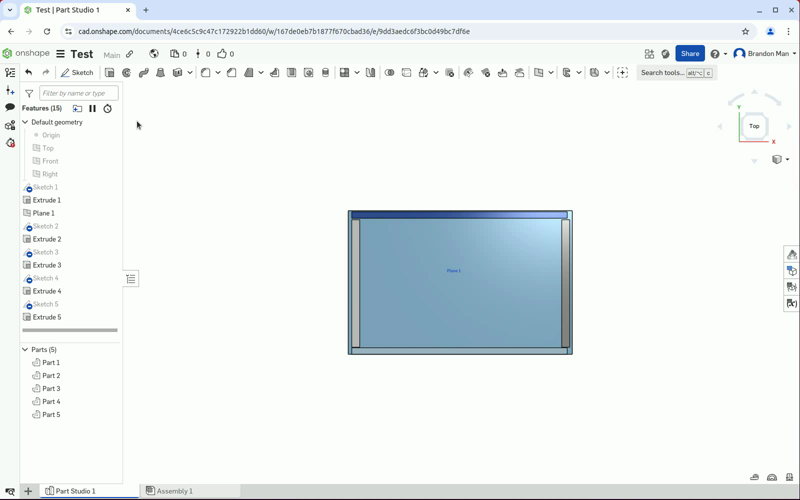
key(shift+h)
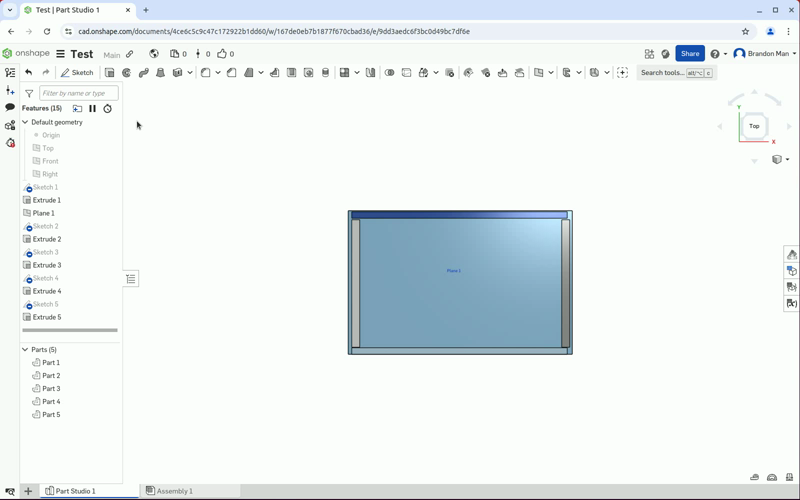
key(shift+h)
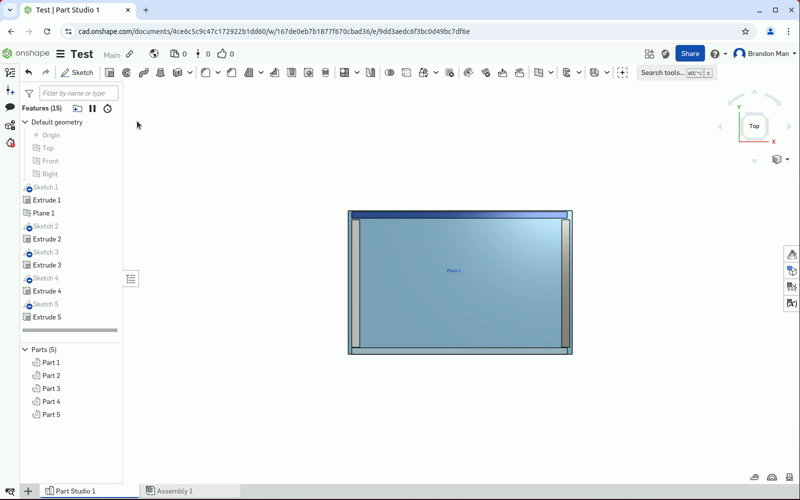
key(shift+7)
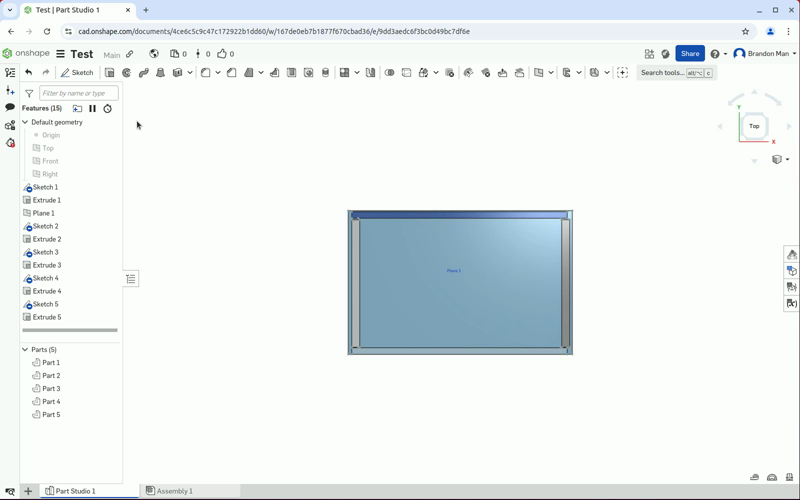
key(up, 3)
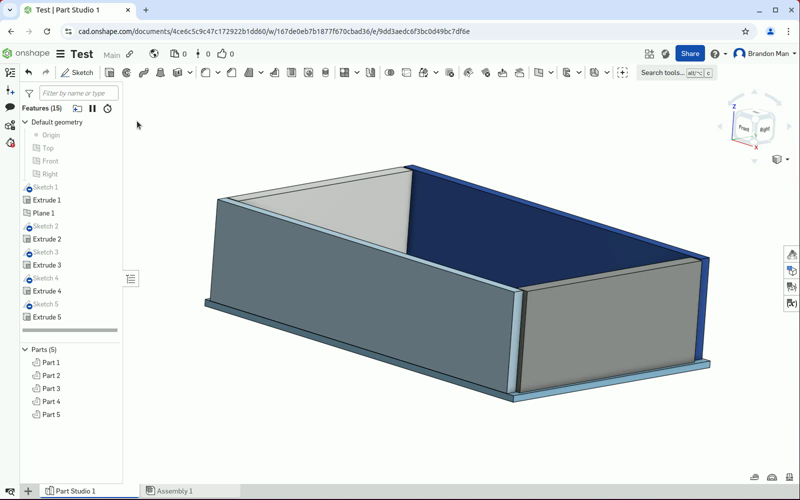
key(left, 3)
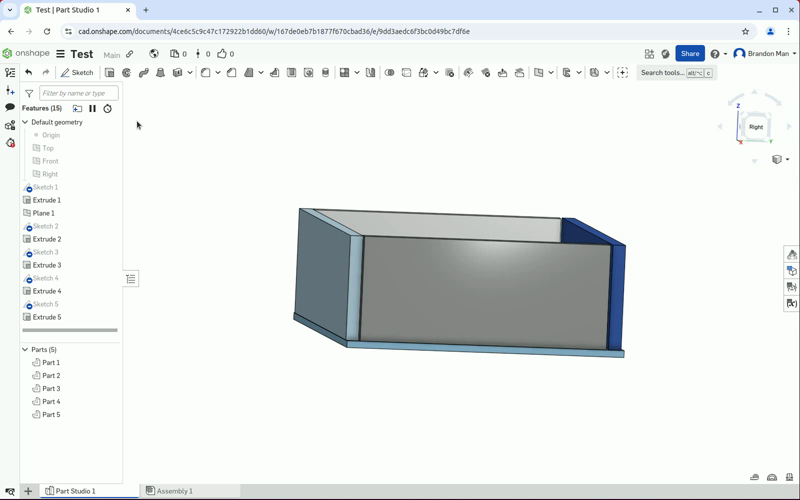
key(right, 3)
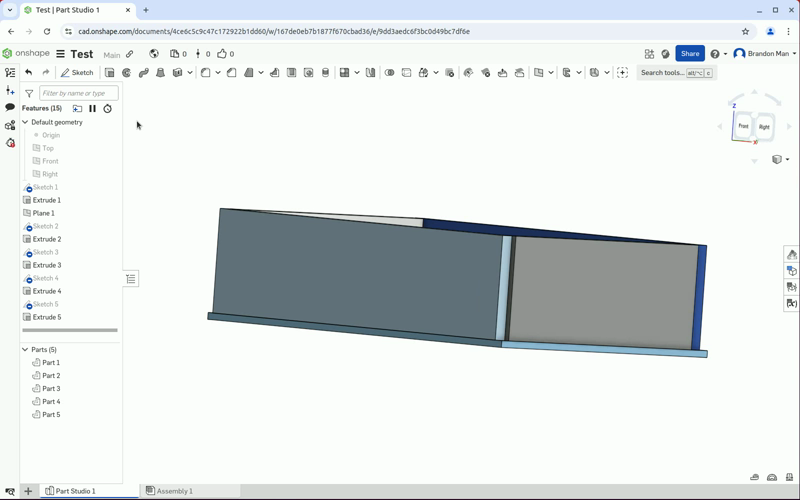
key(down, 3)
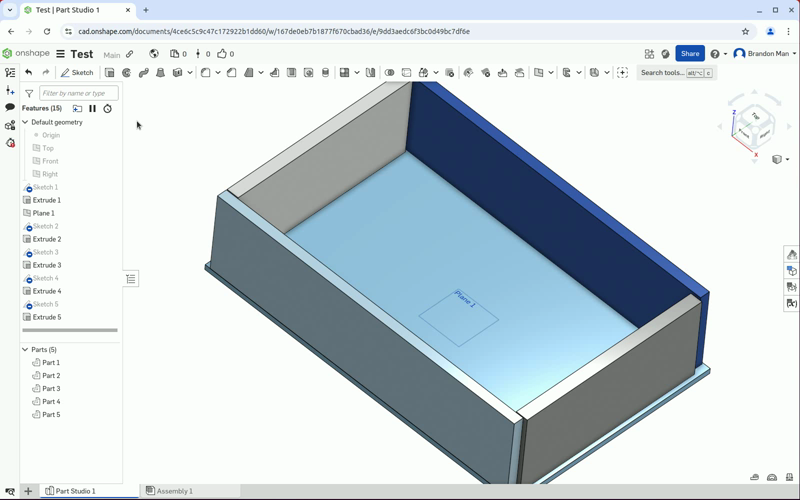
mouse_move(73, 189)
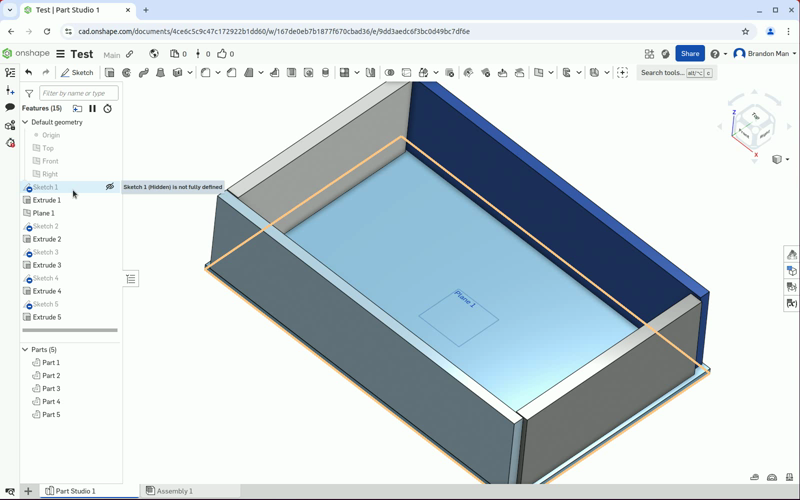
click(73, 189)